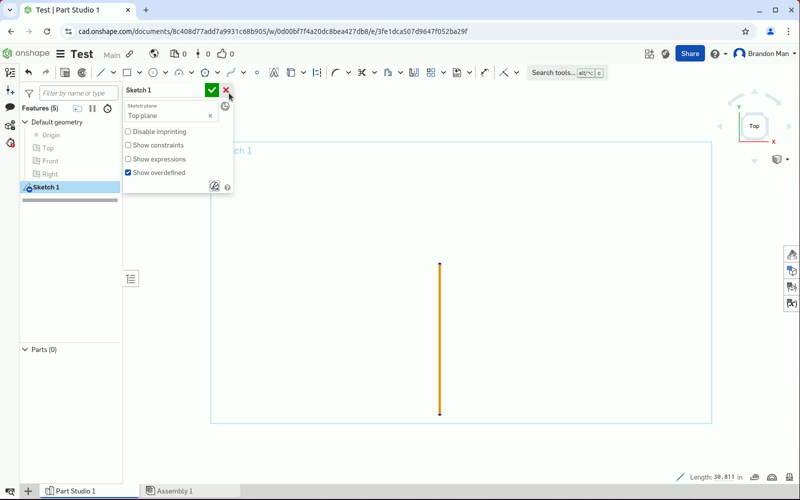
key(shift+h)
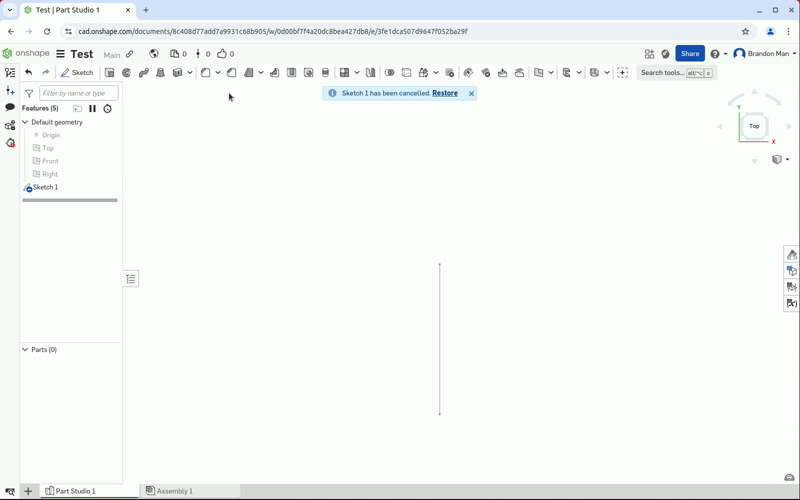
key(shift+s)
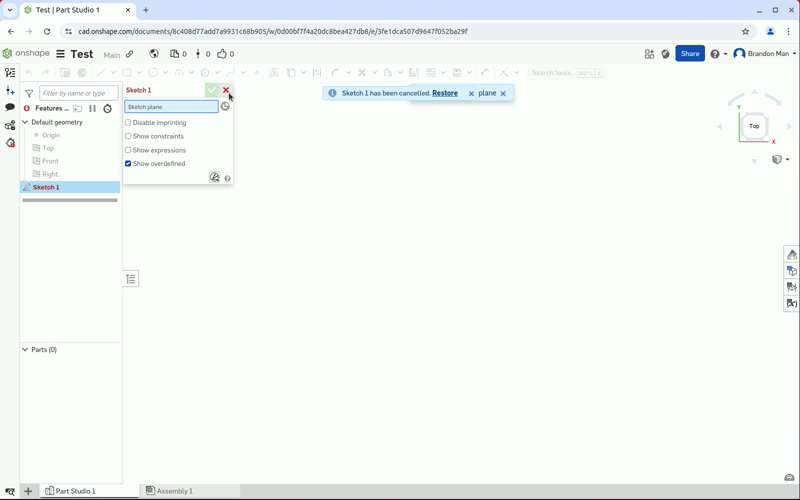
mouse_move(73, 150)
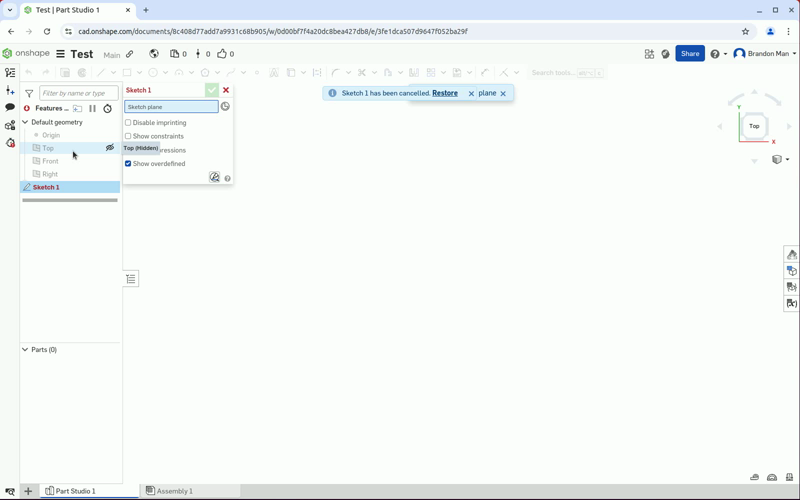
click(73, 150)
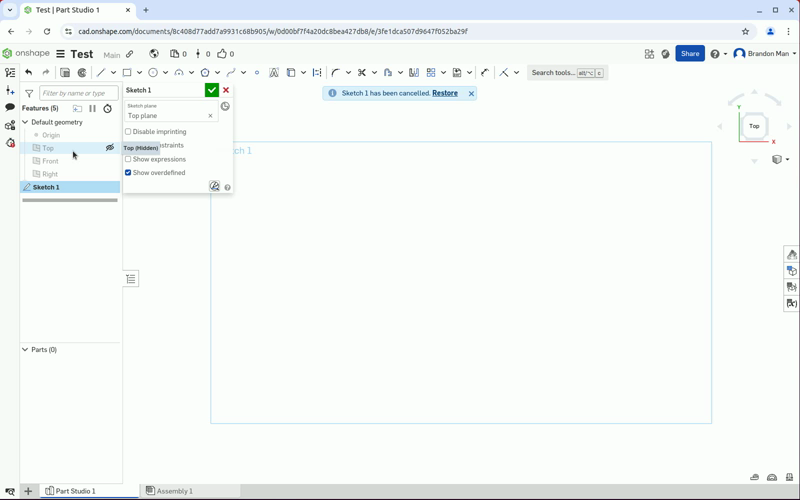
mouse_move(73, 352)
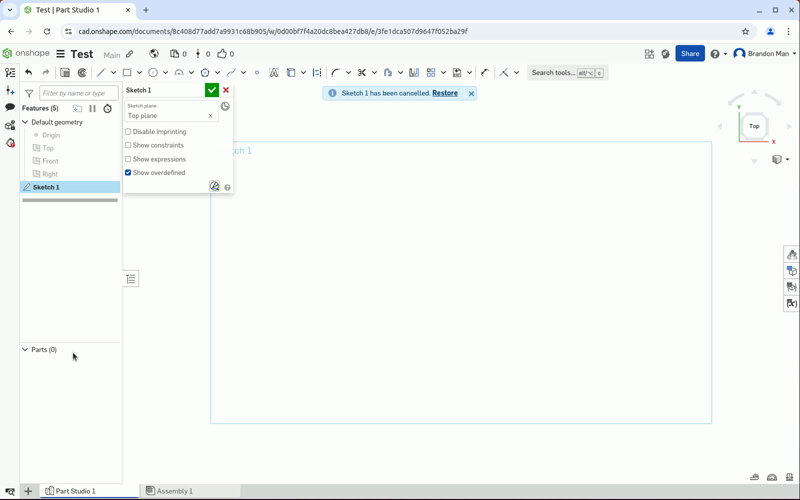
key(y)
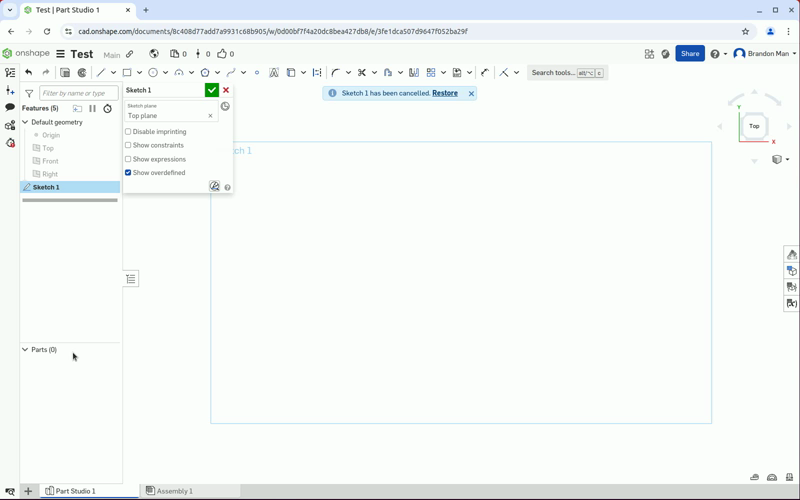
key(l)
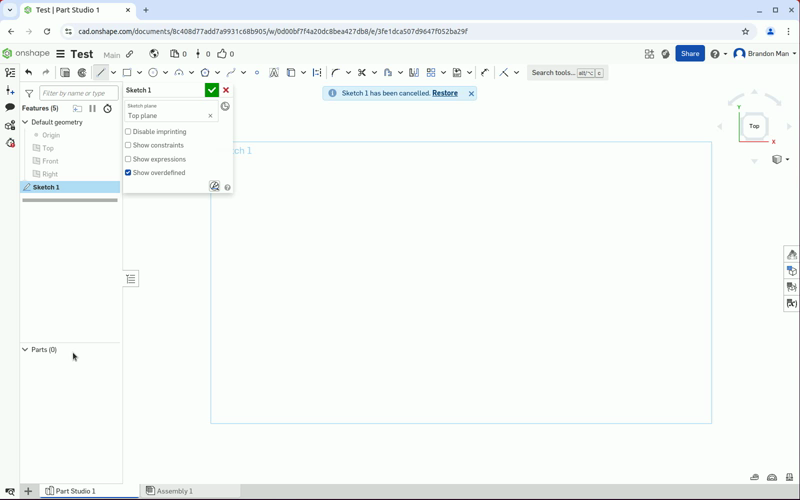
key_down(shift)
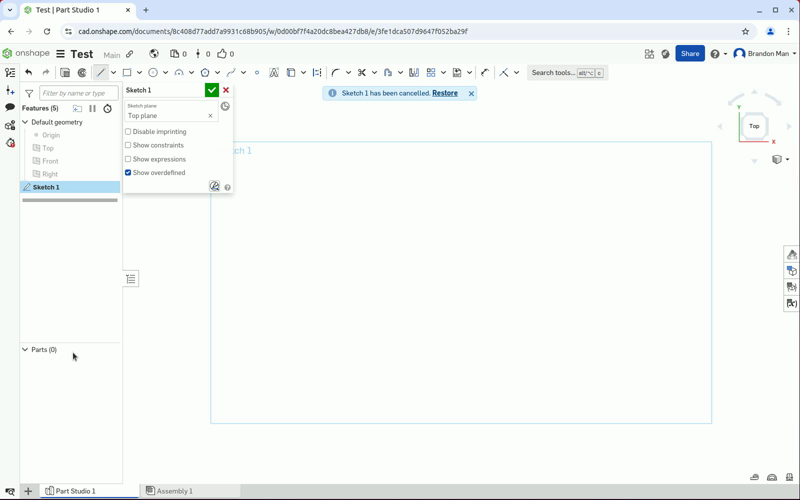
mouse_move(356, 314)
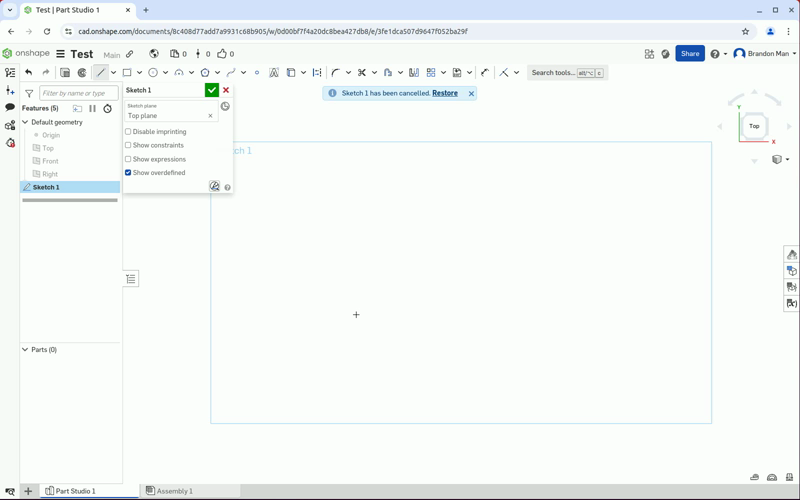
click(356, 314)
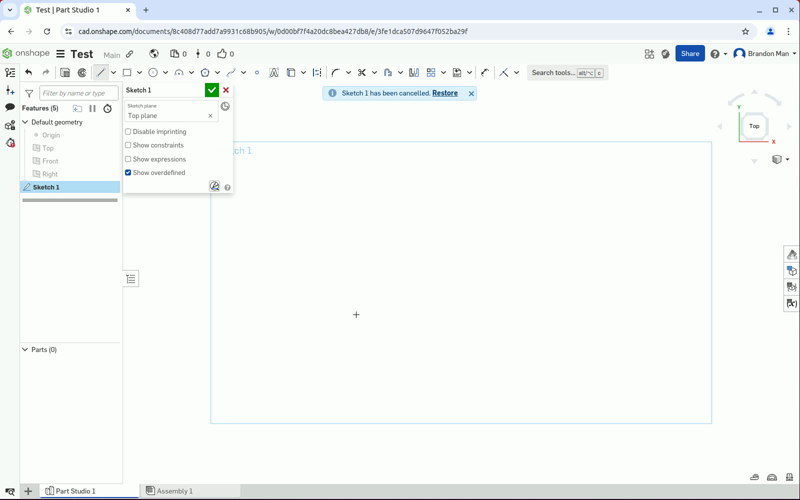
key_up(shift)
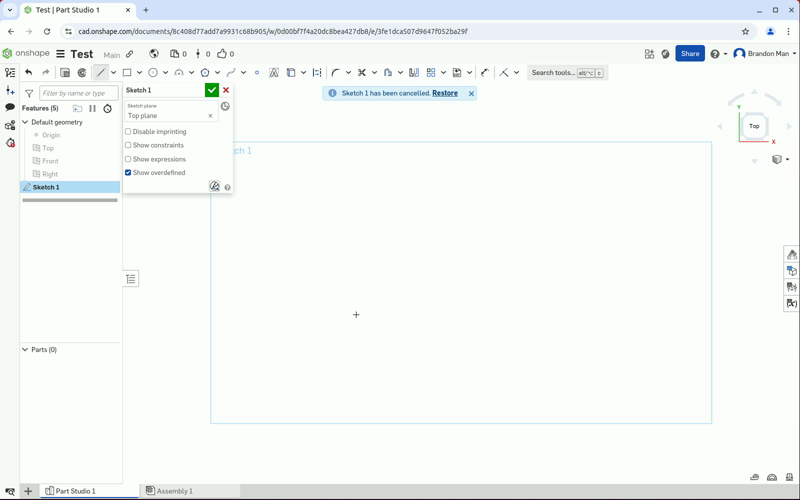
key_down(shift)
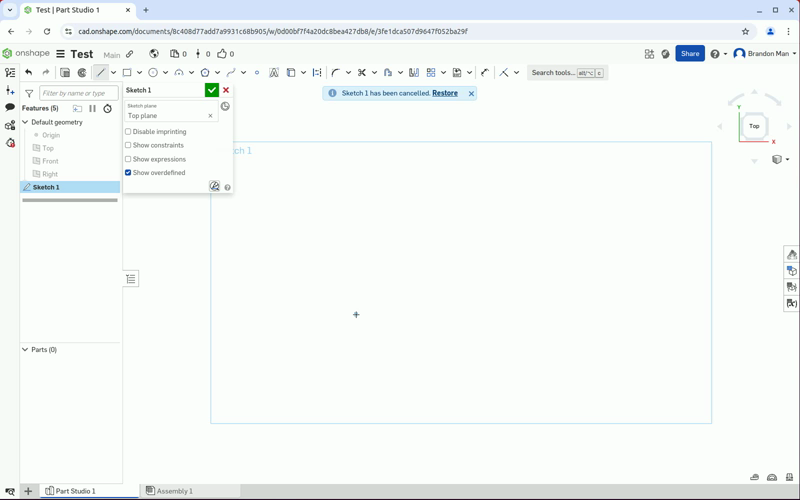
mouse_move(419, 314)
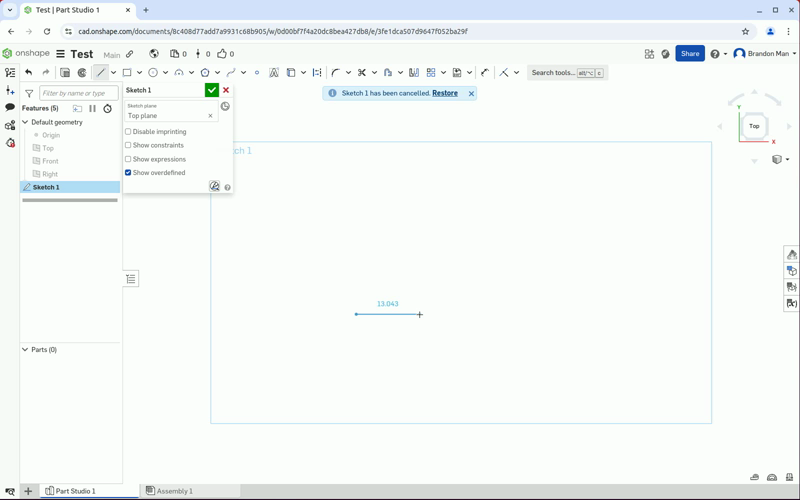
click(419, 314)
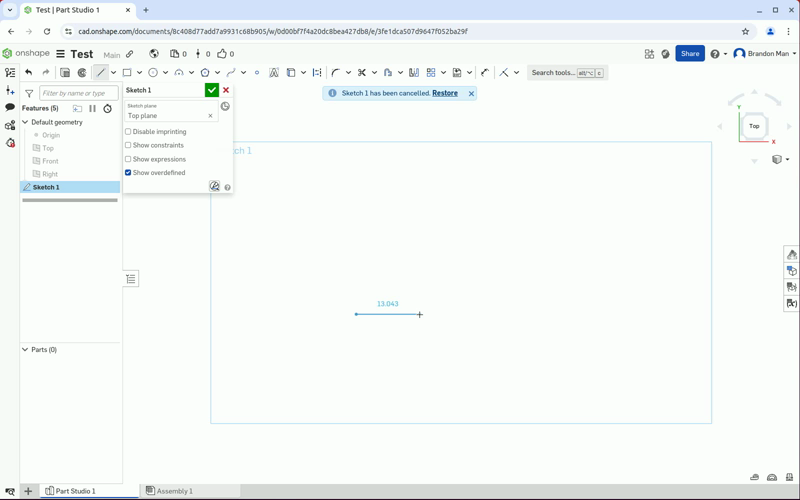
key_up(shift)
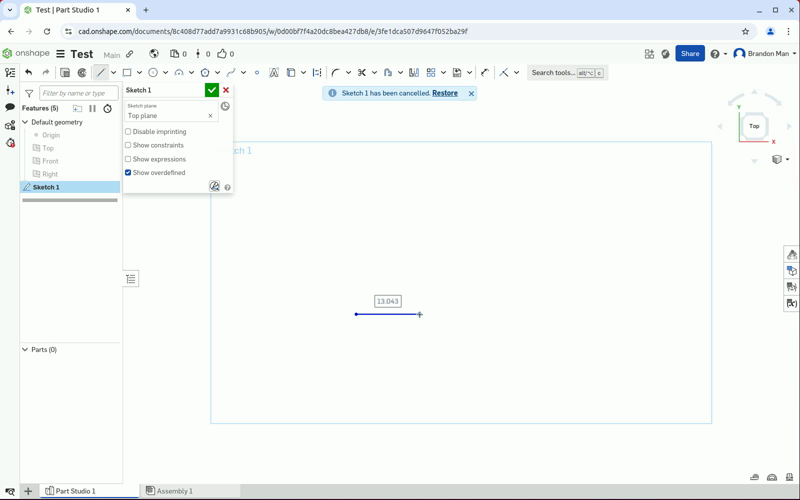
key(esc)
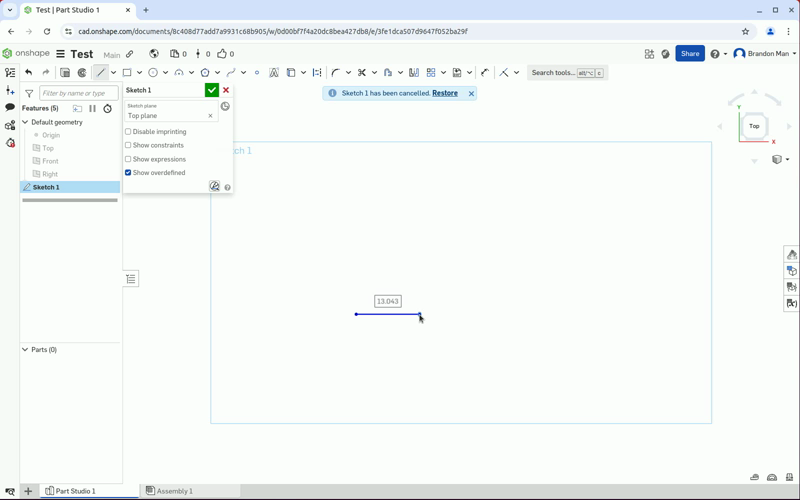
key(a)
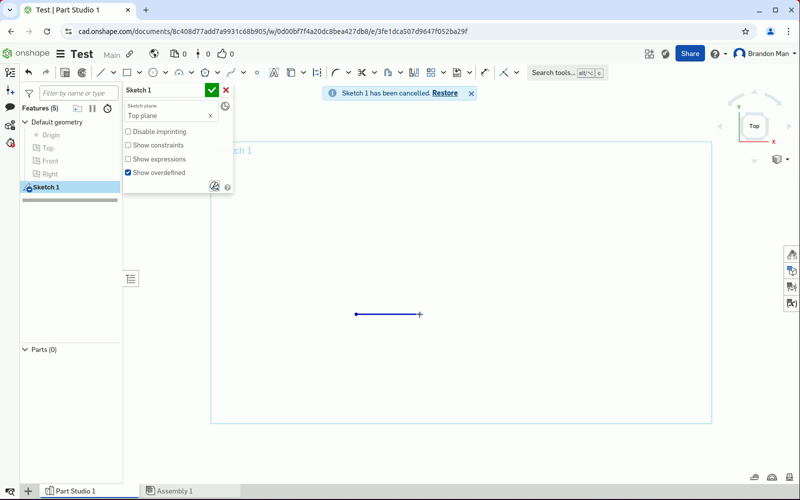
mouse_move(419, 314)
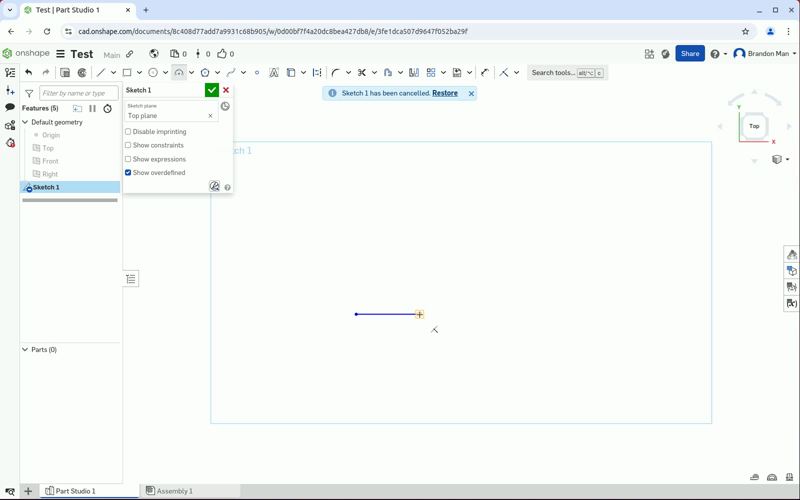
click(419, 314)
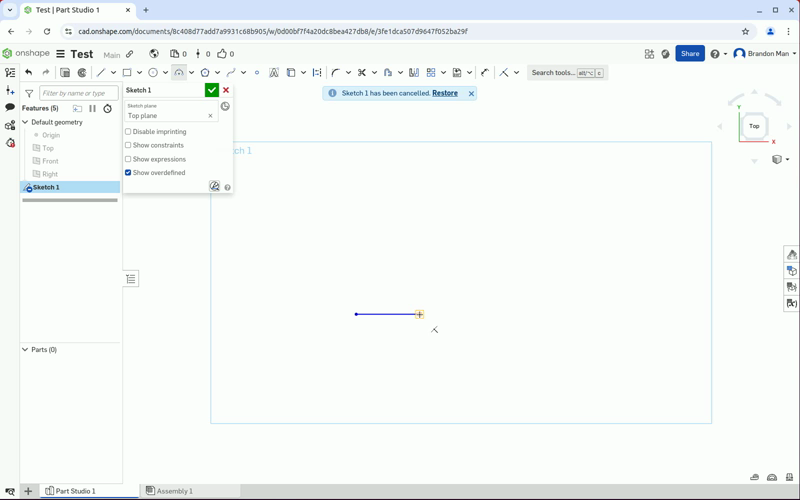
key_down(shift)
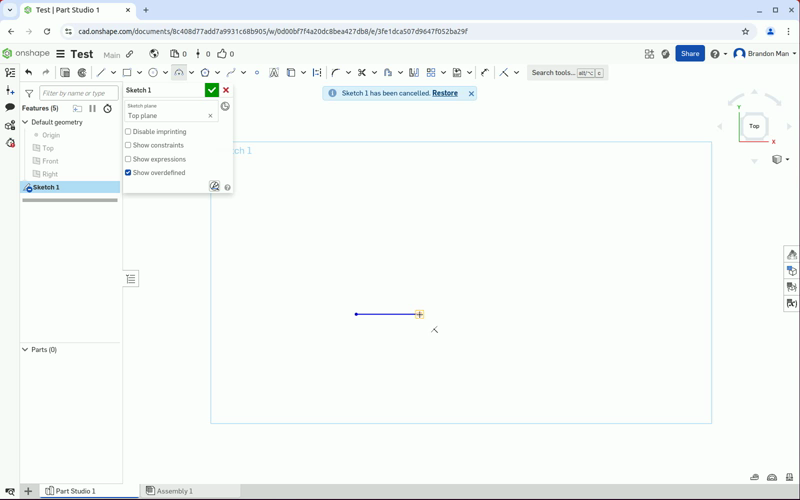
mouse_move(500, 314)
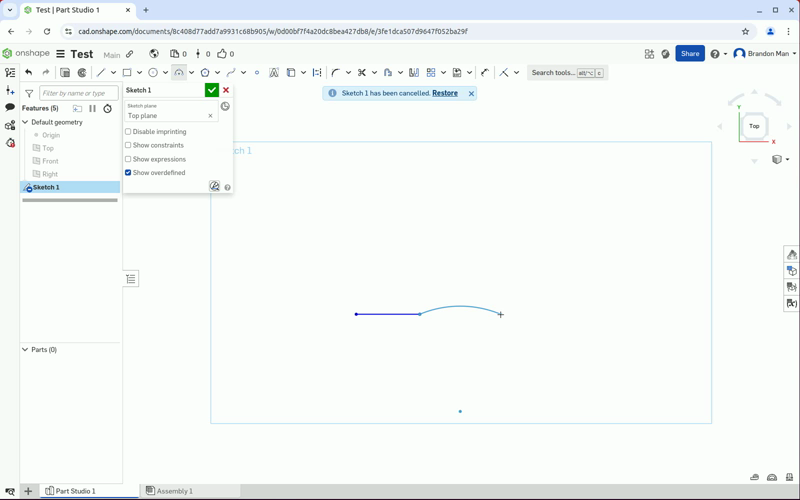
click(500, 314)
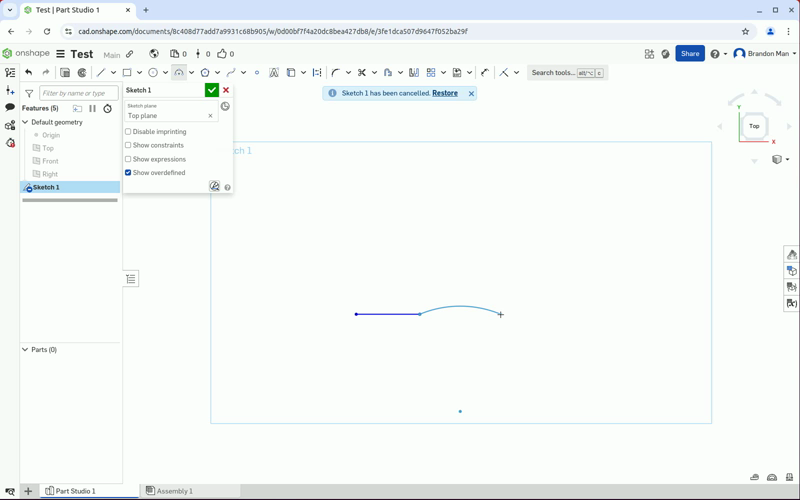
mouse_move(460, 333)
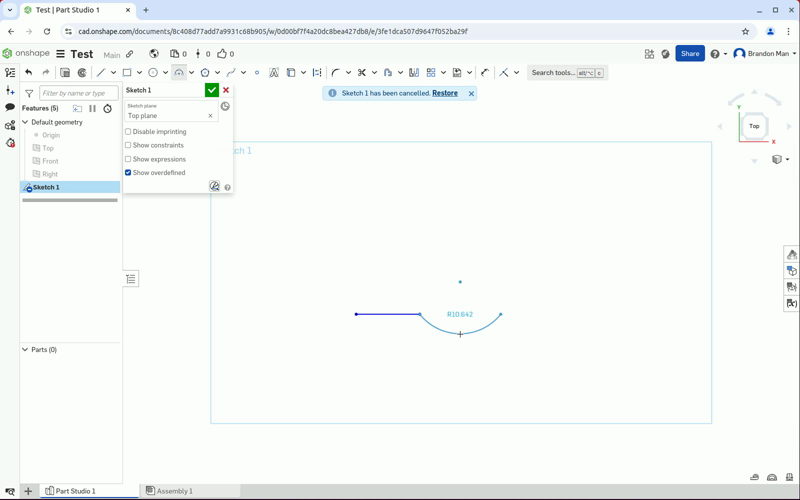
click(460, 333)
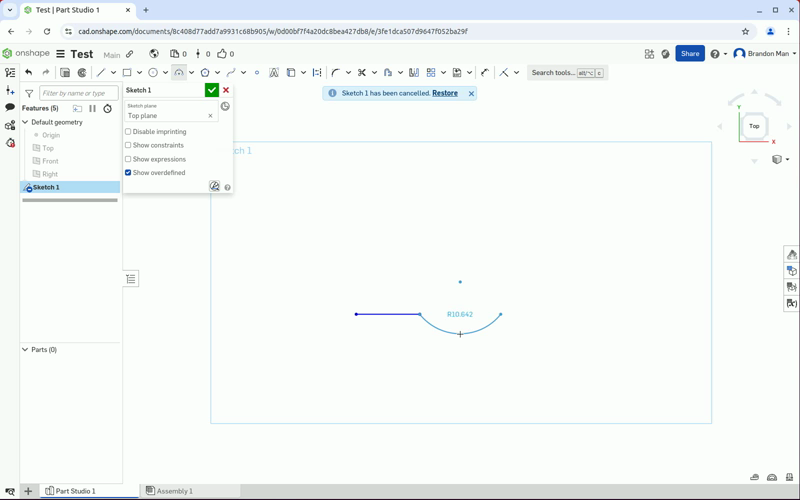
key_up(shift)
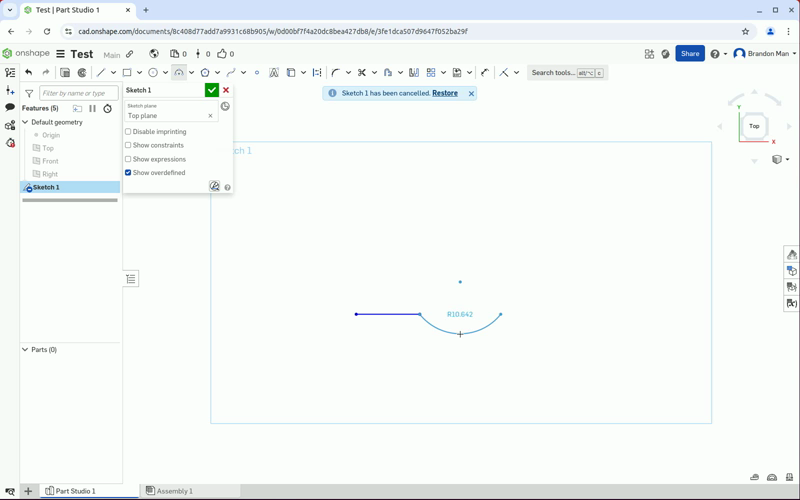
key(esc)
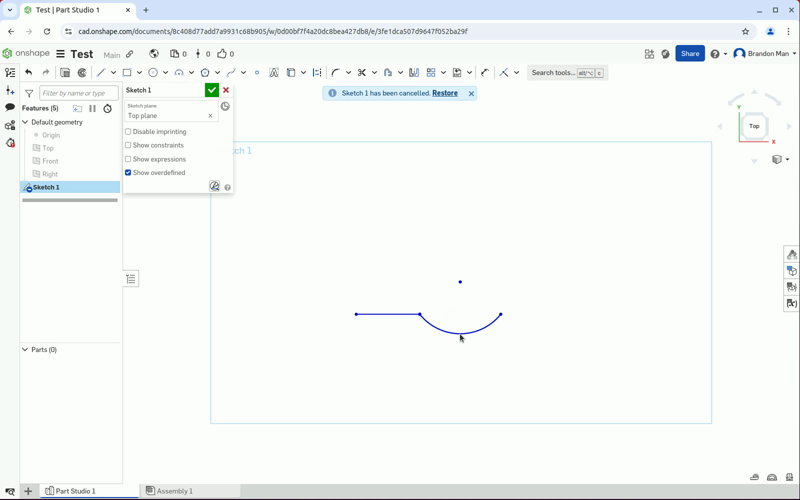
key(l)
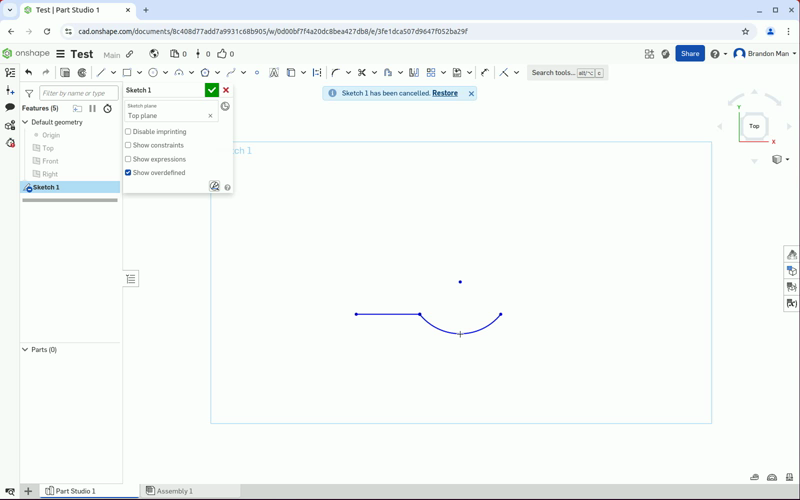
mouse_move(500, 314)
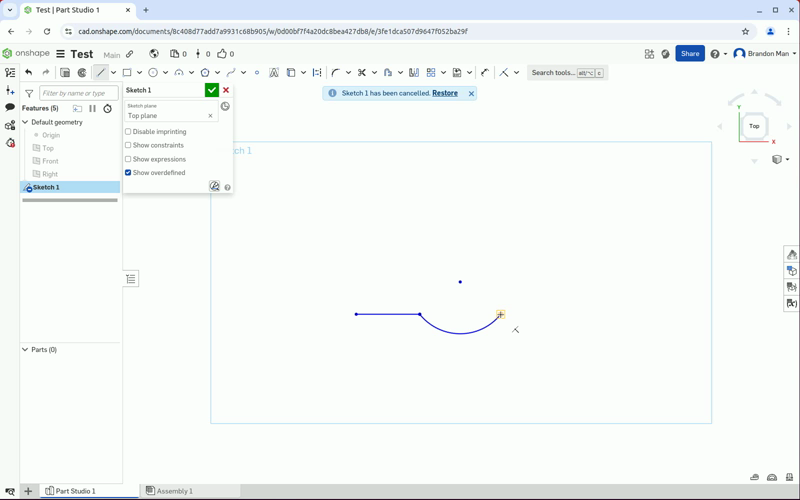
click(500, 314)
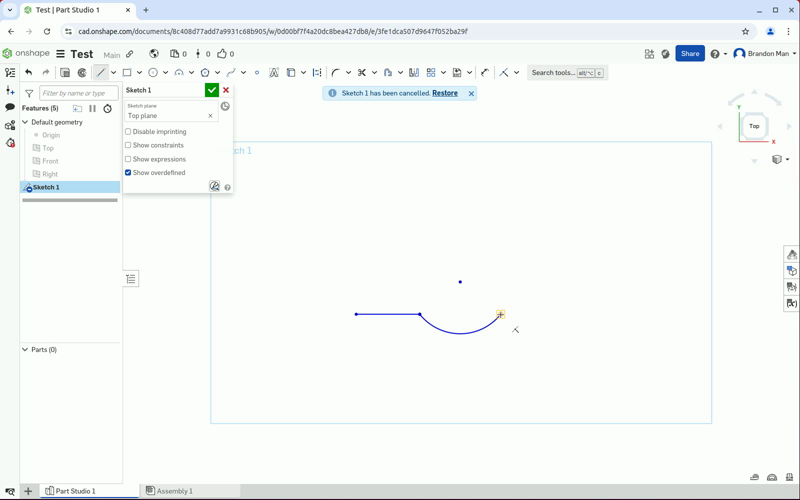
key_down(shift)
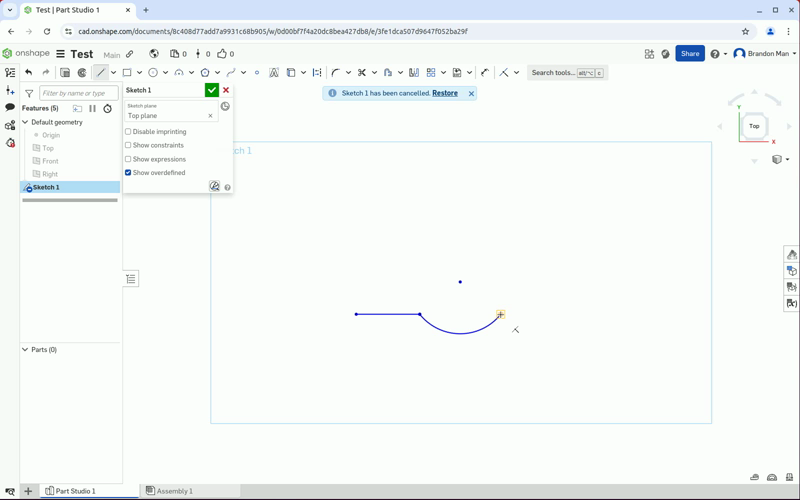
mouse_move(564, 314)
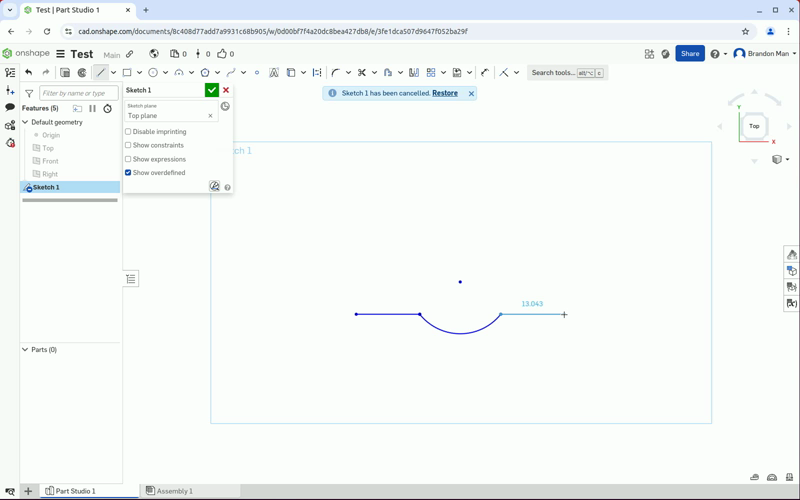
click(564, 314)
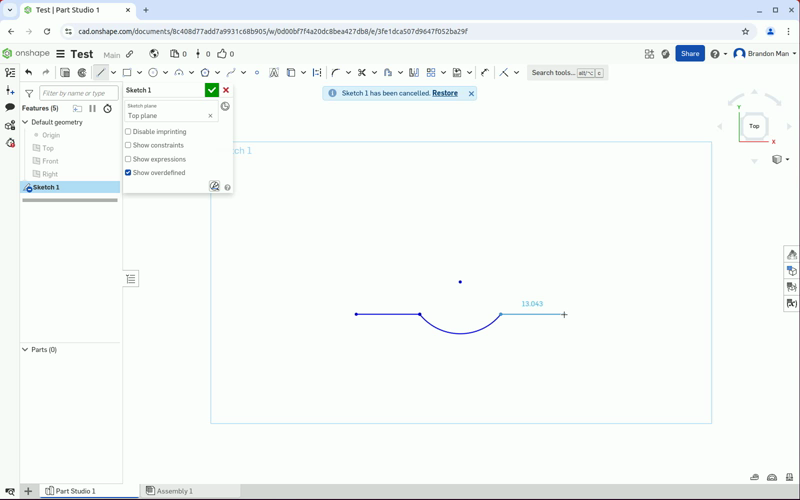
key_up(shift)
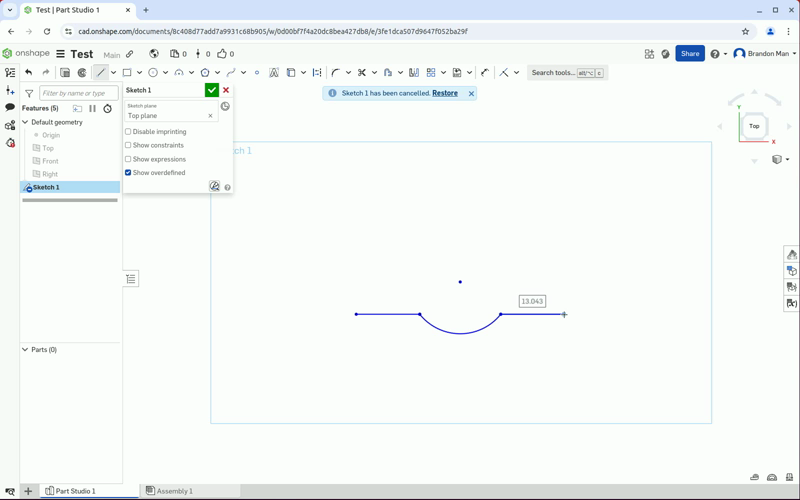
key_down(shift)
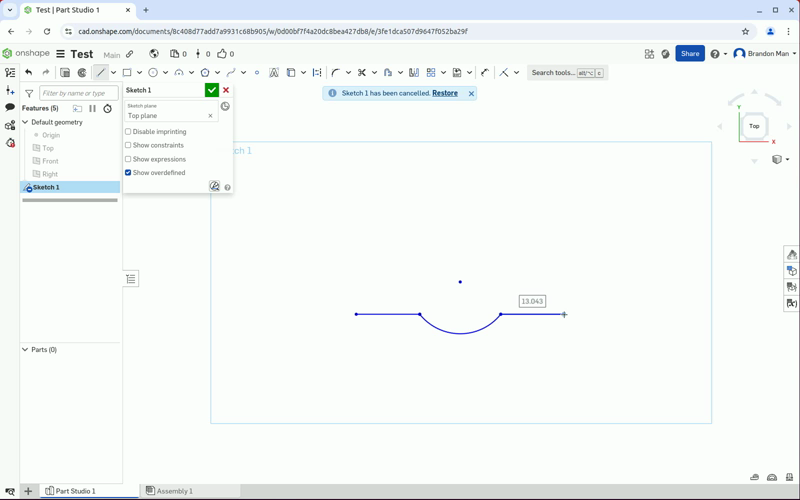
mouse_move(564, 251)
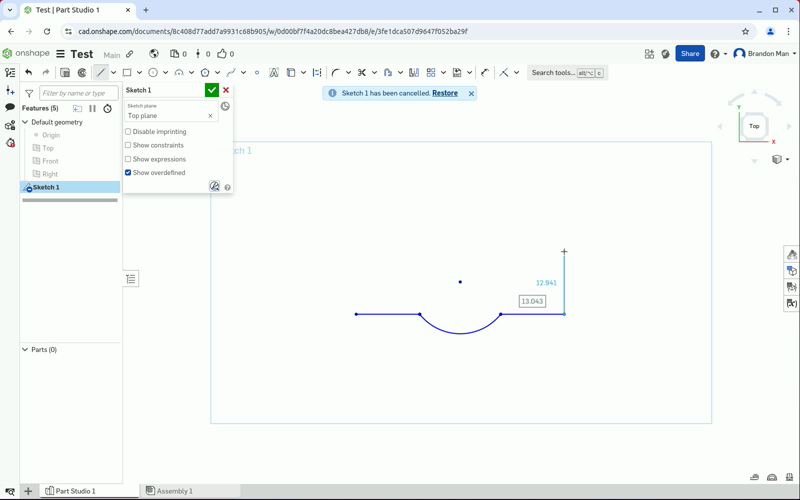
click(564, 251)
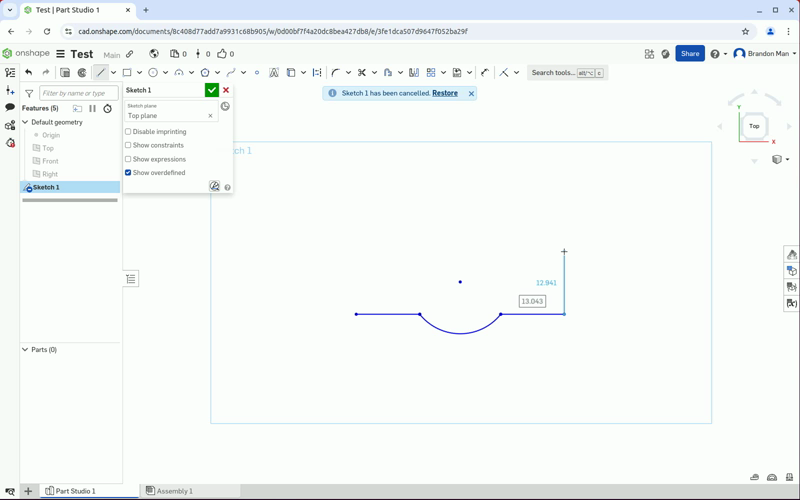
key_up(shift)
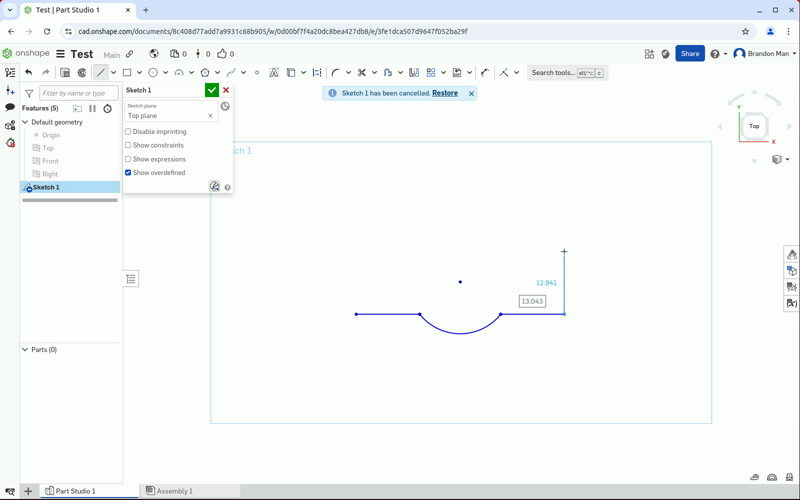
key_down(shift)
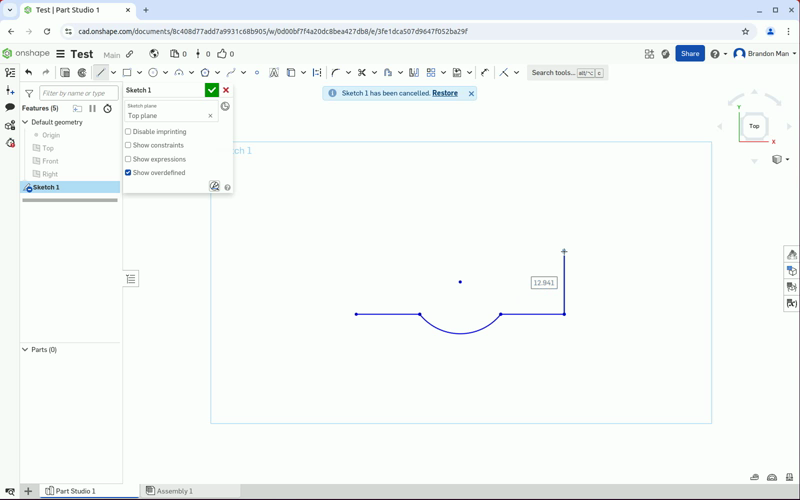
mouse_move(500, 251)
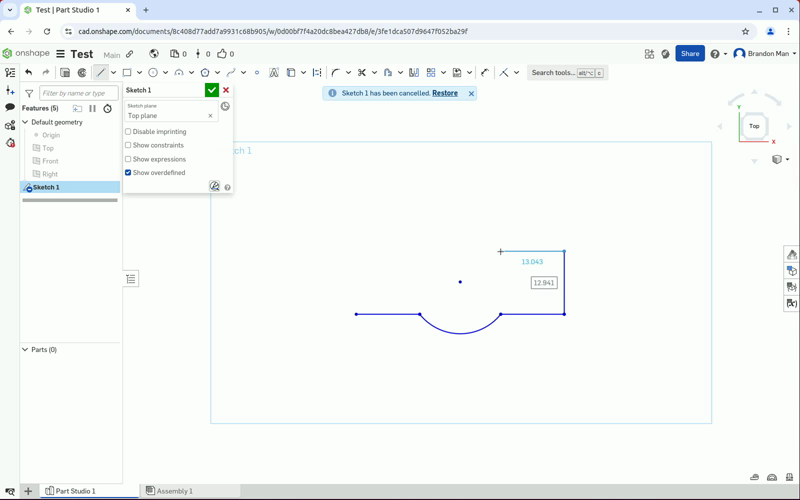
click(500, 251)
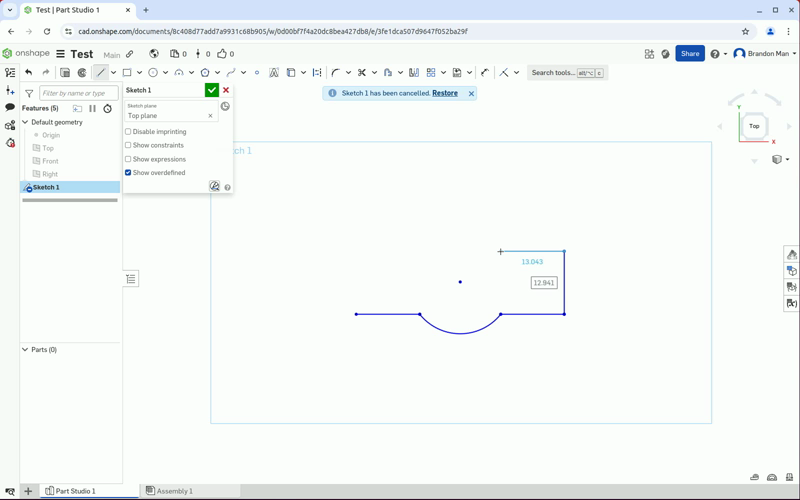
key_up(shift)
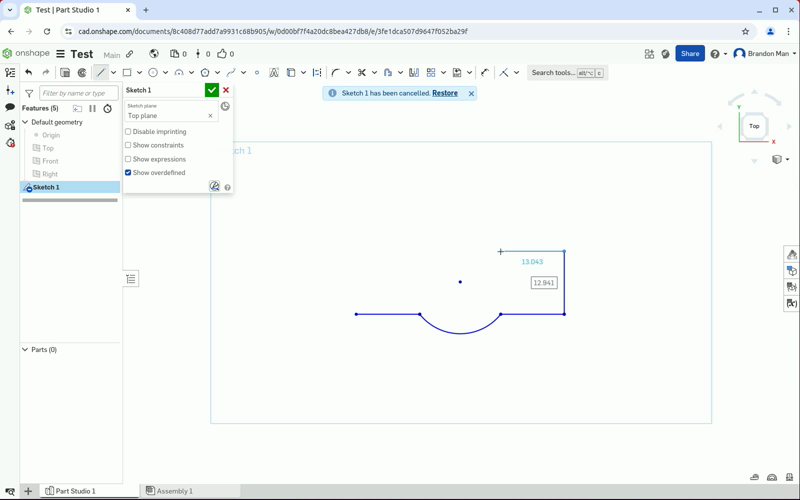
key(esc)
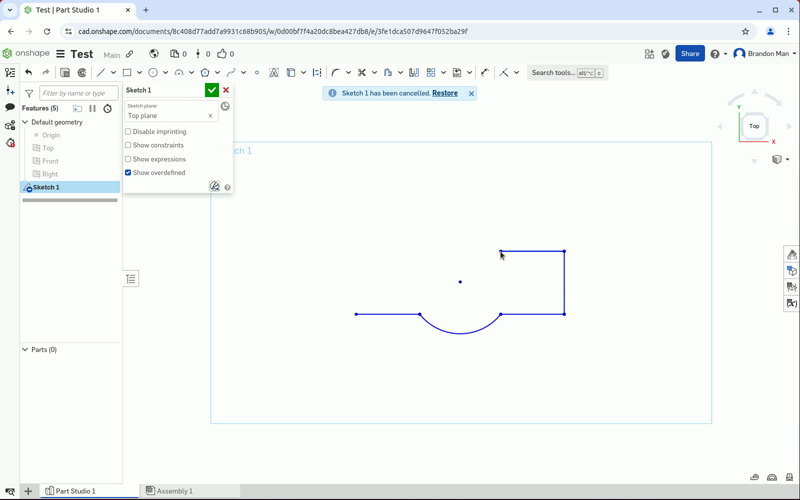
key(a)
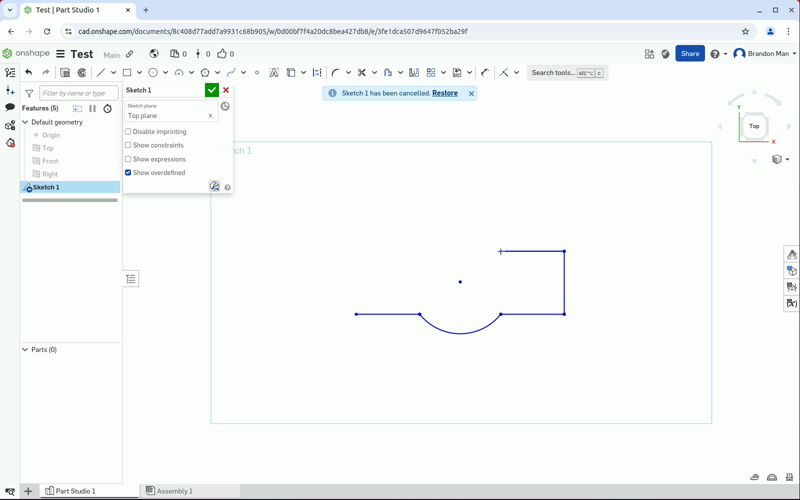
mouse_move(500, 251)
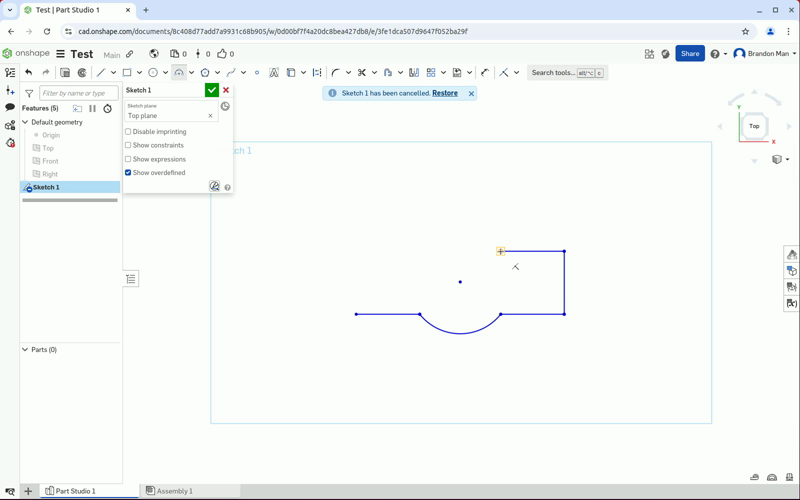
click(500, 251)
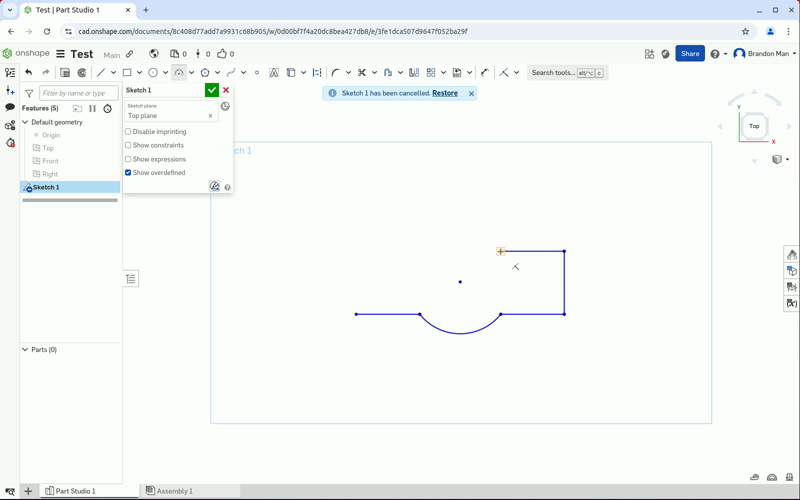
key_down(shift)
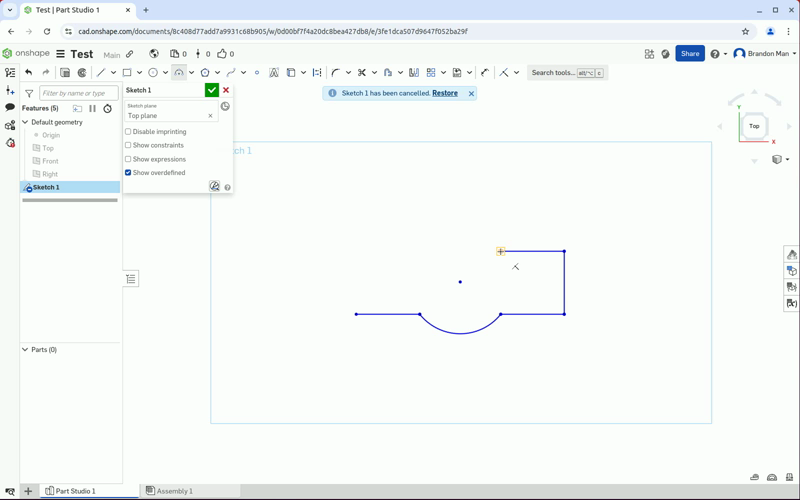
mouse_move(419, 251)
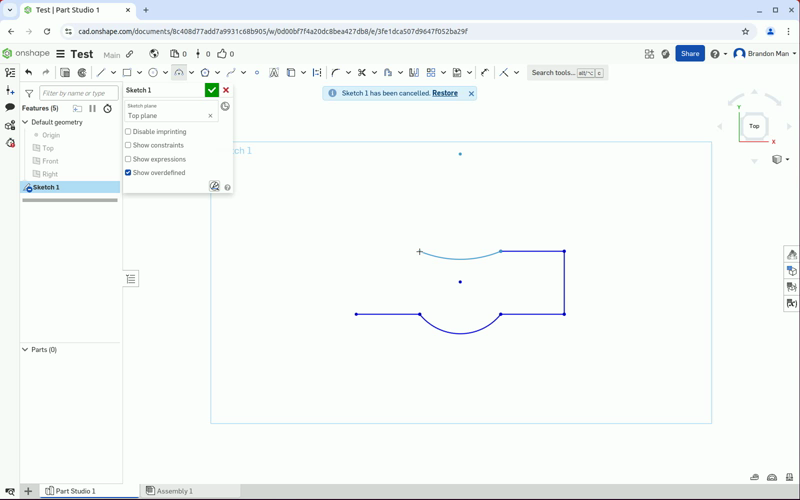
click(419, 251)
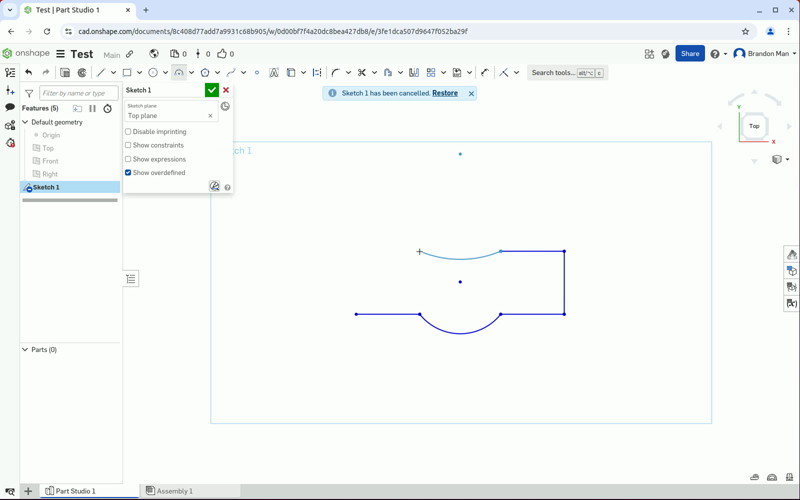
mouse_move(460, 231)
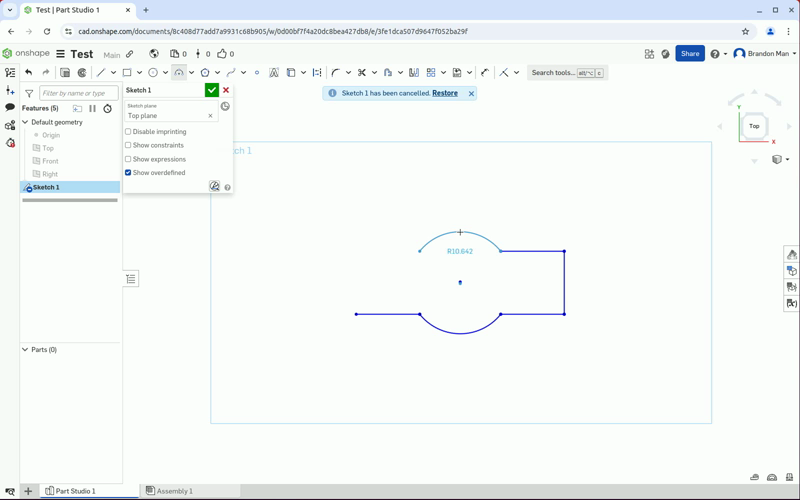
click(460, 231)
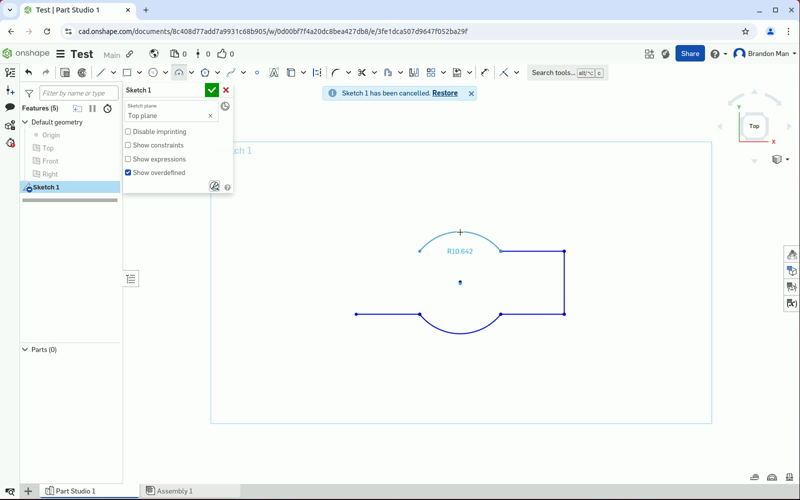
key_up(shift)
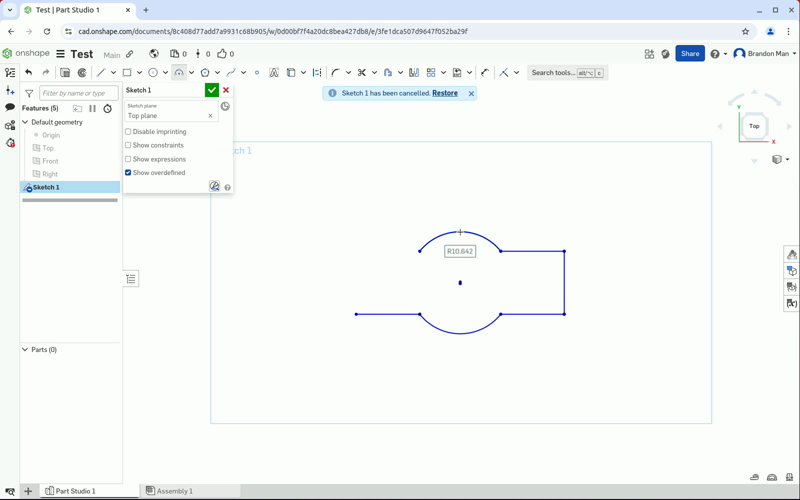
key(esc)
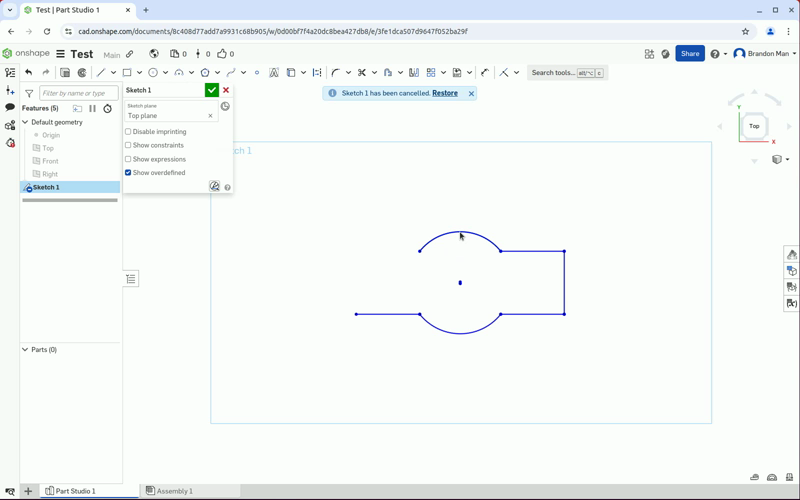
key(l)
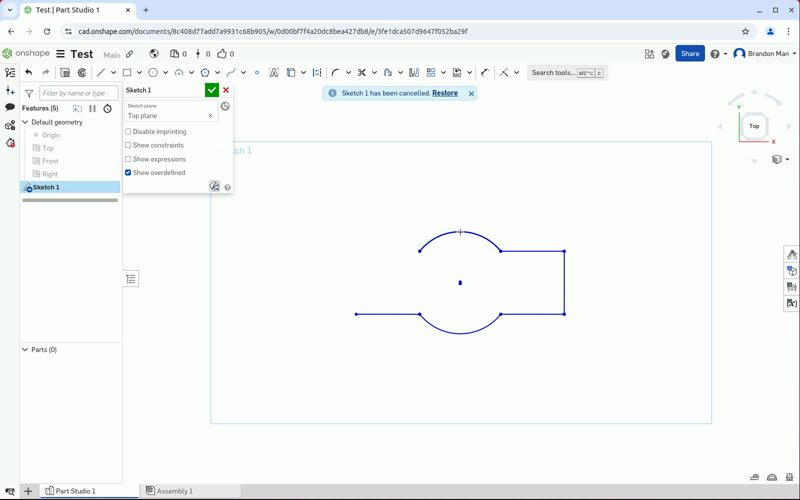
mouse_move(419, 251)
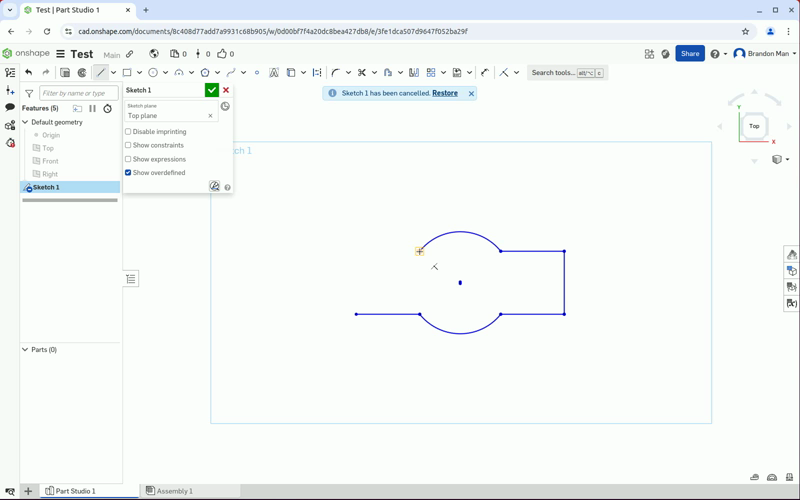
click(419, 251)
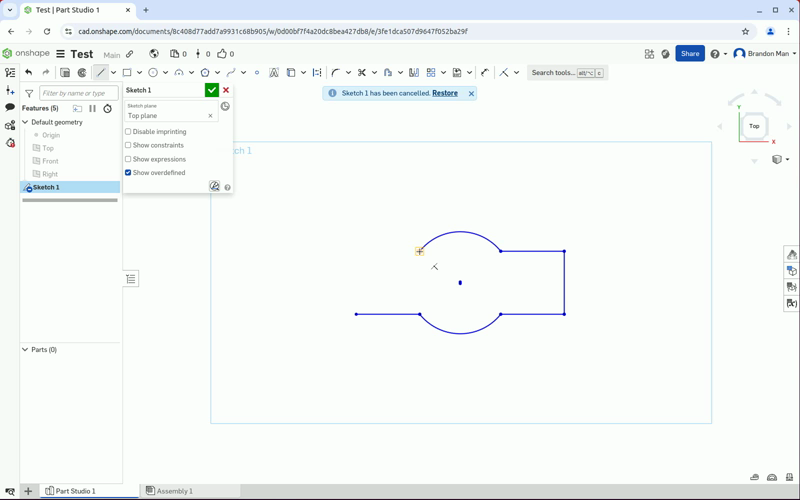
key_down(shift)
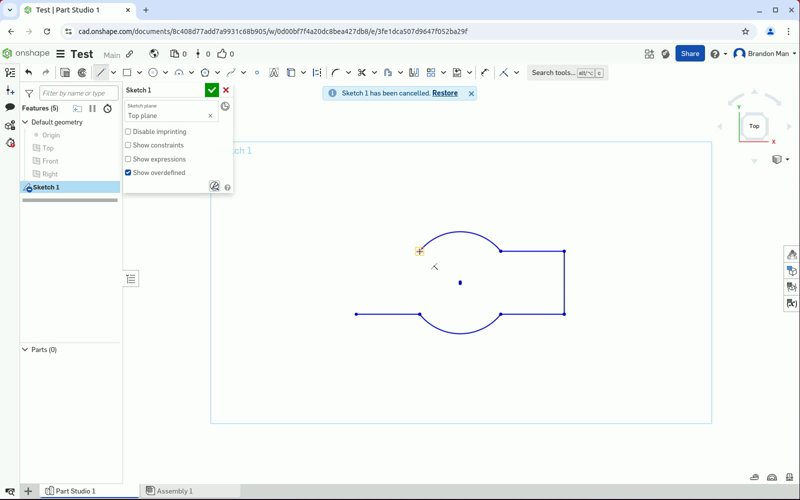
mouse_move(356, 251)
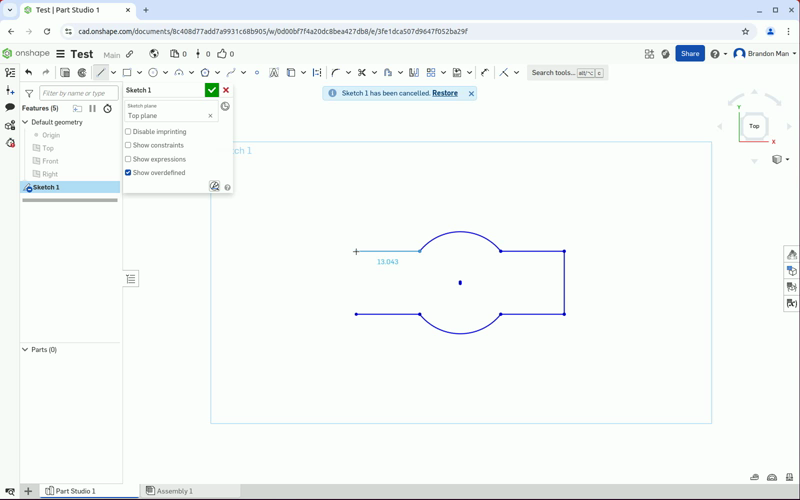
click(356, 251)
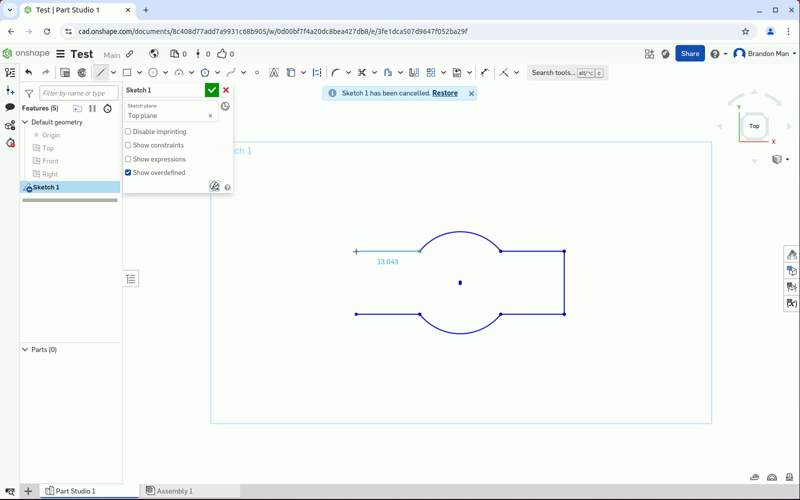
key_up(shift)
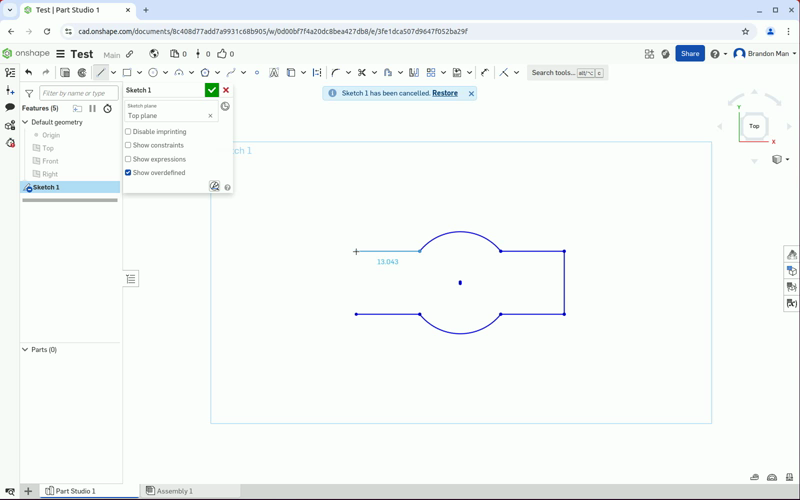
key_down(shift)
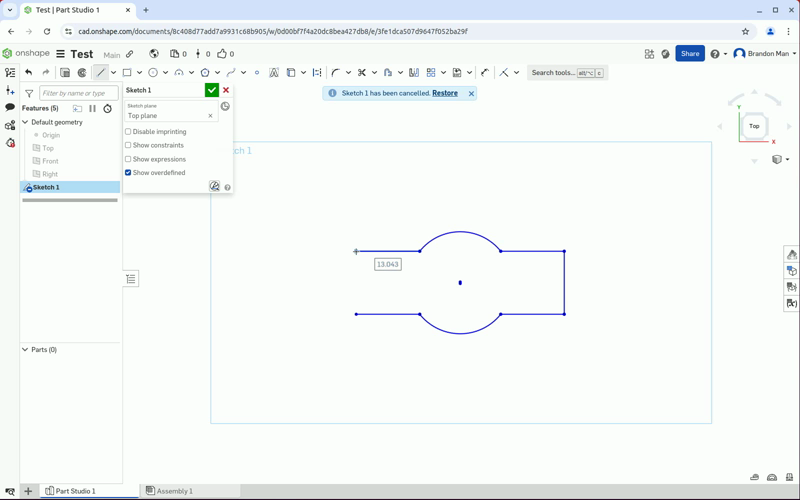
mouse_move(356, 314)
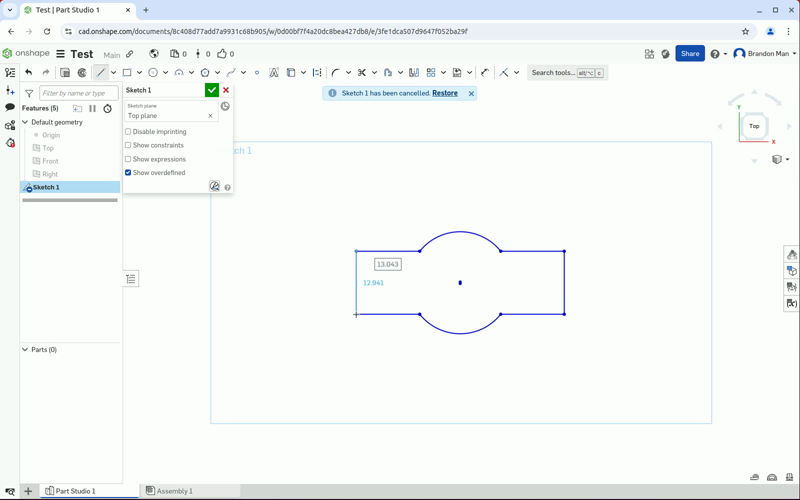
key_up(shift)
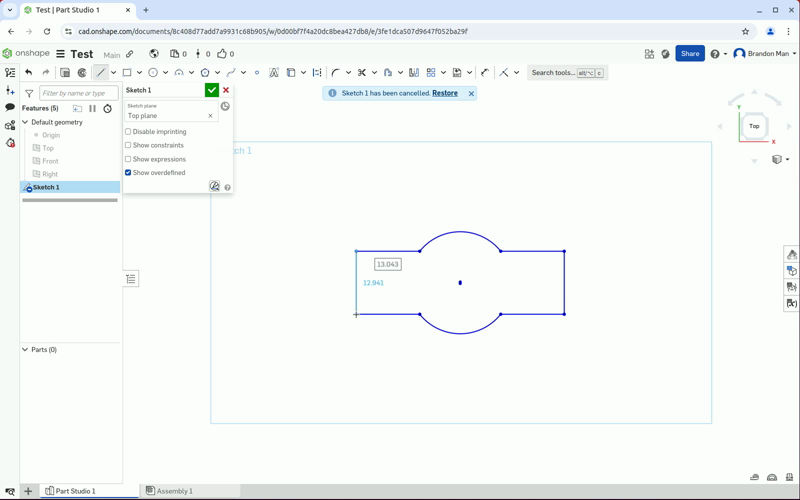
click(356, 314)
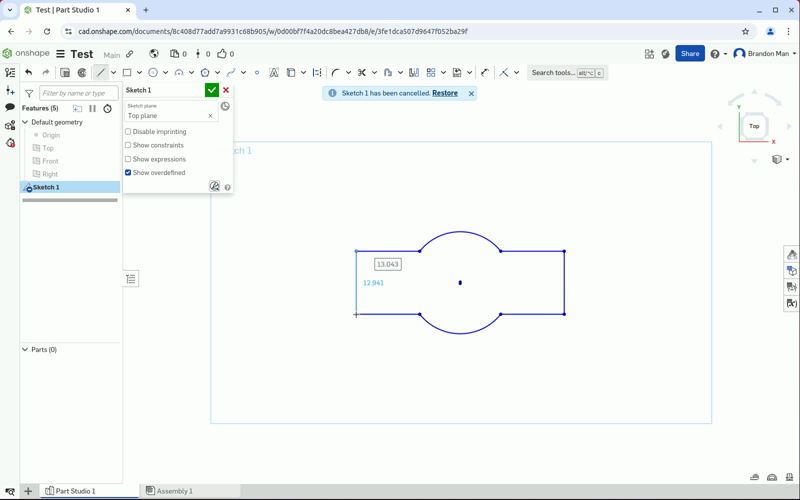
key(esc)
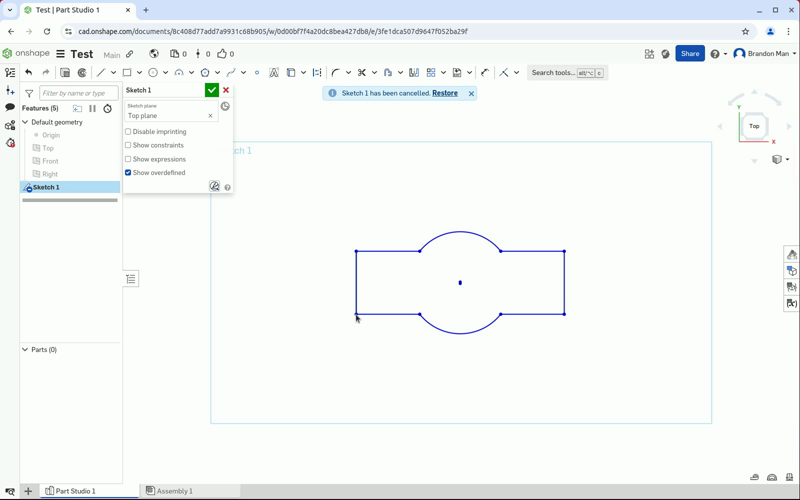
key(c)
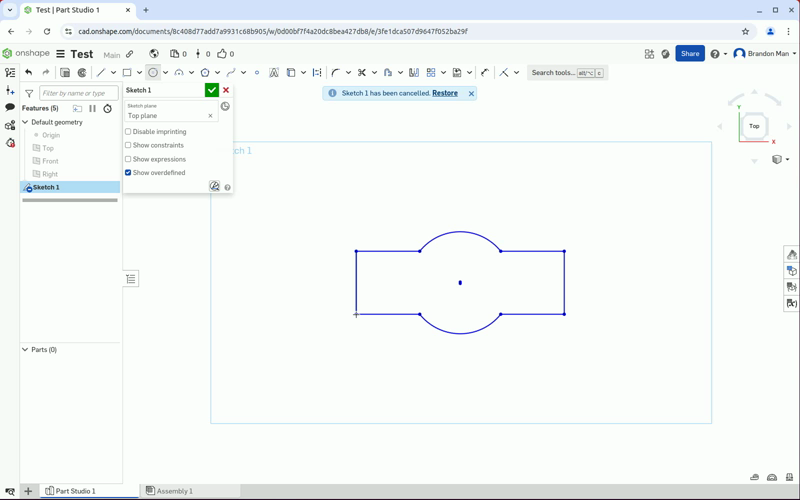
key_down(shift)
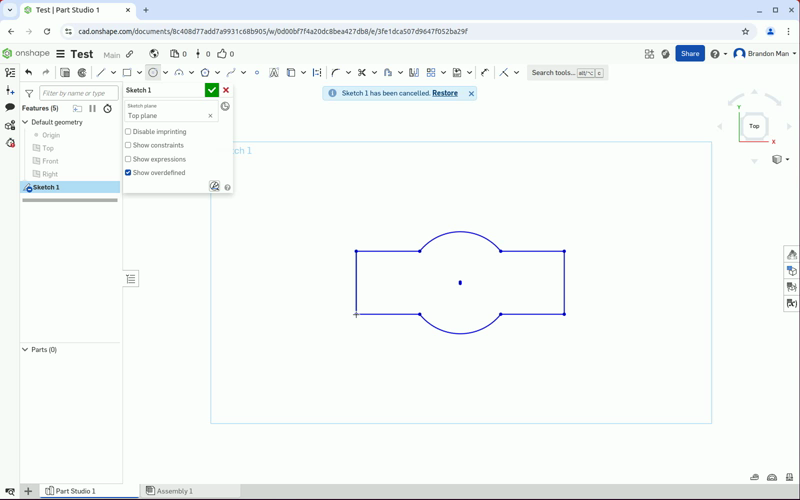
mouse_move(461, 281)
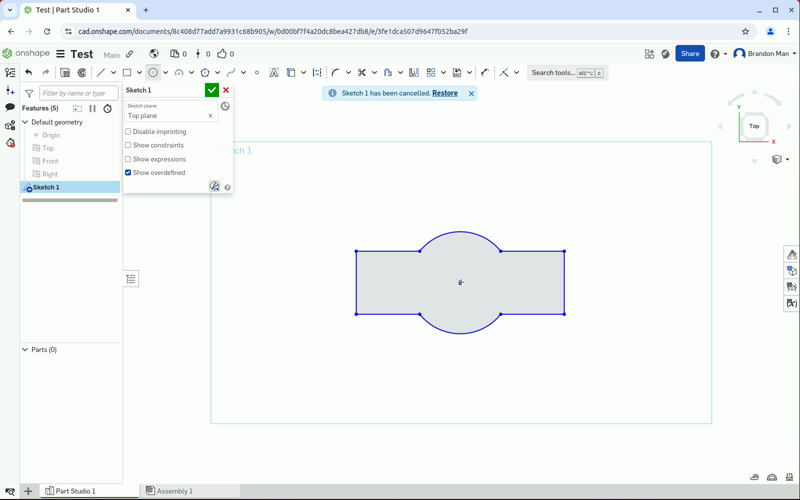
scroll(6)
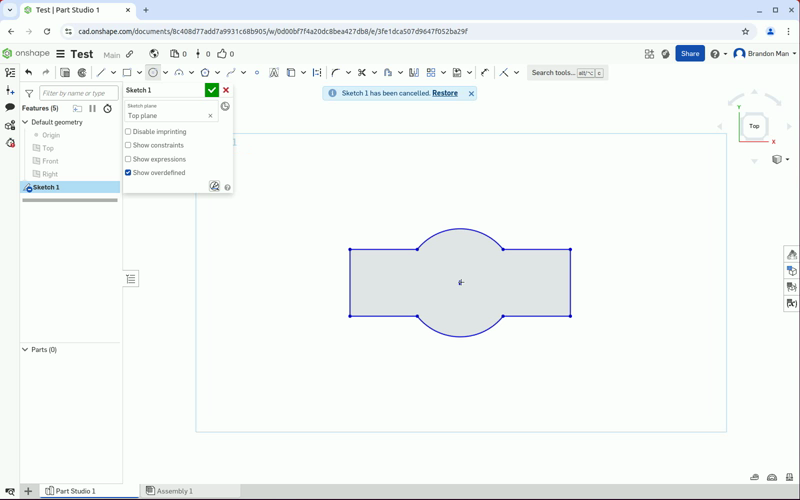
scroll(6)
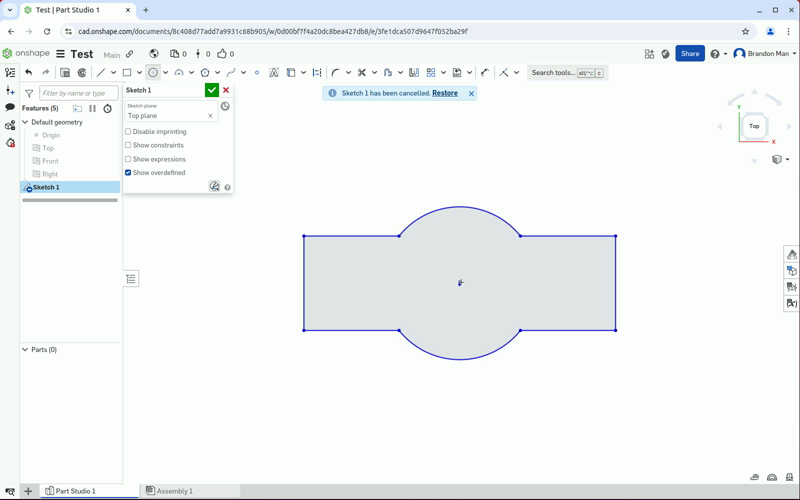
scroll(6)
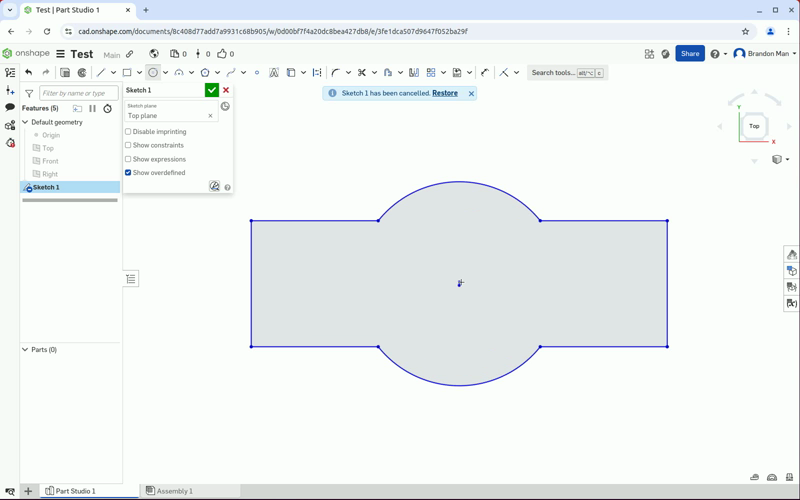
scroll(6)
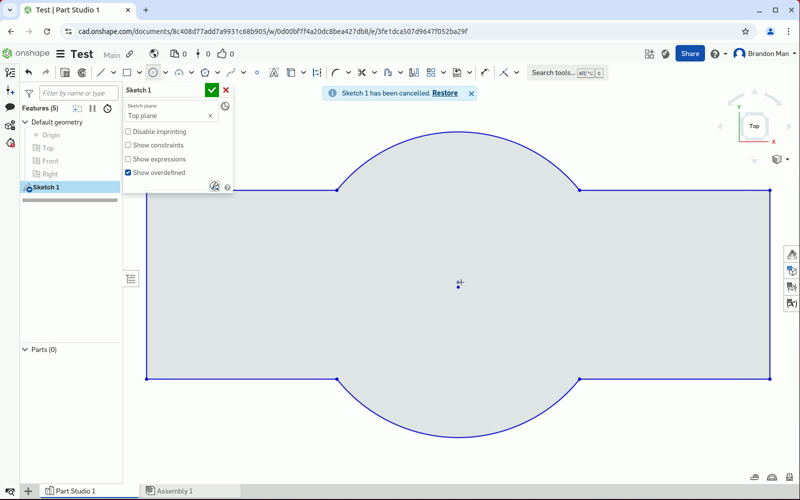
scroll(6)
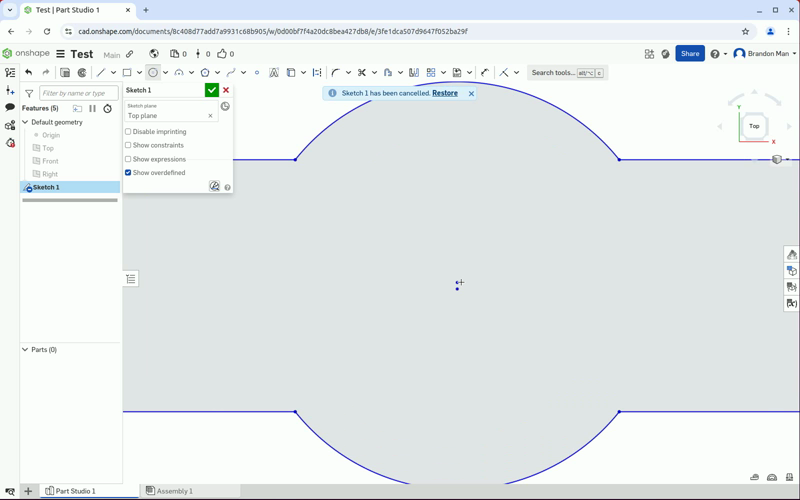
scroll(6)
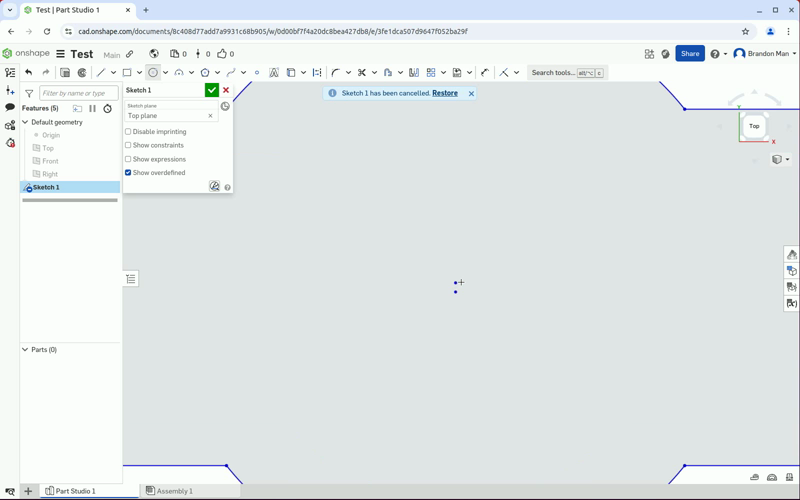
scroll(6)
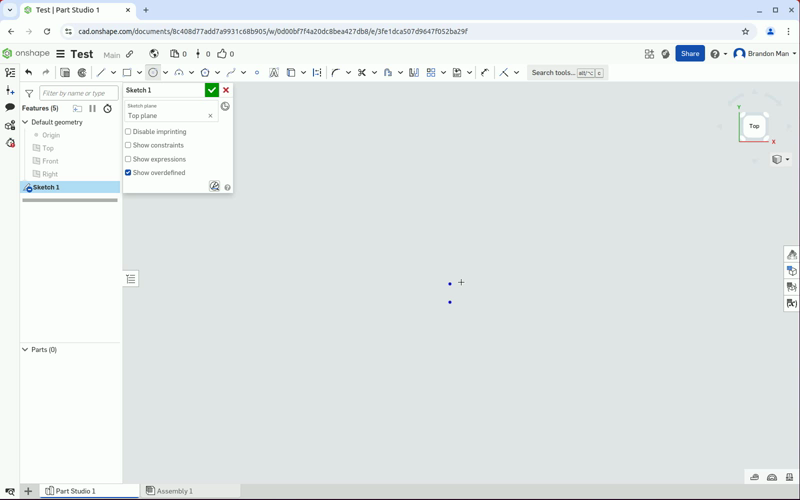
click(461, 281)
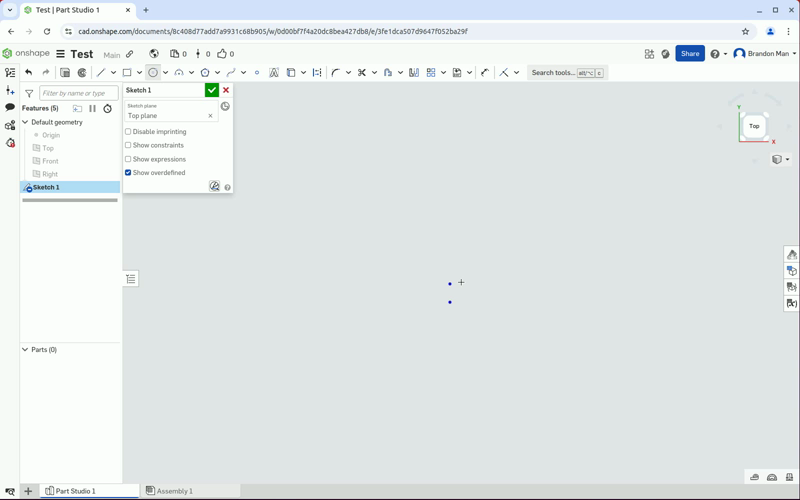
scroll(-6)
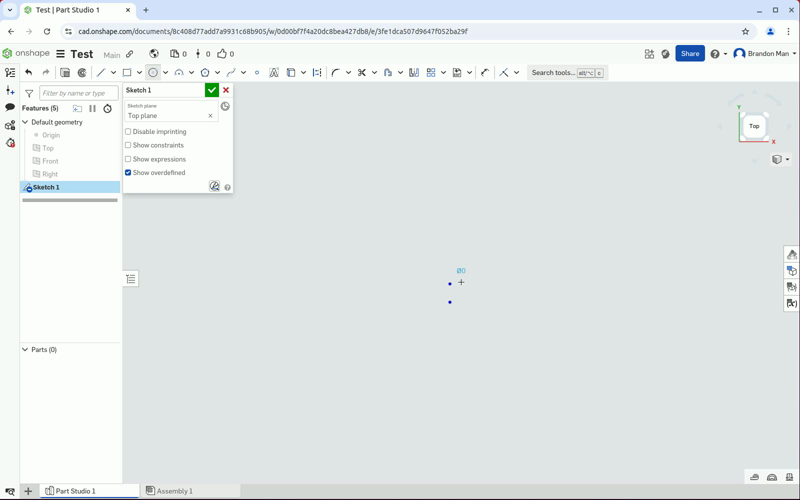
scroll(-6)
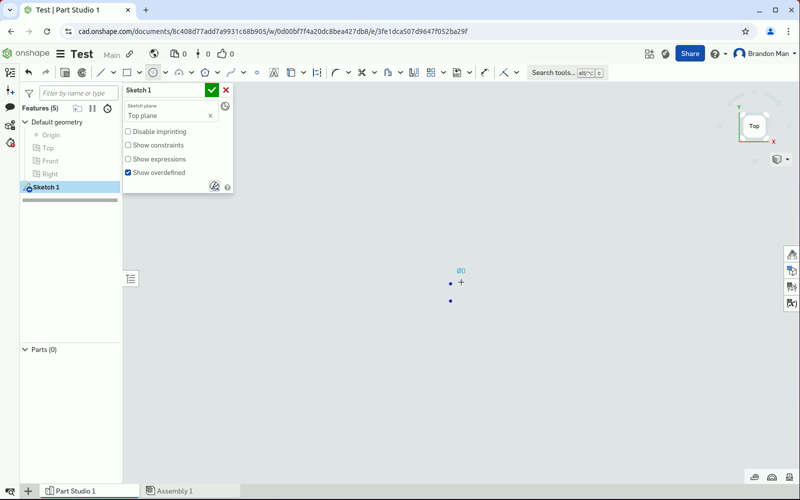
scroll(-6)
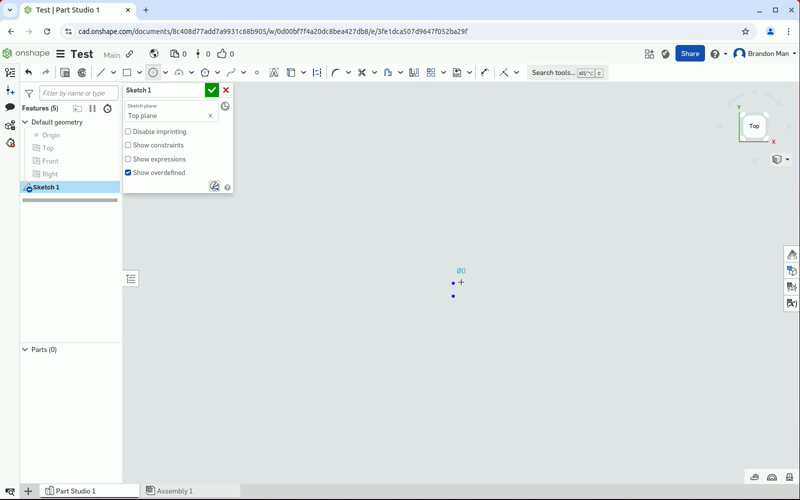
scroll(-6)
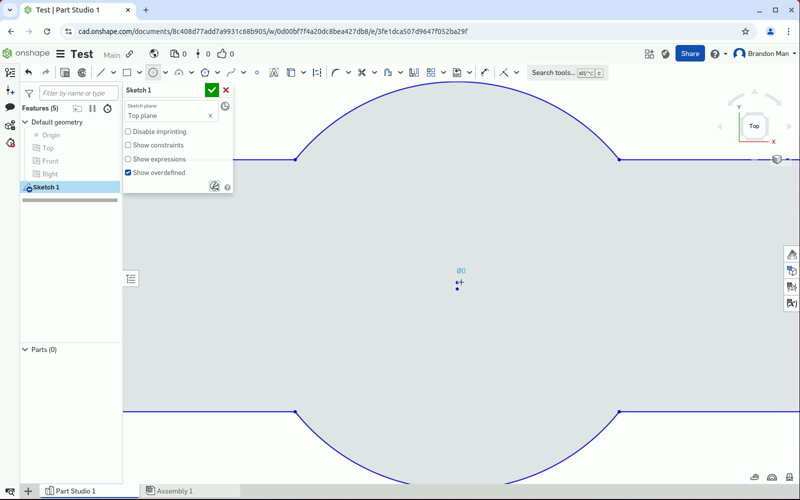
scroll(-6)
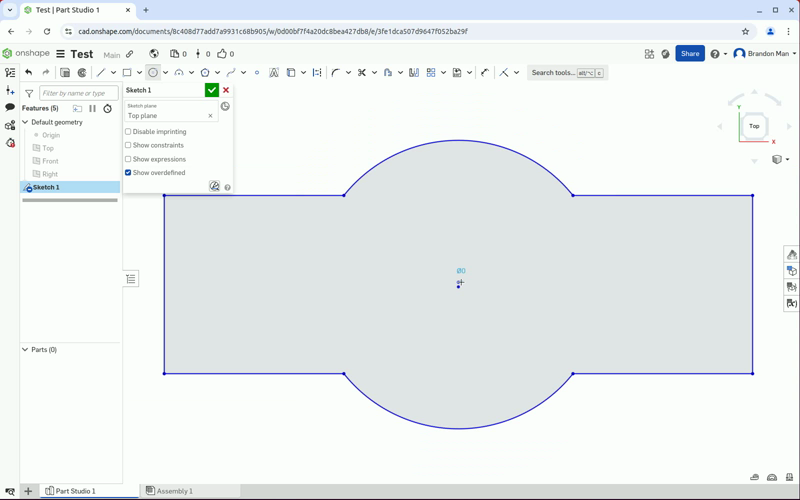
scroll(-6)
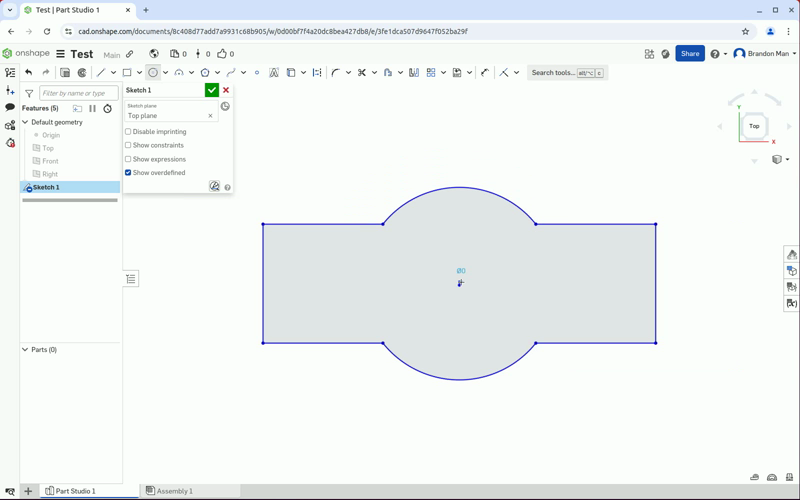
scroll(-6)
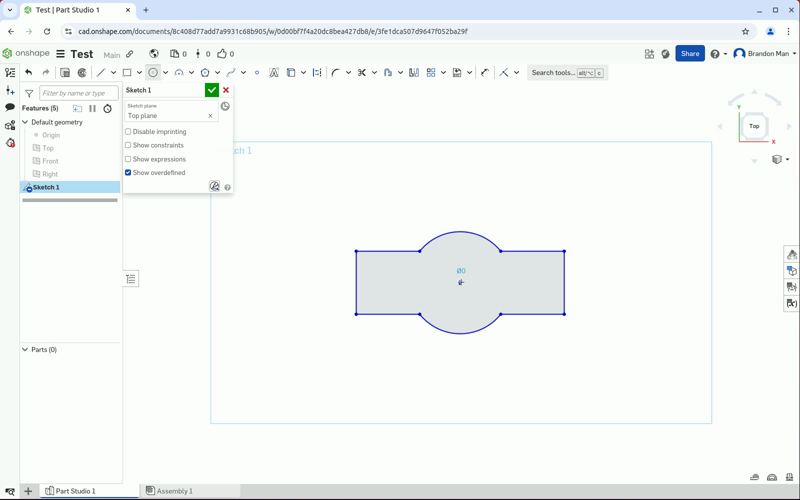
key_up(shift)
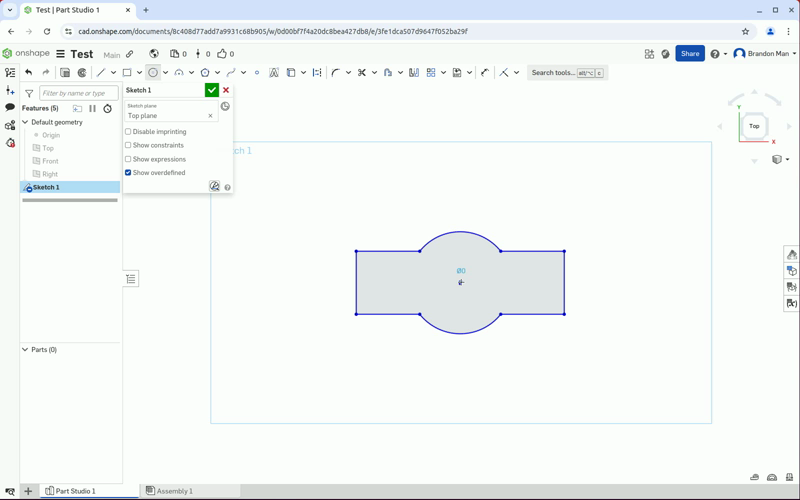
mouse_move(502, 281)
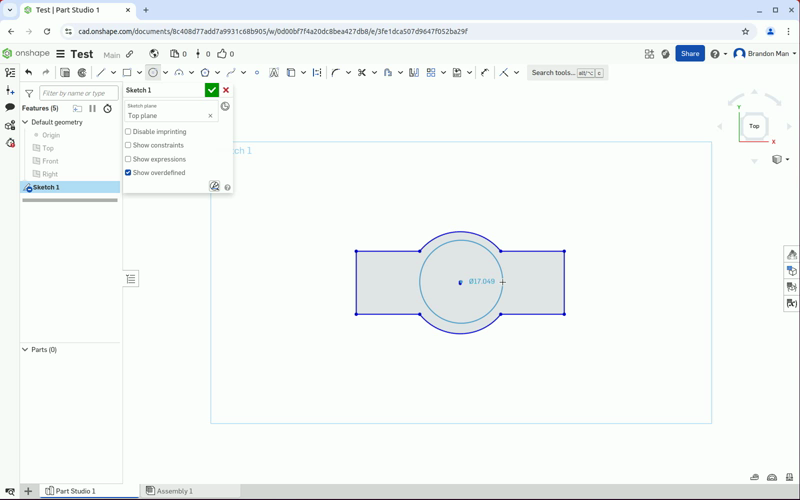
click(502, 281)
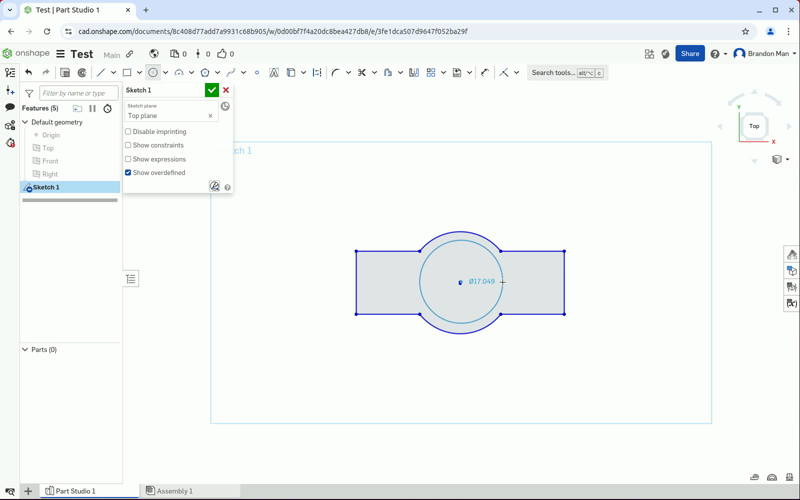
key(esc)
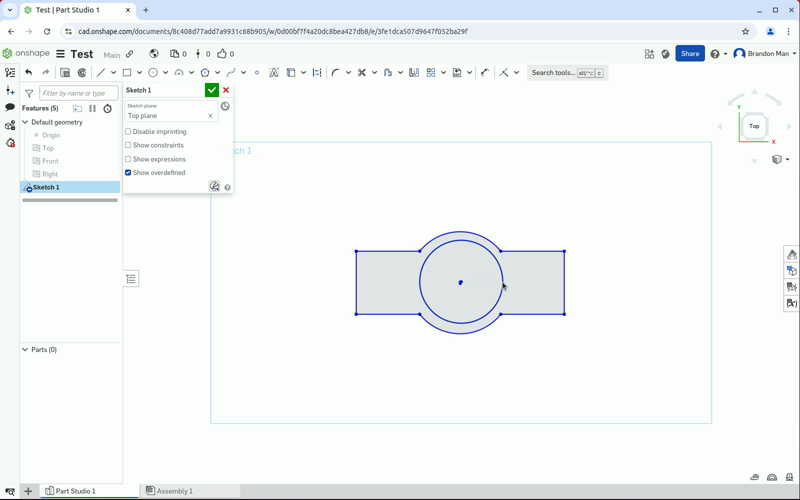
mouse_move(552, 297)
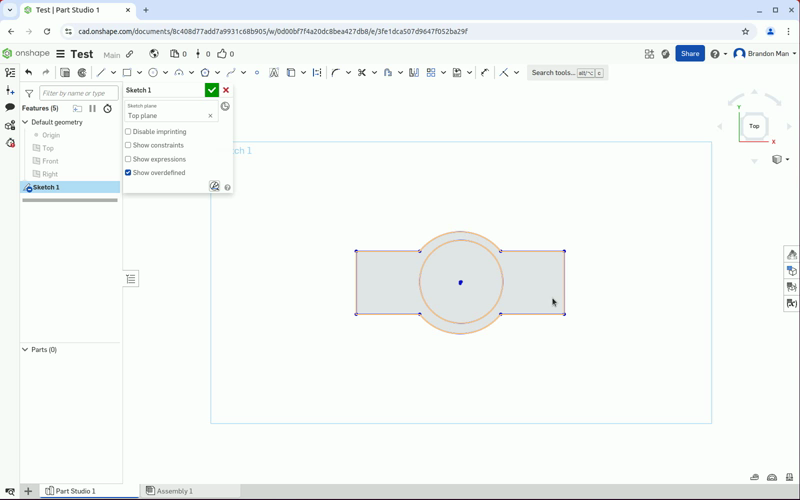
click(552, 297)
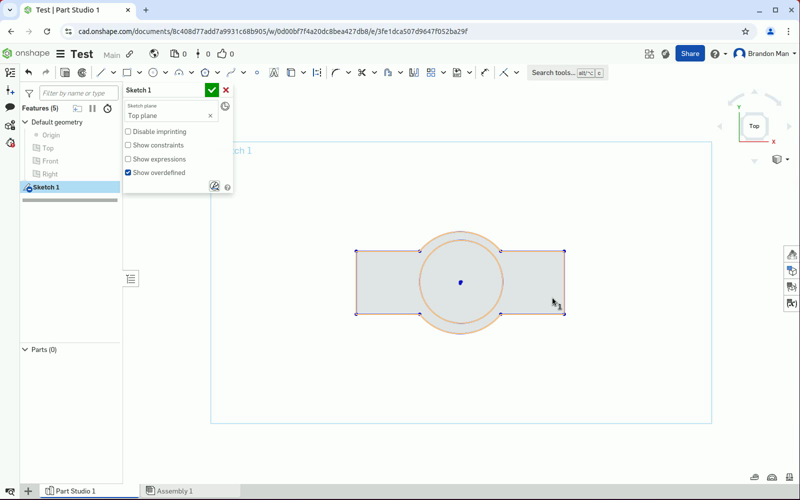
mouse_move(73, 352)
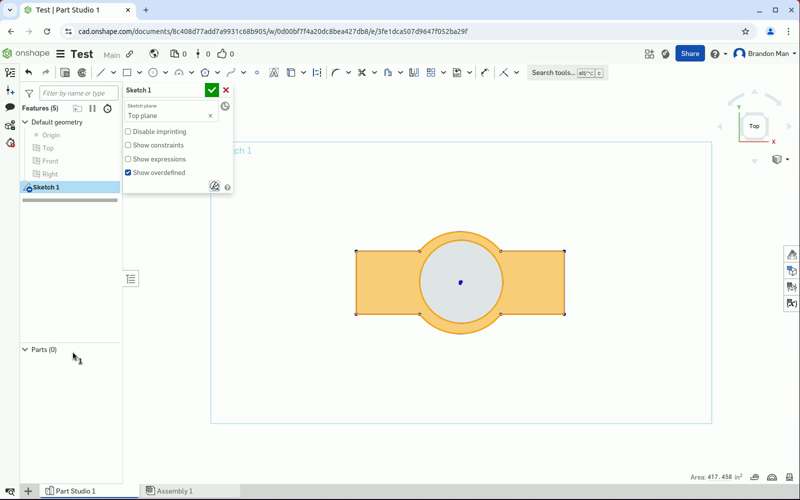
key(shift+y)
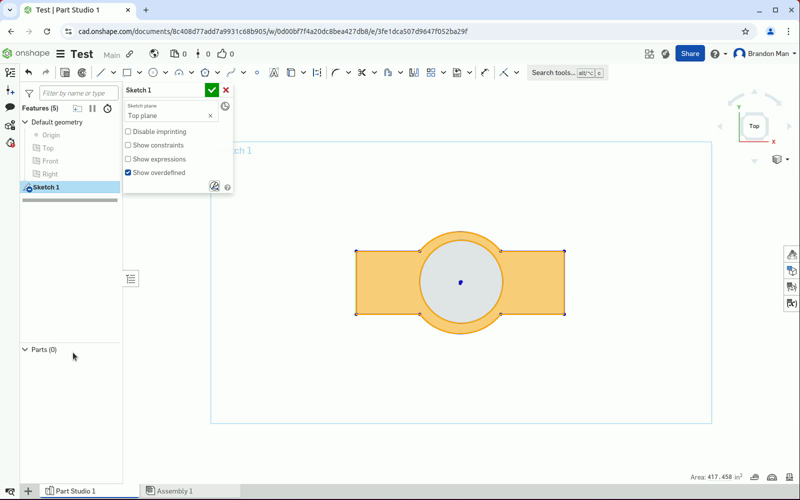
key(shift+e)
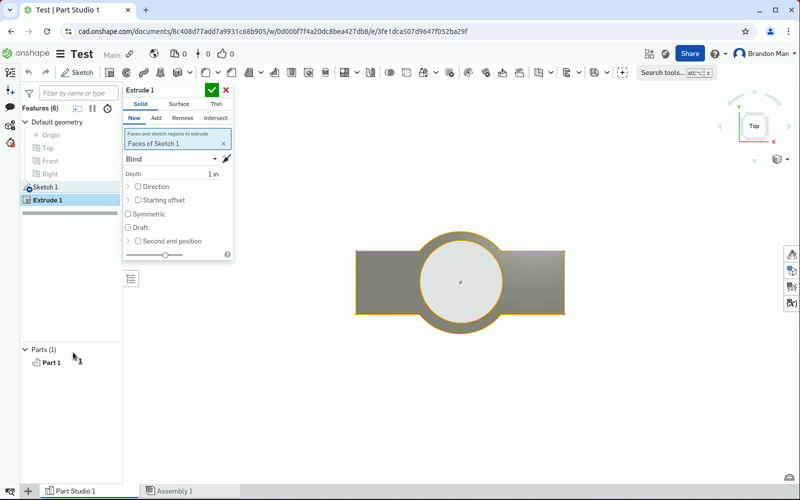
mouse_move(143, 106)
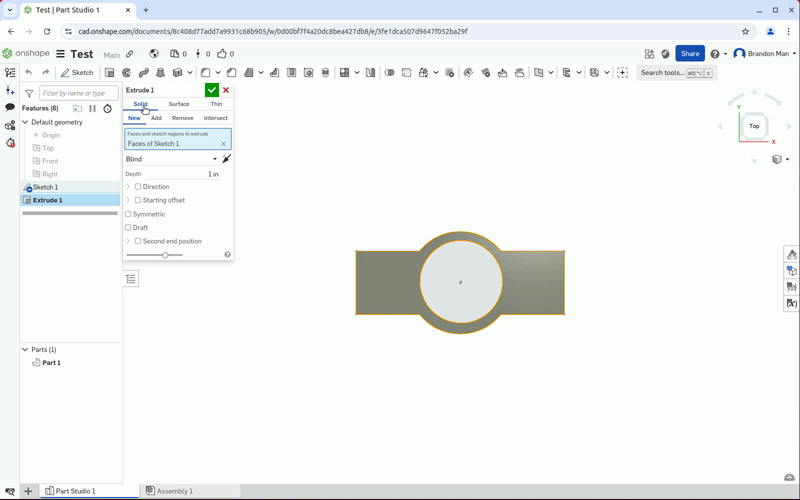
click(143, 106)
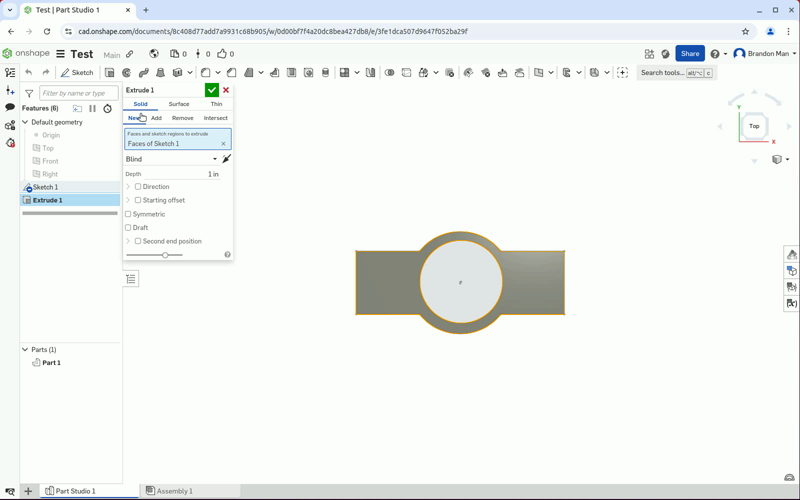
mouse_move(137, 120)
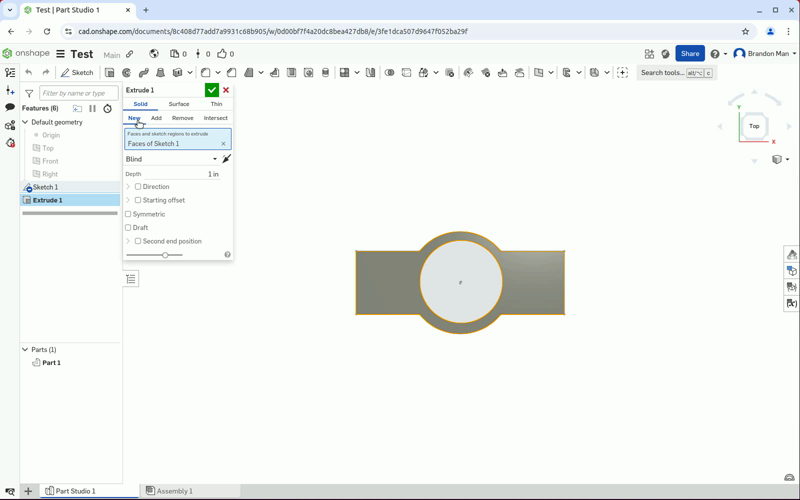
click(137, 120)
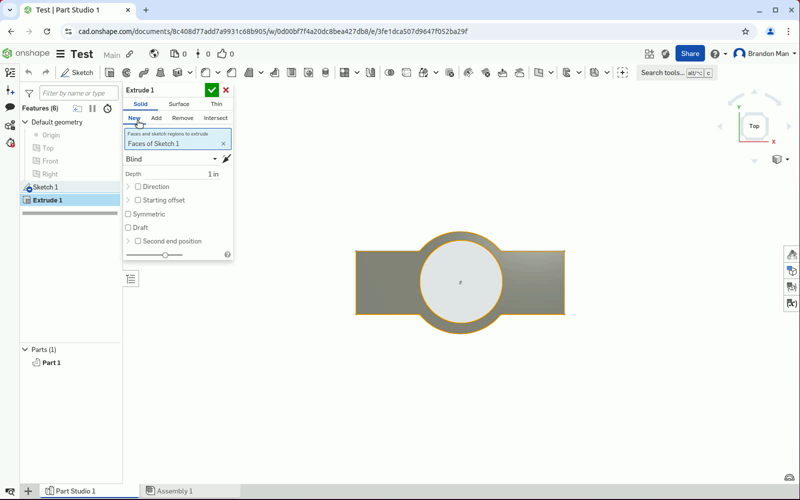
key(tab, 4)
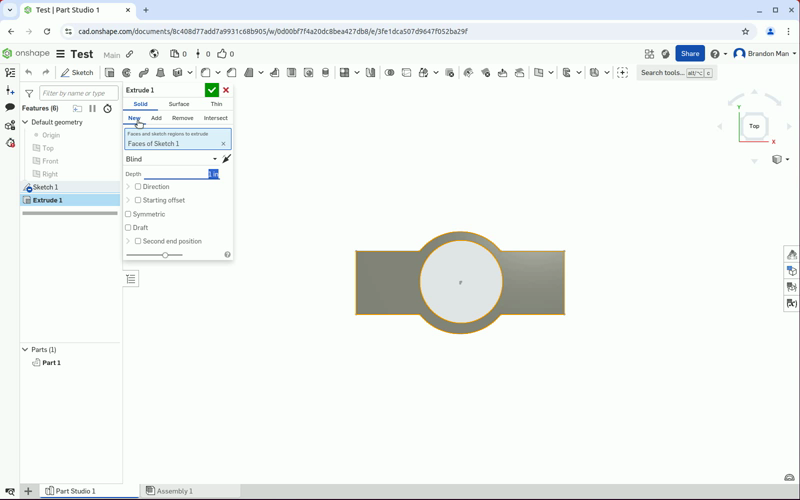
text(6.499)
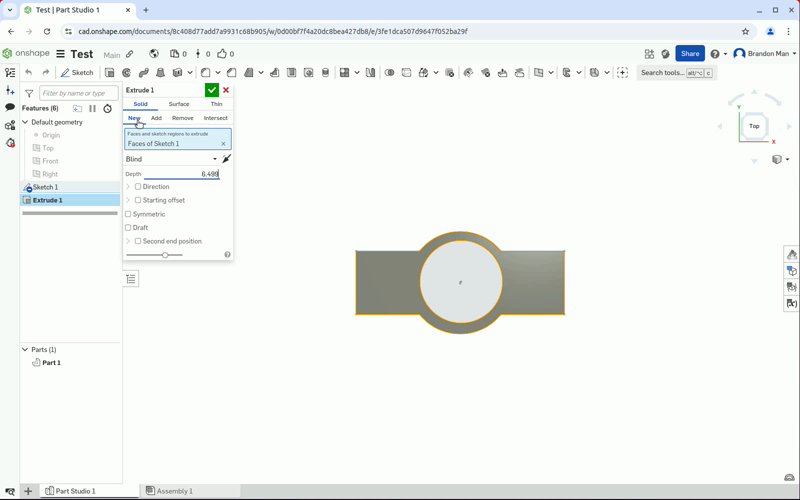
key(enter)
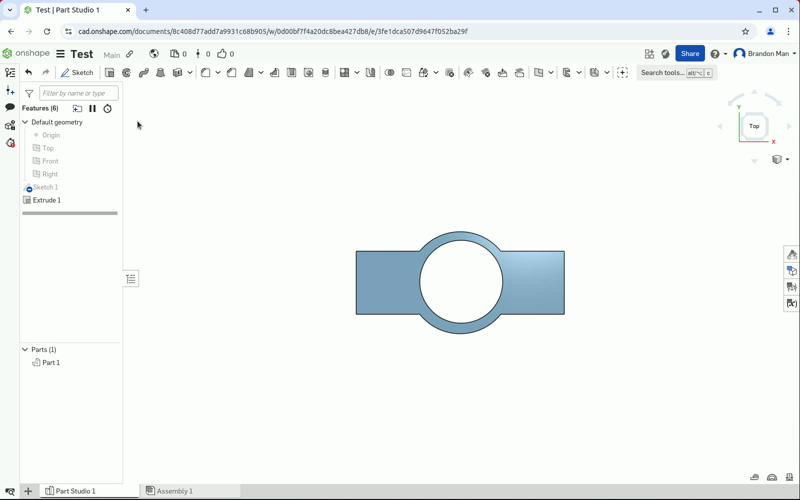
key(shift+h)
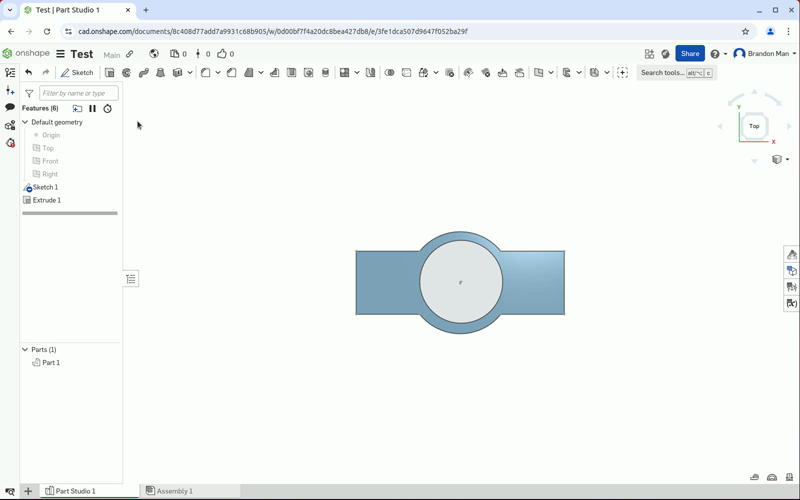
key(shift+h)
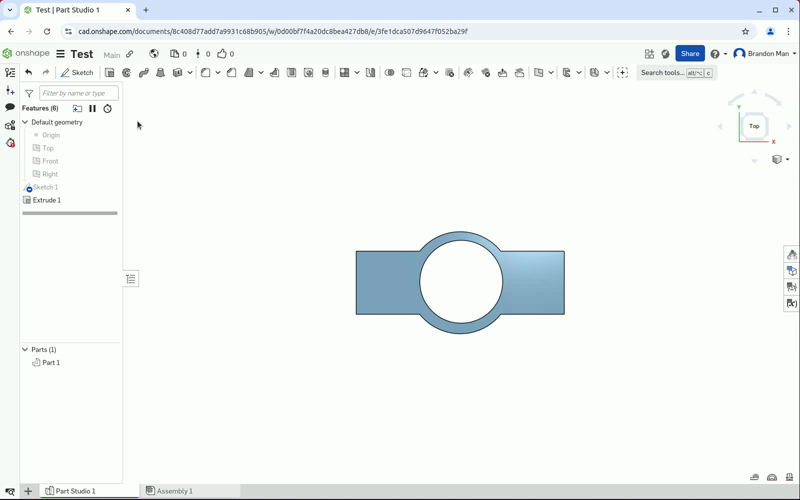
mouse_move(73, 189)
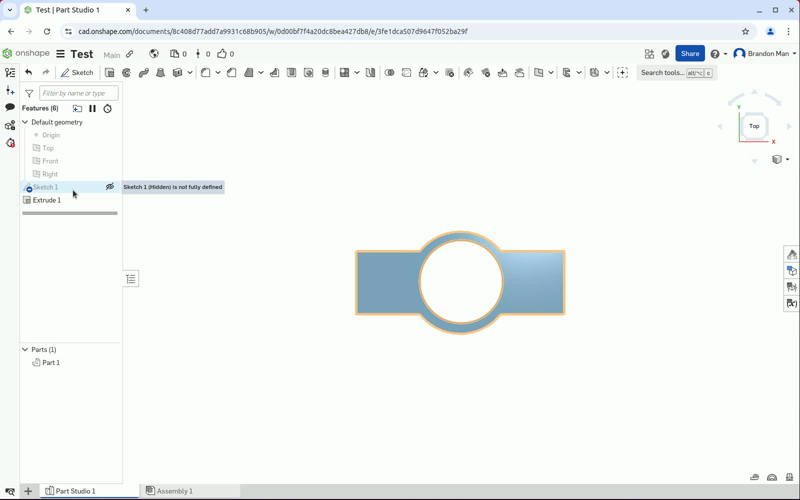
click(73, 189)
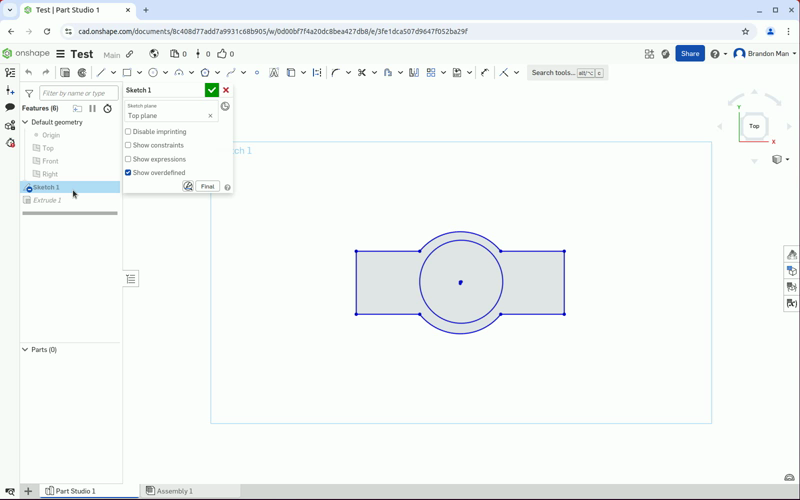
mouse_move(229, 92)
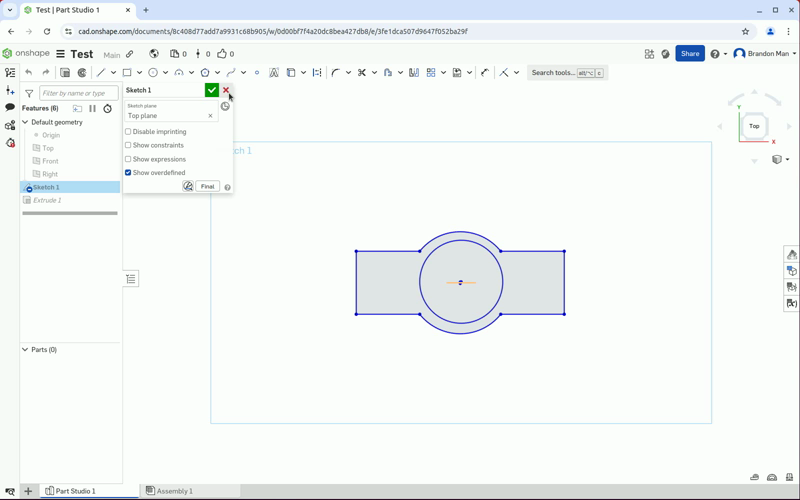
click(229, 92)
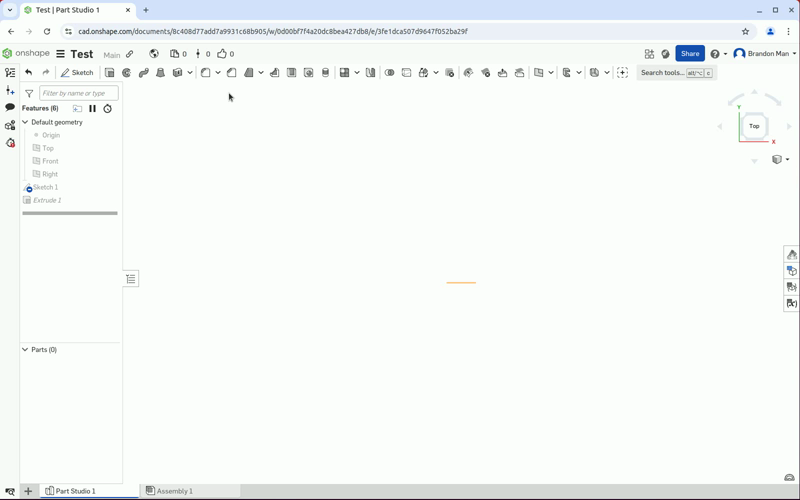
mouse_move(541, 75)
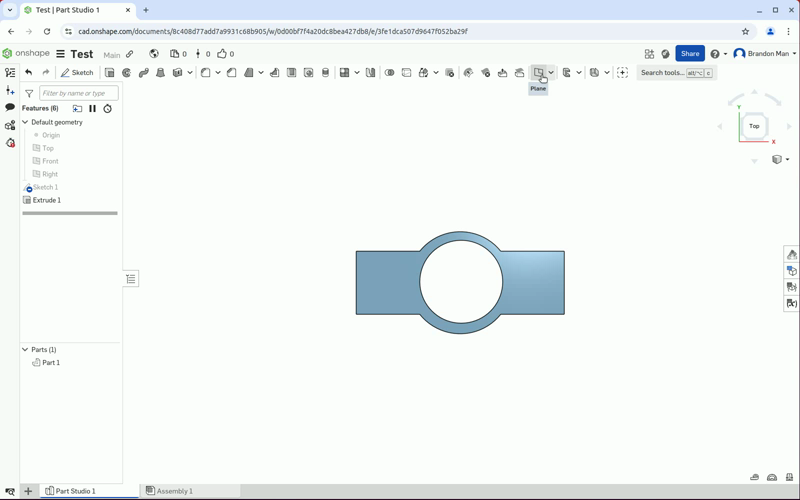
click(541, 75)
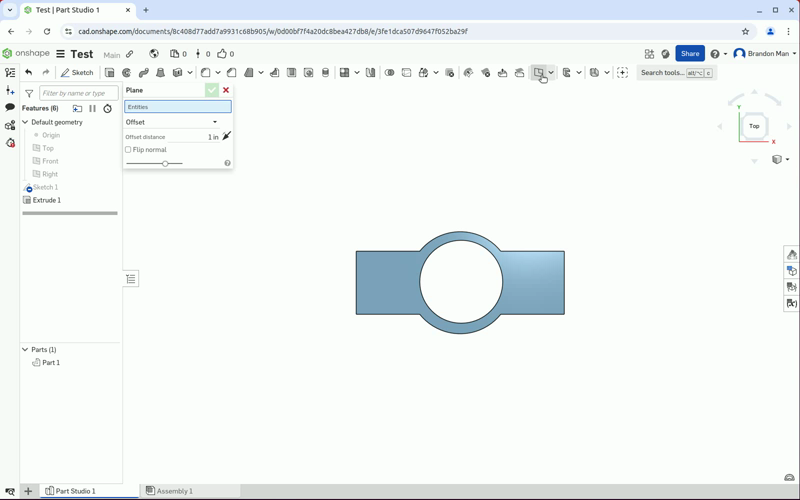
mouse_move(73, 150)
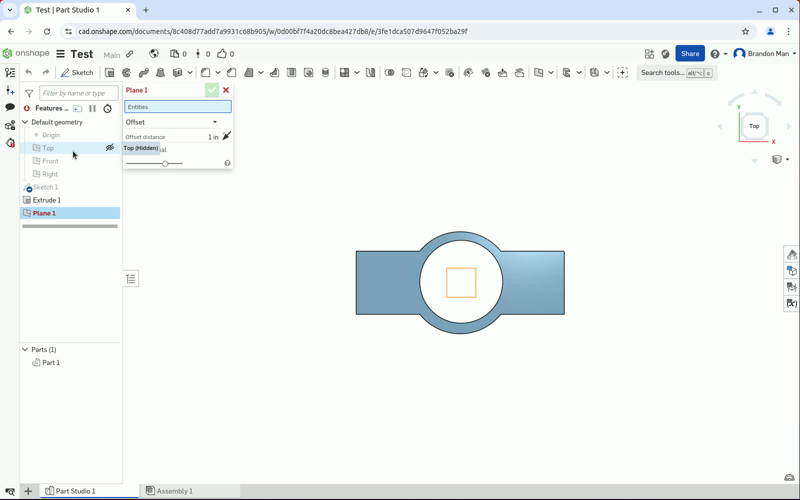
click(73, 150)
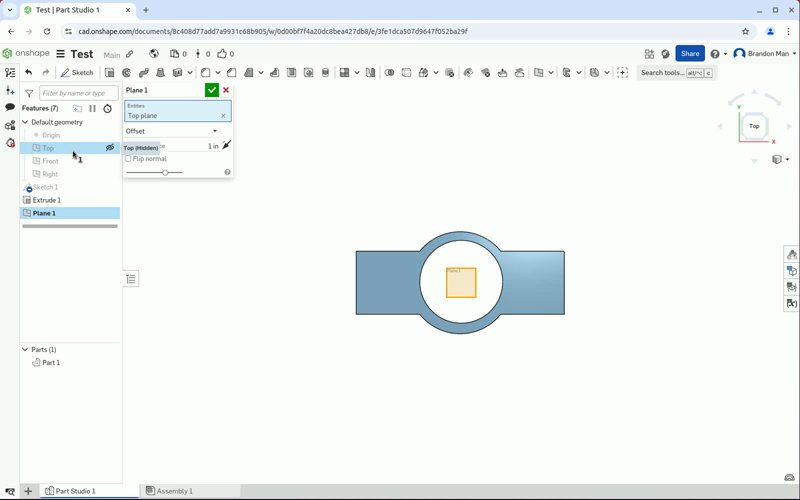
key(tab, 2)
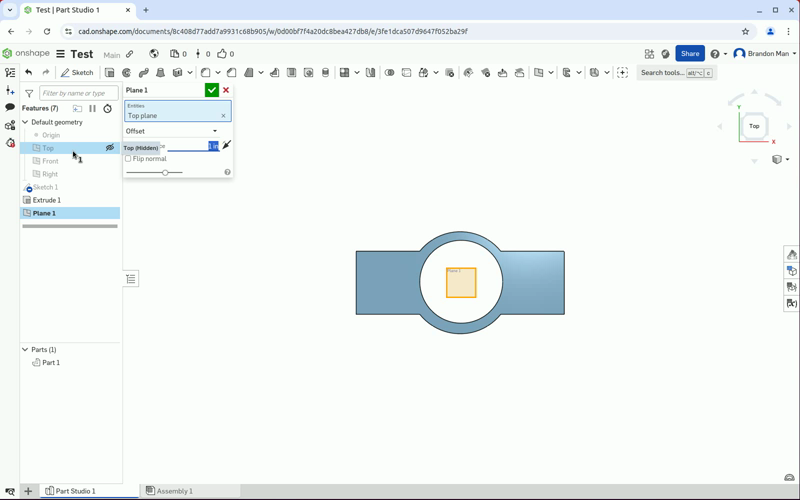
text(6.501)
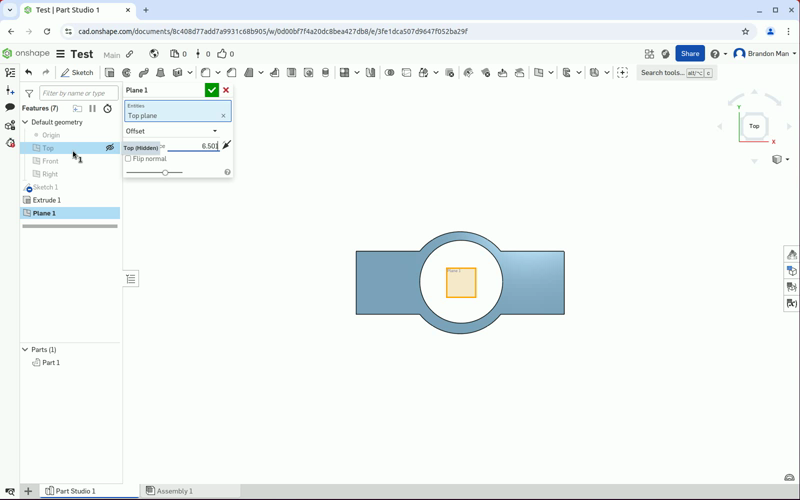
key(enter, 2)
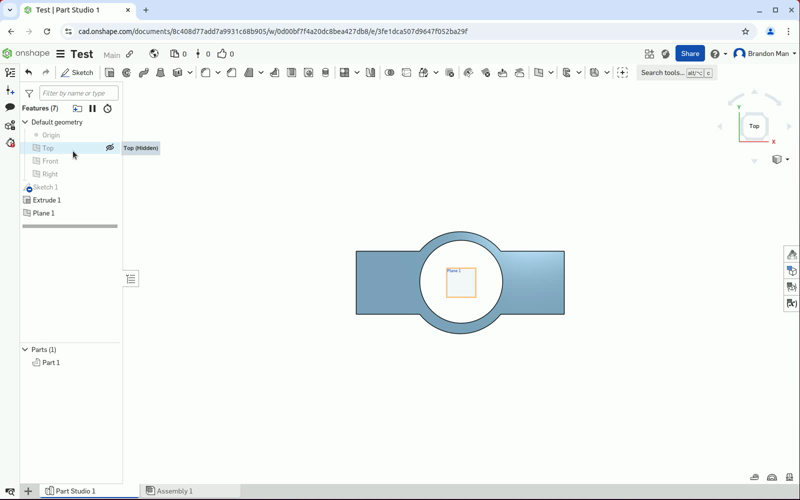
key(shift+s)
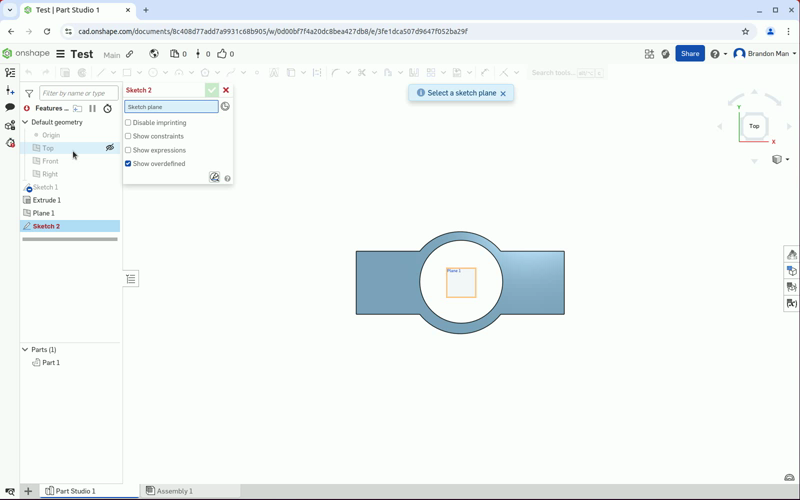
mouse_move(73, 215)
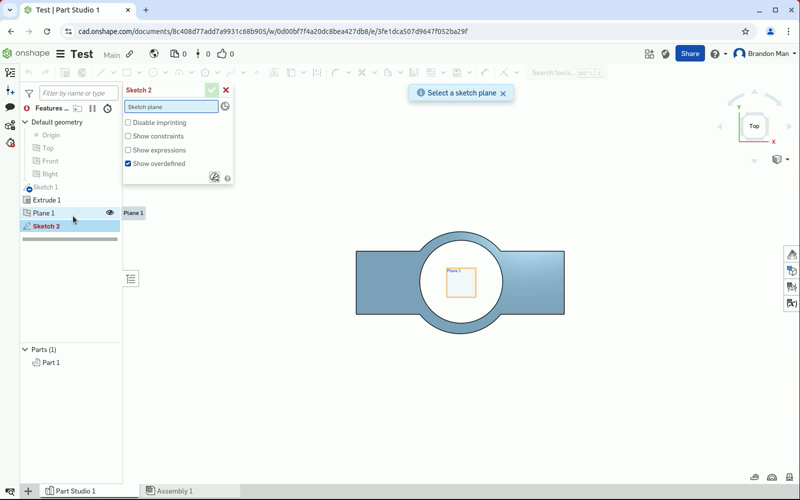
click(73, 215)
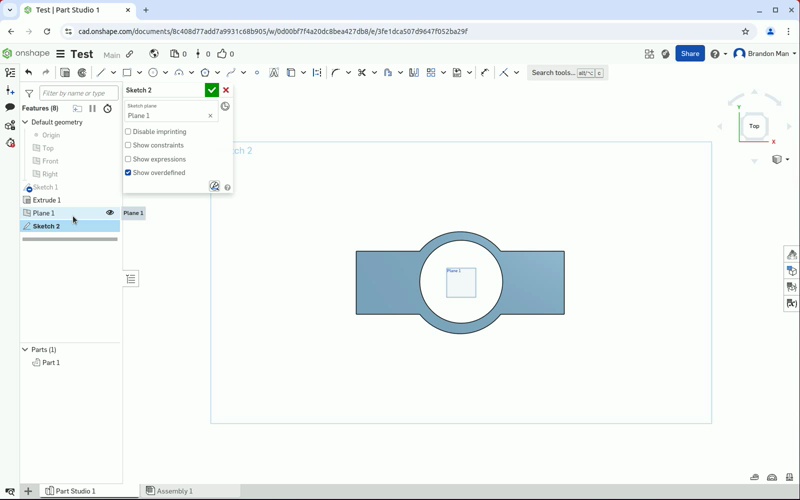
mouse_move(73, 352)
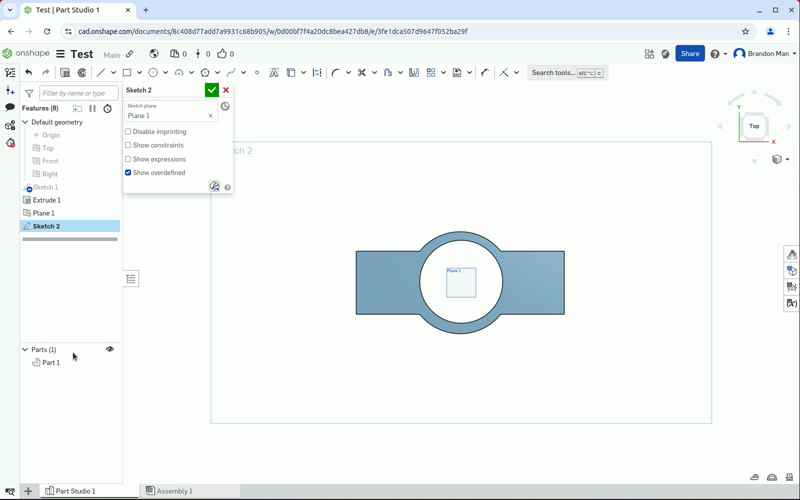
key(y)
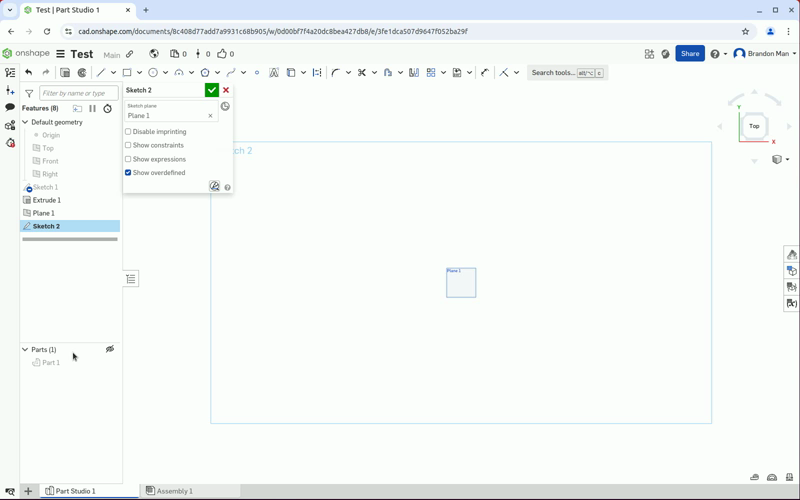
key(l)
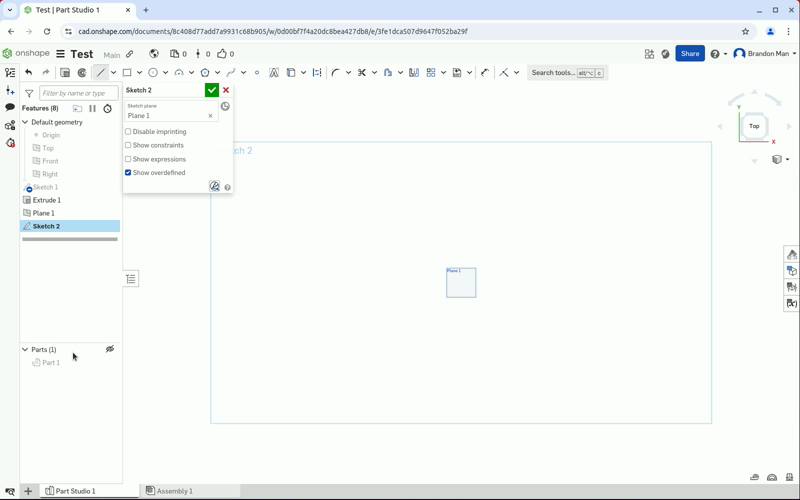
key_down(shift)
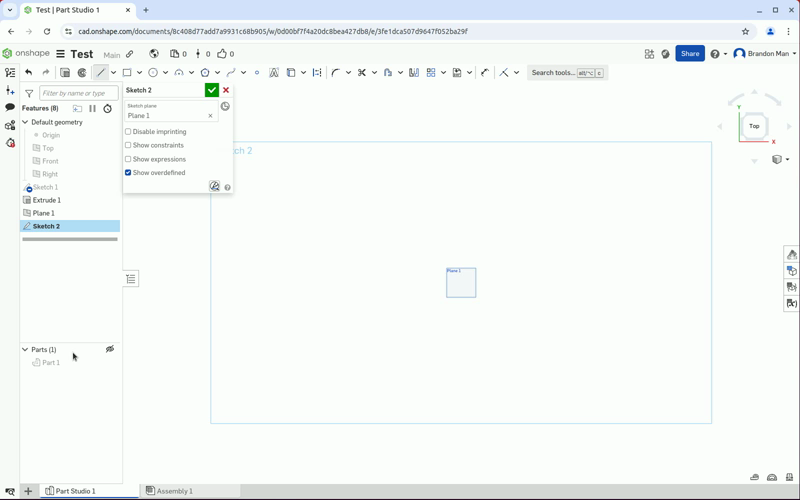
mouse_move(356, 268)
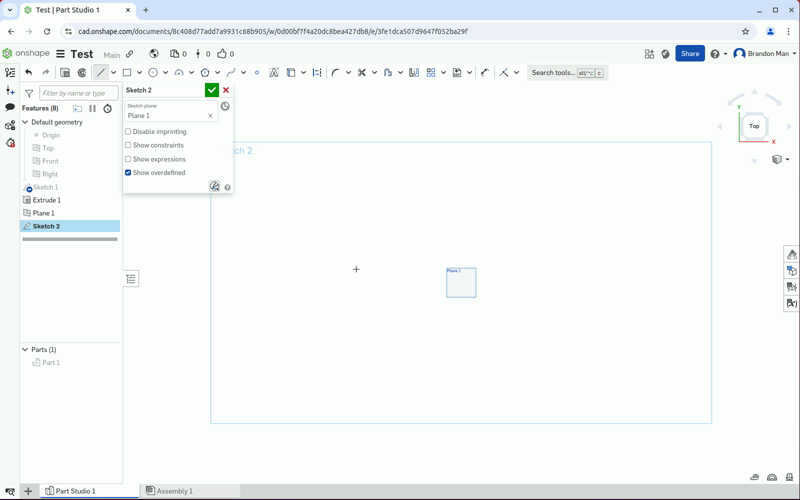
click(356, 268)
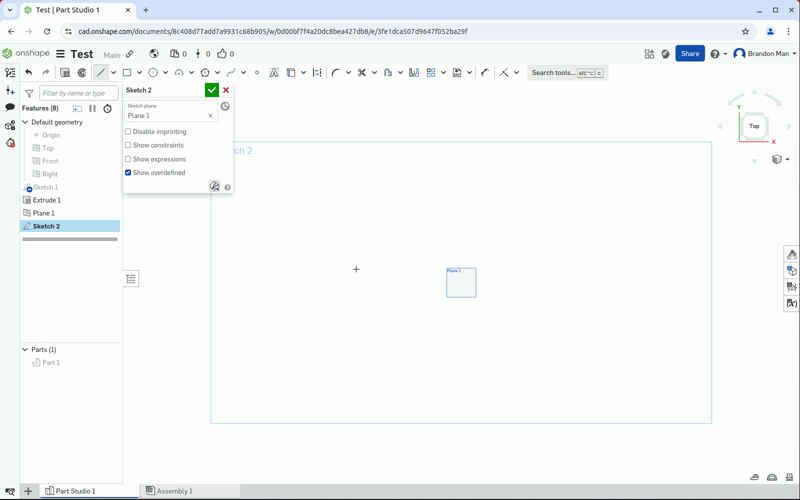
key_up(shift)
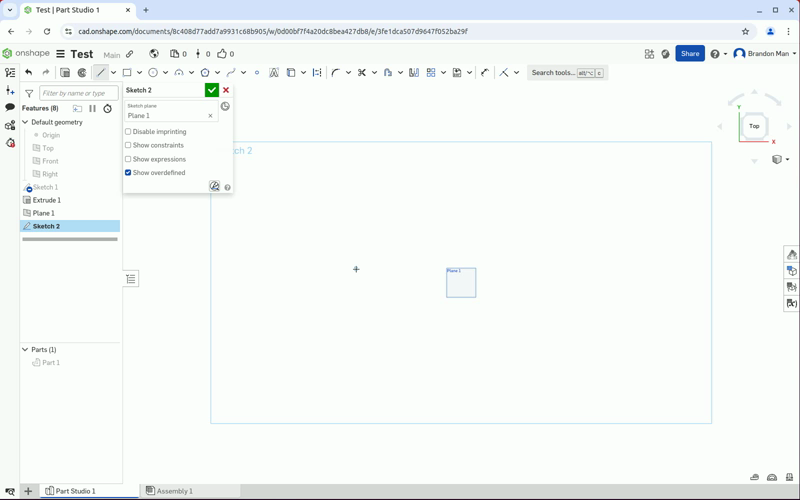
key_down(shift)
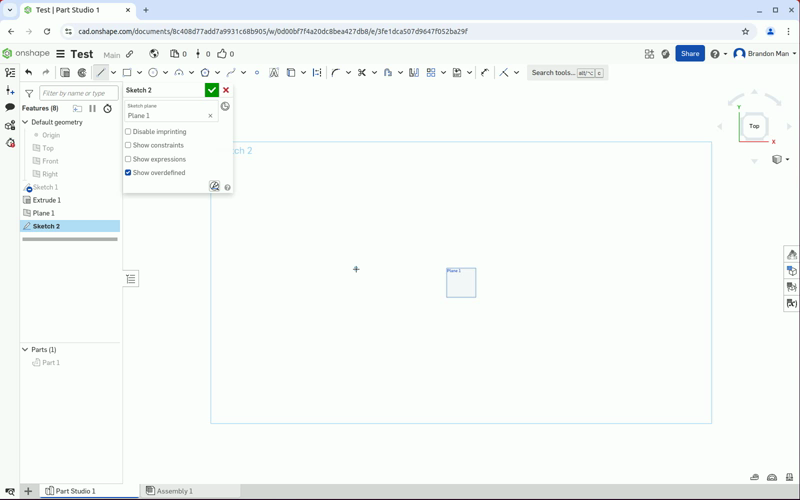
mouse_move(386, 268)
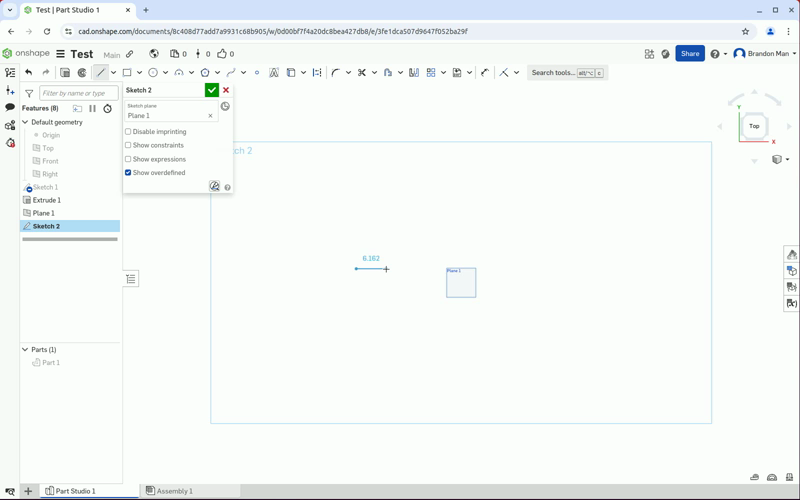
mouse_move(373, 268)
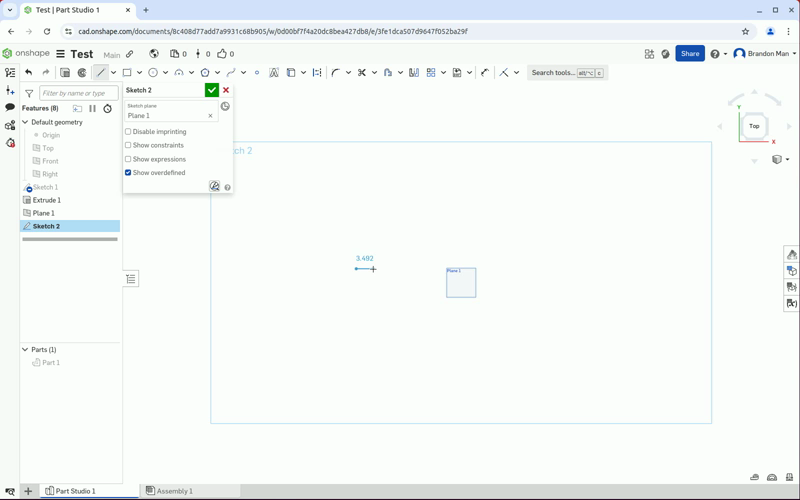
click(373, 268)
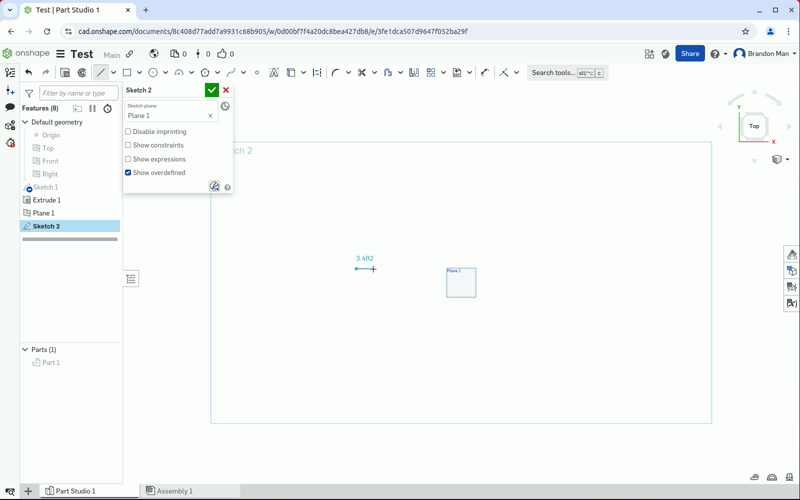
key_up(shift)
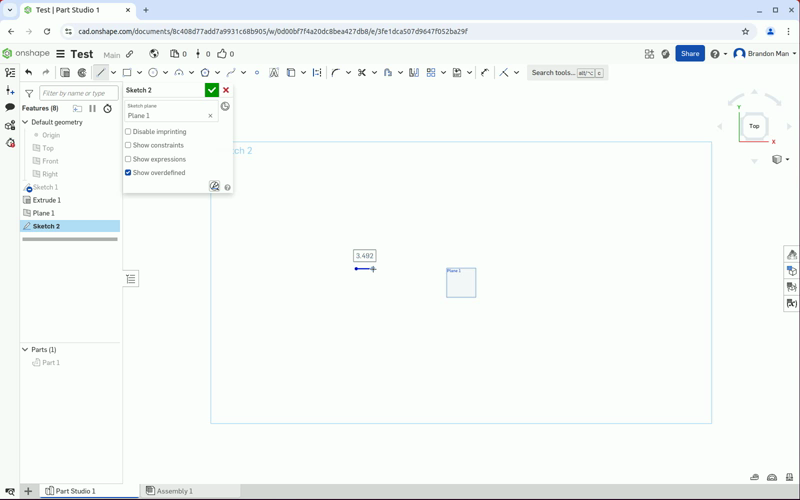
key_down(shift)
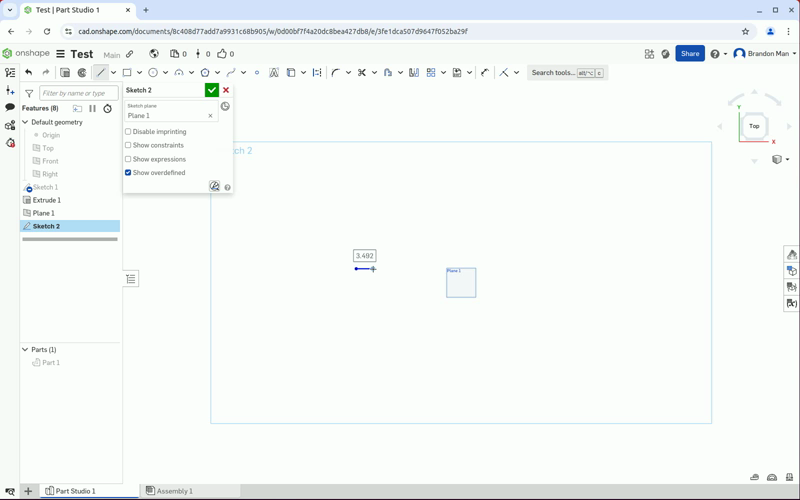
mouse_move(403, 268)
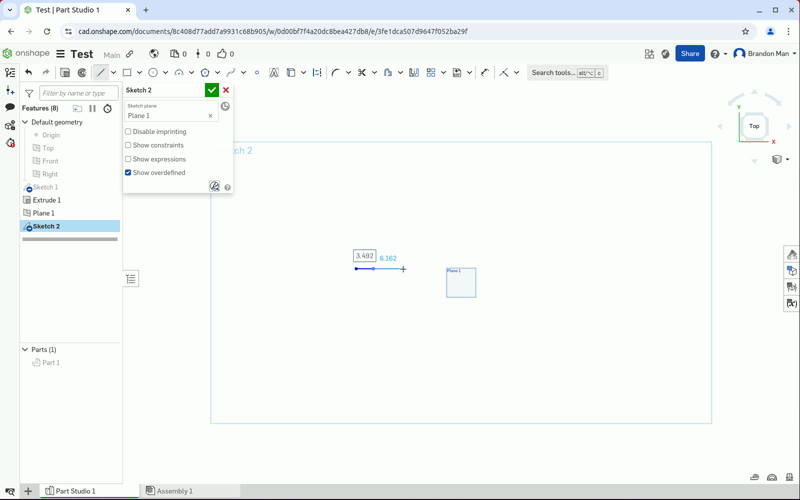
mouse_move(373, 249)
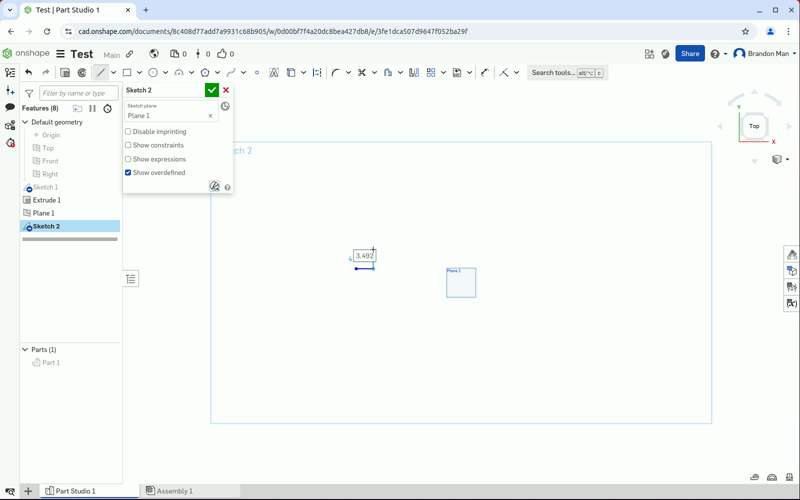
click(373, 249)
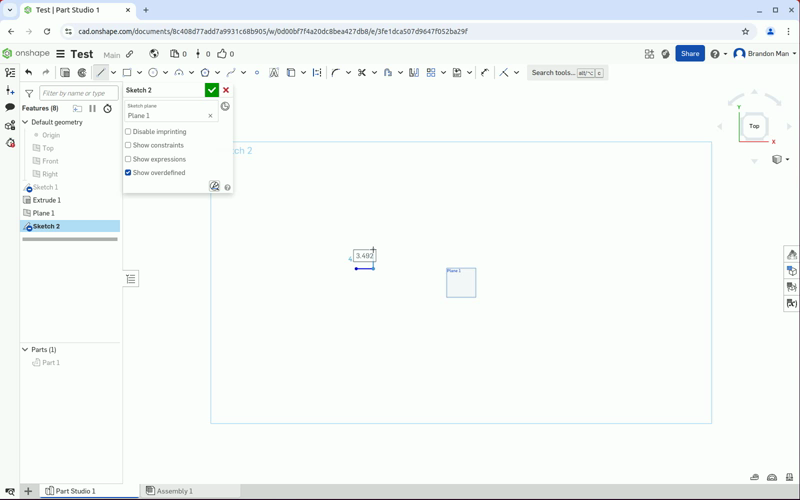
key_up(shift)
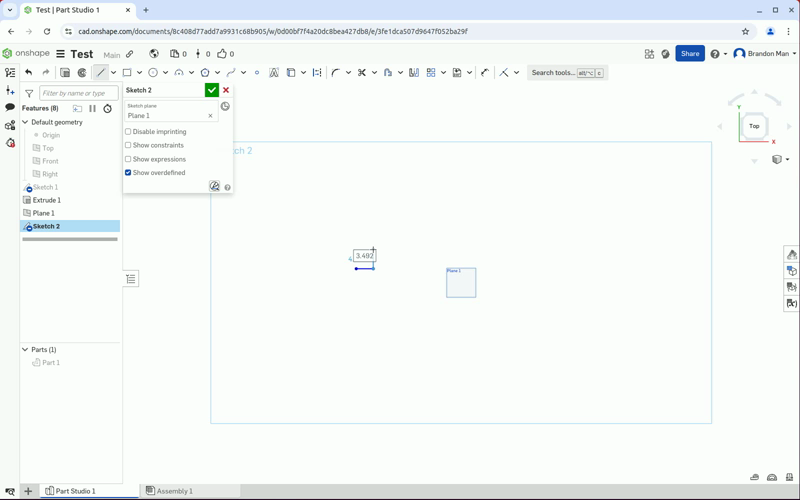
key_down(shift)
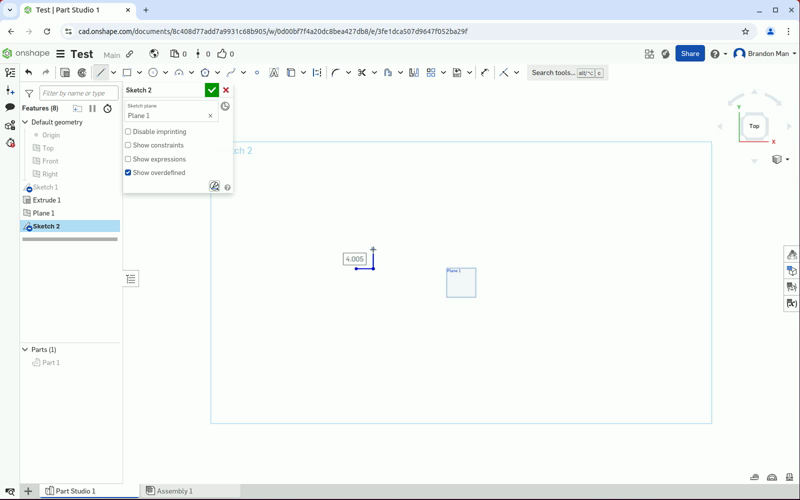
mouse_move(403, 249)
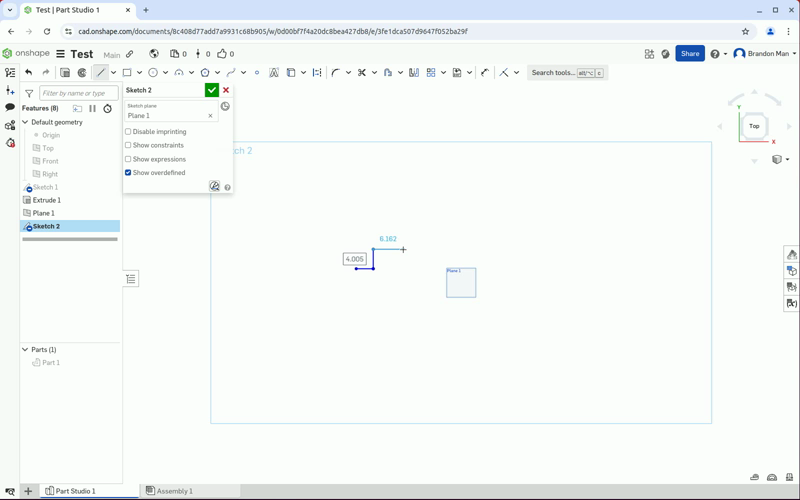
mouse_move(356, 249)
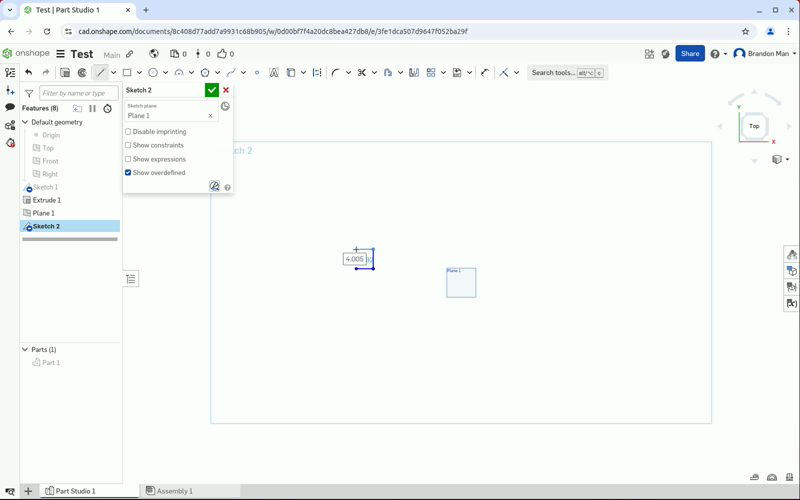
click(356, 249)
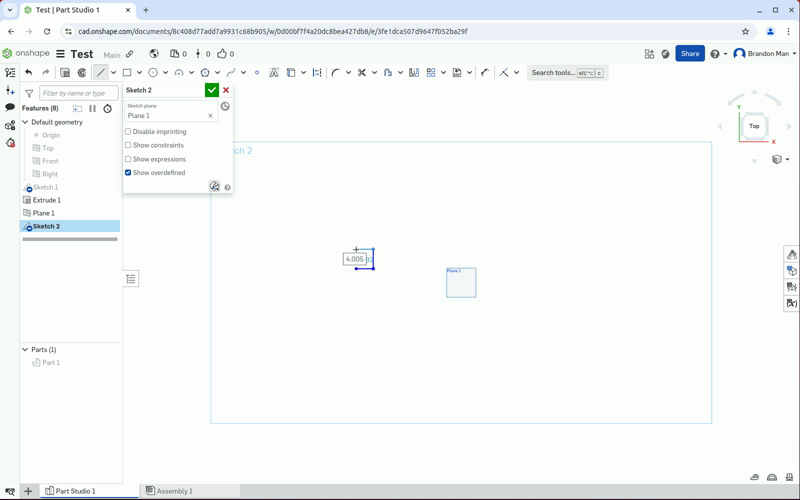
key_up(shift)
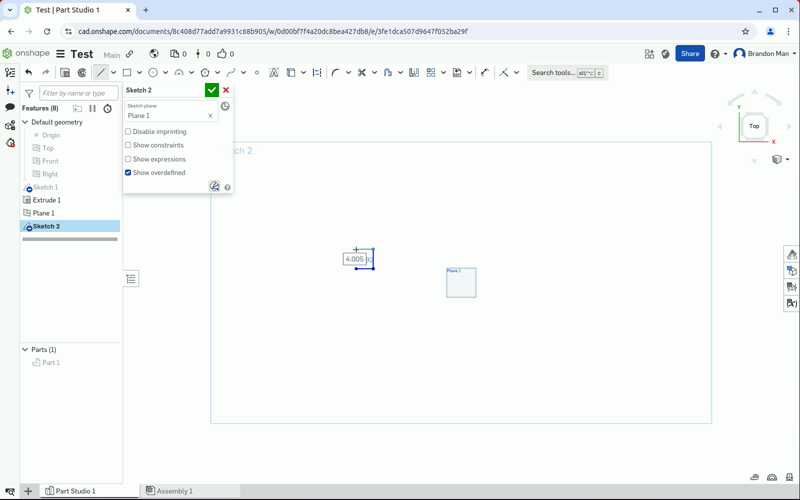
mouse_move(386, 249)
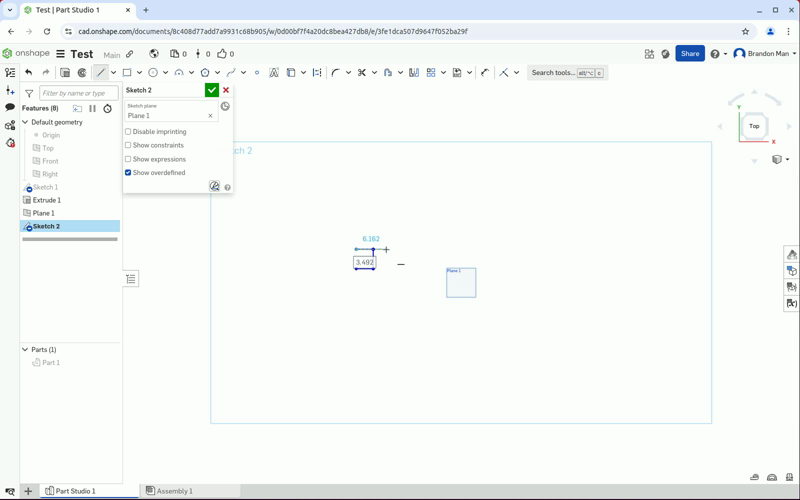
key_down(shift)
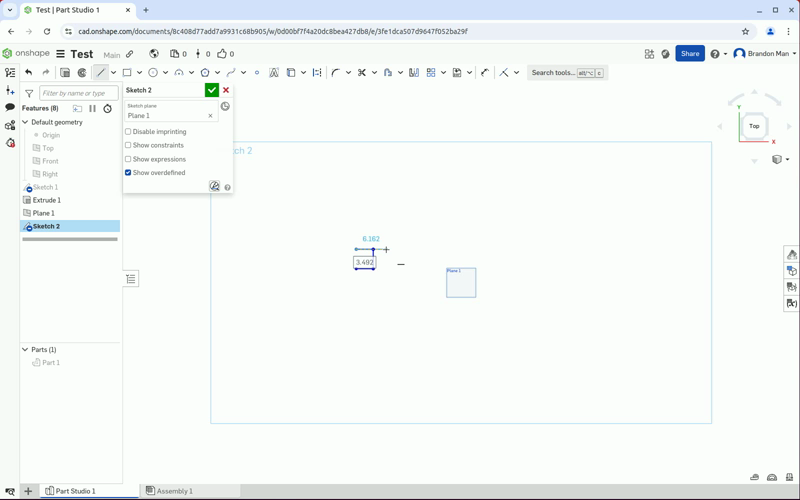
mouse_move(356, 268)
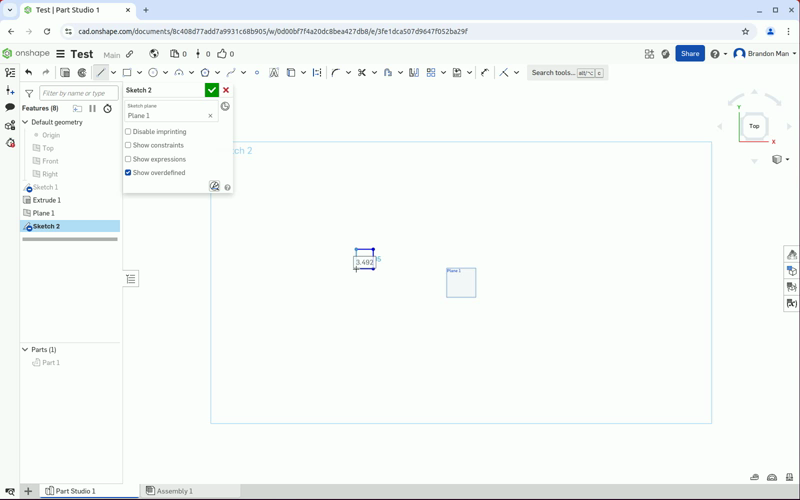
key_up(shift)
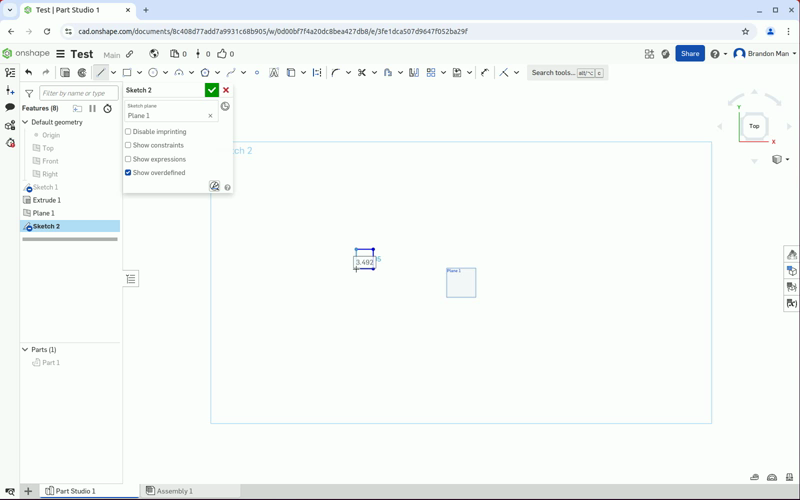
click(356, 268)
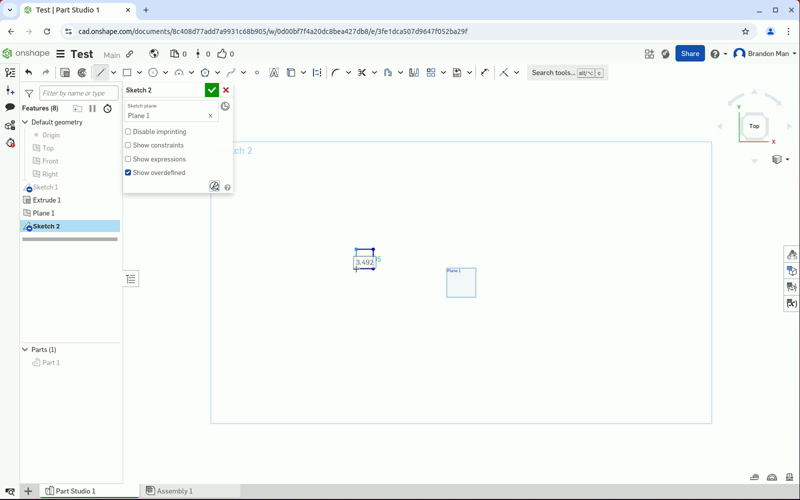
key(esc)
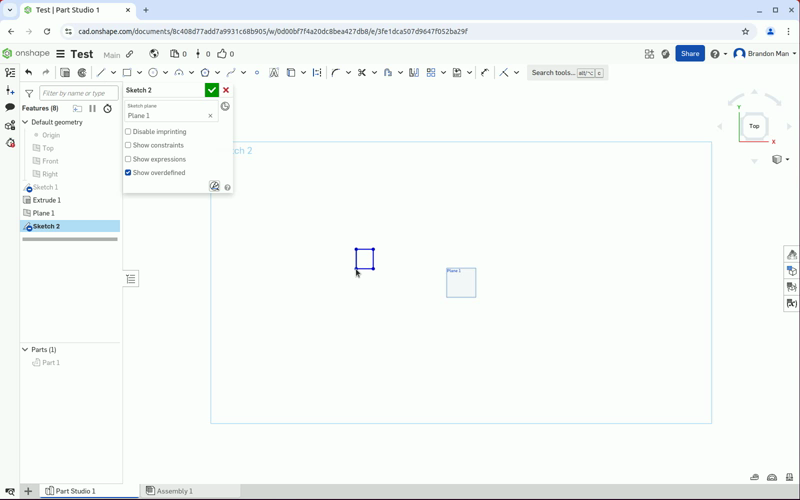
mouse_move(360, 250)
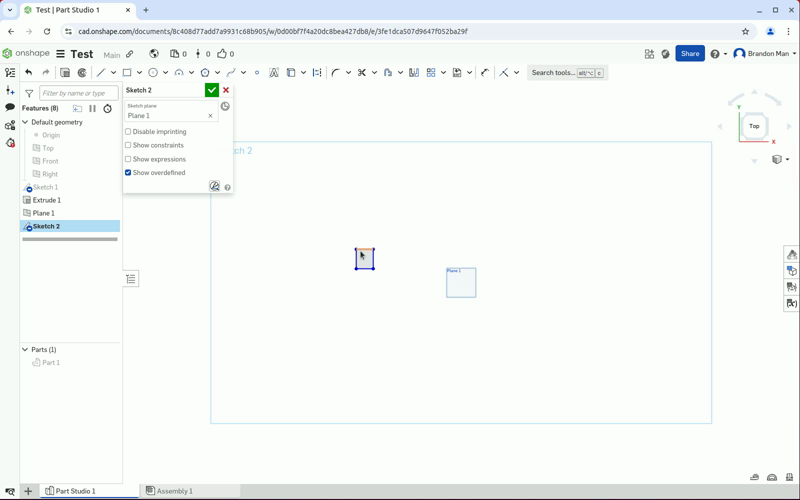
scroll(6)
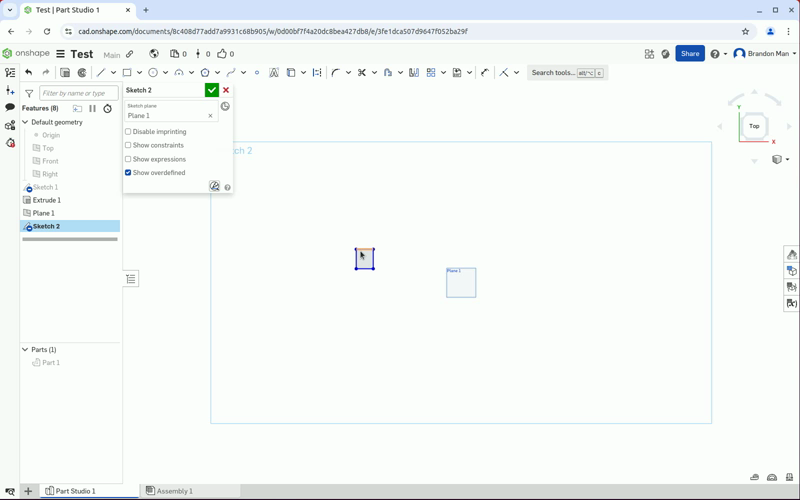
scroll(6)
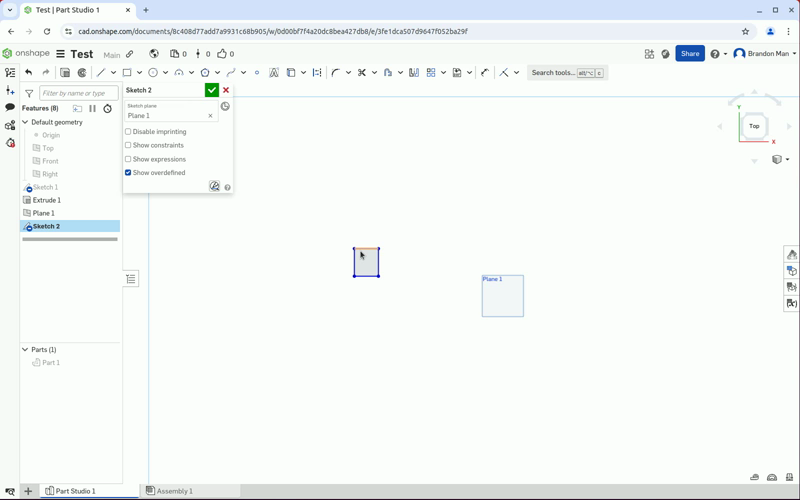
scroll(6)
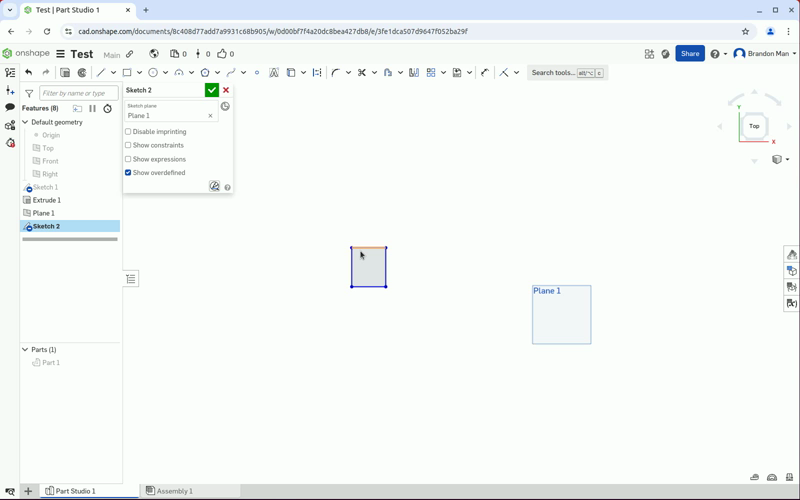
scroll(6)
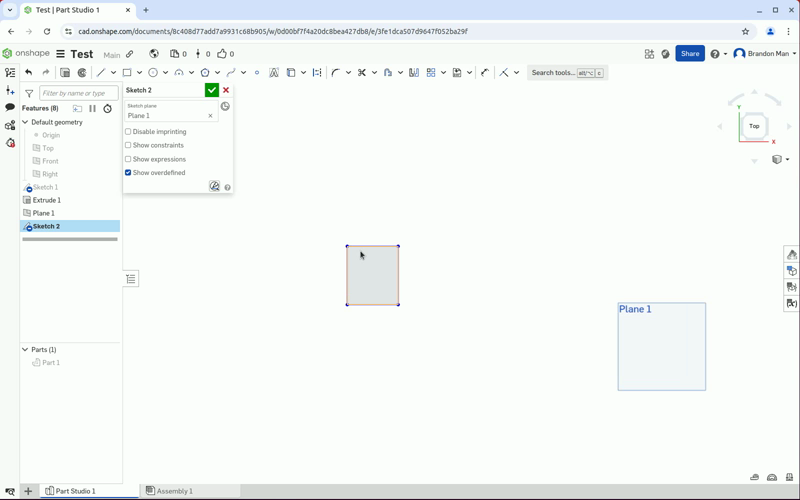
scroll(6)
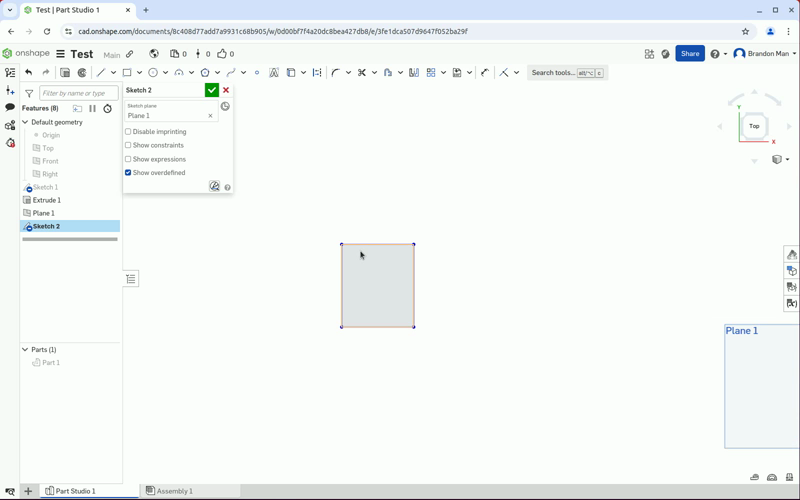
scroll(6)
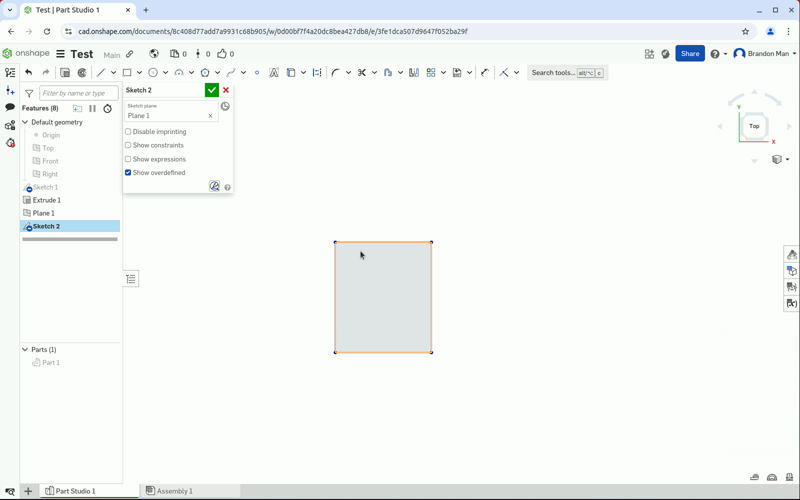
scroll(6)
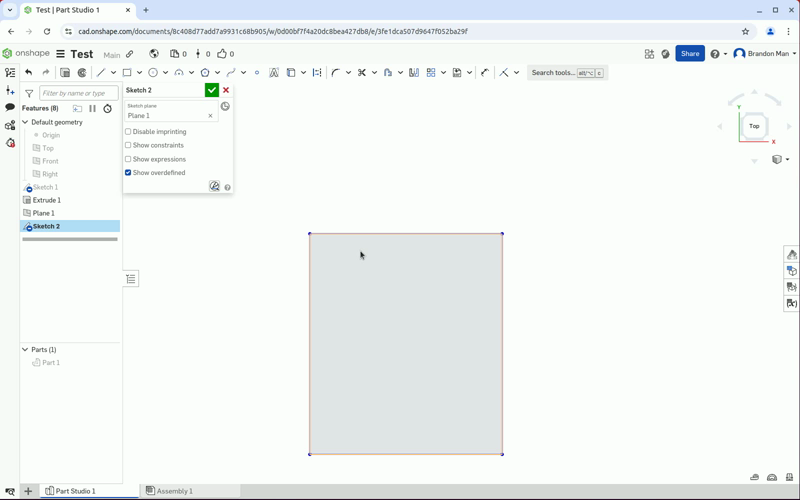
click(360, 250)
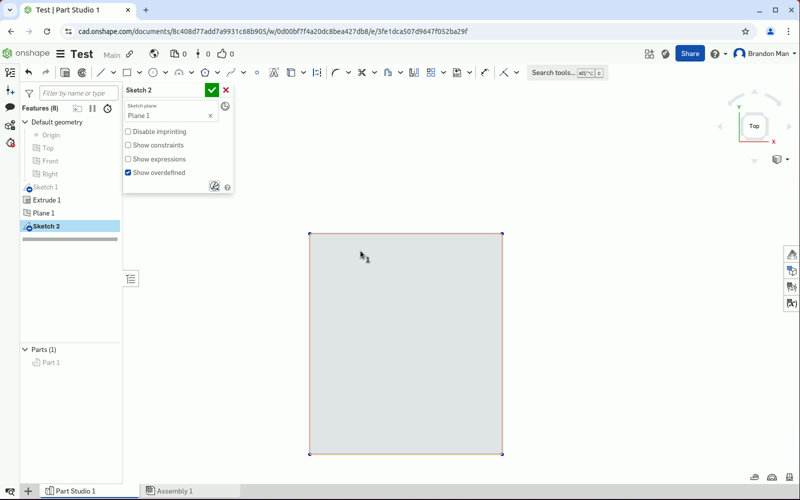
scroll(-6)
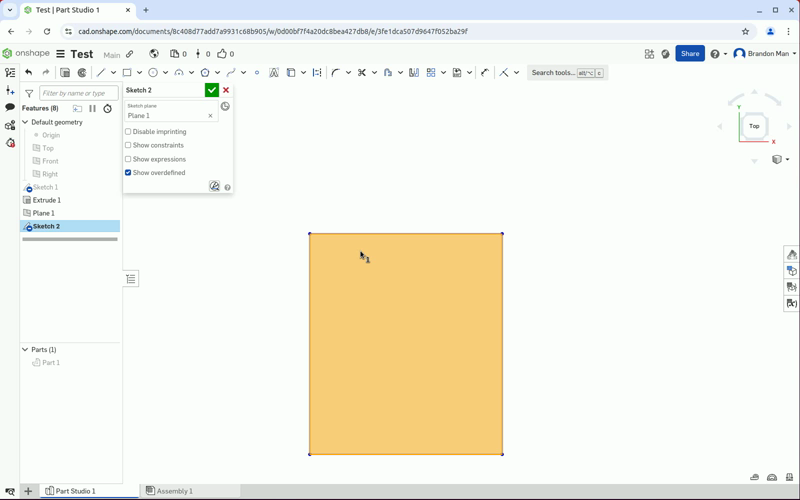
scroll(-6)
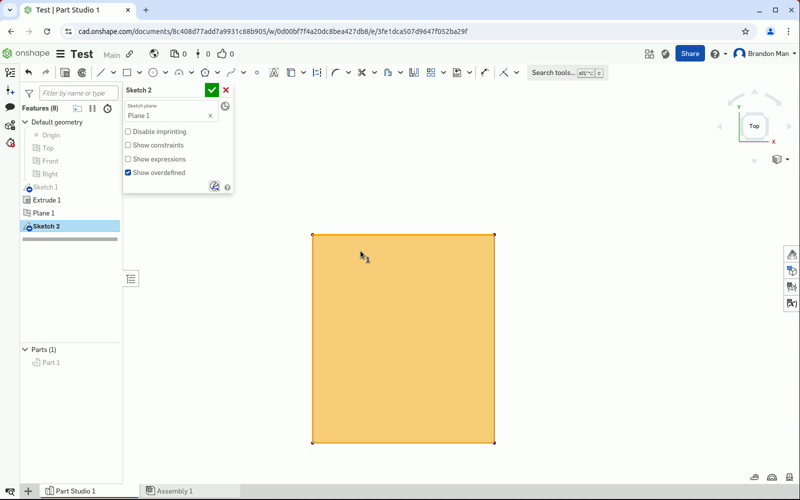
scroll(-6)
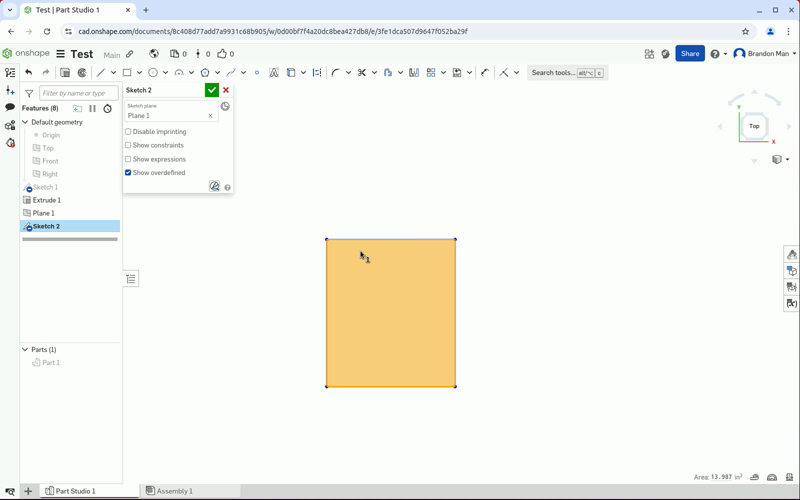
scroll(-6)
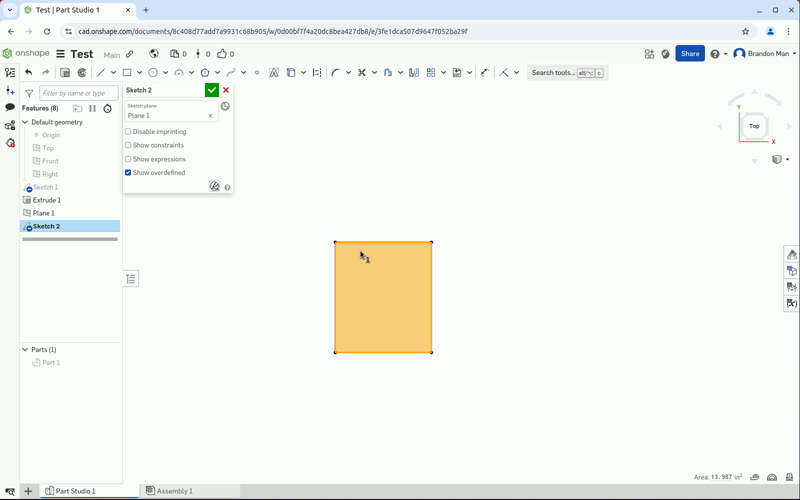
scroll(-6)
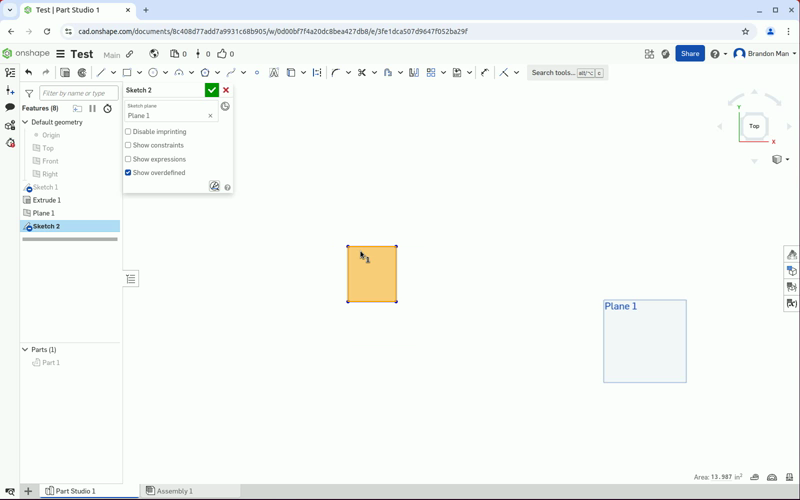
scroll(-6)
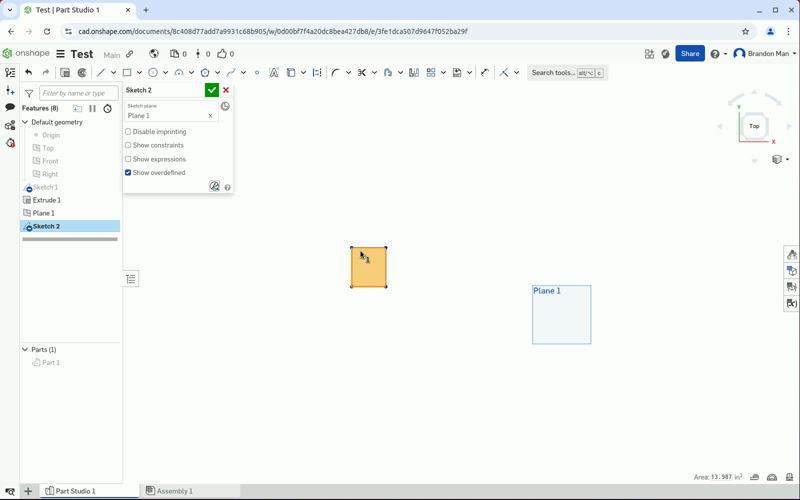
scroll(-6)
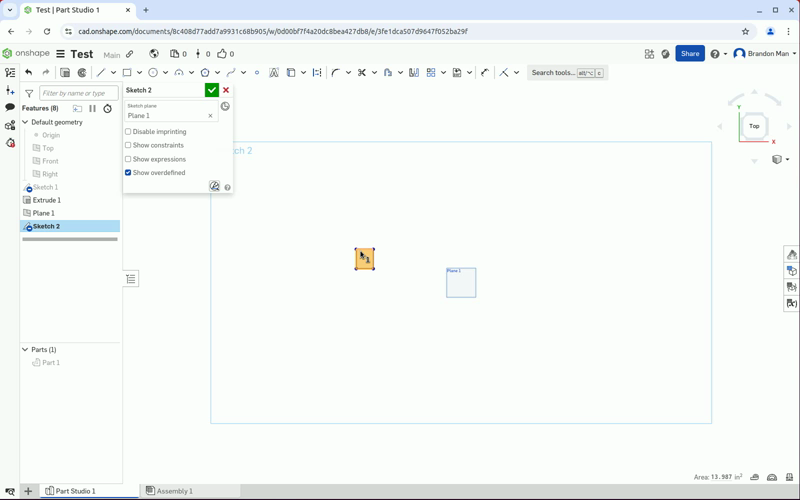
mouse_move(73, 352)
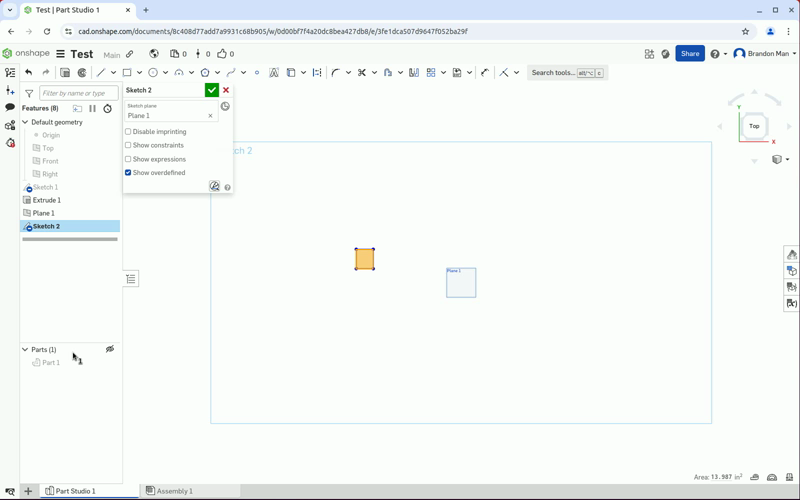
key(shift+y)
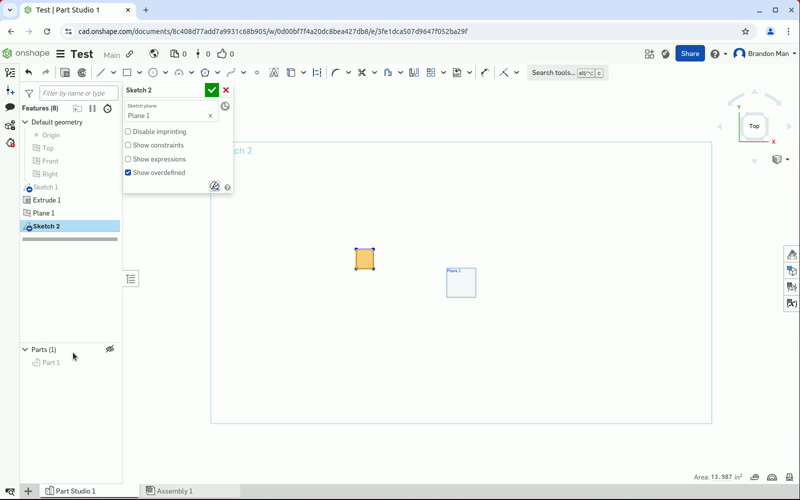
key(shift+e)
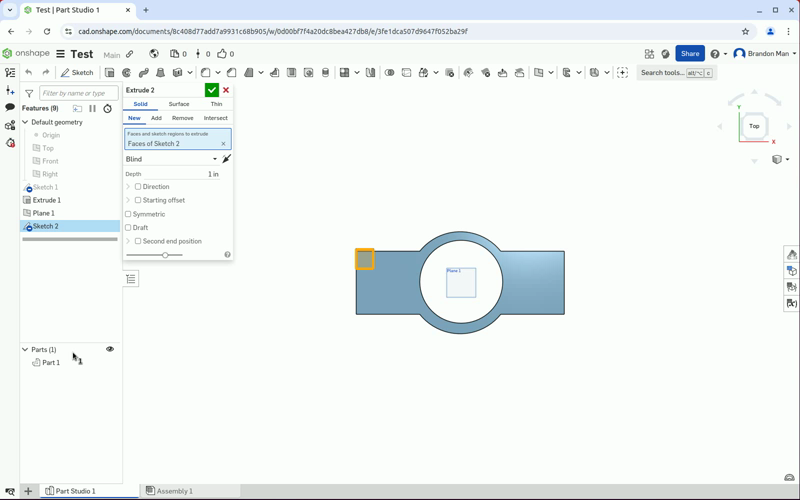
mouse_move(143, 106)
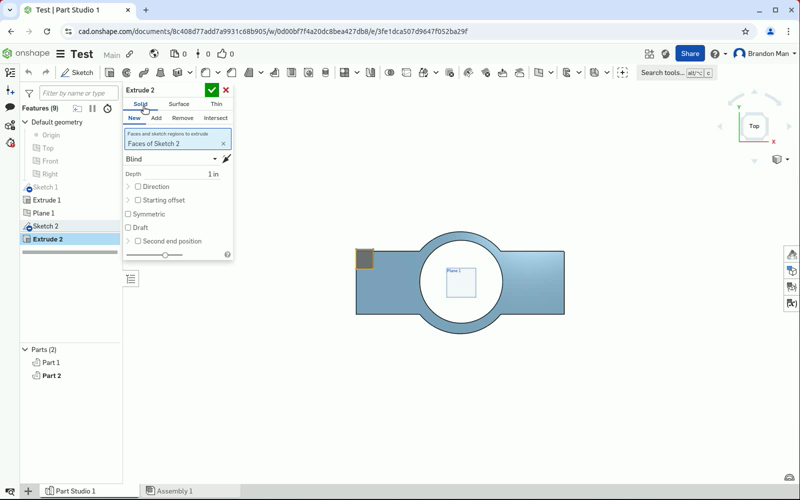
click(143, 106)
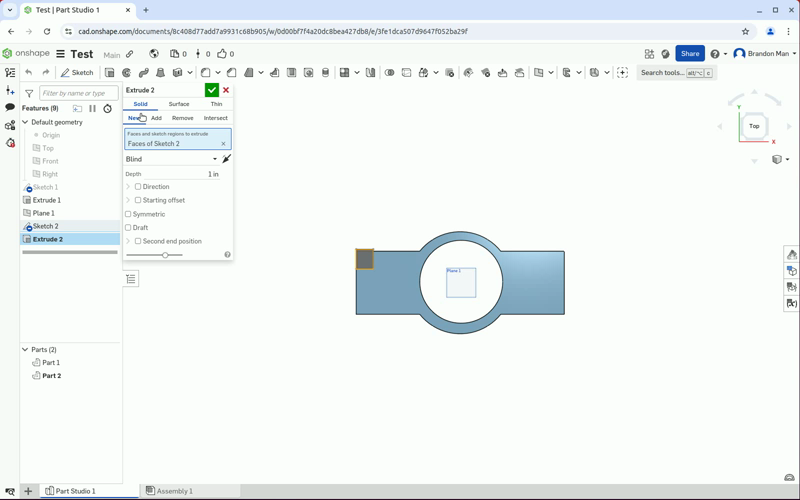
mouse_move(137, 120)
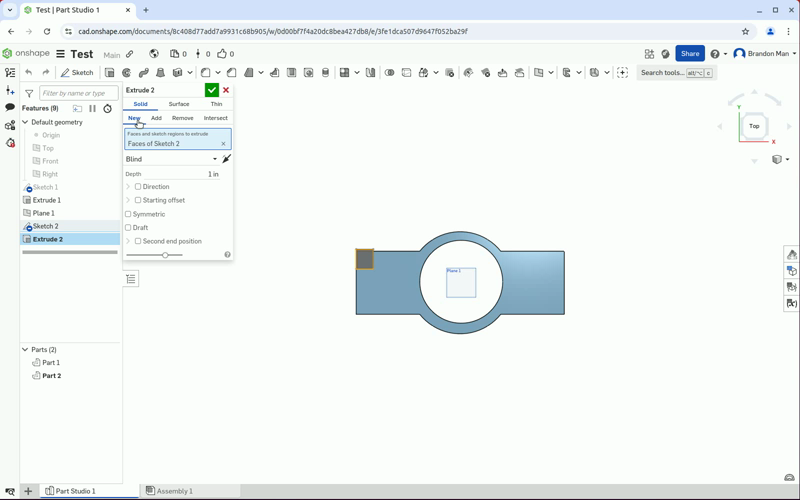
click(137, 120)
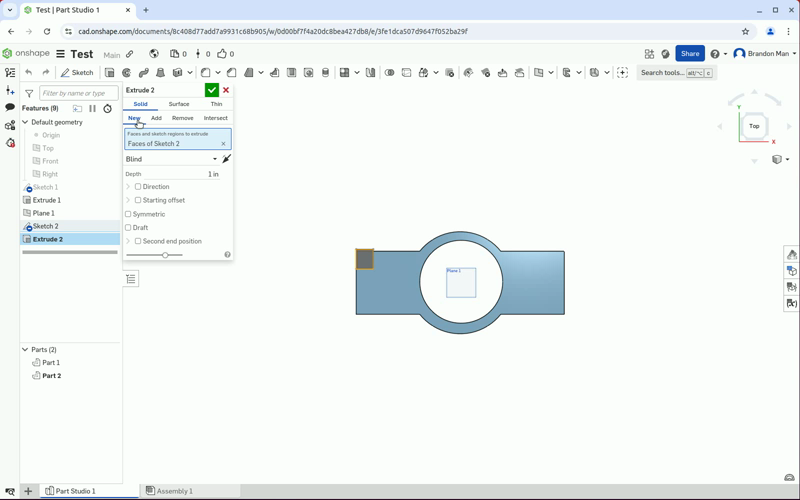
key(tab, 4)
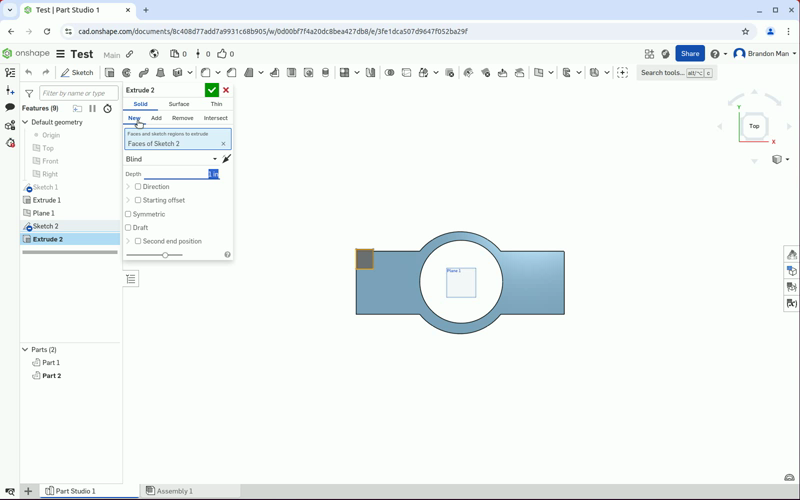
text(16.609)
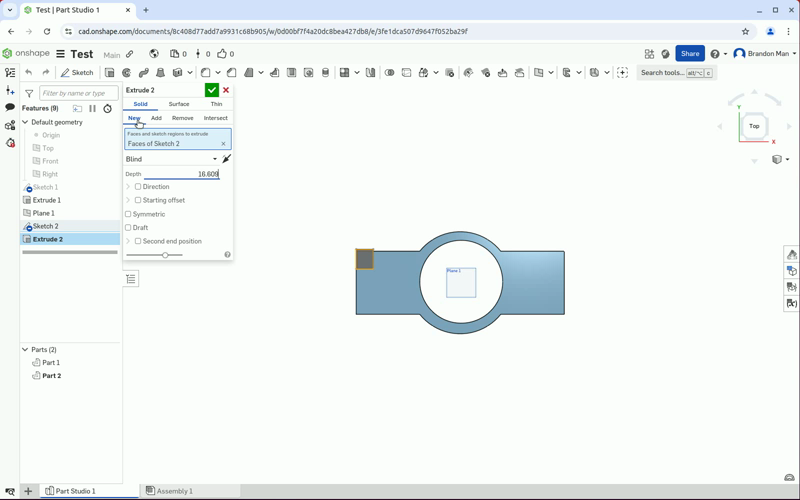
key(enter)
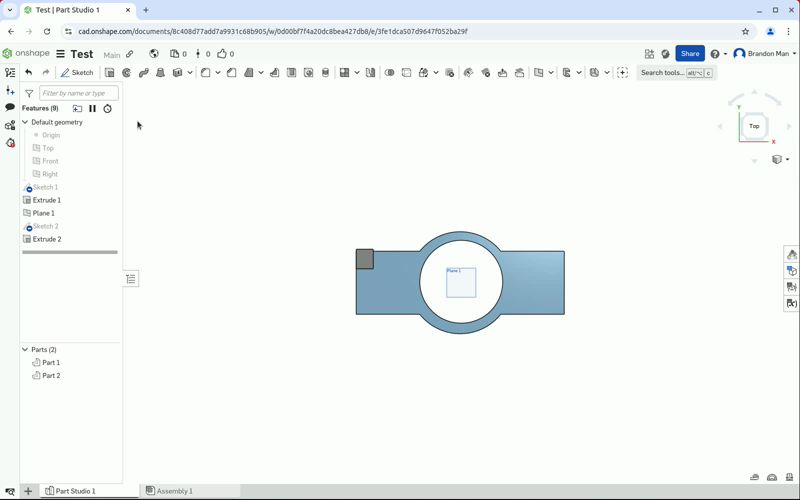
key(shift+h)
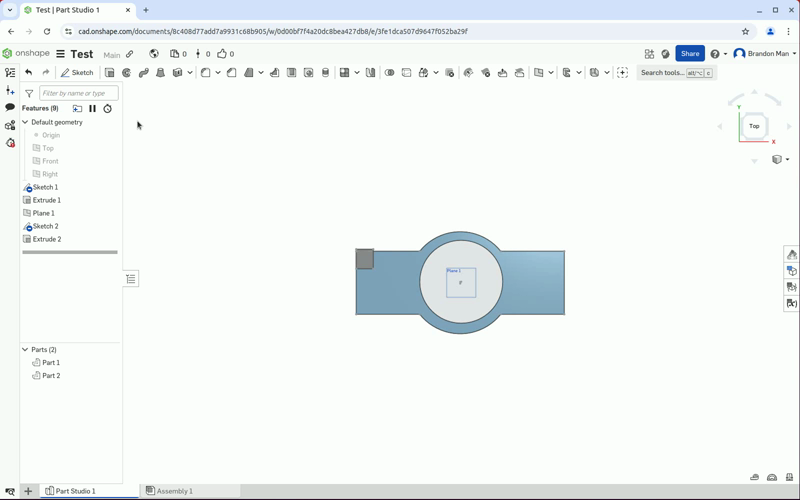
key(shift+h)
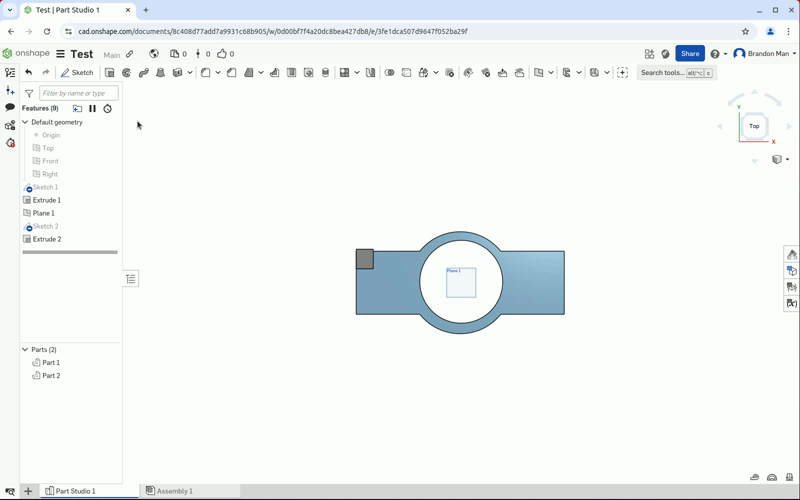
mouse_move(73, 189)
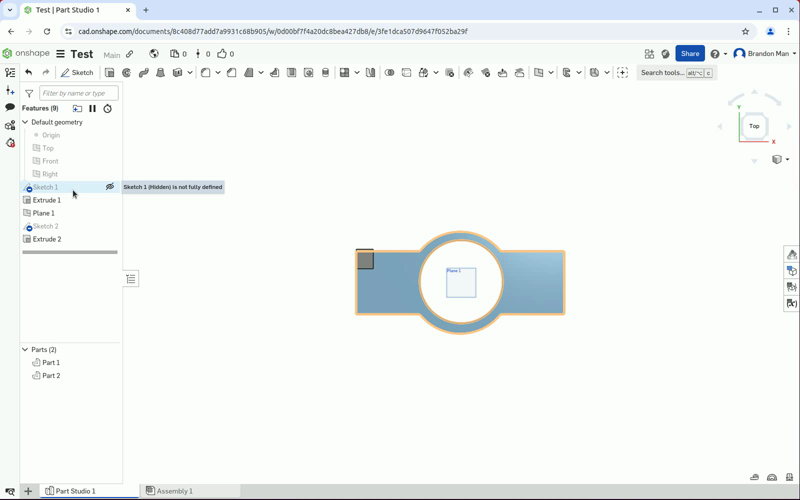
click(73, 189)
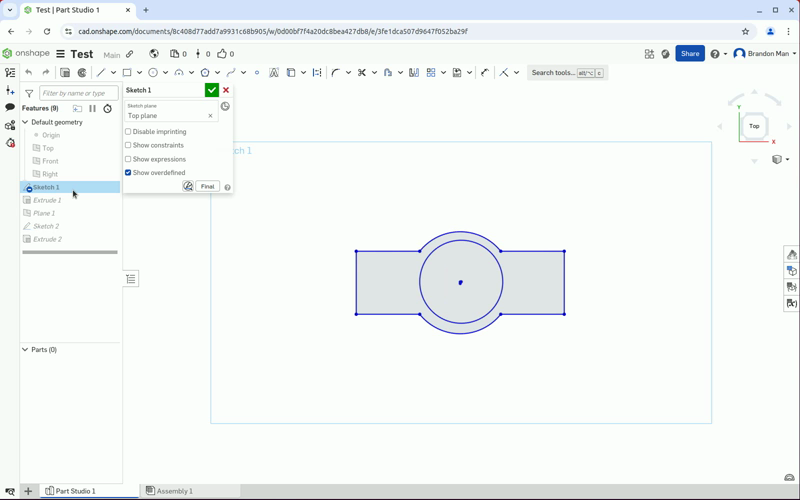
mouse_move(229, 92)
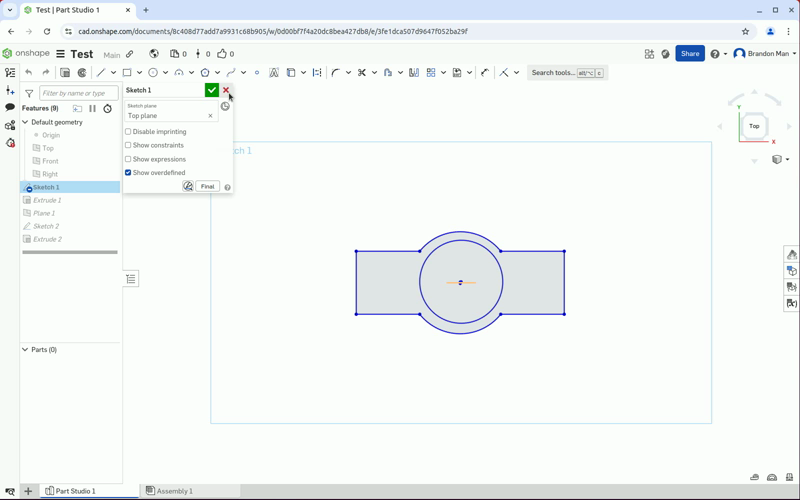
click(229, 92)
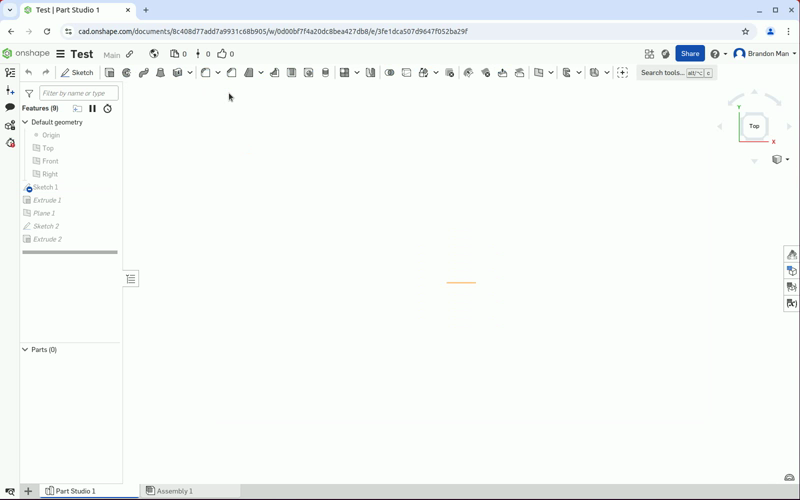
key(shift+s)
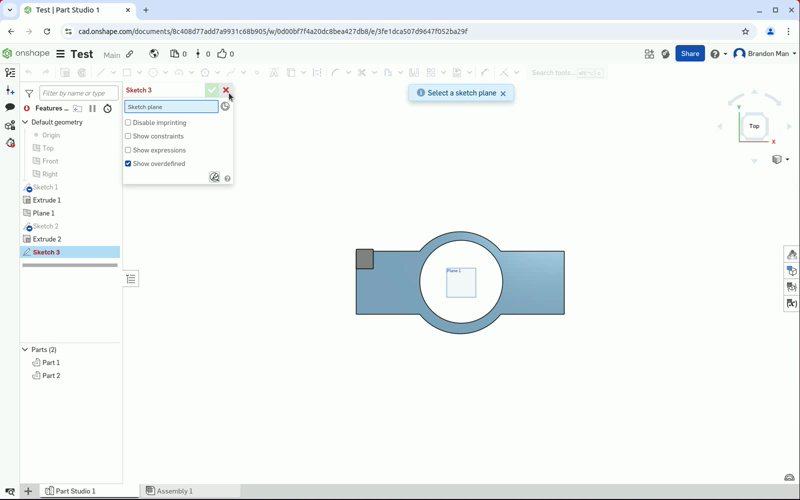
mouse_move(73, 215)
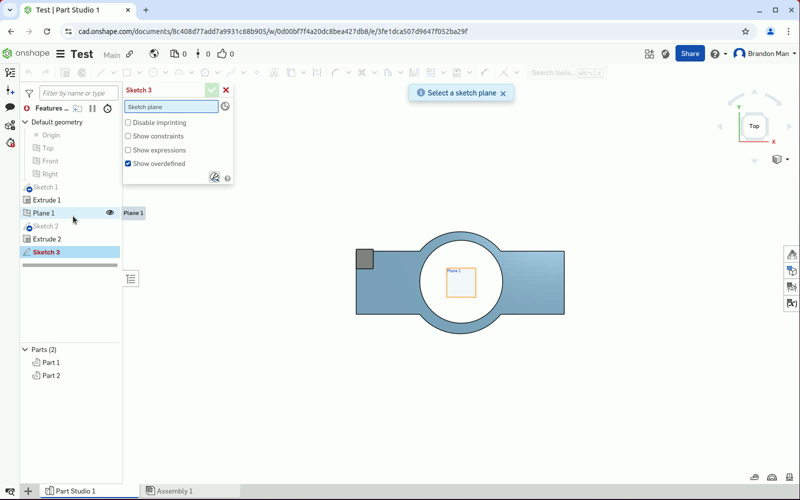
click(73, 215)
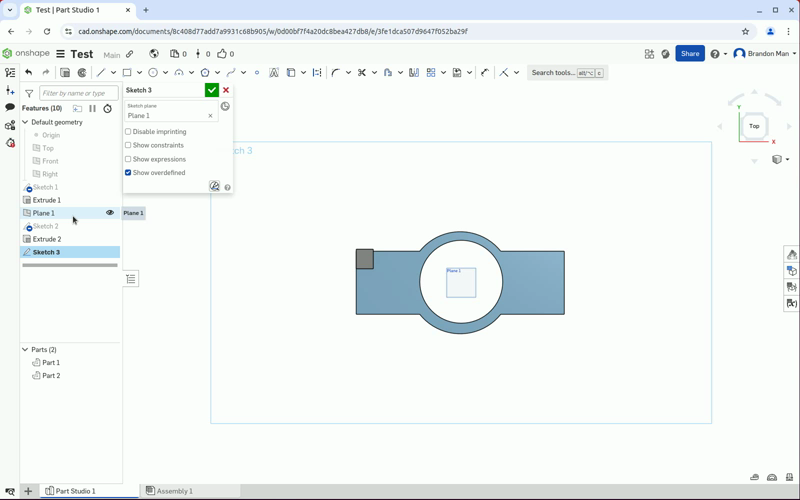
mouse_move(73, 352)
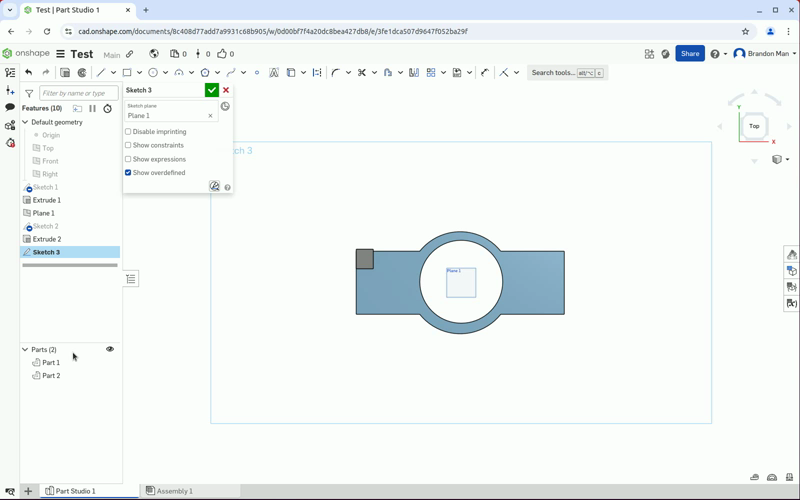
key(y)
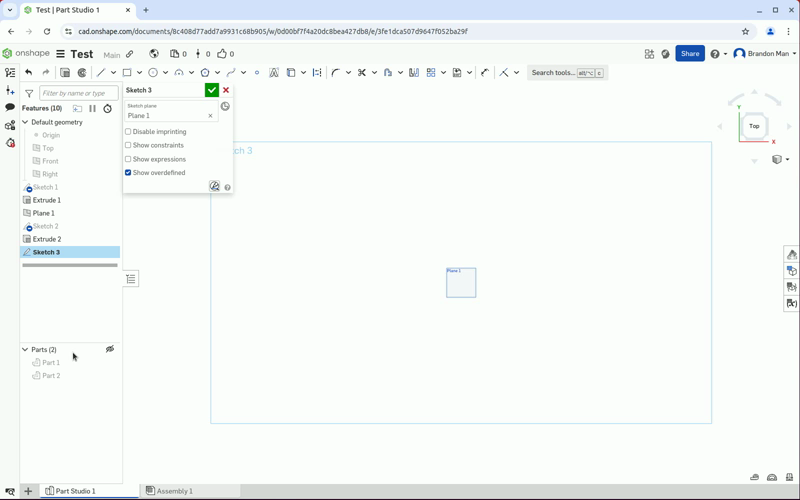
key(l)
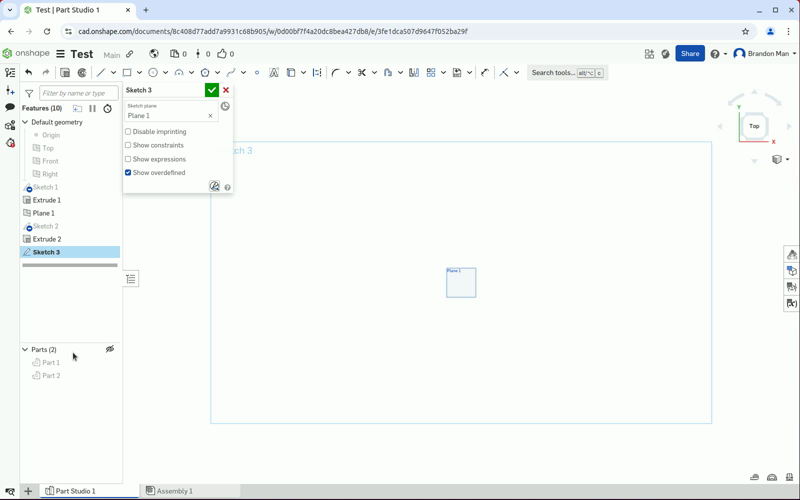
key_down(shift)
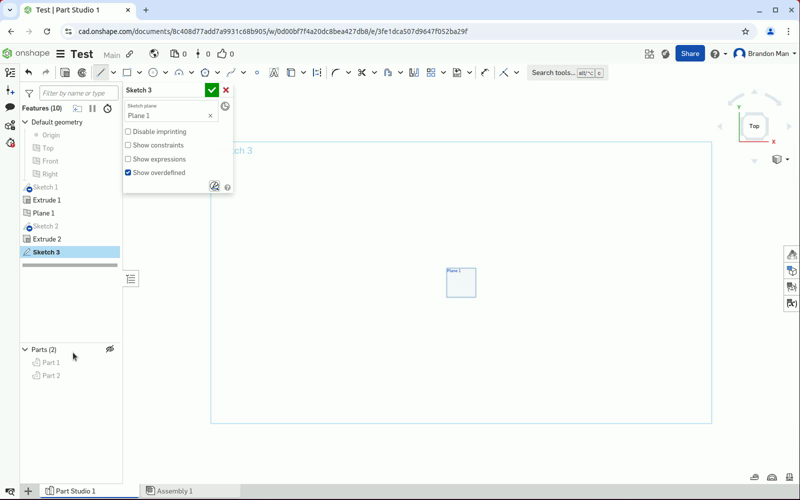
mouse_move(356, 314)
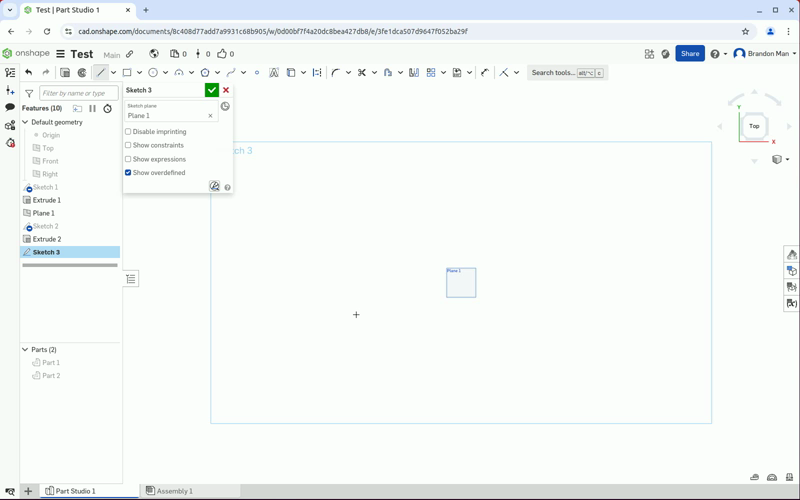
click(356, 314)
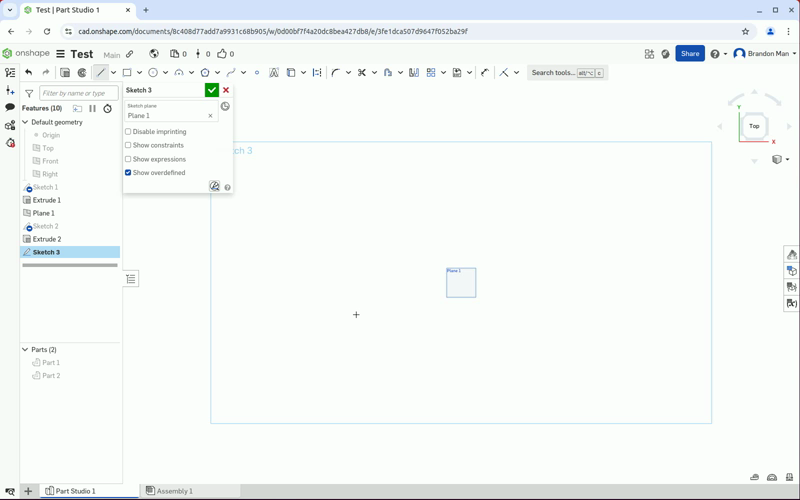
key_up(shift)
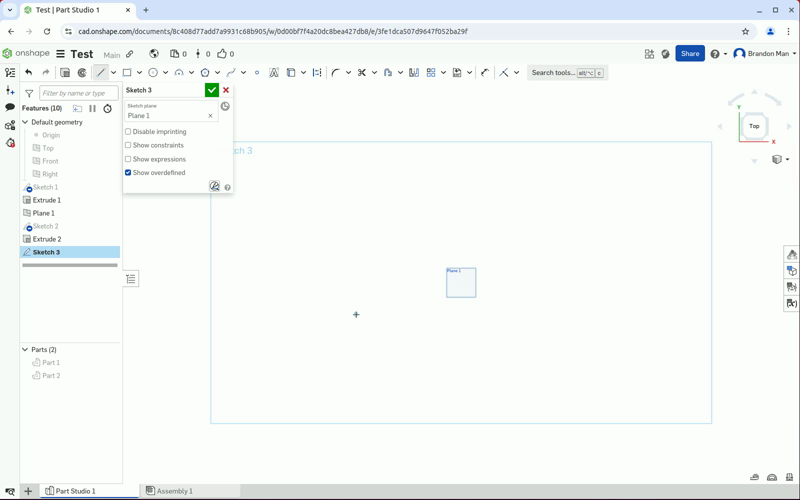
key_down(shift)
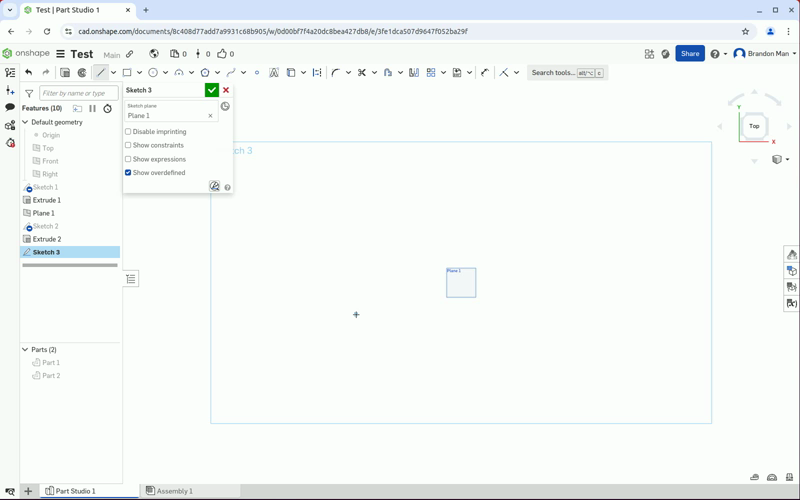
mouse_move(386, 314)
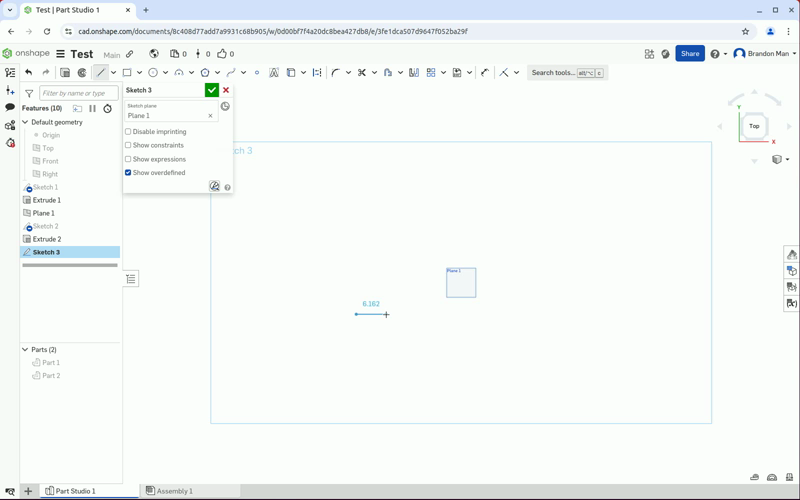
mouse_move(373, 314)
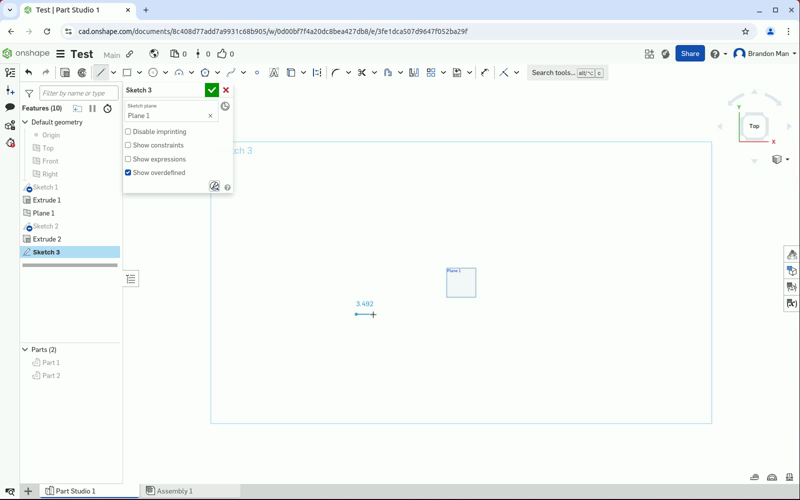
click(373, 314)
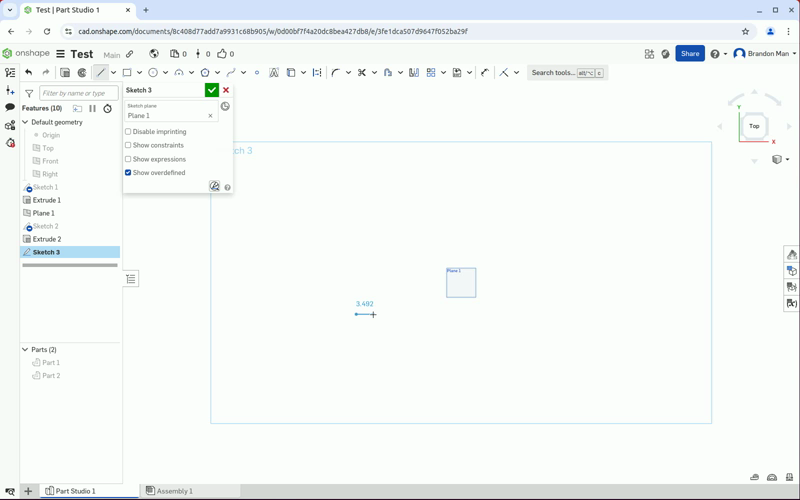
key_up(shift)
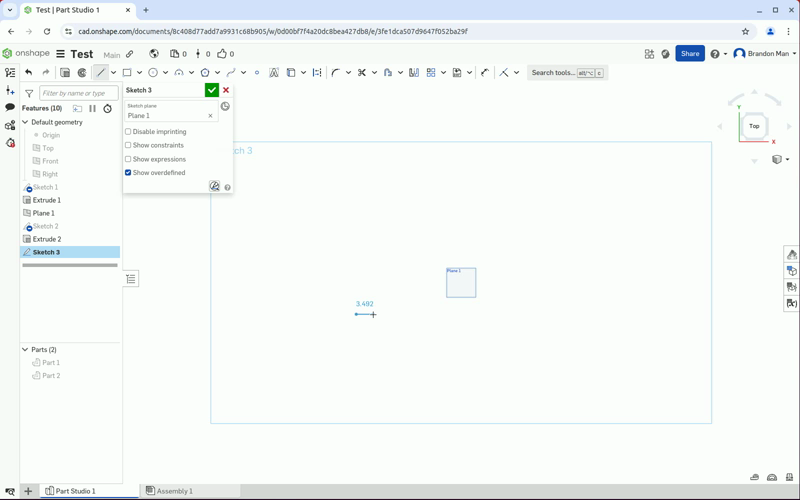
key_down(shift)
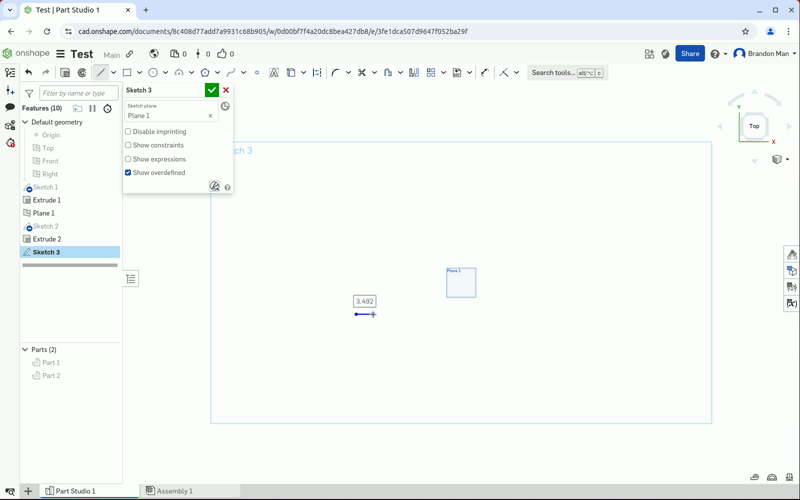
mouse_move(403, 314)
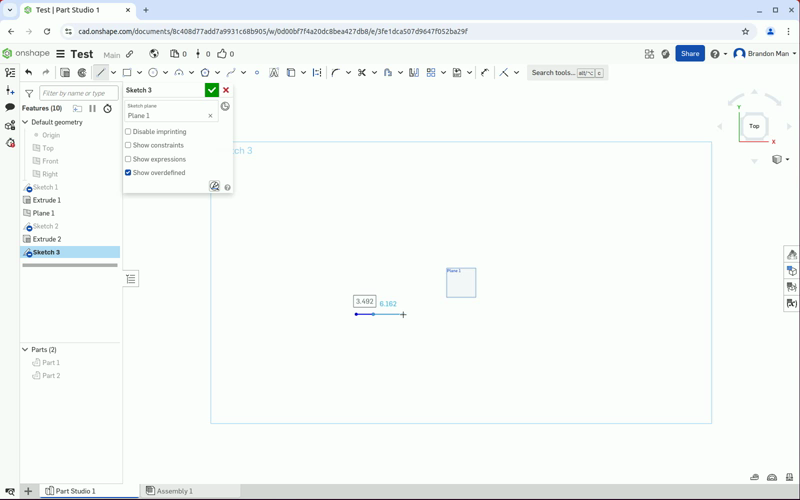
mouse_move(373, 294)
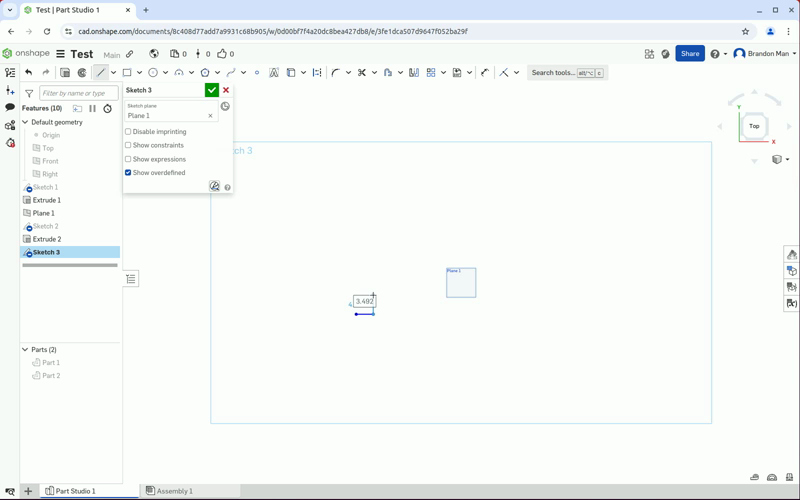
click(373, 294)
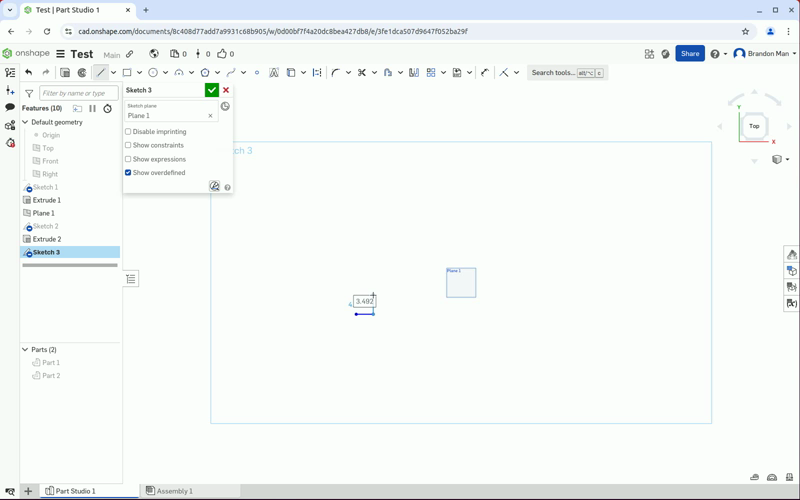
key_up(shift)
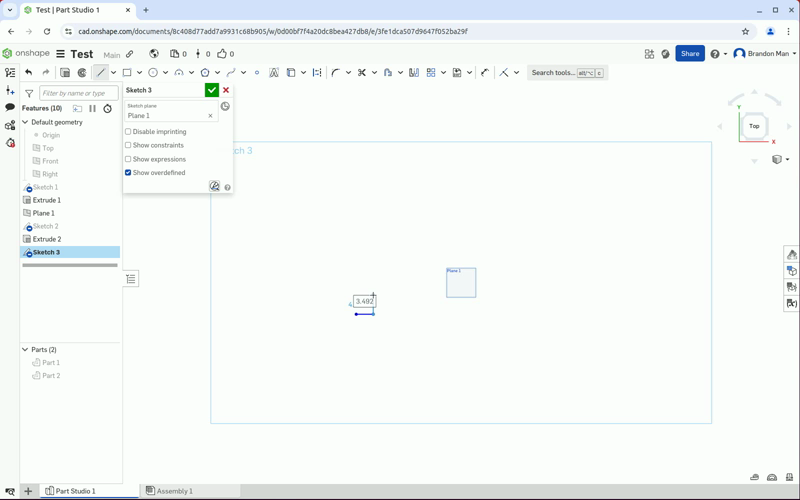
key_down(shift)
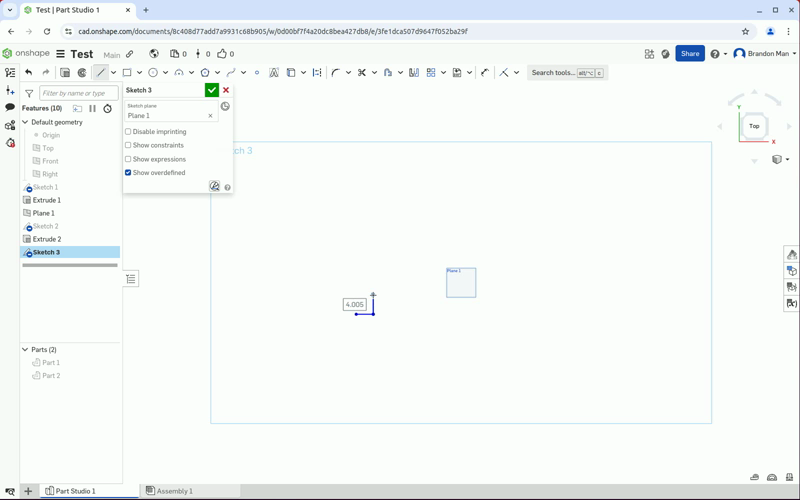
mouse_move(403, 294)
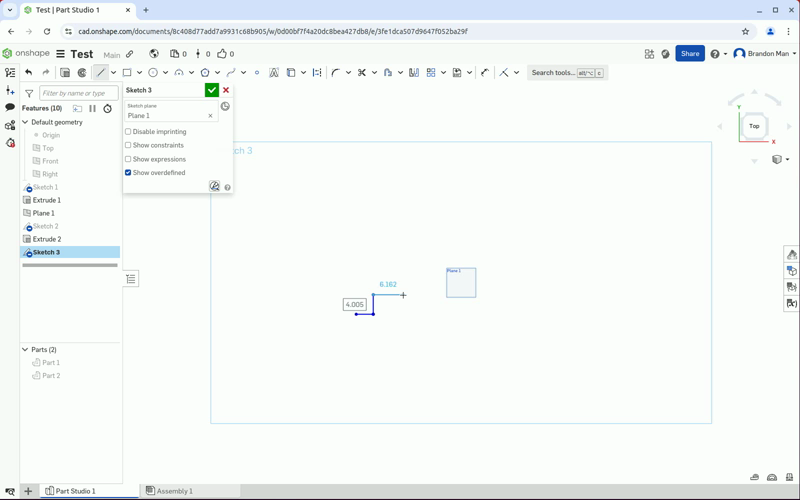
mouse_move(356, 294)
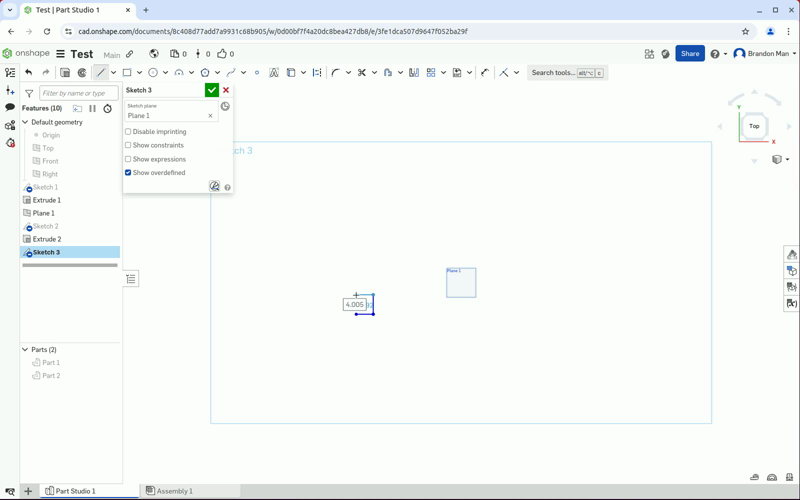
click(356, 294)
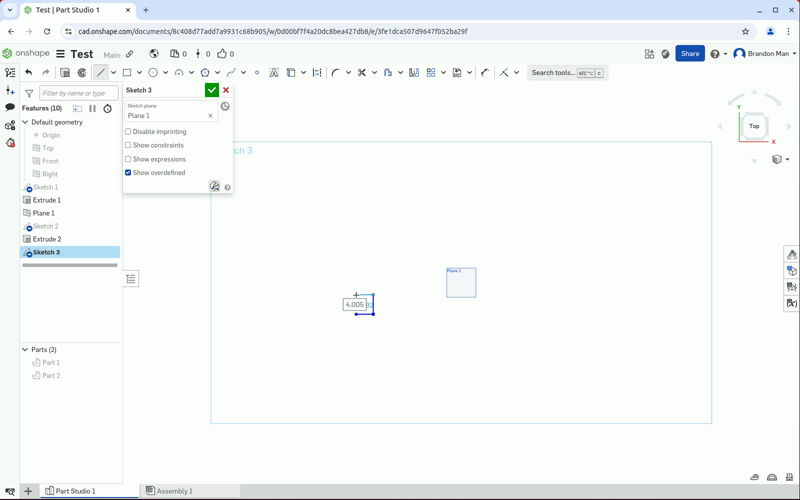
key_up(shift)
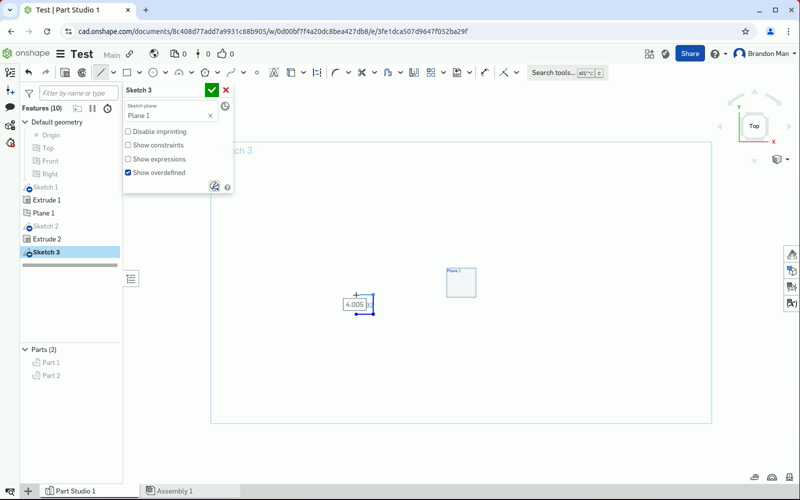
mouse_move(386, 294)
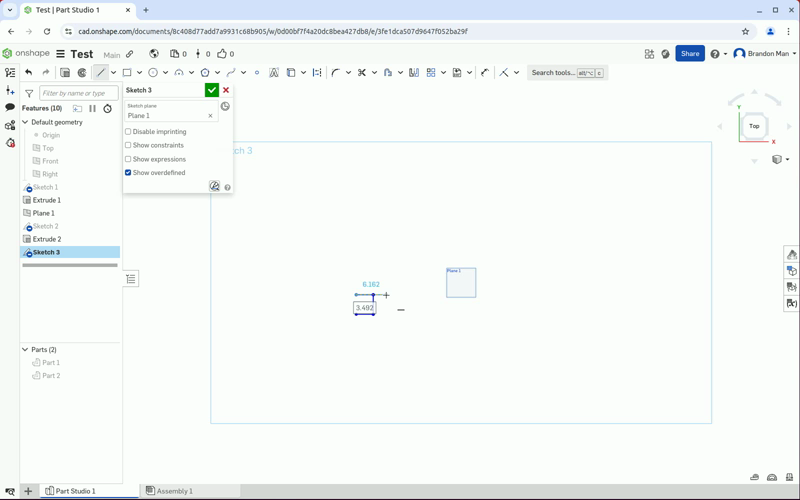
key_down(shift)
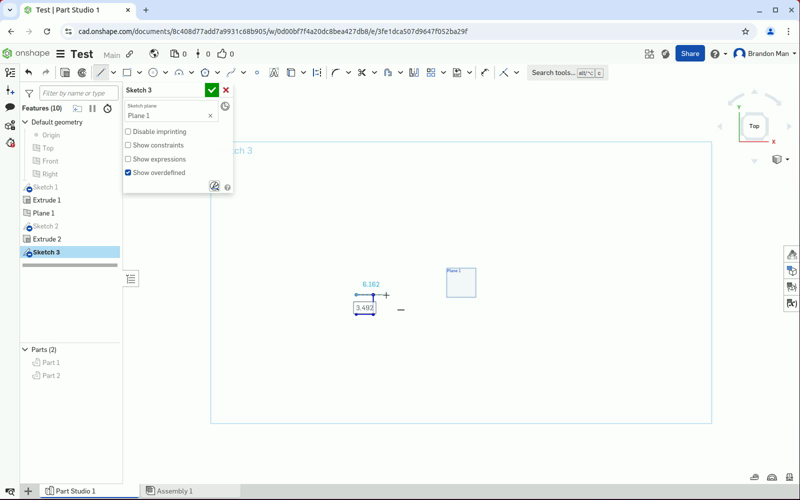
mouse_move(356, 314)
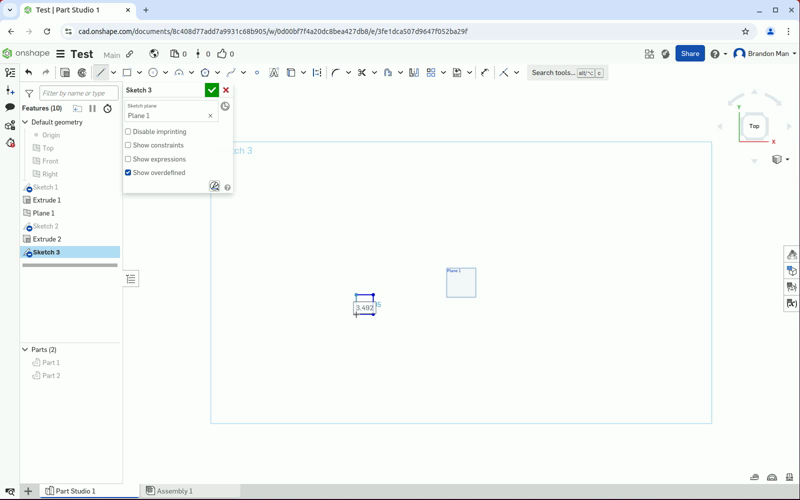
key_up(shift)
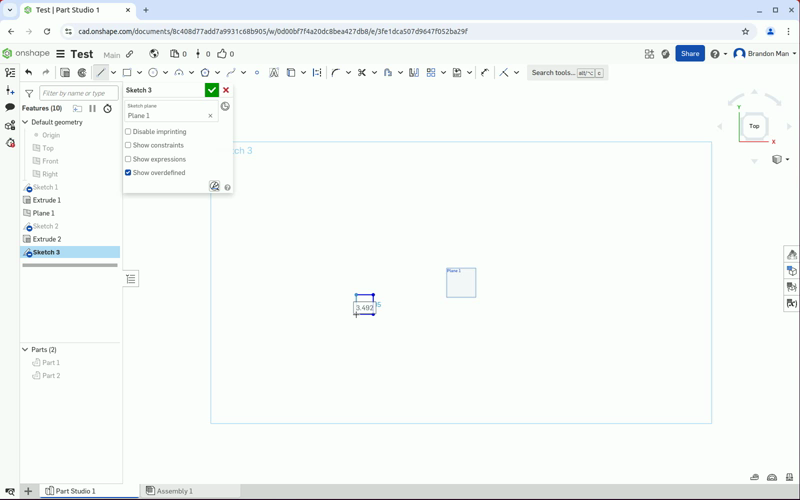
click(356, 314)
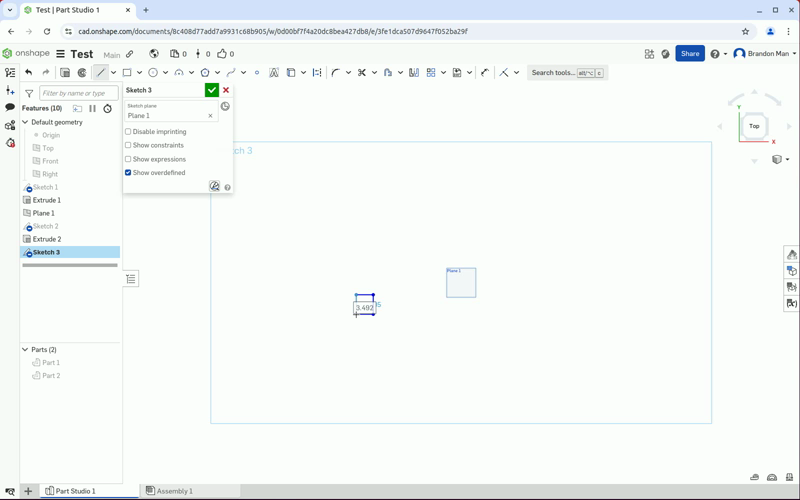
key(esc)
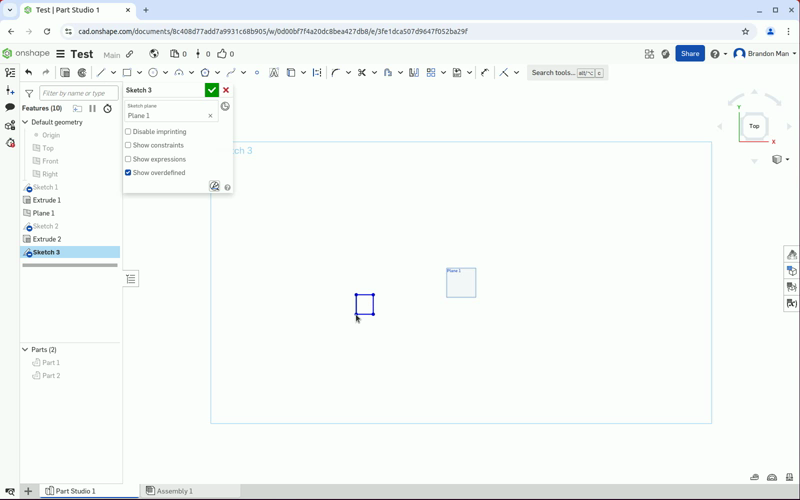
mouse_move(362, 298)
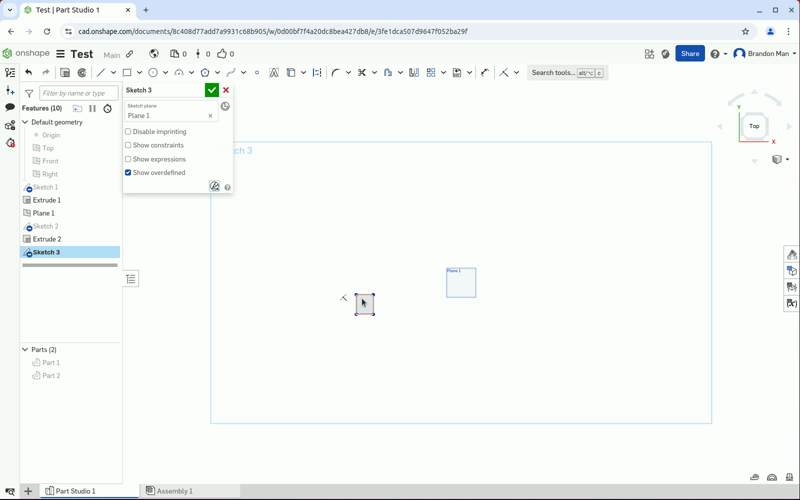
scroll(6)
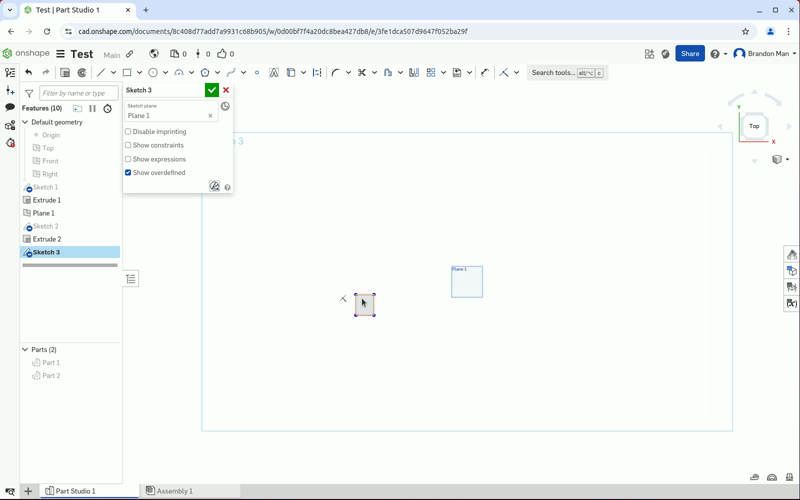
scroll(6)
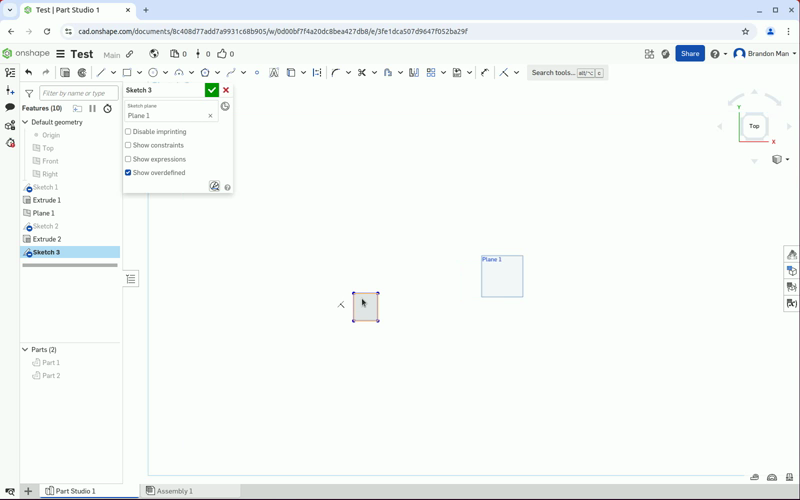
scroll(6)
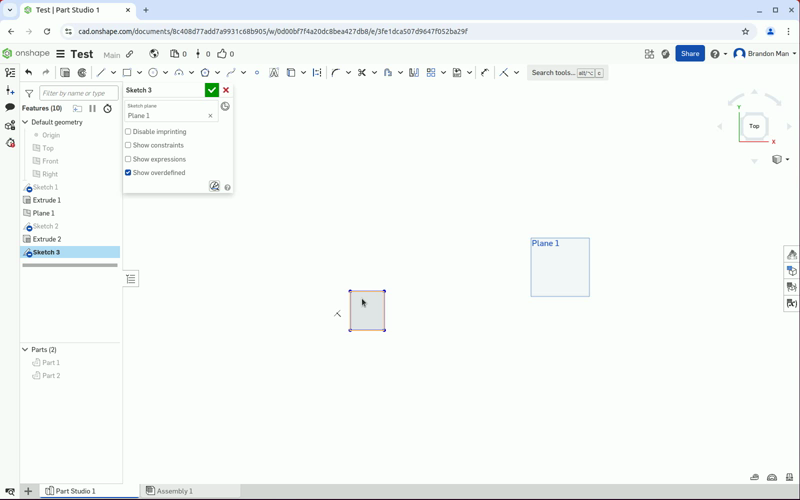
scroll(6)
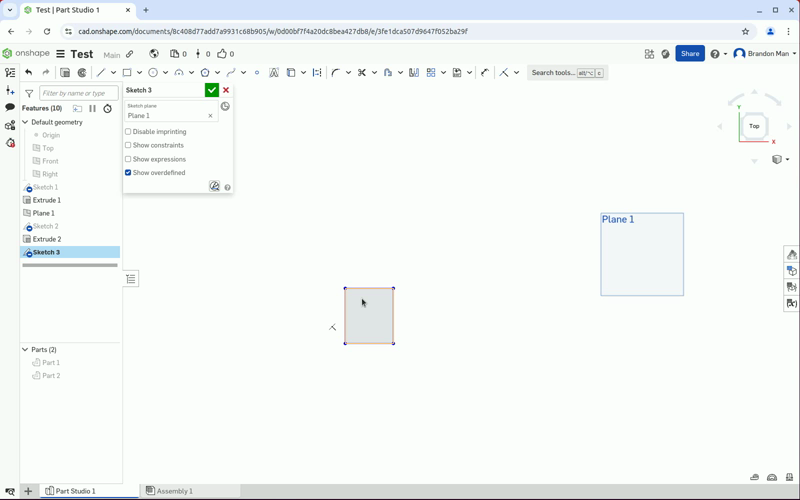
scroll(6)
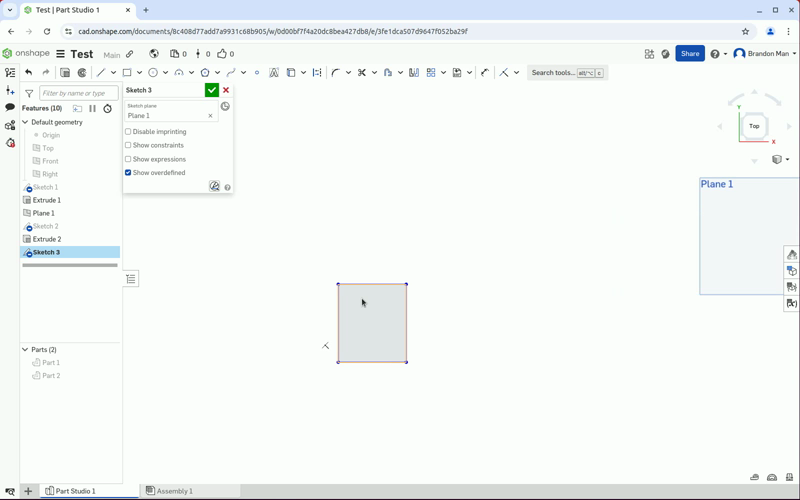
scroll(6)
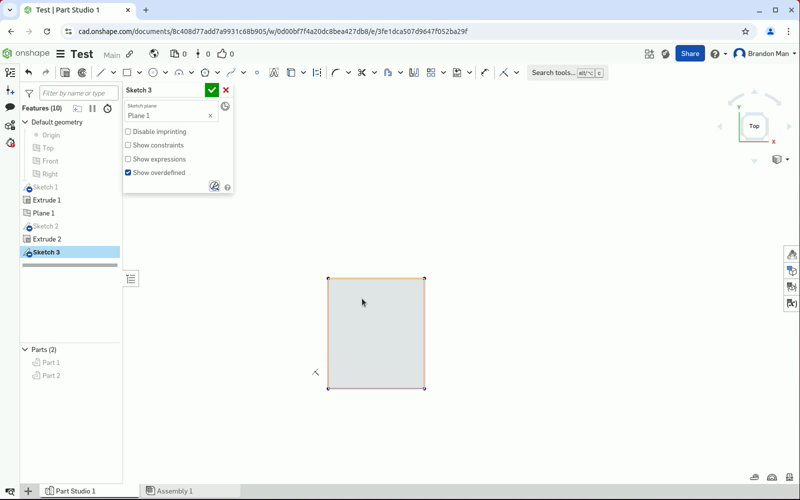
scroll(6)
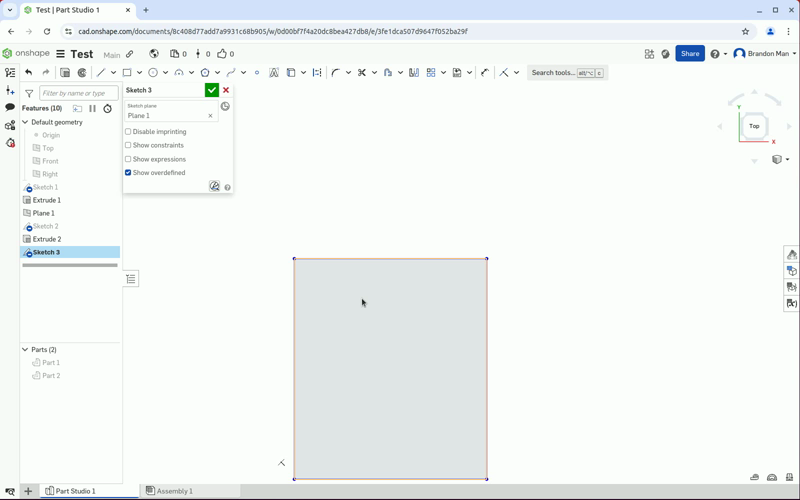
click(362, 298)
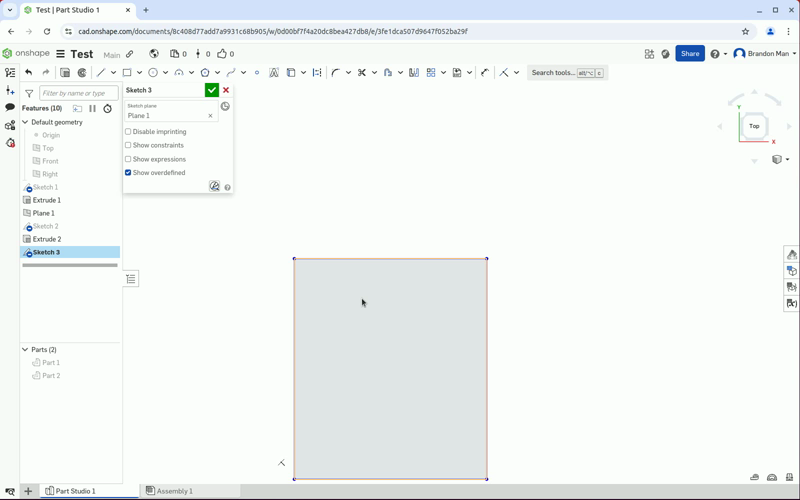
scroll(-6)
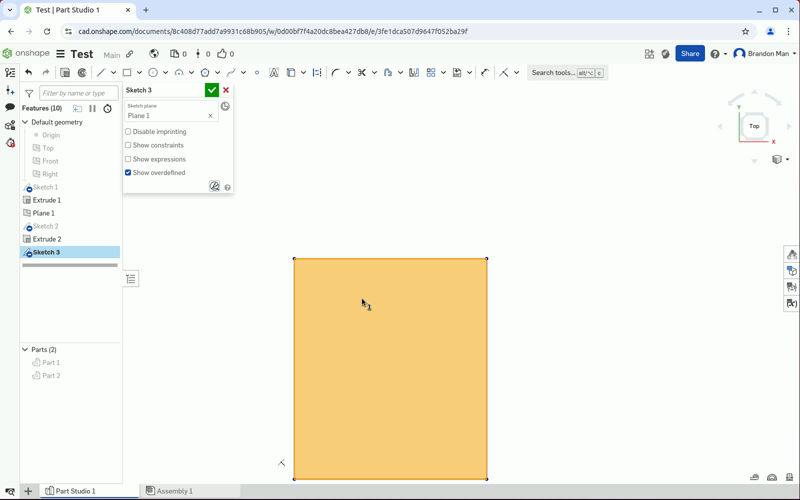
scroll(-6)
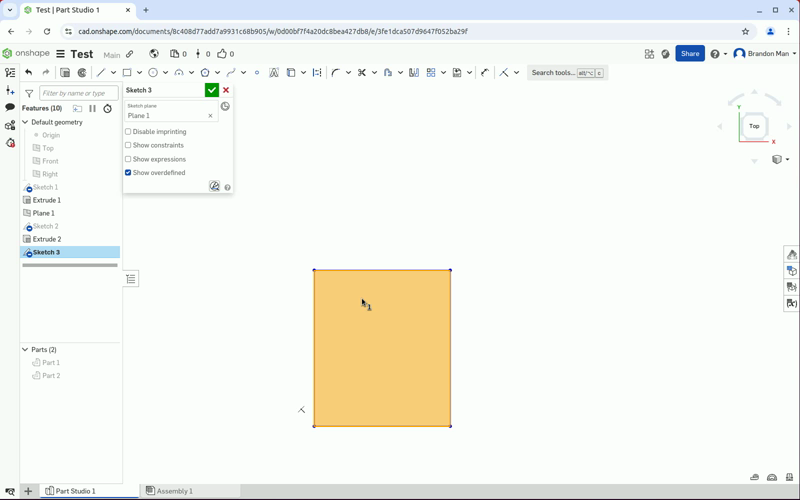
scroll(-6)
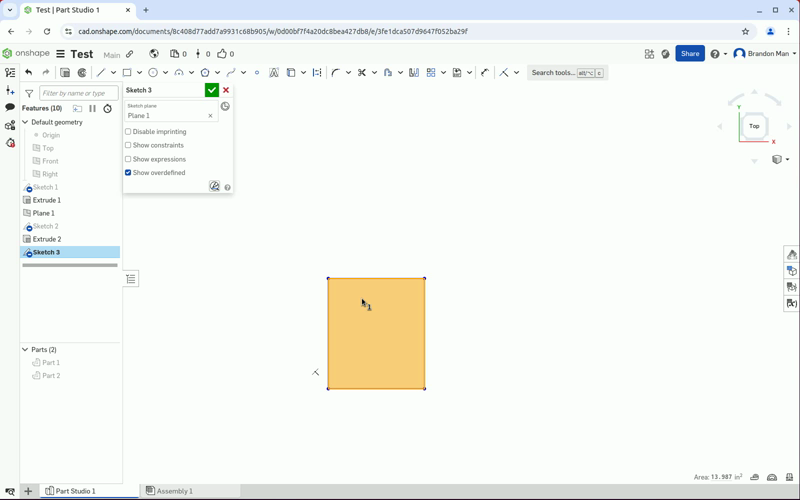
scroll(-6)
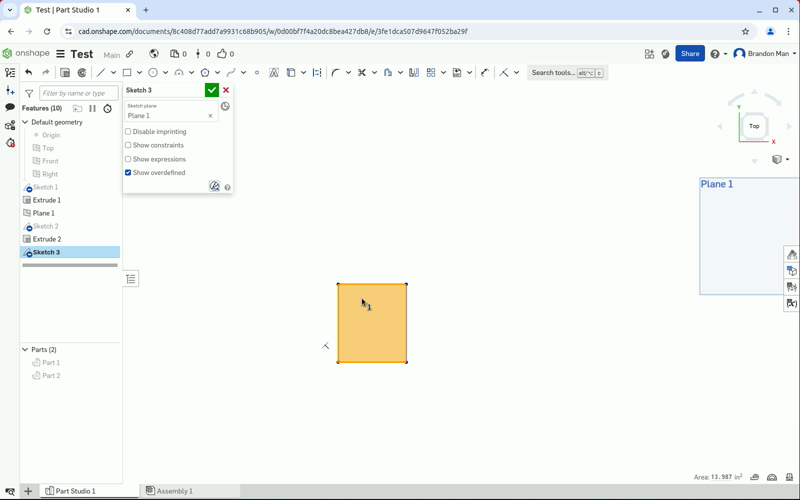
scroll(-6)
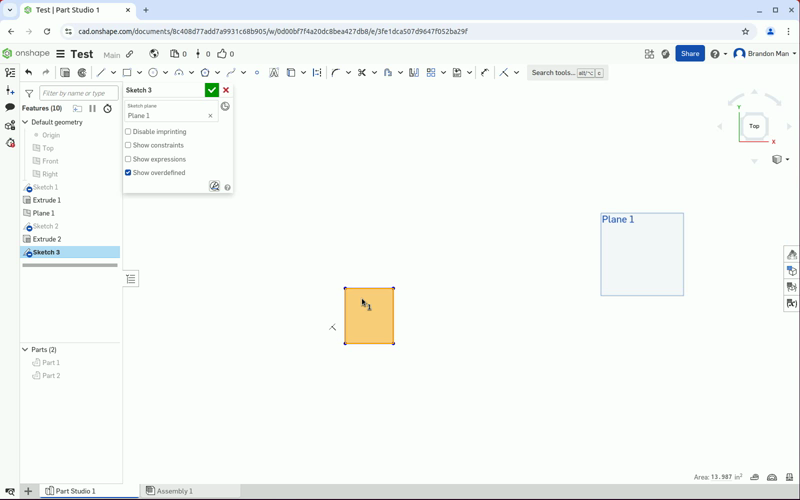
scroll(-6)
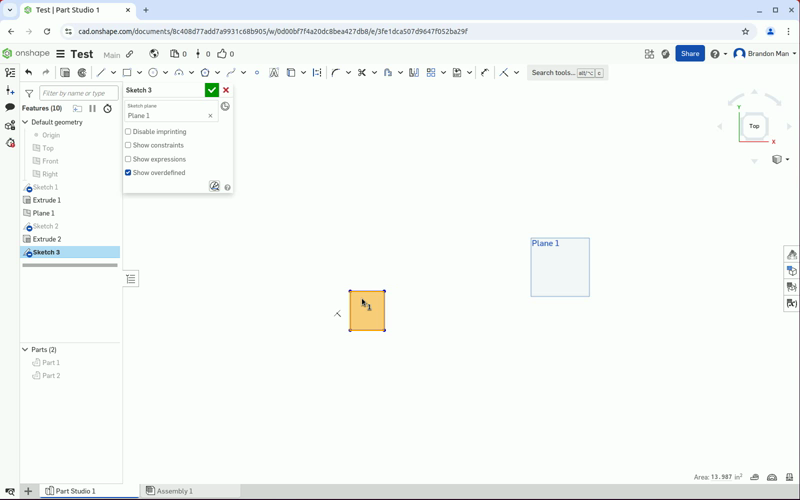
scroll(-6)
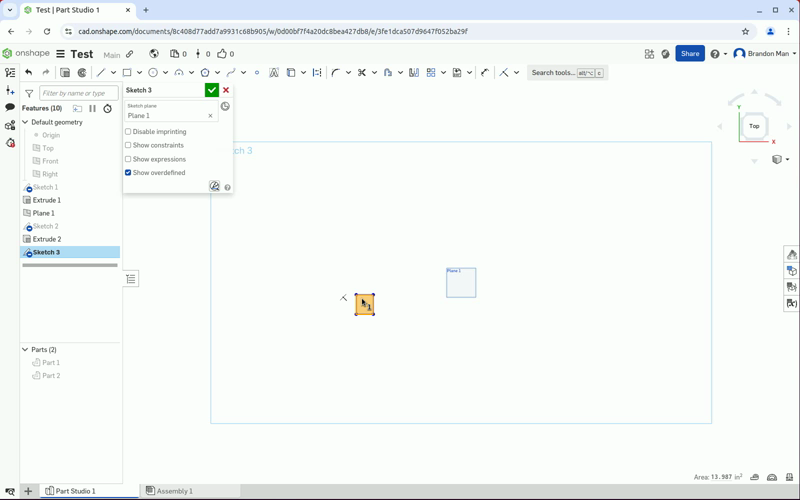
mouse_move(73, 352)
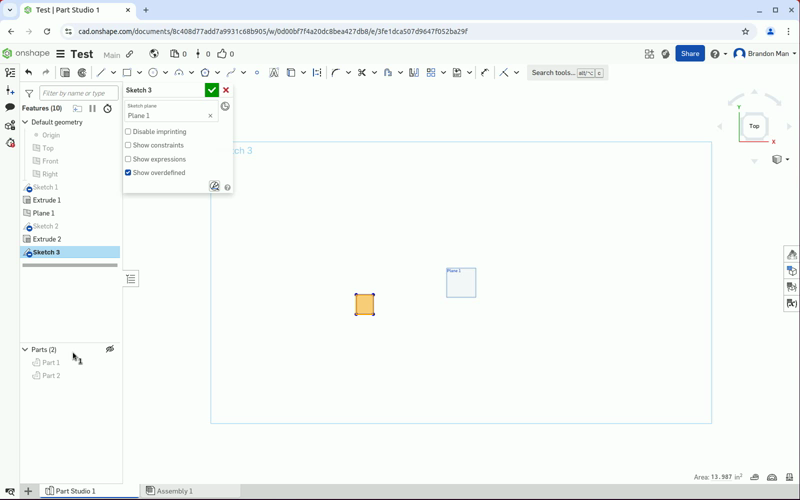
key(shift+y)
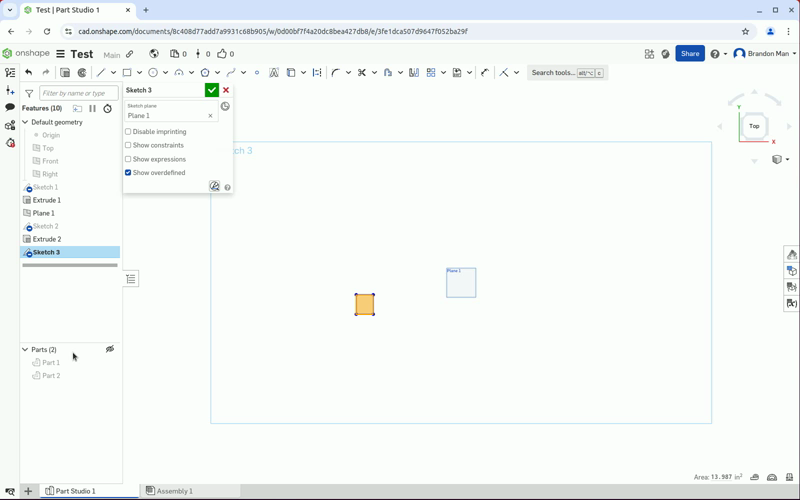
key(shift+e)
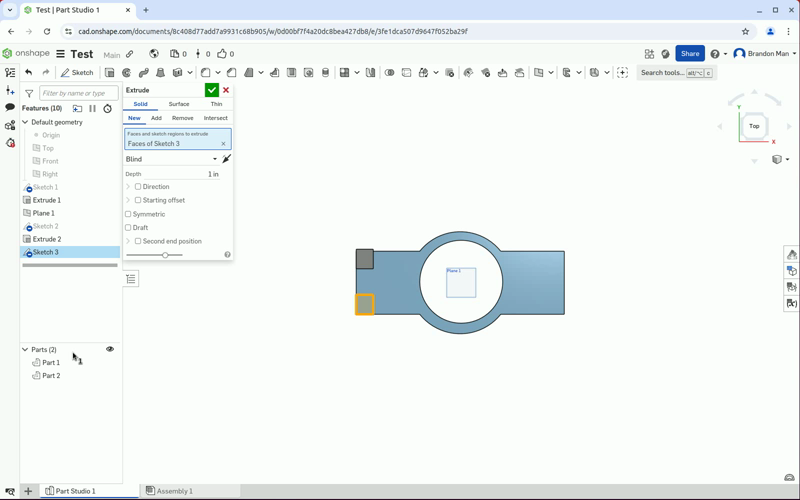
mouse_move(143, 106)
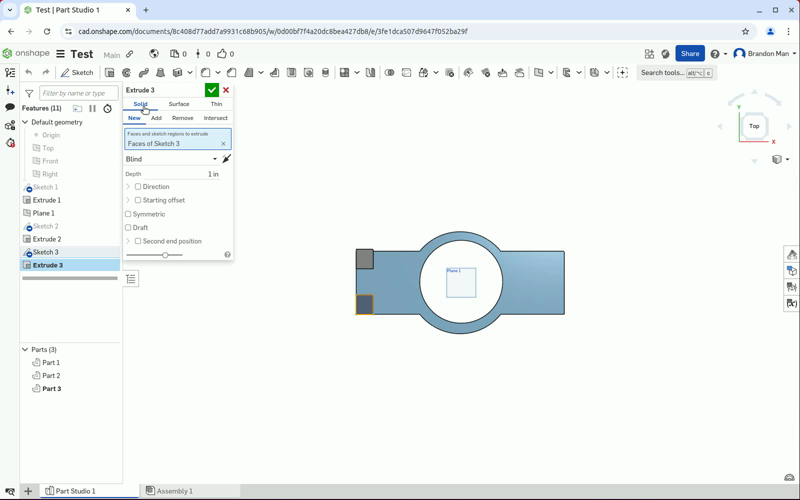
click(143, 106)
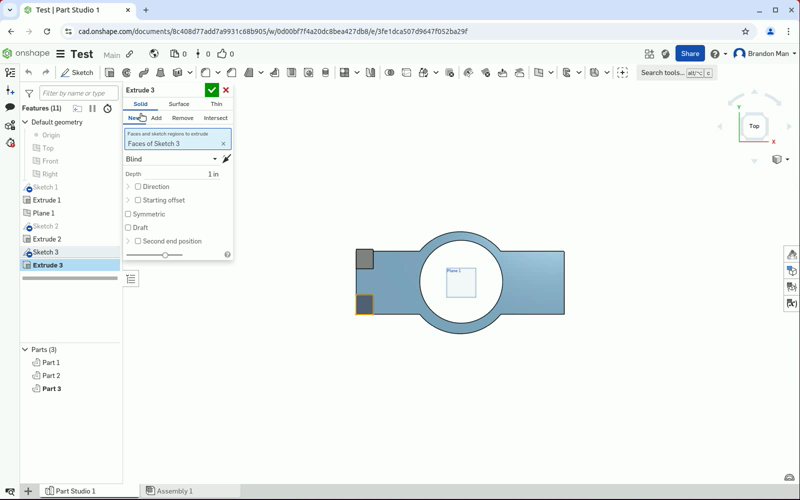
mouse_move(137, 120)
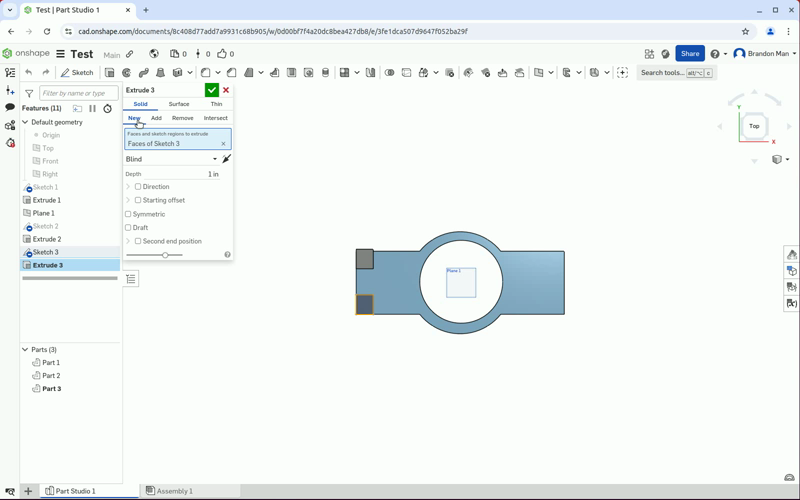
click(137, 120)
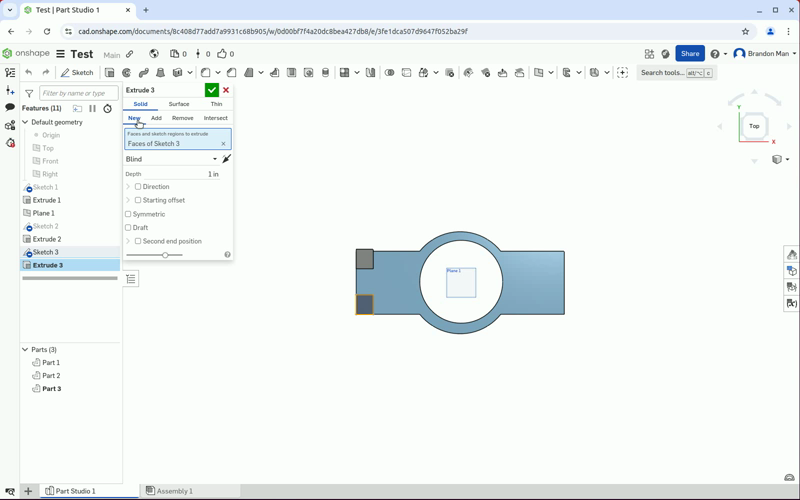
key(tab, 4)
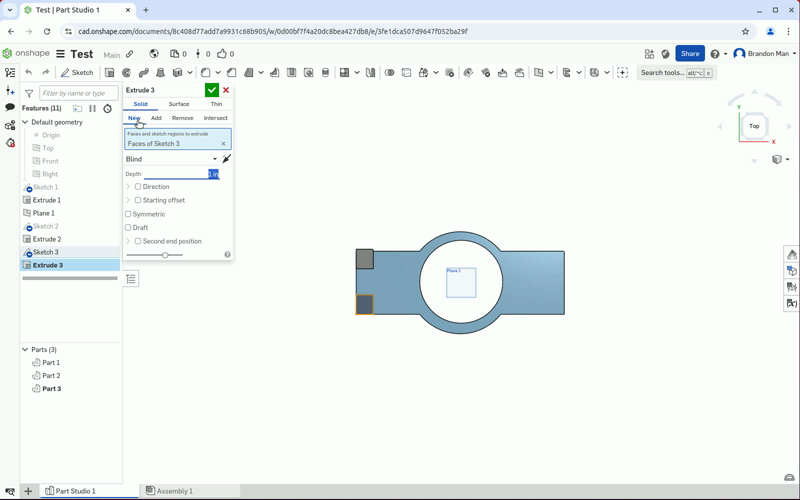
text(16.609)
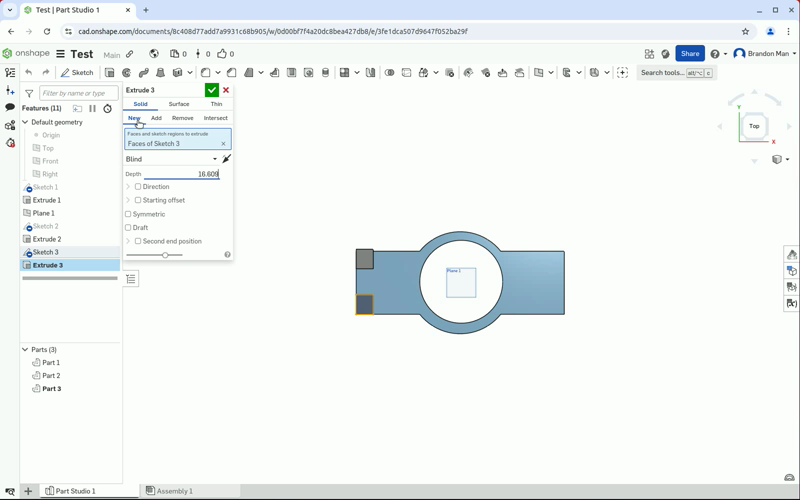
key(enter)
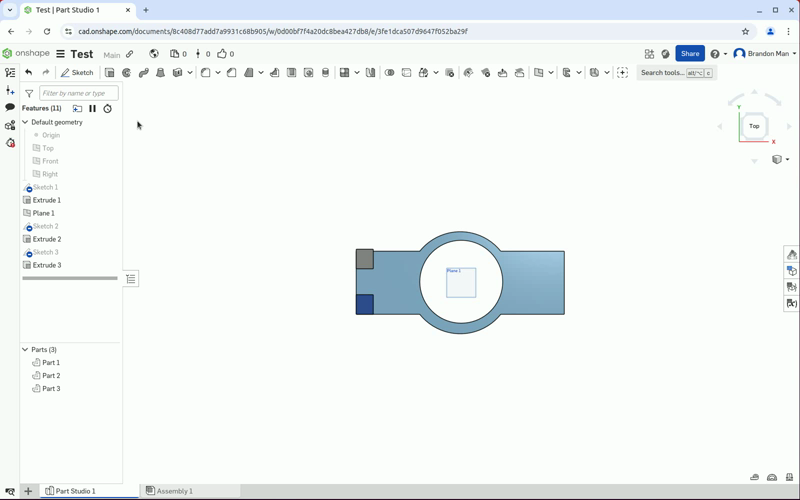
key(shift+h)
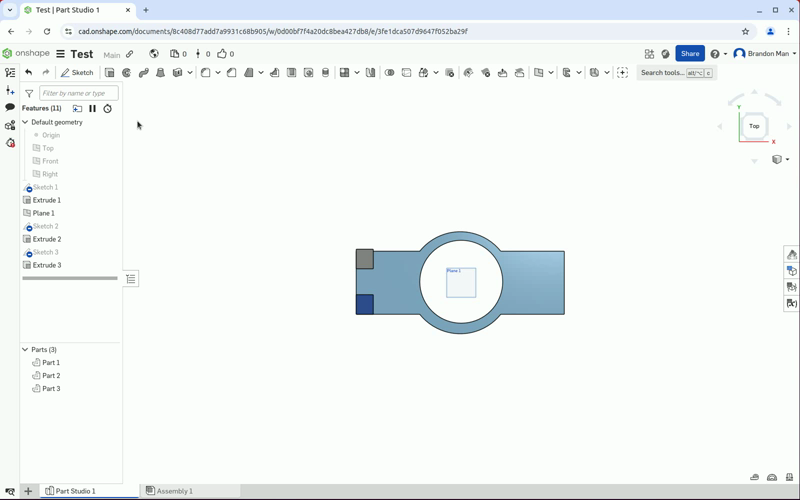
key(shift+h)
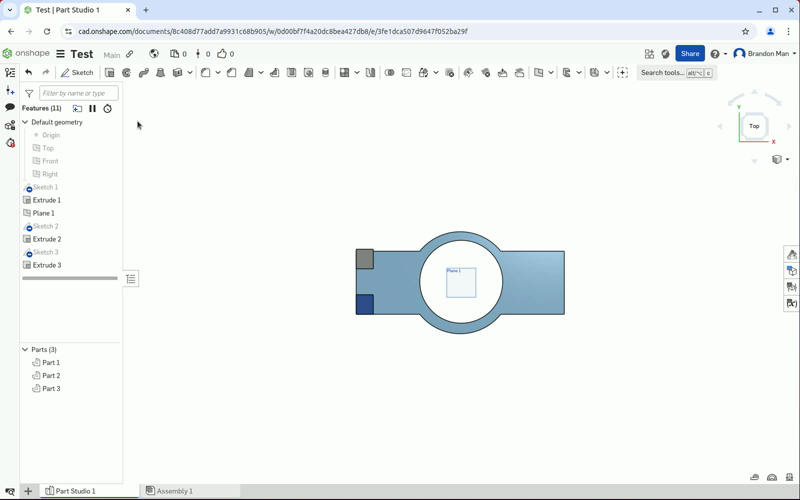
mouse_move(73, 189)
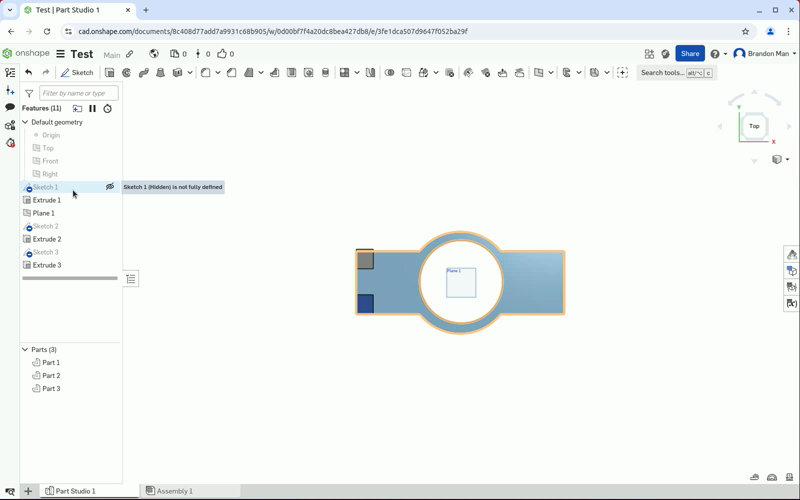
click(73, 189)
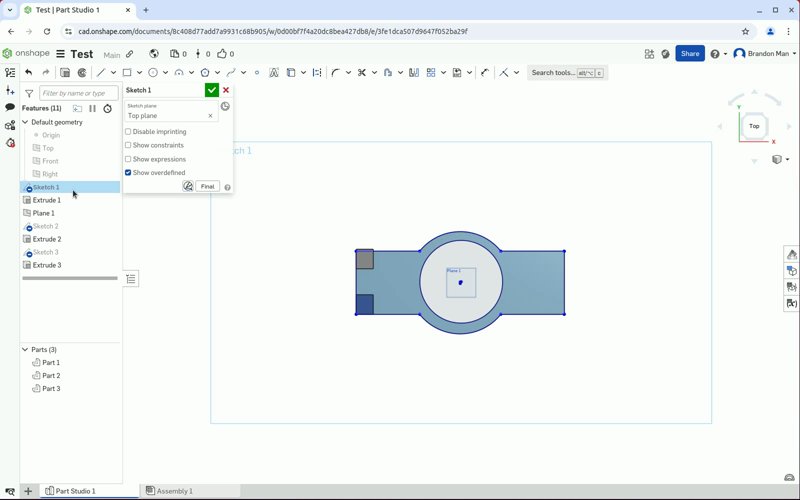
mouse_move(229, 92)
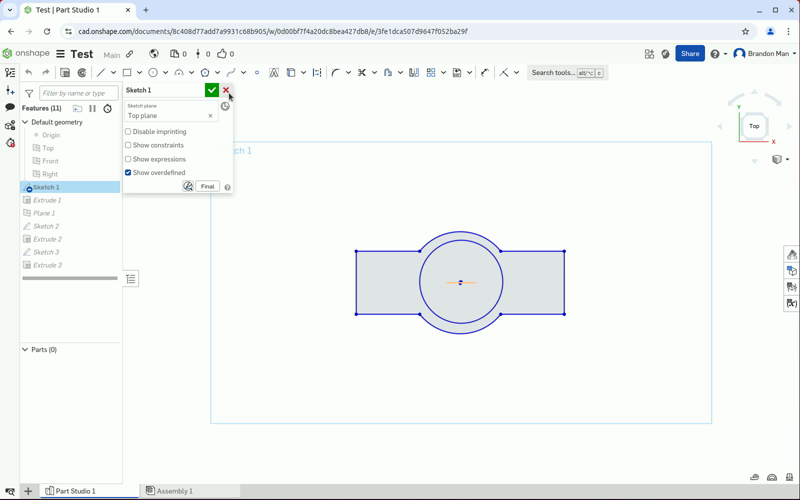
click(229, 92)
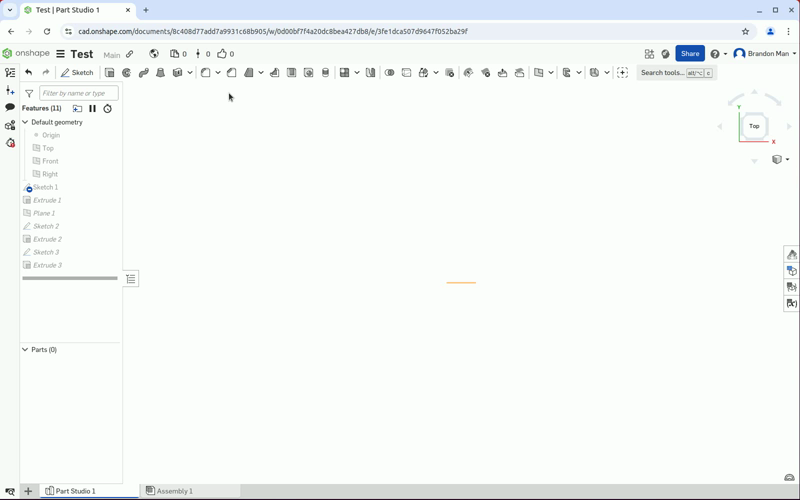
key(shift+s)
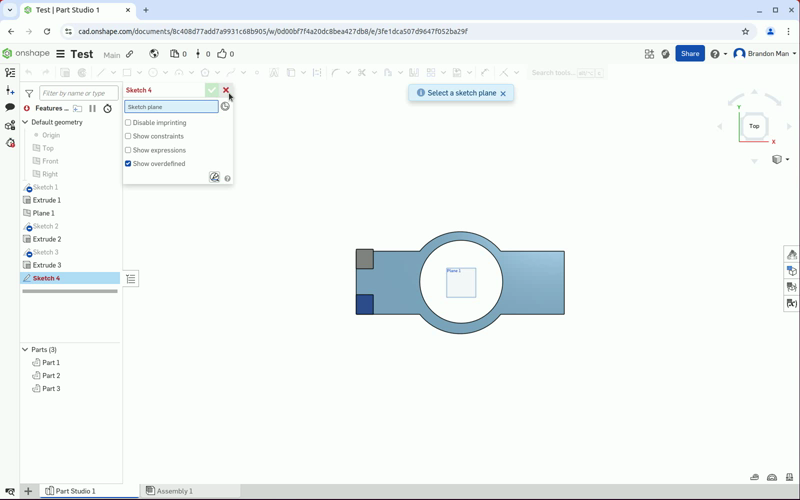
mouse_move(73, 215)
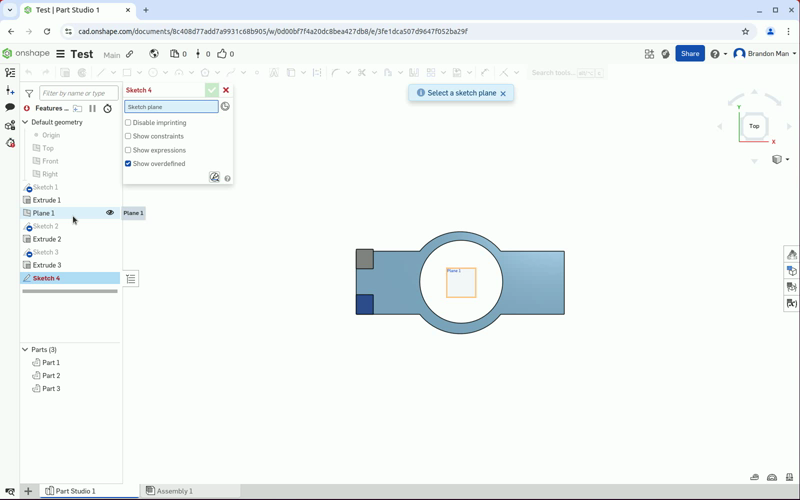
click(73, 215)
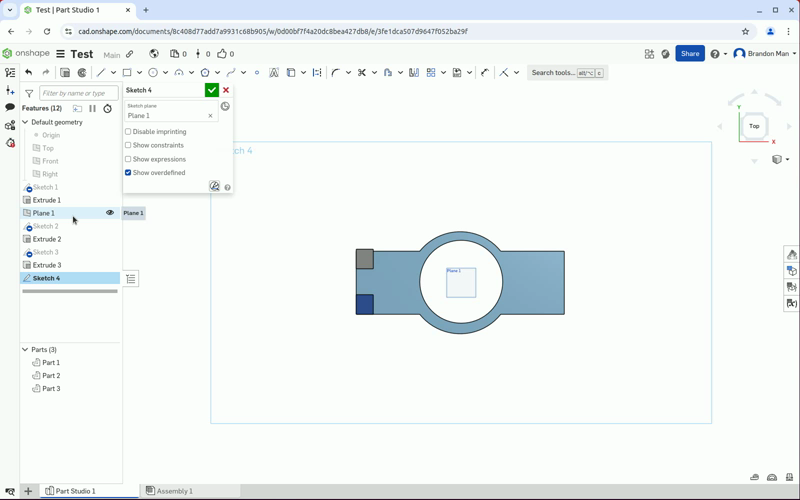
mouse_move(73, 352)
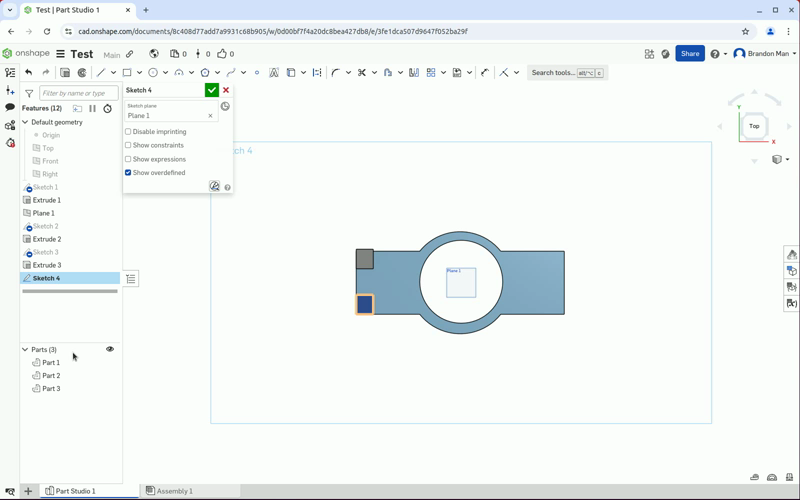
key(y)
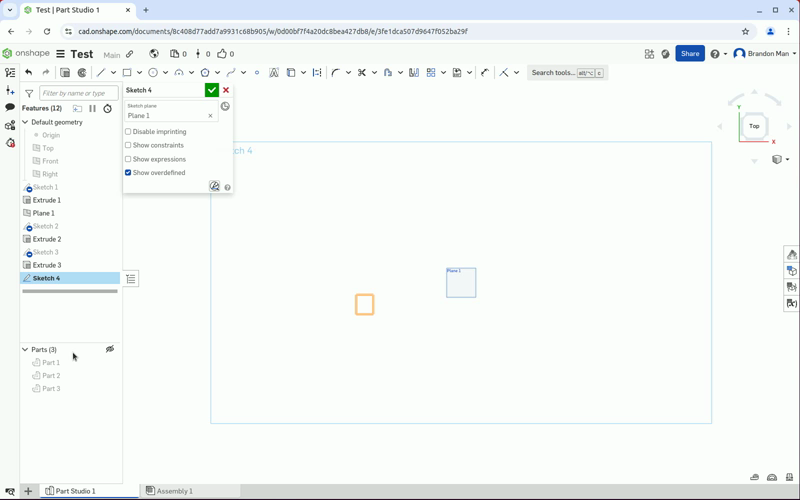
key(l)
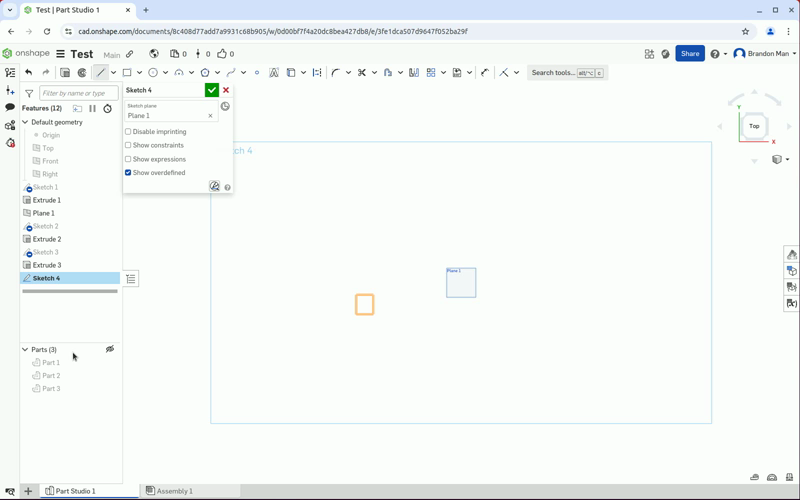
key_down(shift)
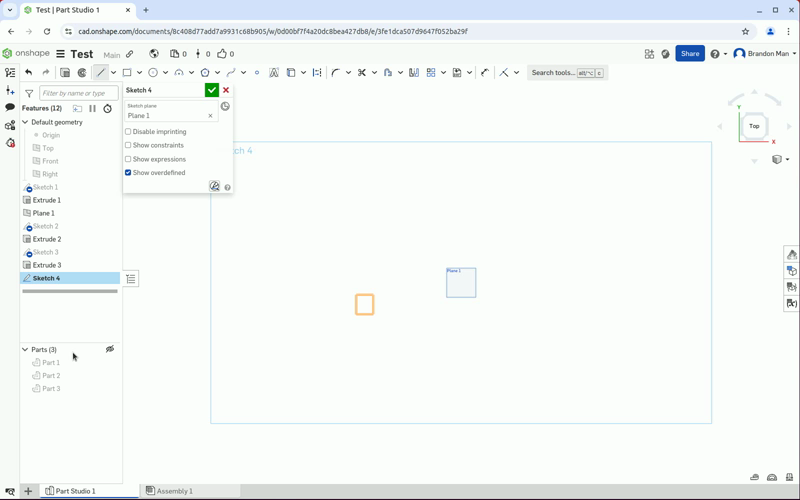
mouse_move(548, 314)
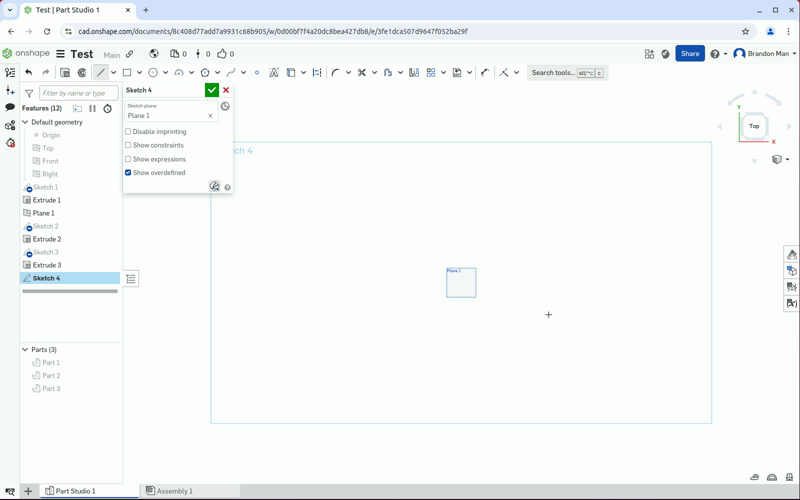
click(548, 314)
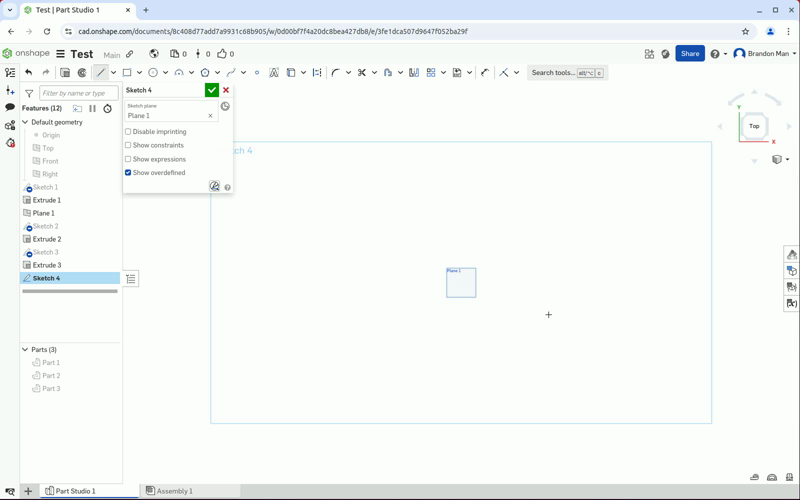
key_up(shift)
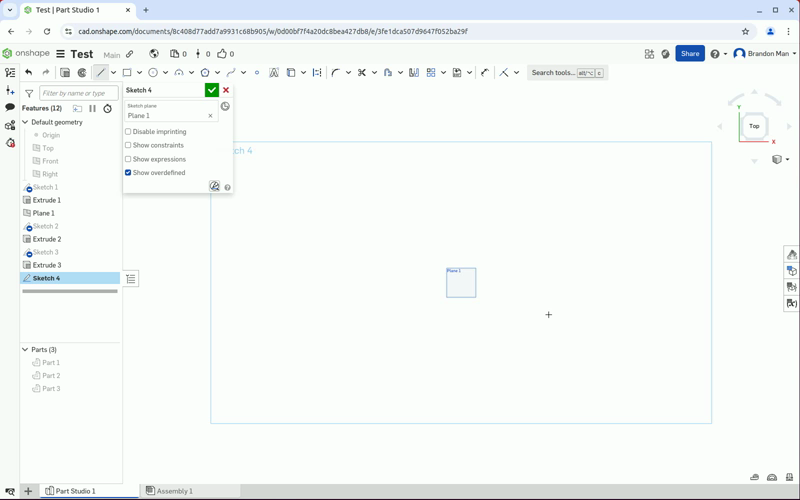
key_down(shift)
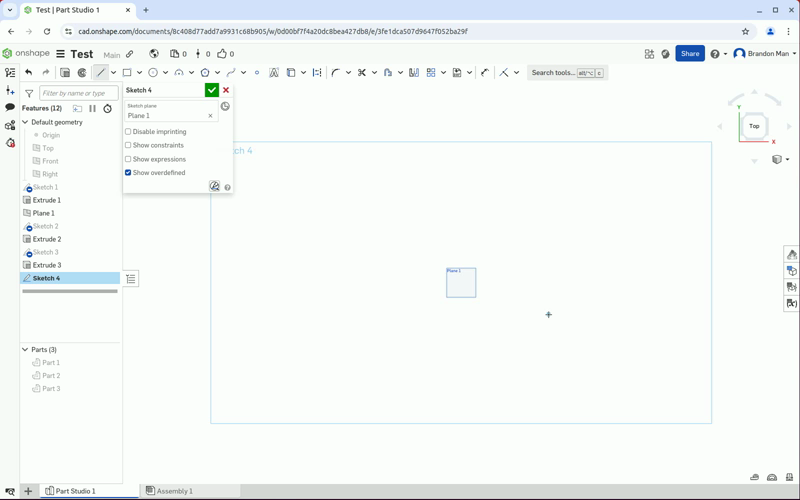
mouse_move(578, 314)
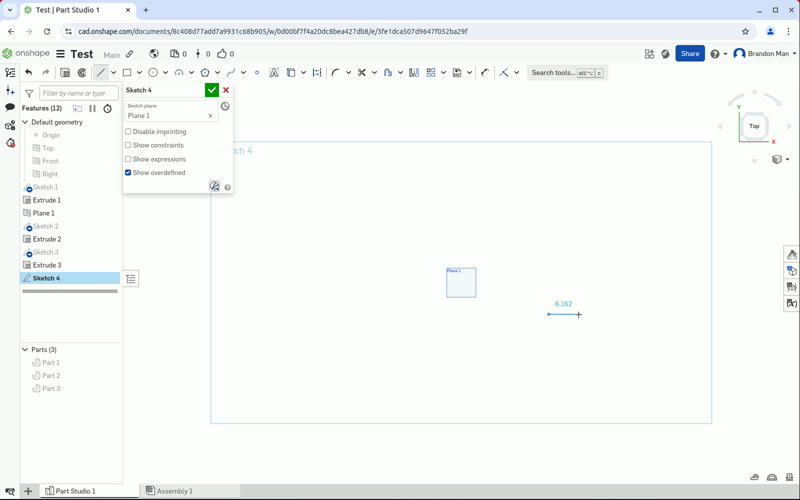
mouse_move(565, 314)
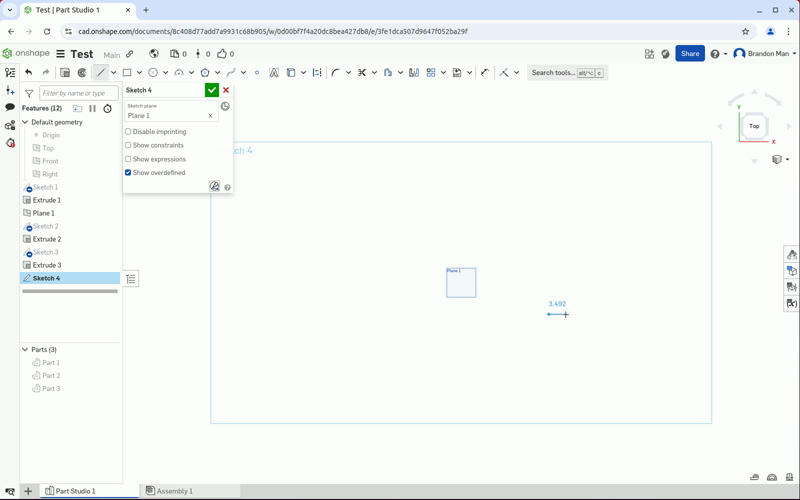
click(565, 314)
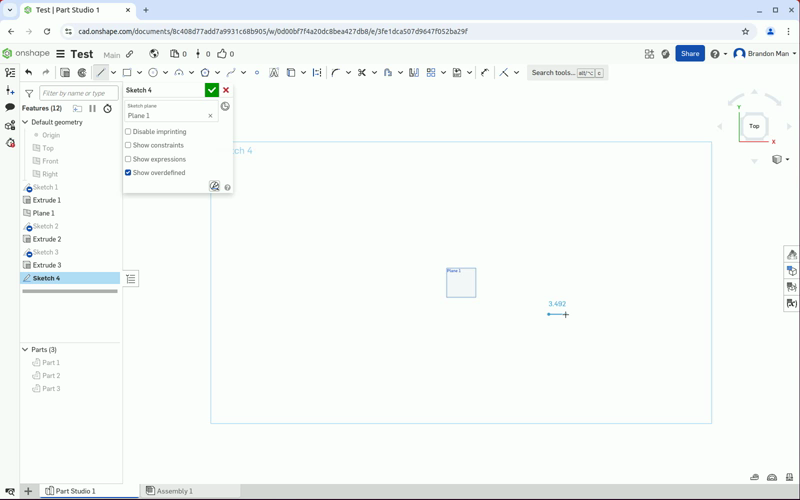
key_up(shift)
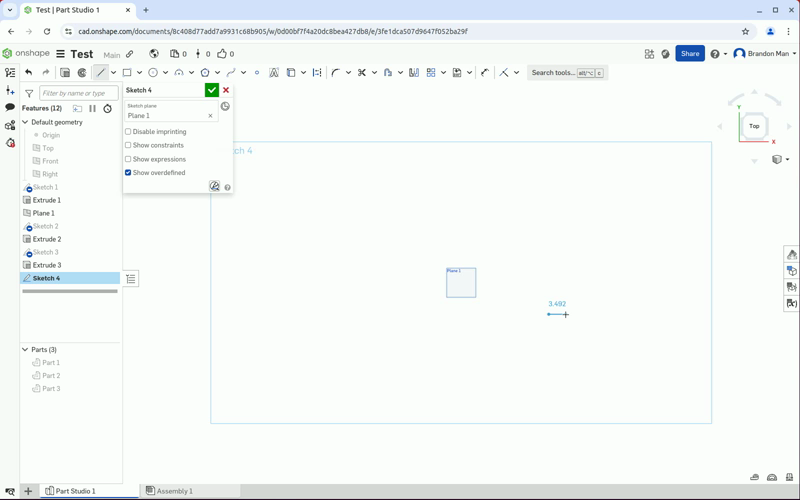
key_down(shift)
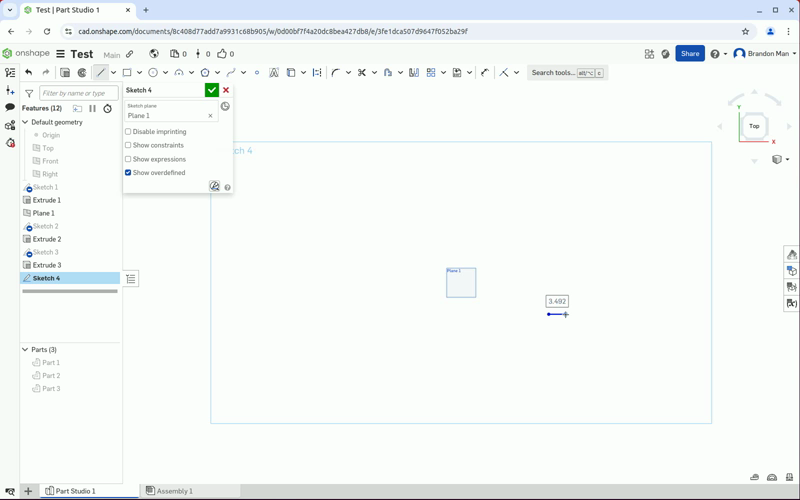
mouse_move(589, 314)
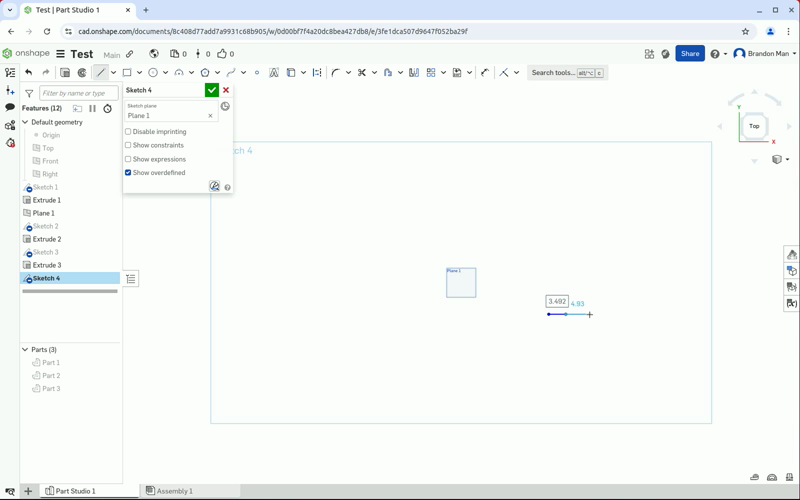
mouse_move(565, 294)
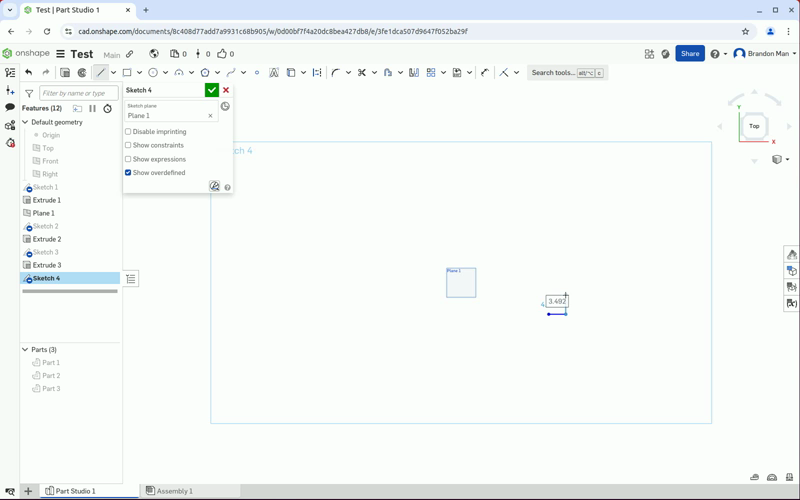
click(565, 294)
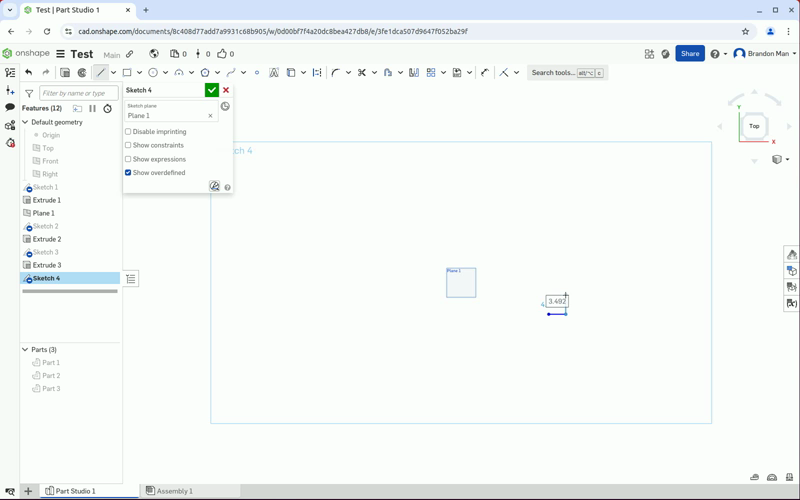
key_up(shift)
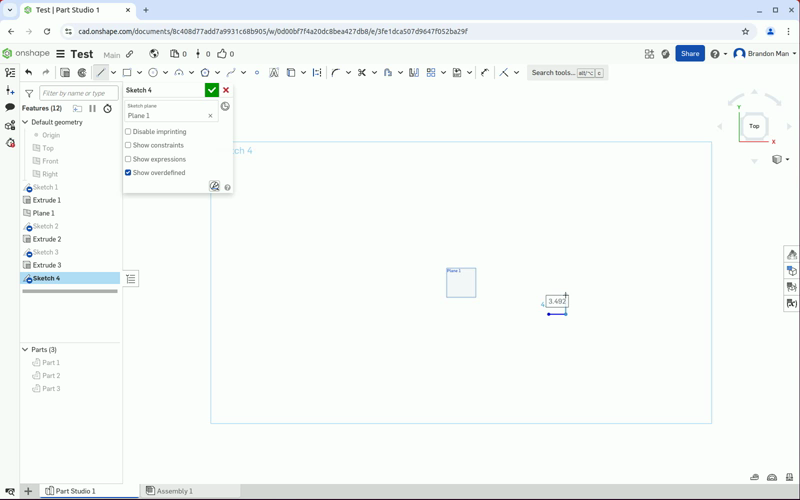
key_down(shift)
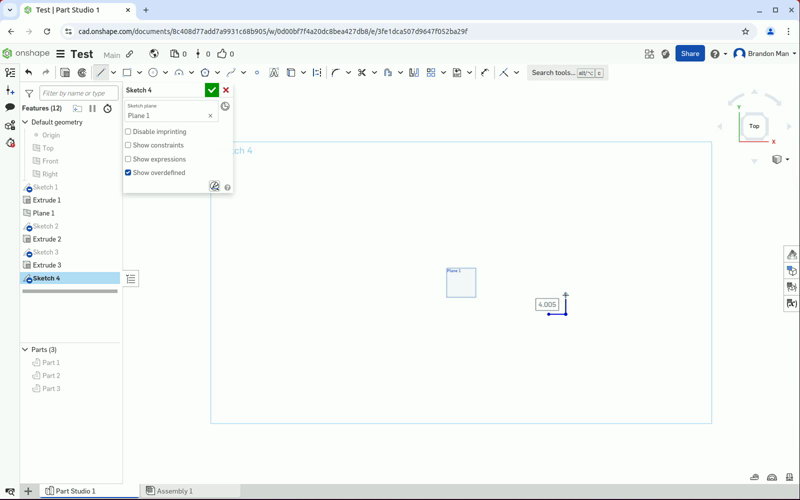
mouse_move(589, 294)
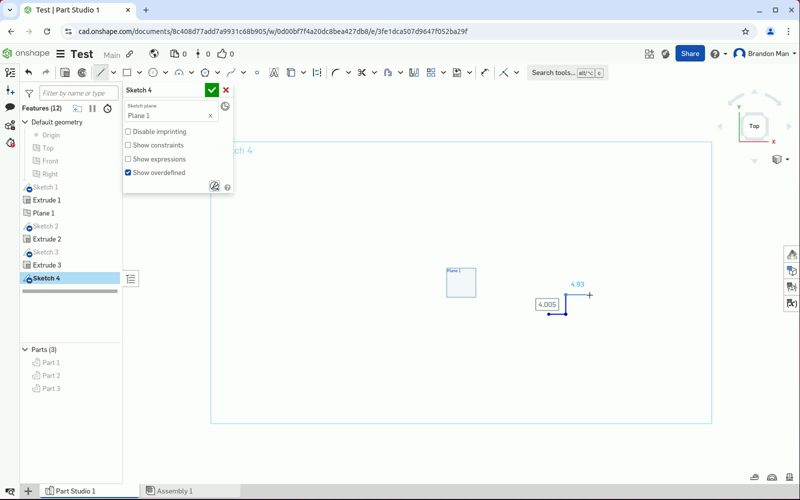
mouse_move(548, 294)
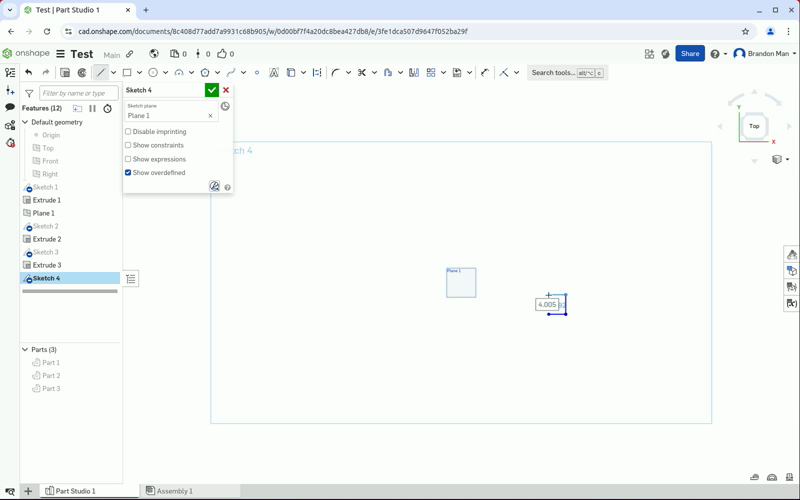
click(548, 294)
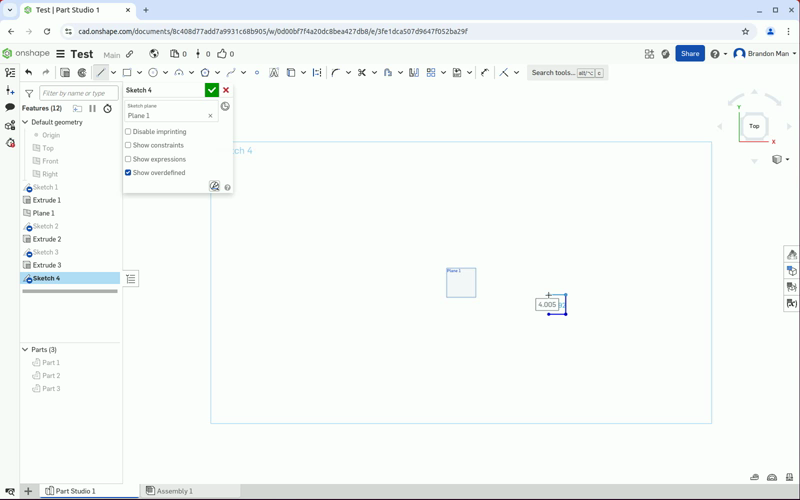
key_up(shift)
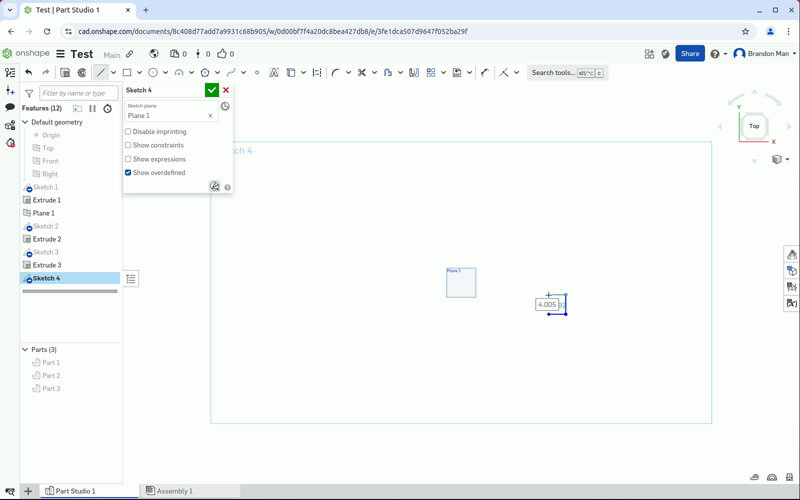
mouse_move(578, 294)
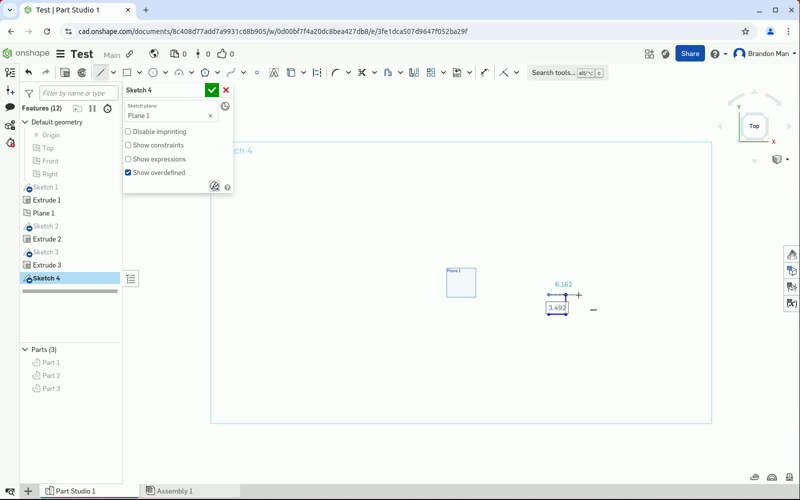
key_down(shift)
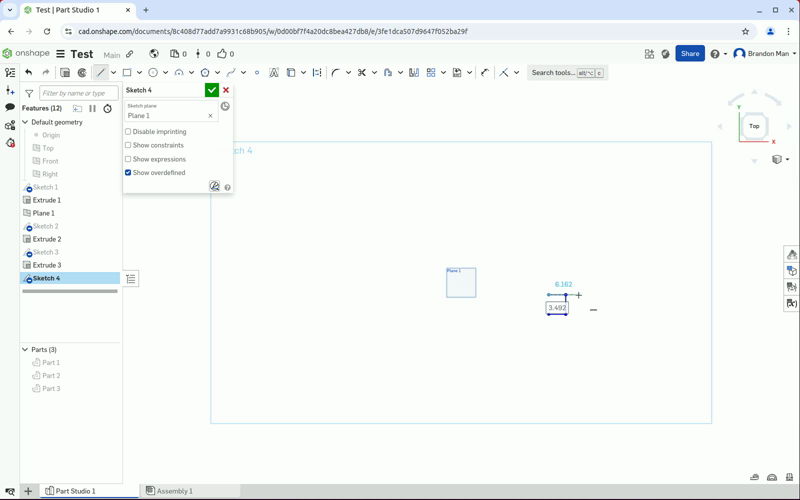
mouse_move(548, 314)
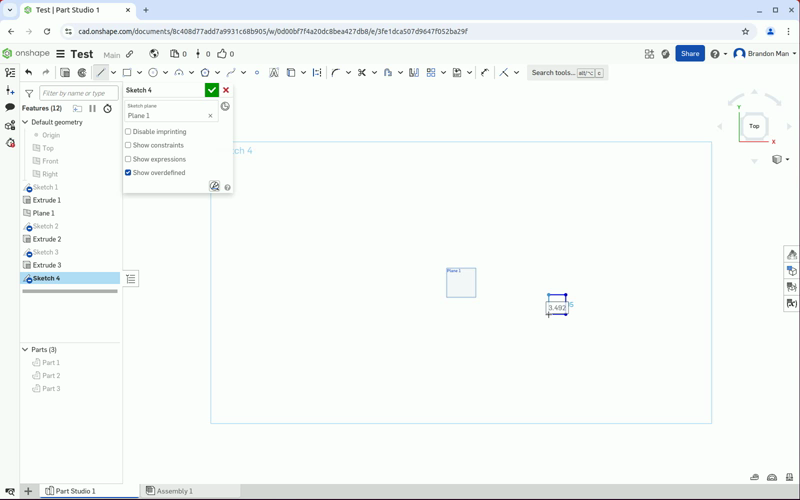
key_up(shift)
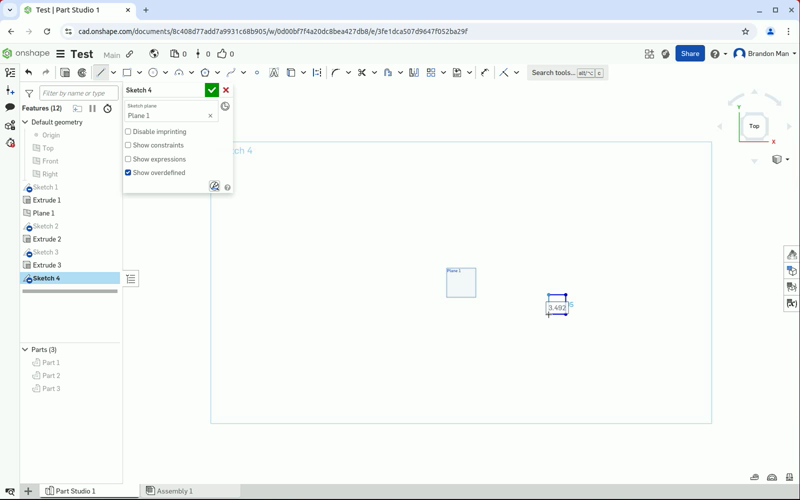
click(548, 314)
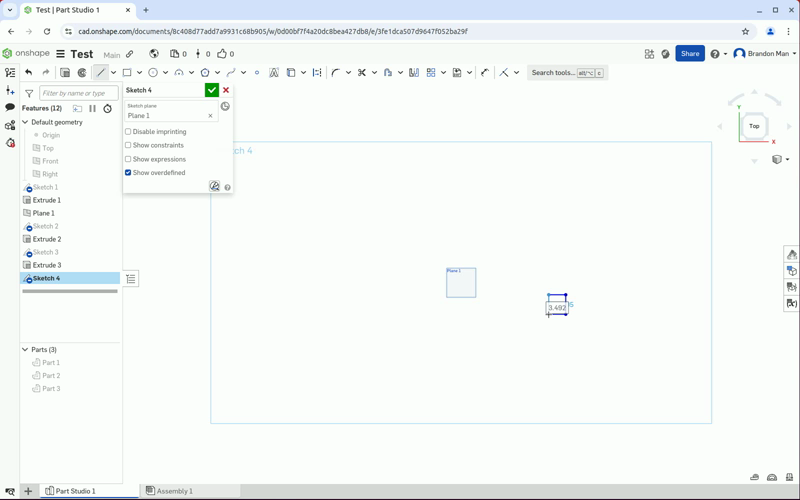
key(esc)
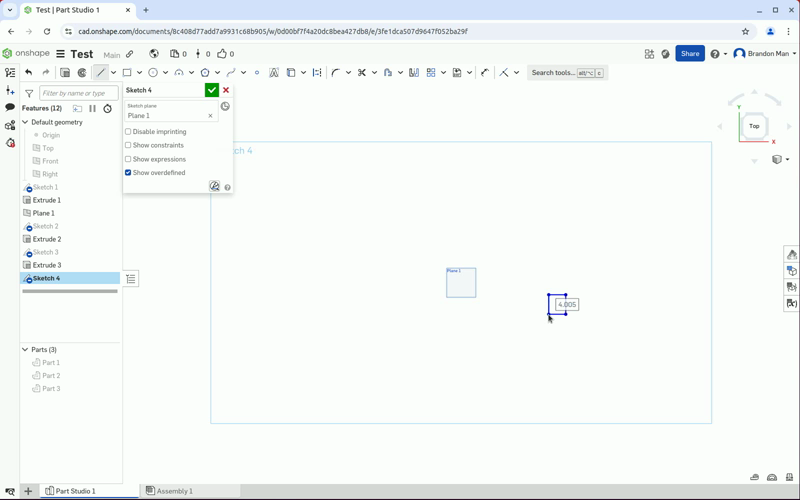
mouse_move(554, 306)
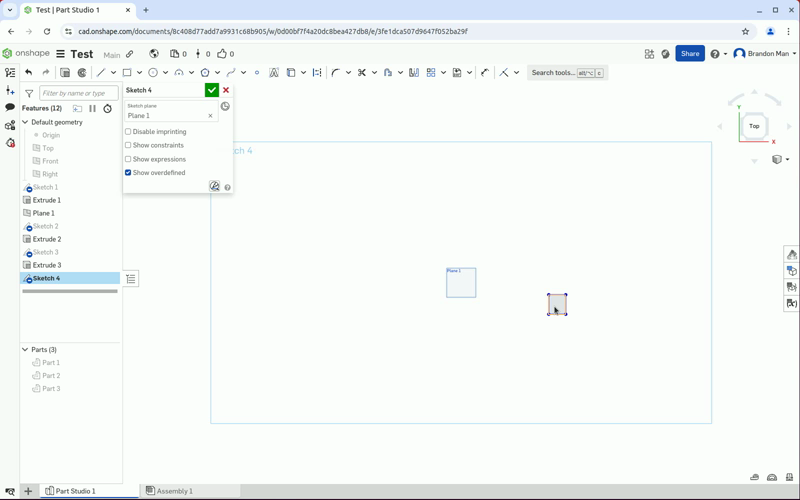
scroll(6)
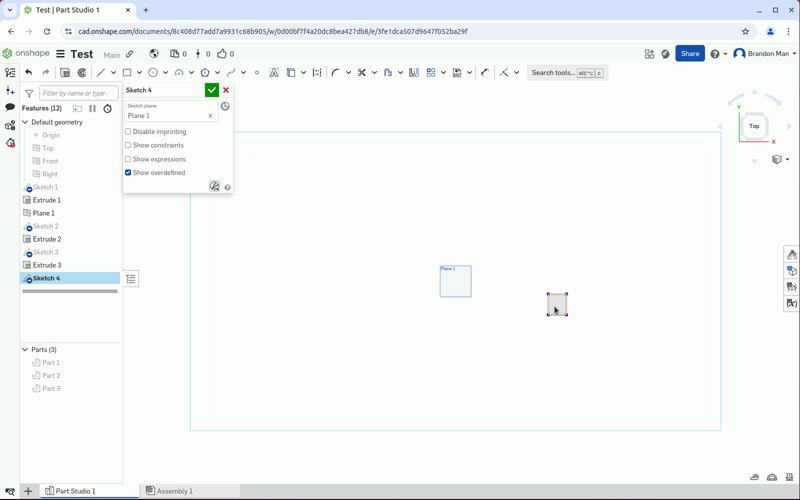
scroll(6)
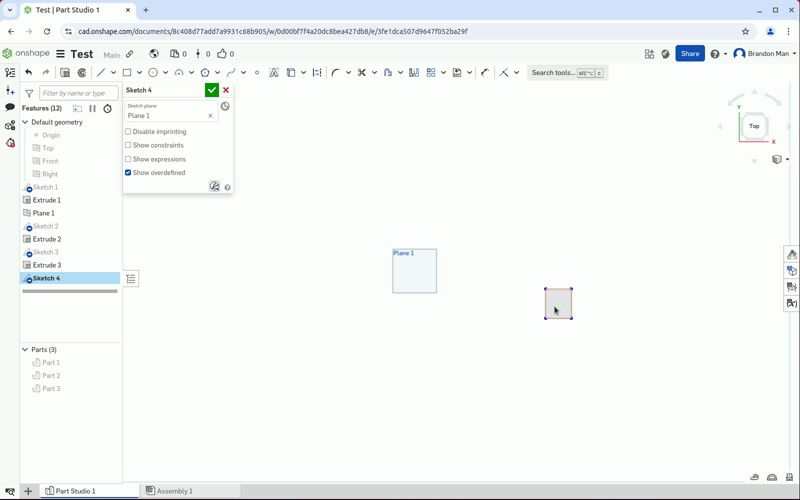
scroll(6)
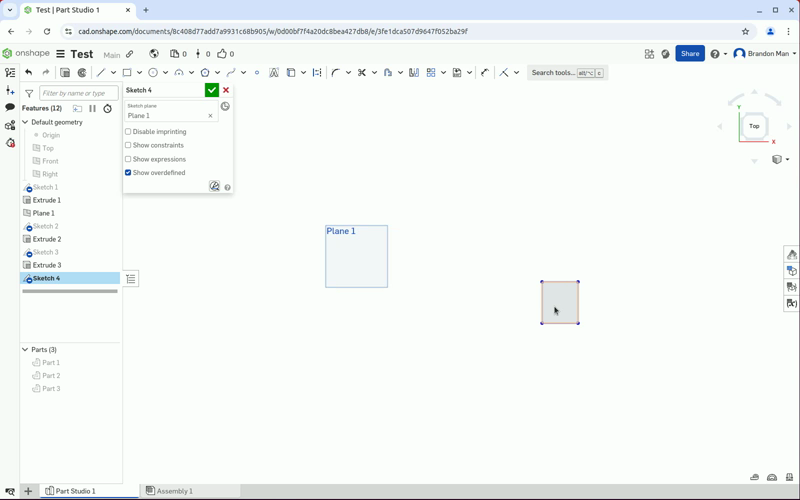
scroll(6)
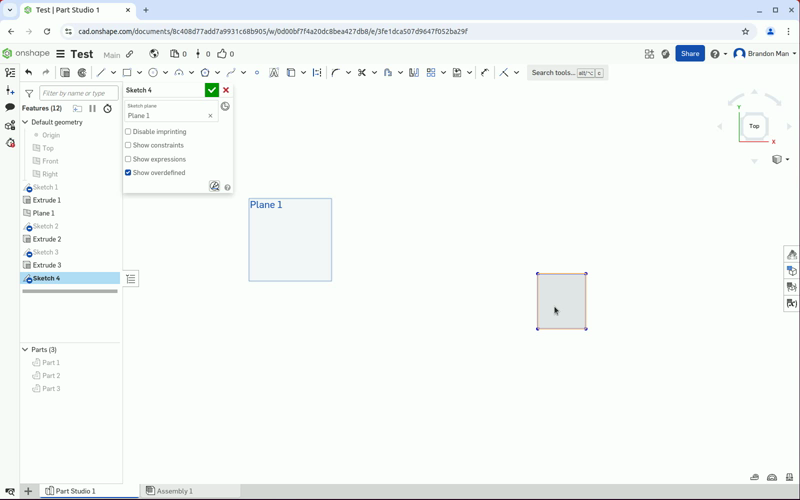
scroll(6)
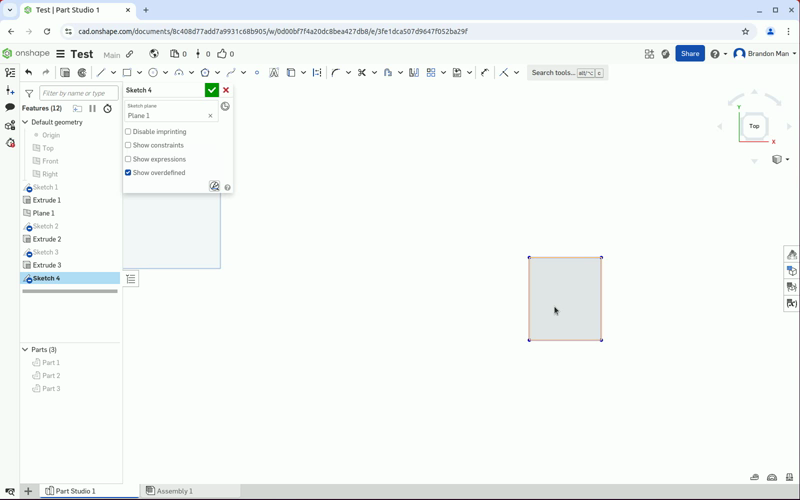
scroll(6)
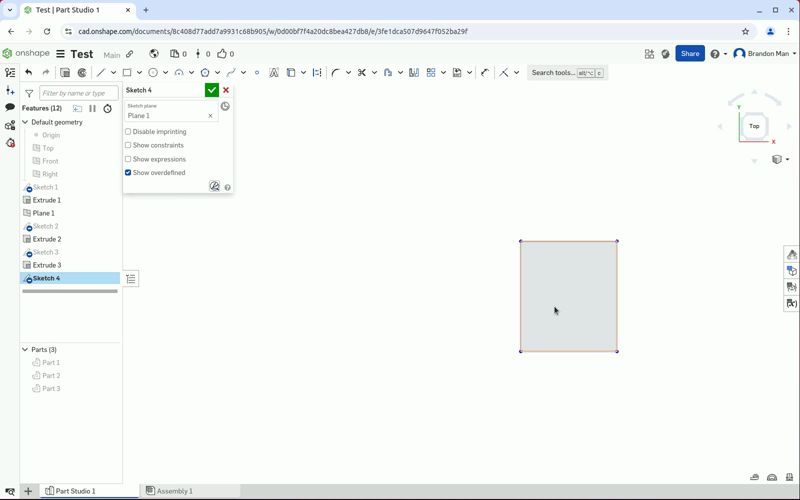
scroll(6)
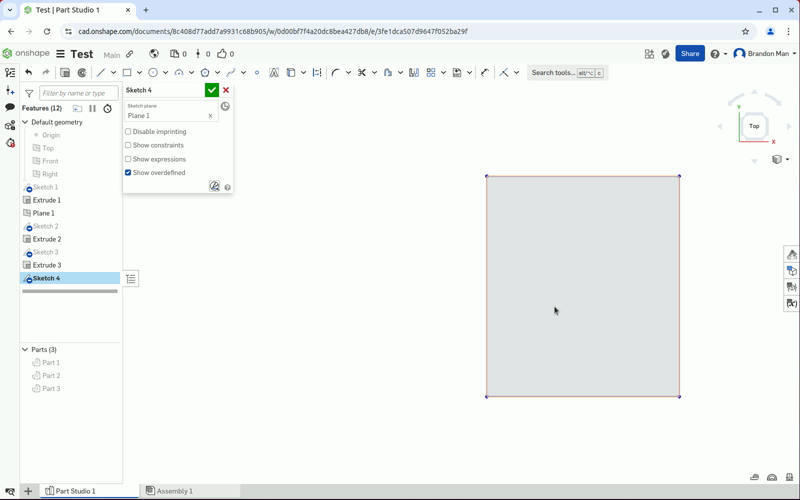
click(554, 306)
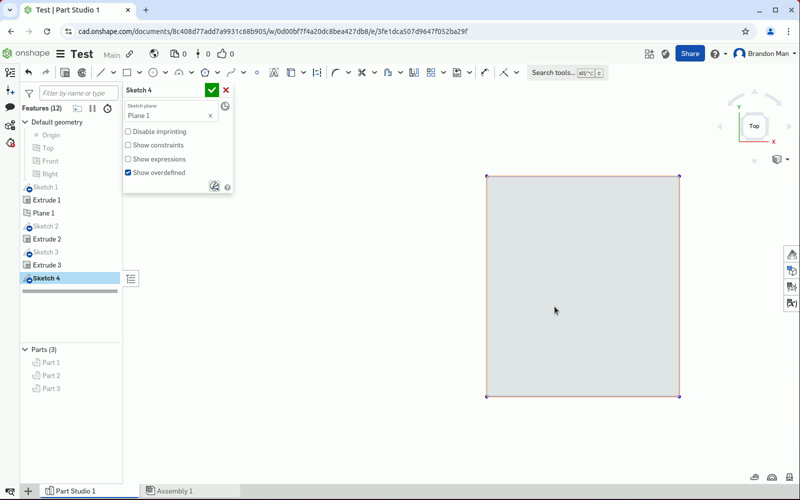
scroll(-6)
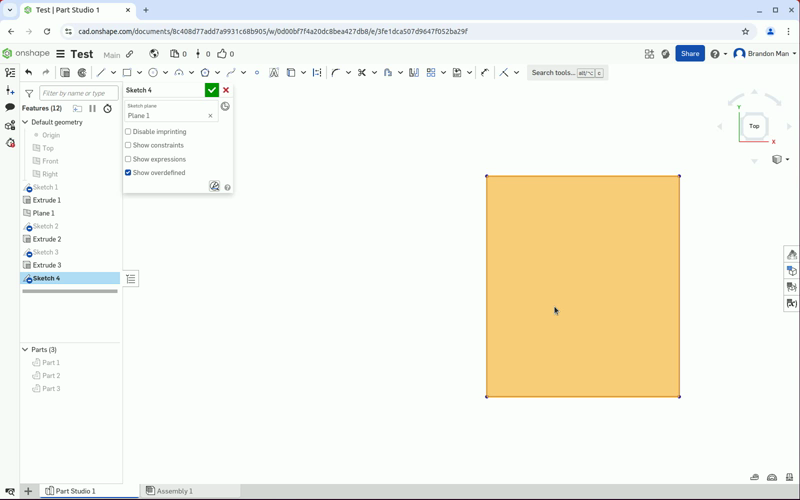
scroll(-6)
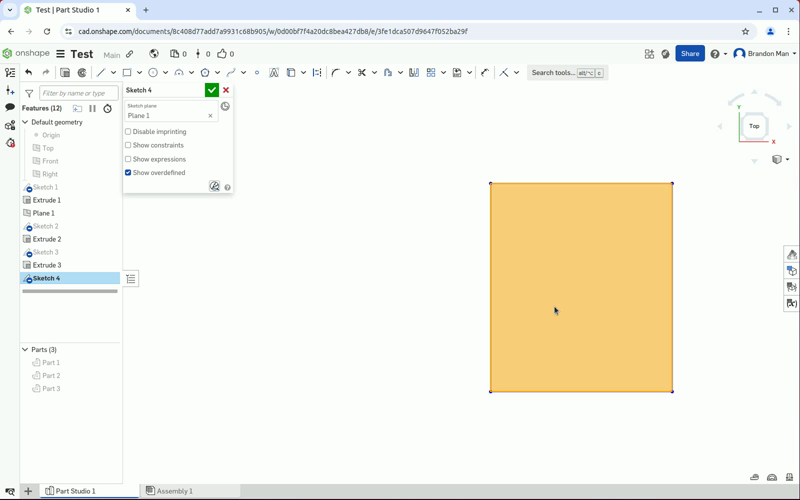
scroll(-6)
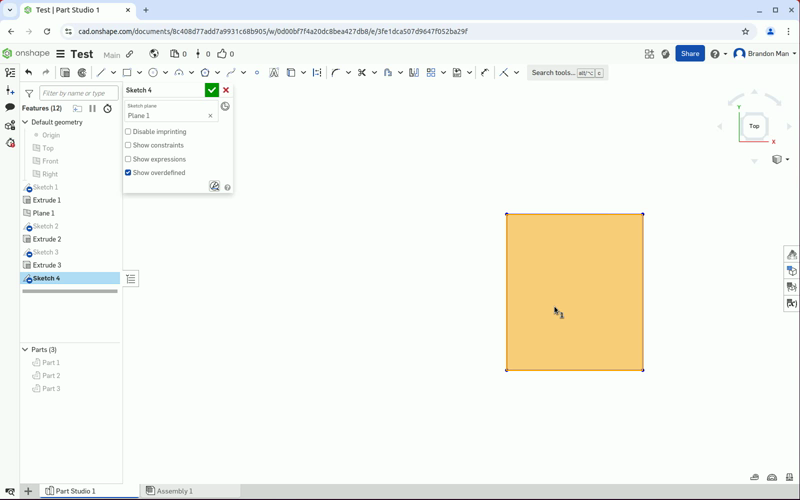
scroll(-6)
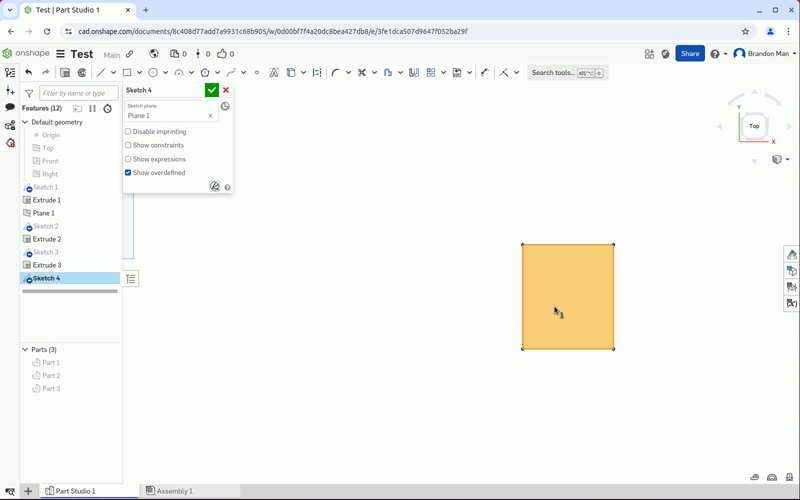
scroll(-6)
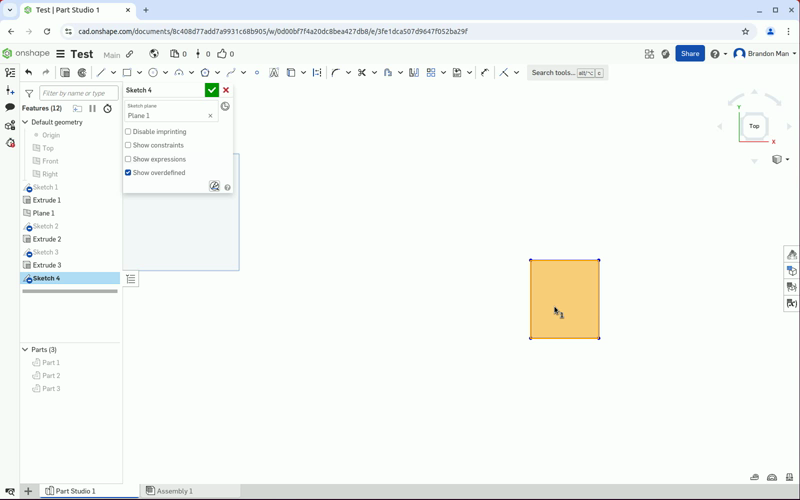
scroll(-6)
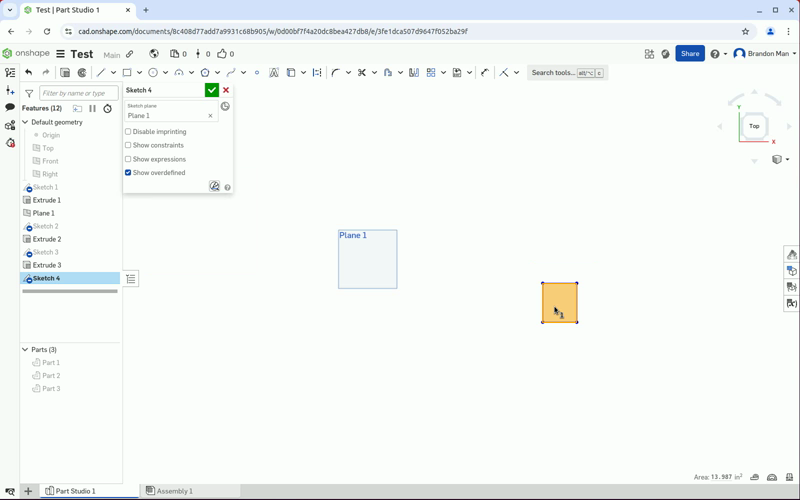
scroll(-6)
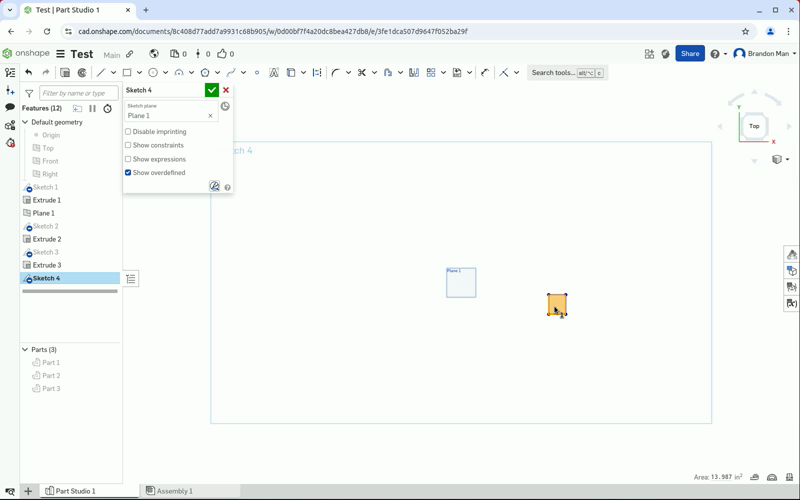
mouse_move(73, 352)
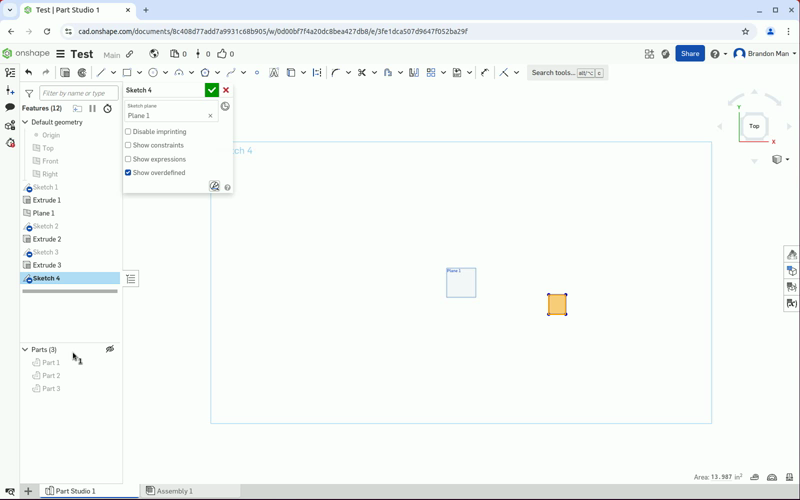
key(shift+y)
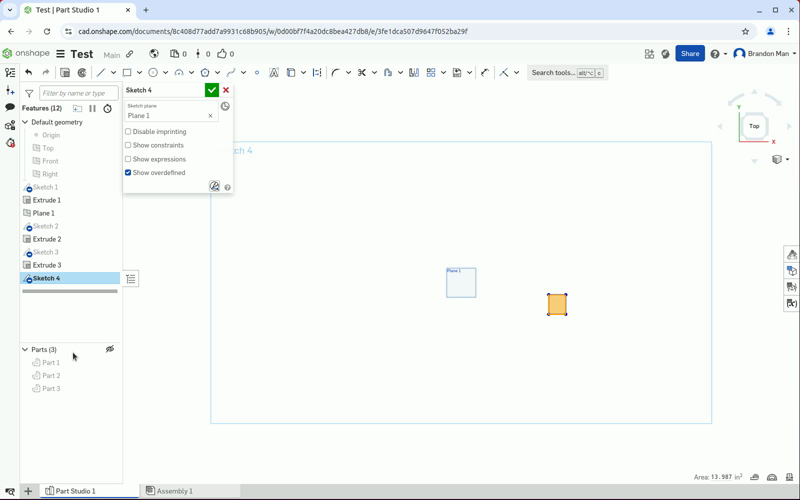
key(shift+e)
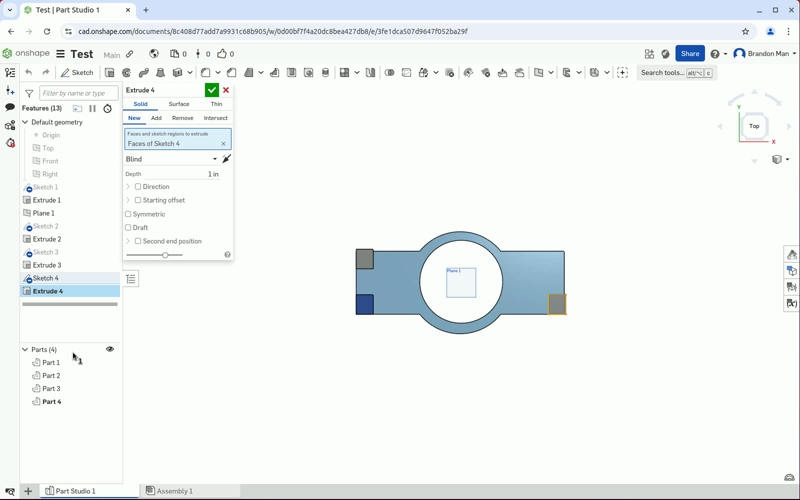
mouse_move(143, 106)
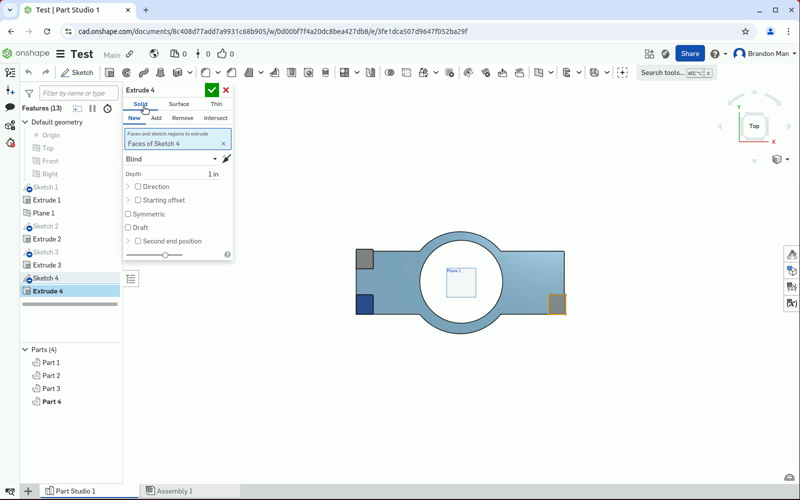
click(143, 106)
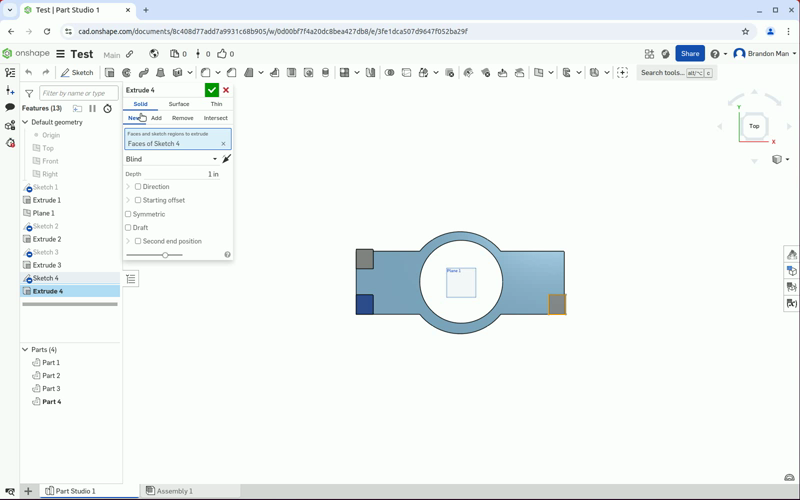
mouse_move(137, 120)
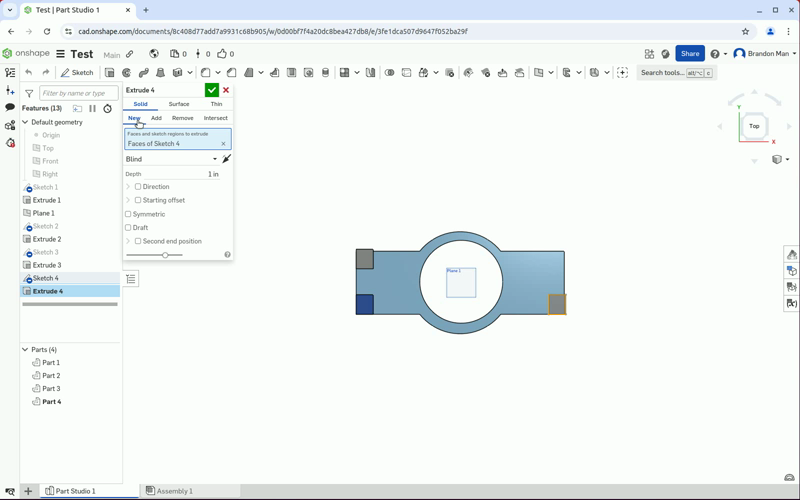
click(137, 120)
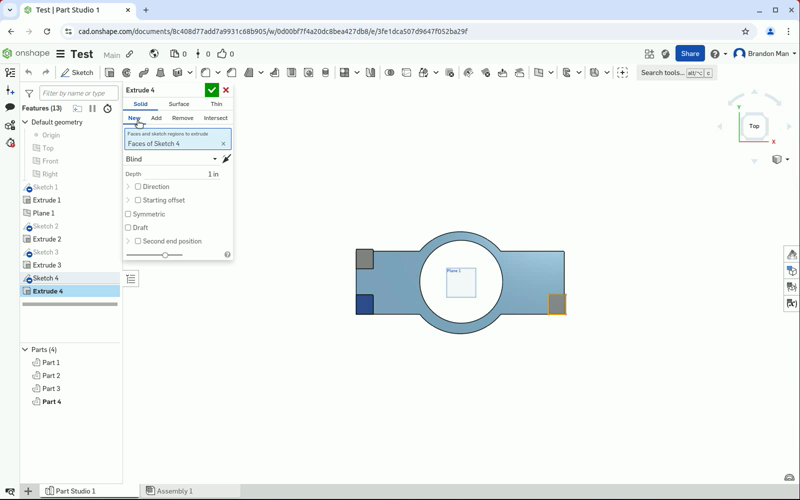
key(tab, 4)
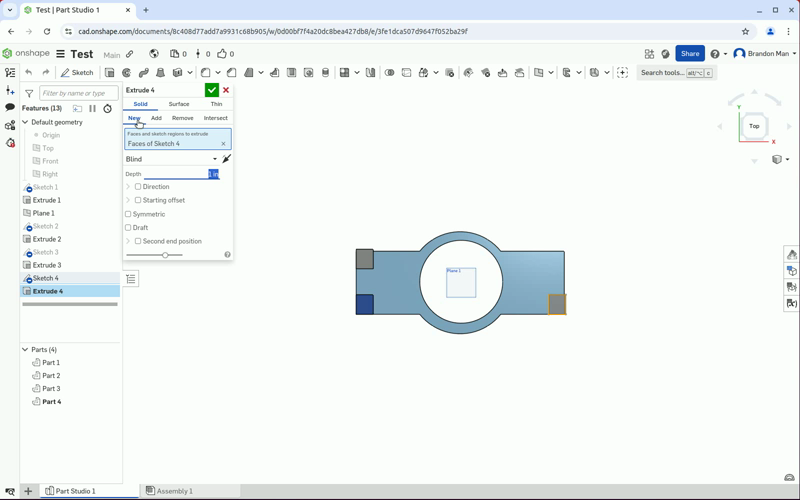
text(16.609)
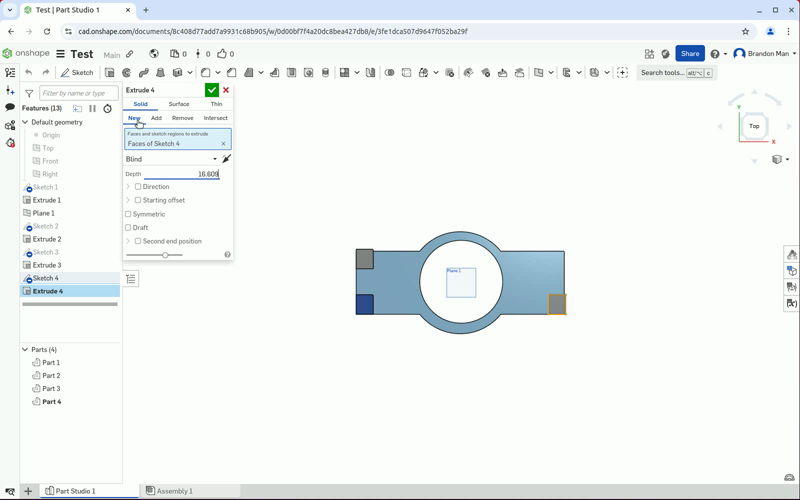
key(enter)
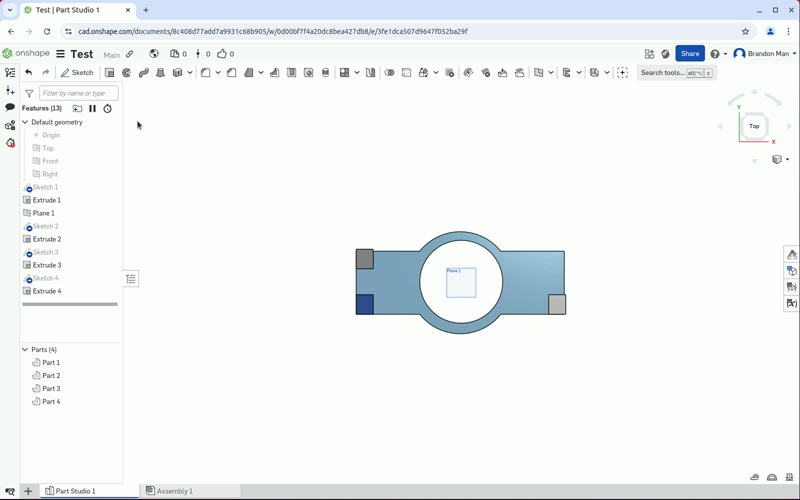
key(shift+h)
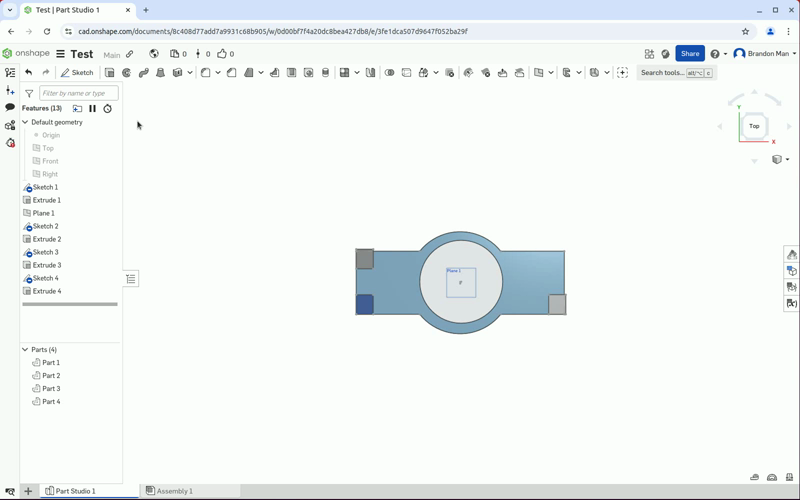
key(shift+h)
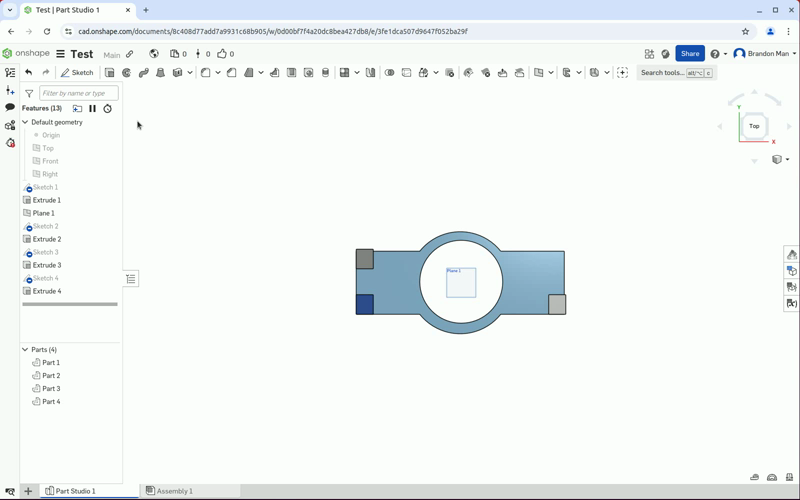
mouse_move(73, 189)
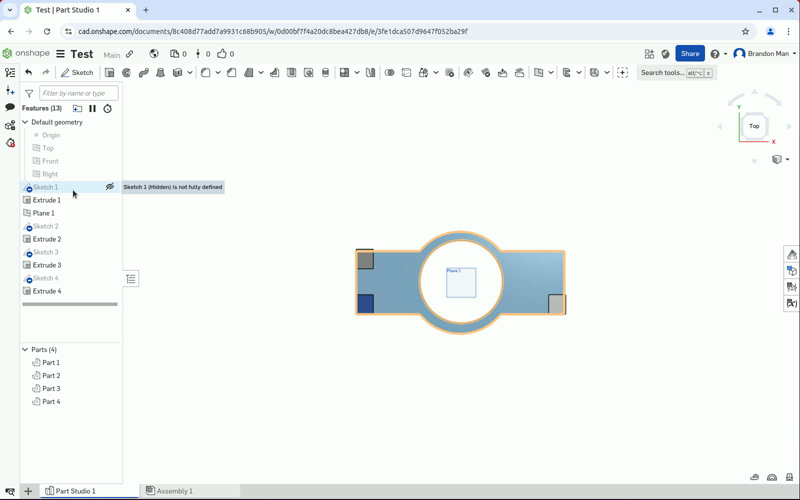
click(73, 189)
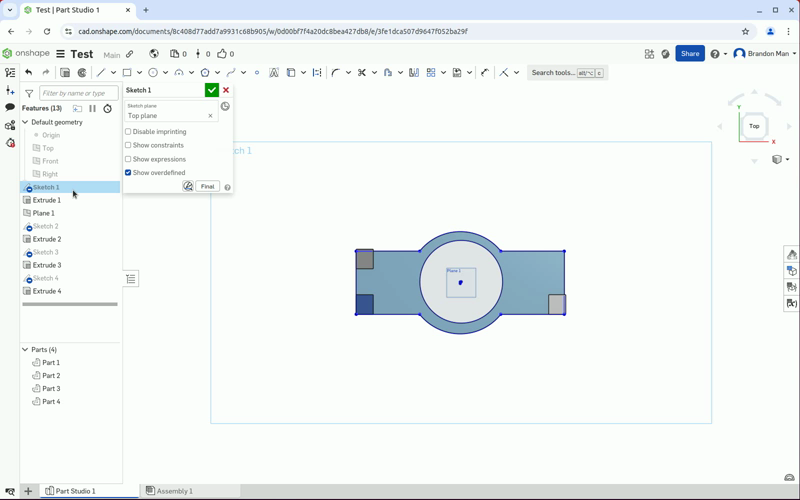
mouse_move(229, 92)
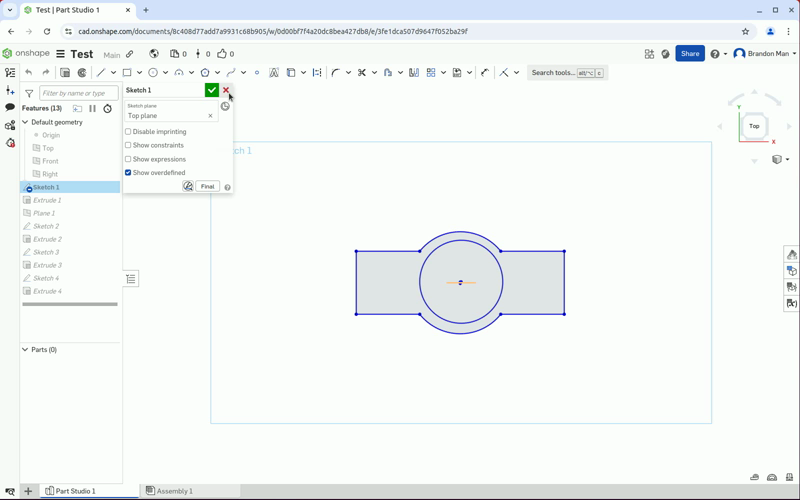
click(229, 92)
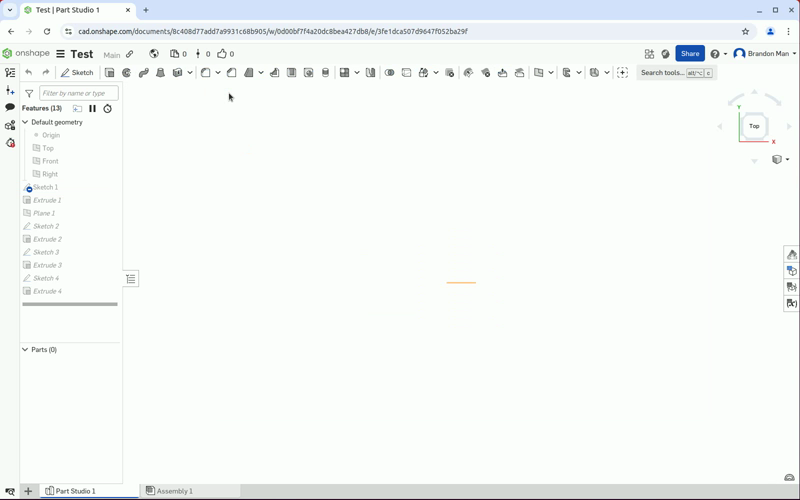
key(shift+s)
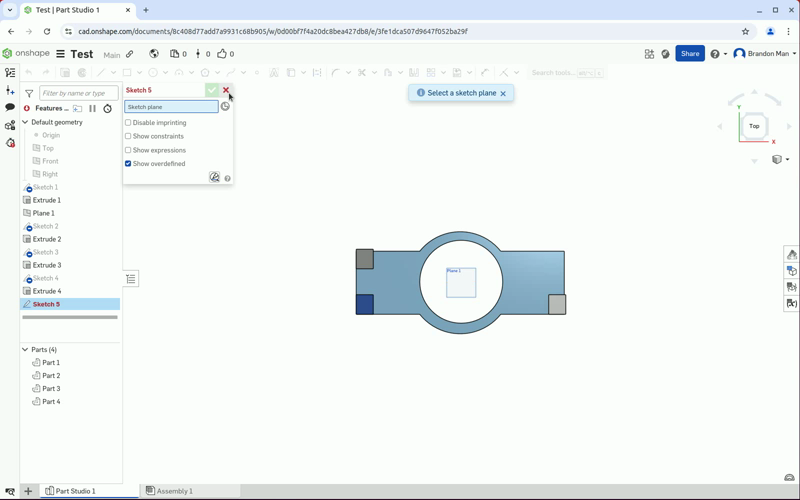
mouse_move(73, 215)
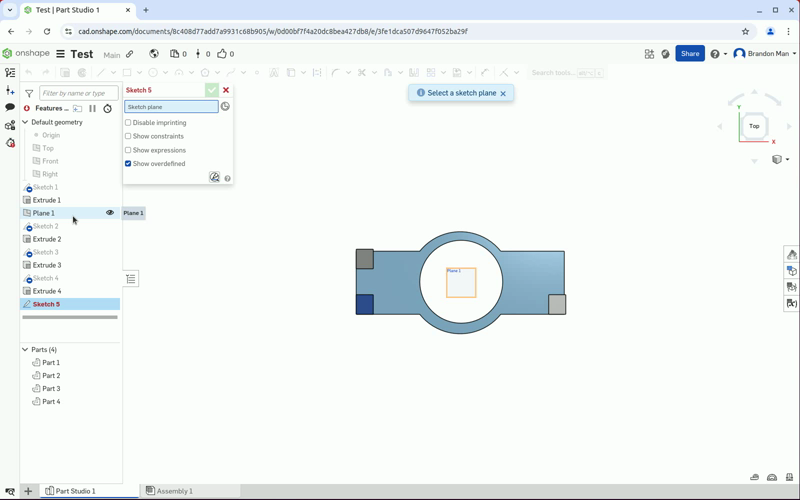
click(73, 215)
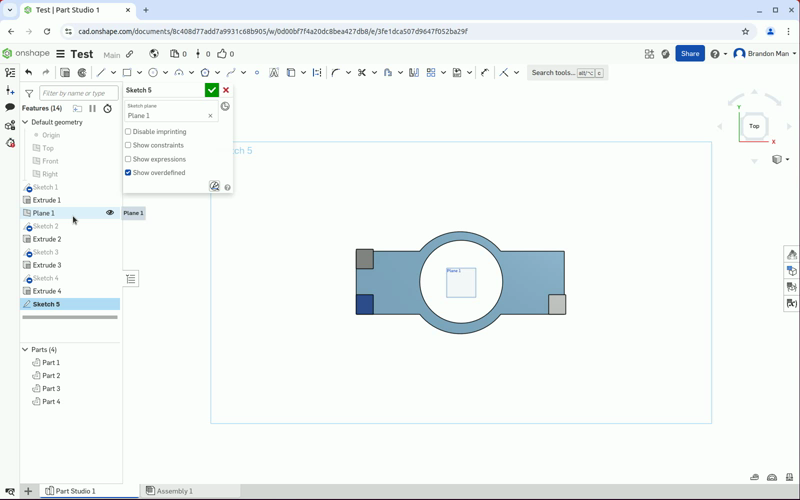
mouse_move(73, 352)
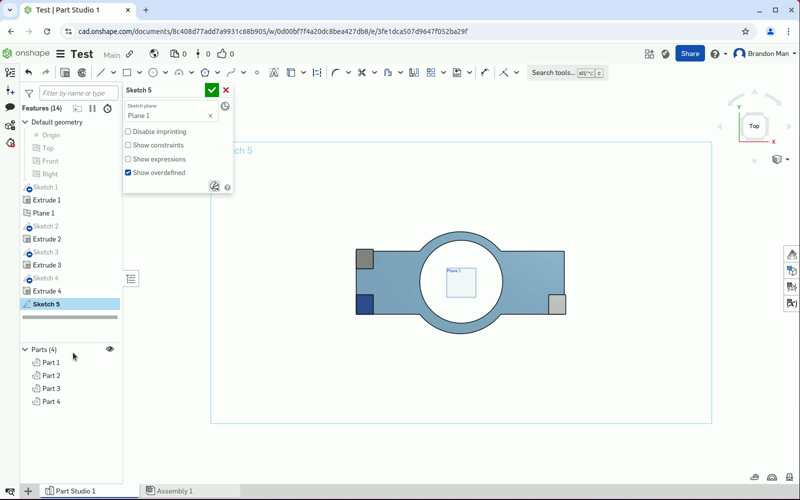
key(y)
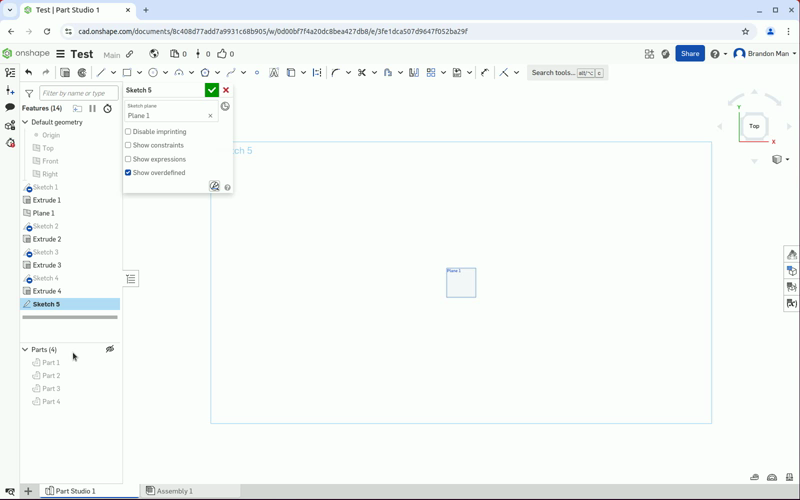
key(l)
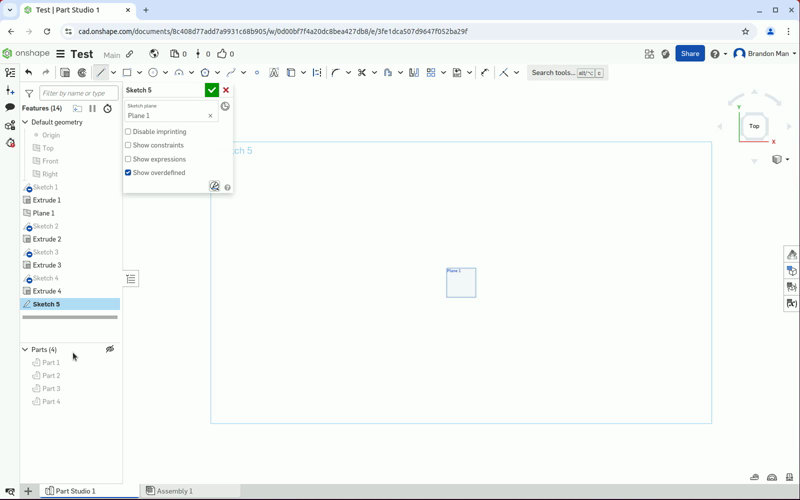
key_down(shift)
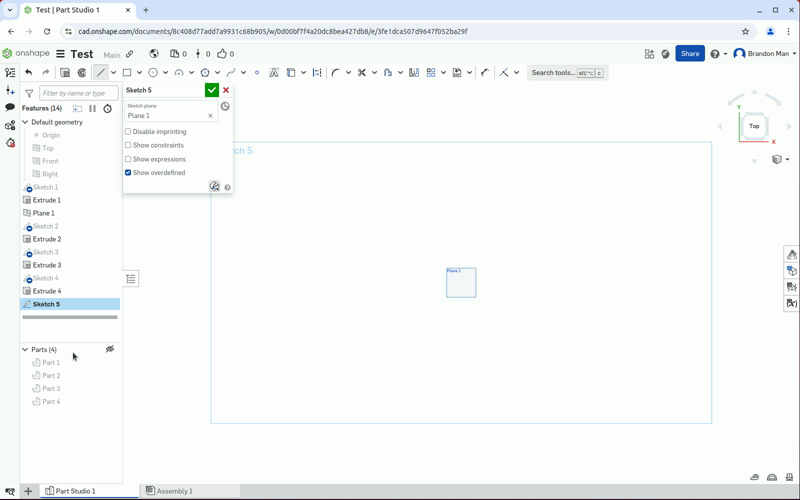
mouse_move(548, 268)
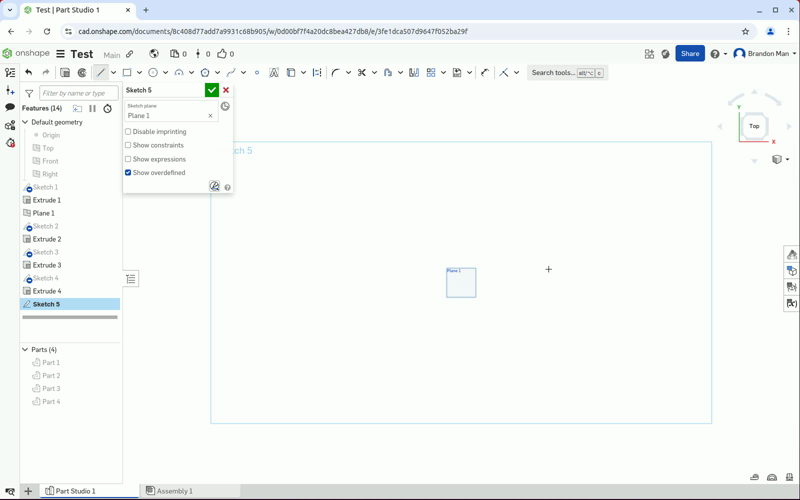
click(548, 268)
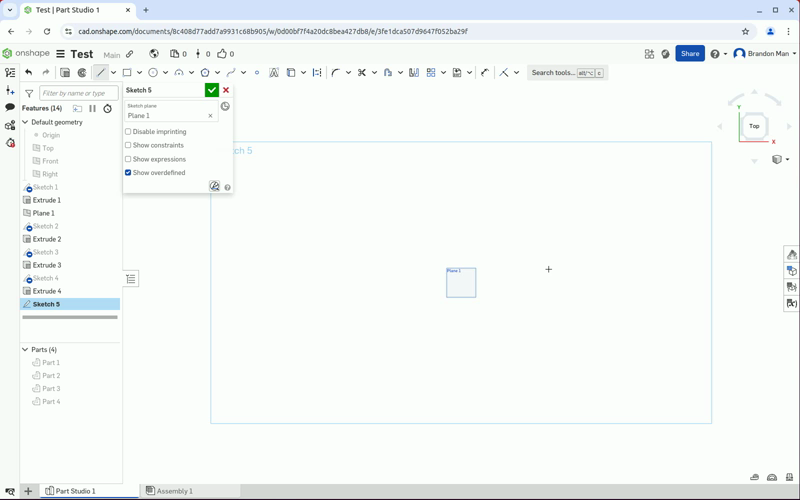
key_up(shift)
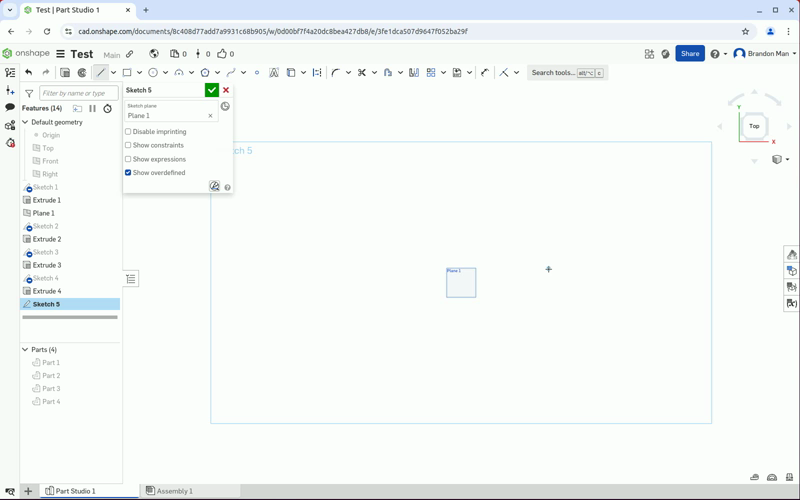
key_down(shift)
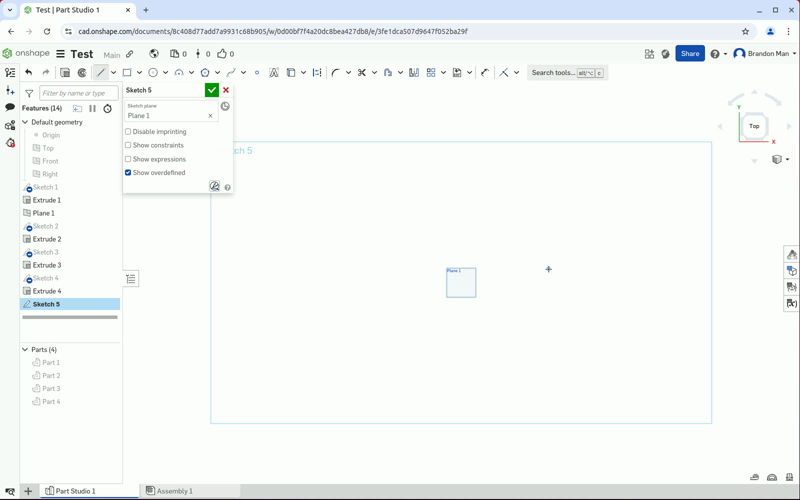
mouse_move(578, 268)
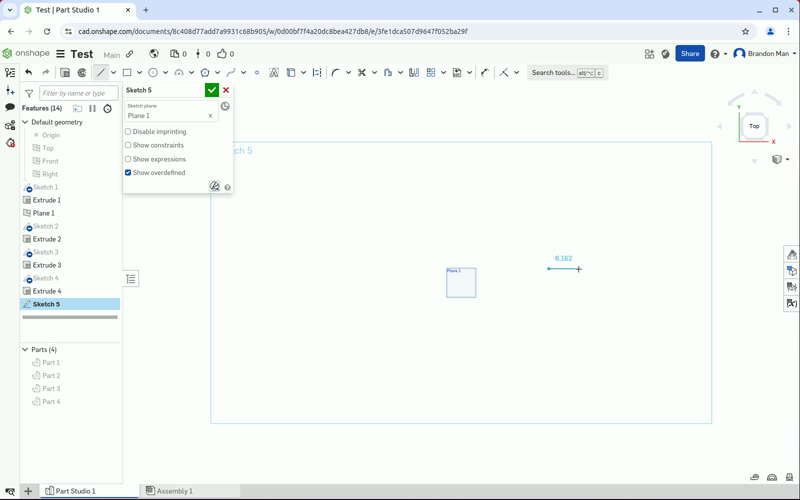
mouse_move(565, 268)
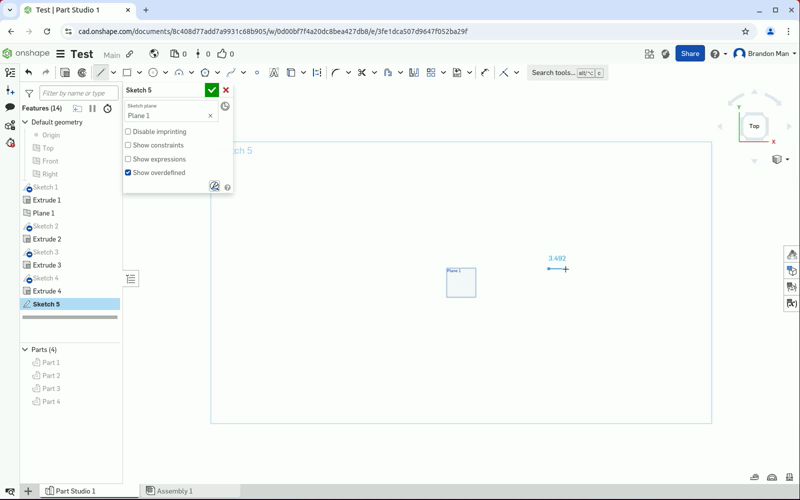
click(565, 268)
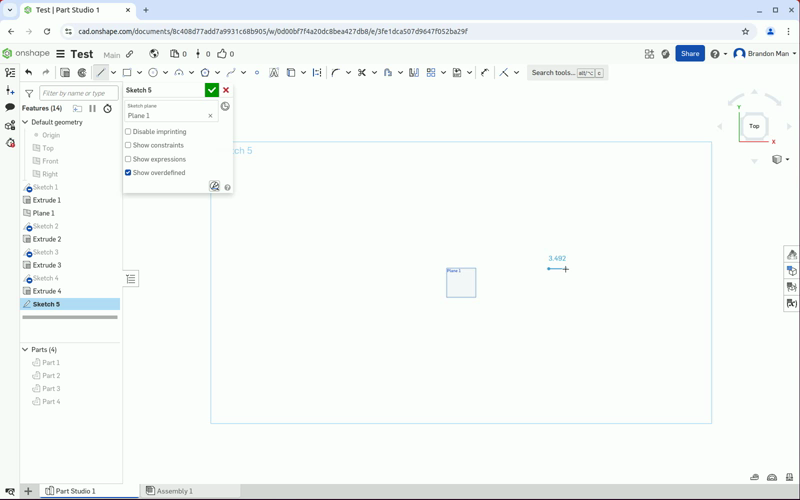
key_up(shift)
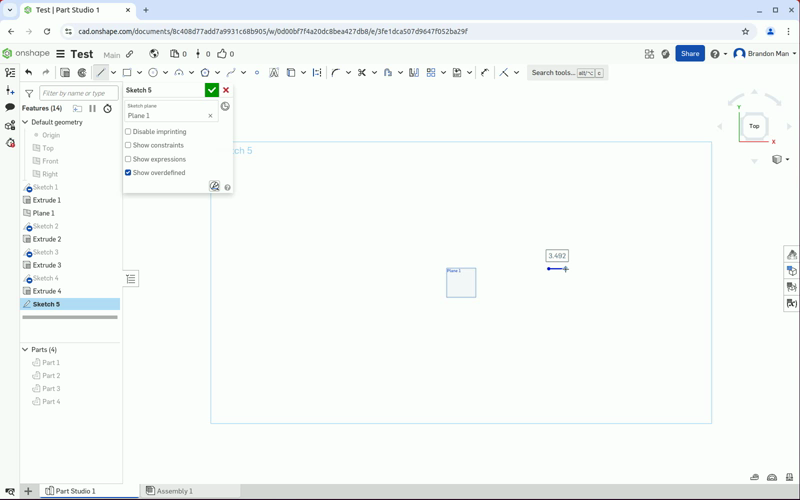
key_down(shift)
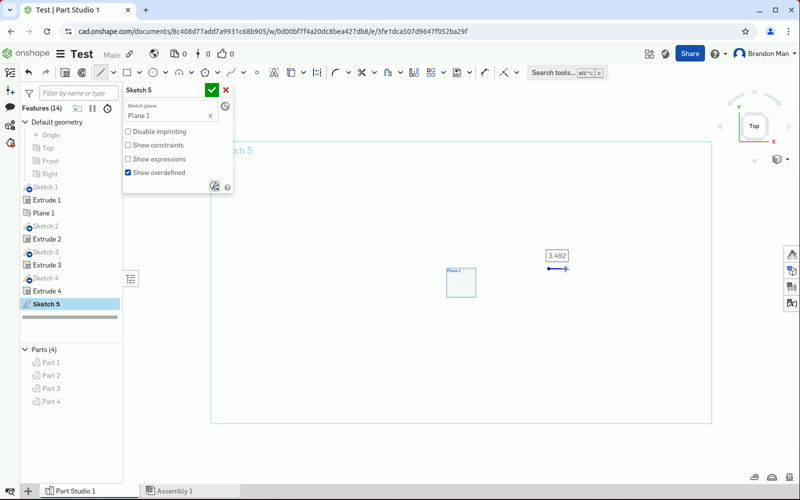
mouse_move(589, 268)
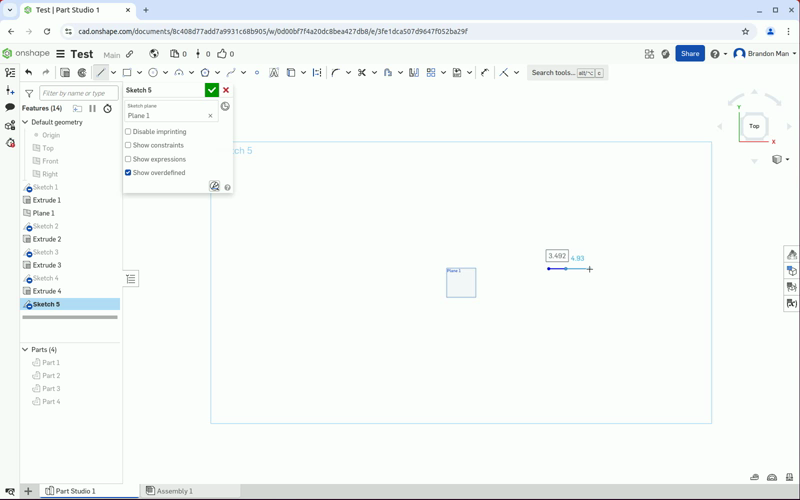
mouse_move(565, 249)
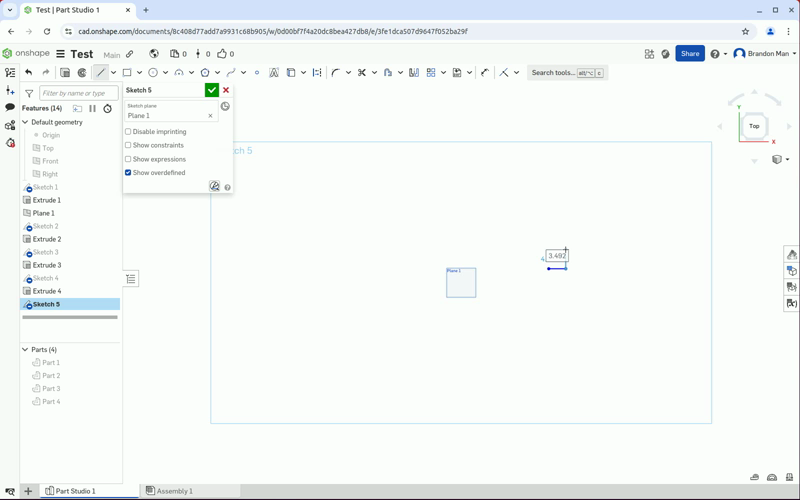
click(565, 249)
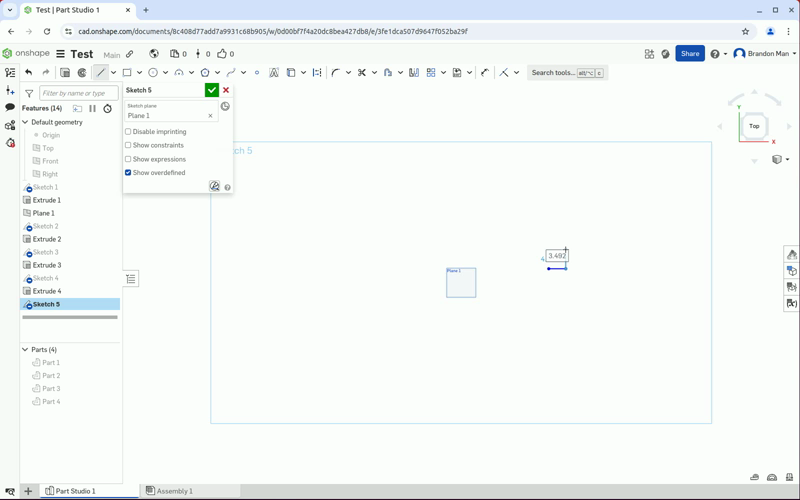
key_up(shift)
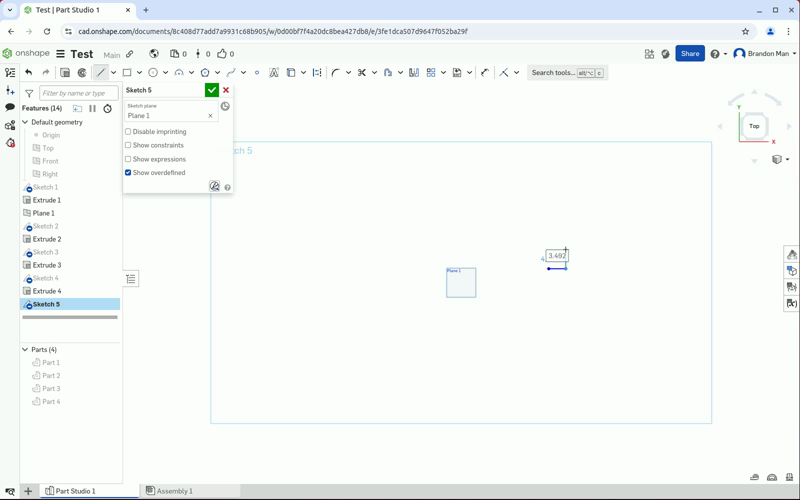
key_down(shift)
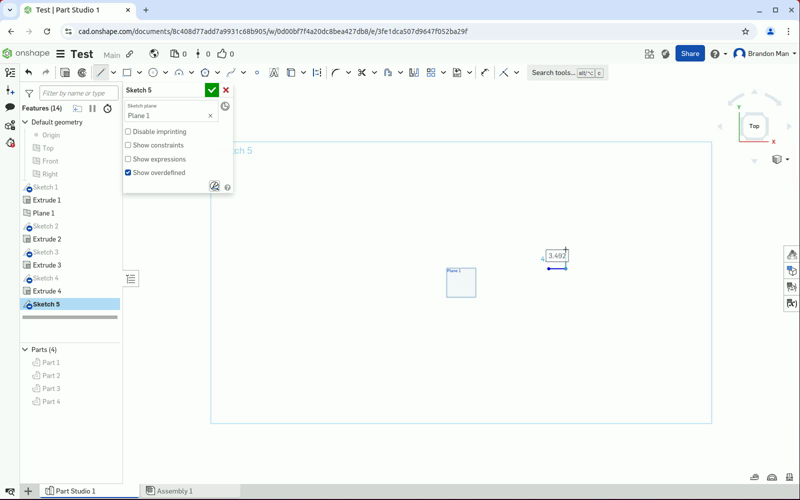
mouse_move(589, 249)
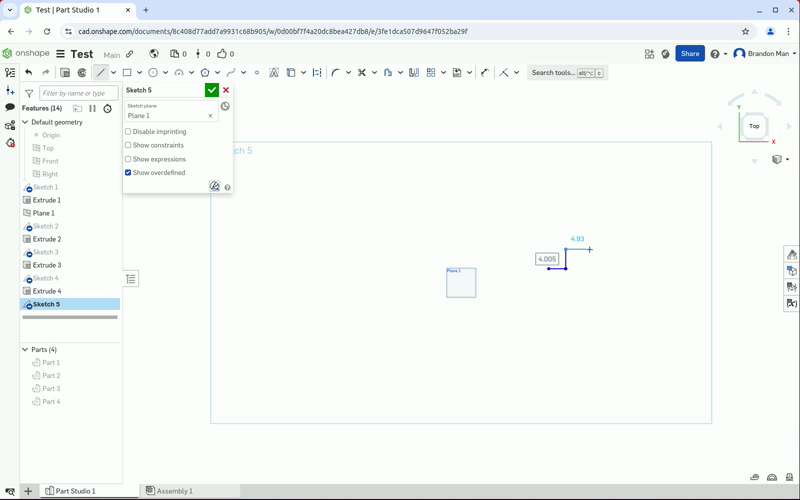
mouse_move(548, 249)
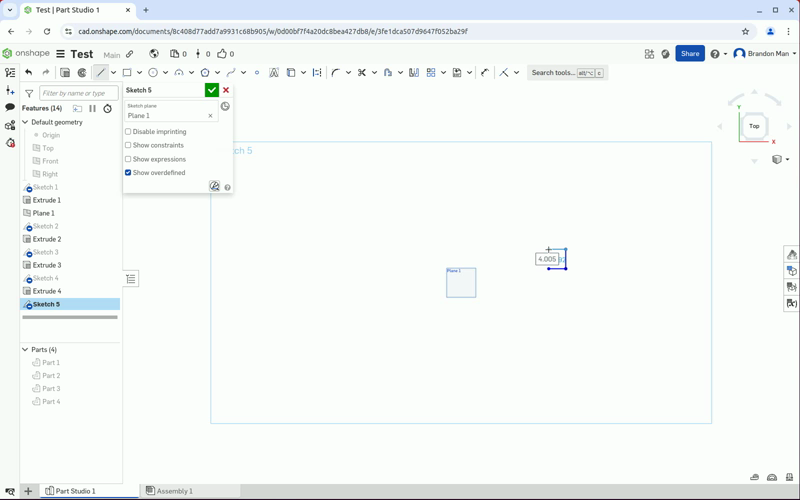
click(548, 249)
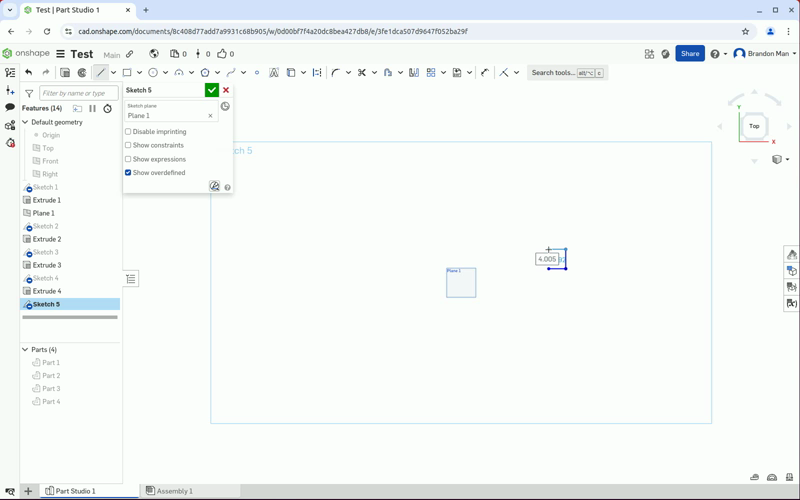
key_up(shift)
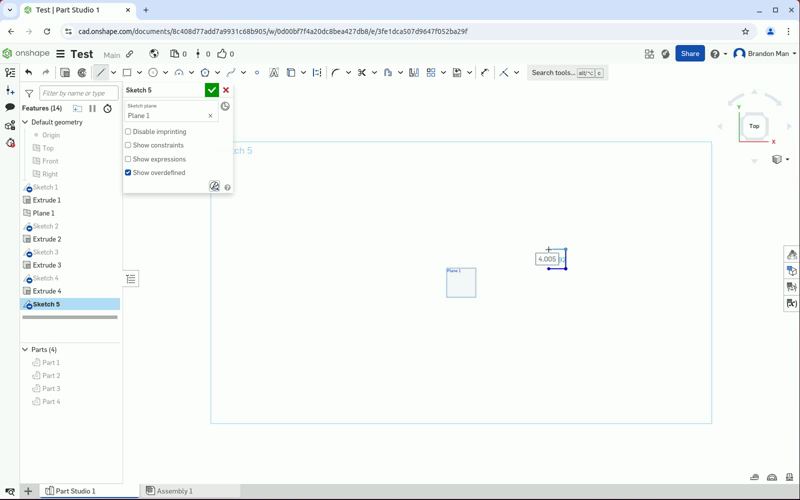
mouse_move(578, 249)
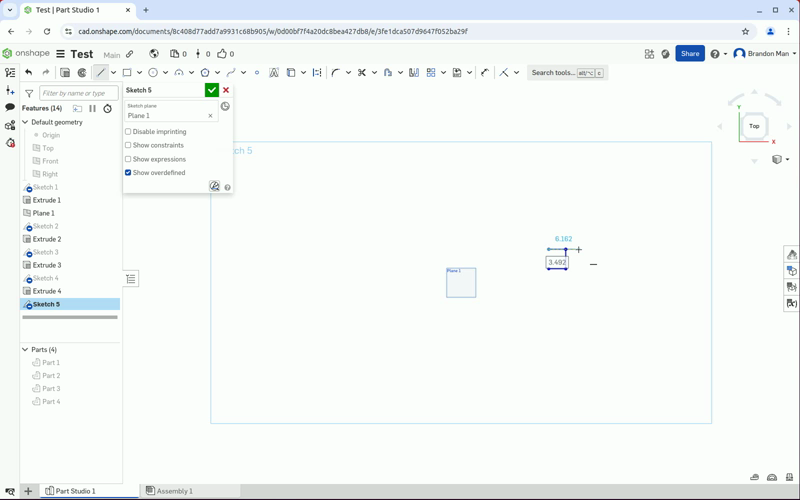
key_down(shift)
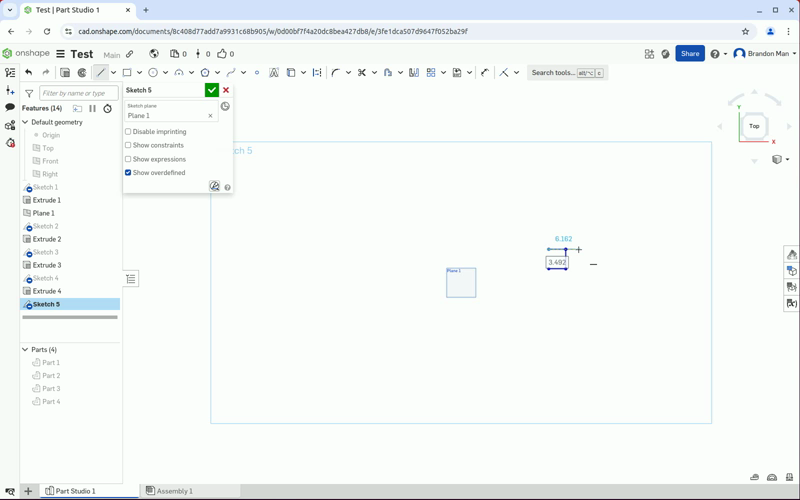
mouse_move(548, 268)
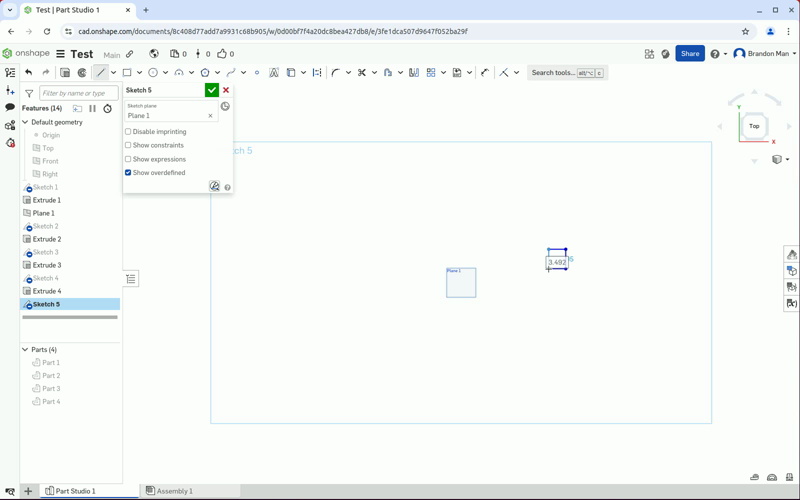
key_up(shift)
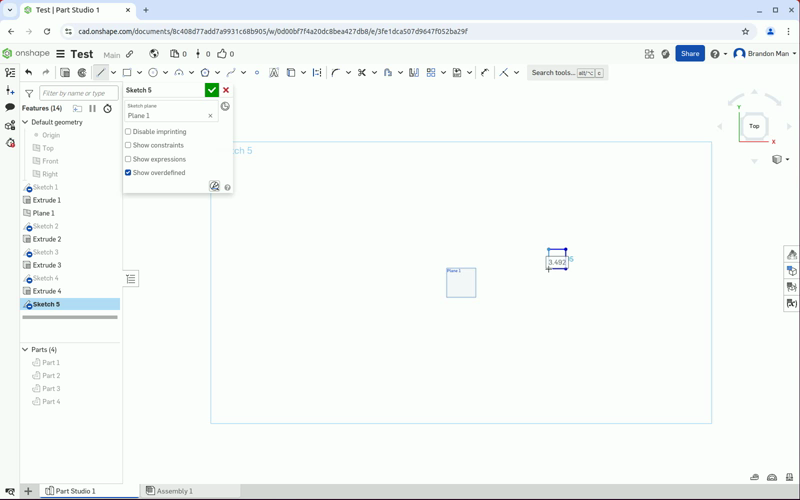
click(548, 268)
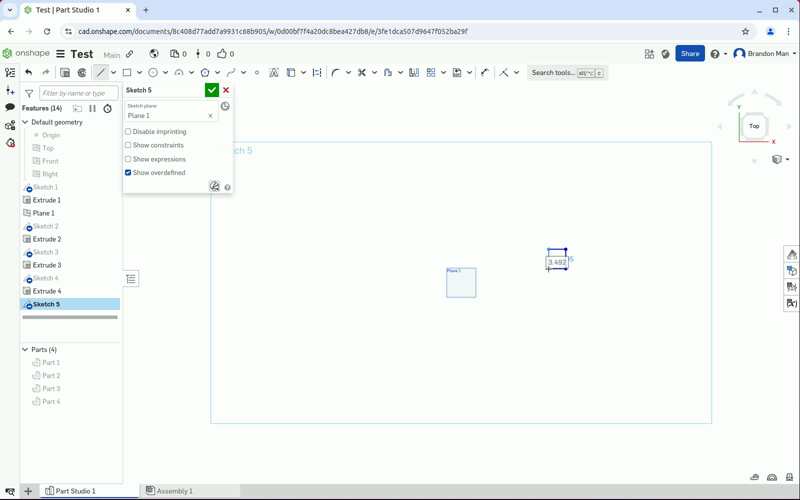
key(esc)
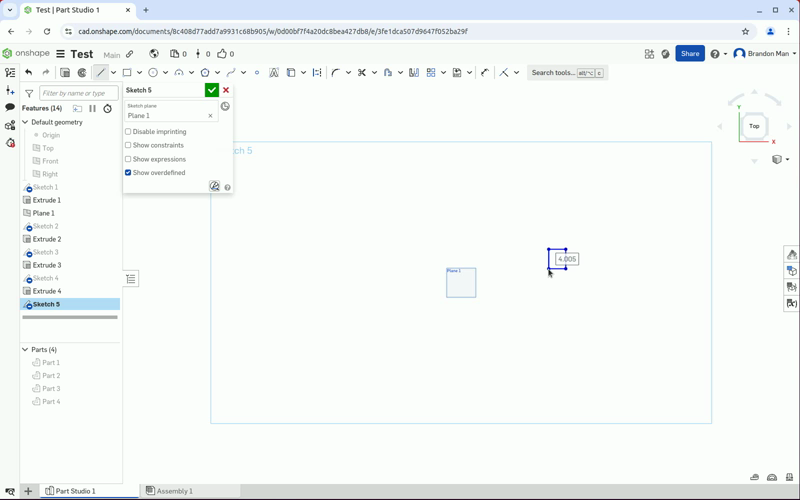
mouse_move(550, 267)
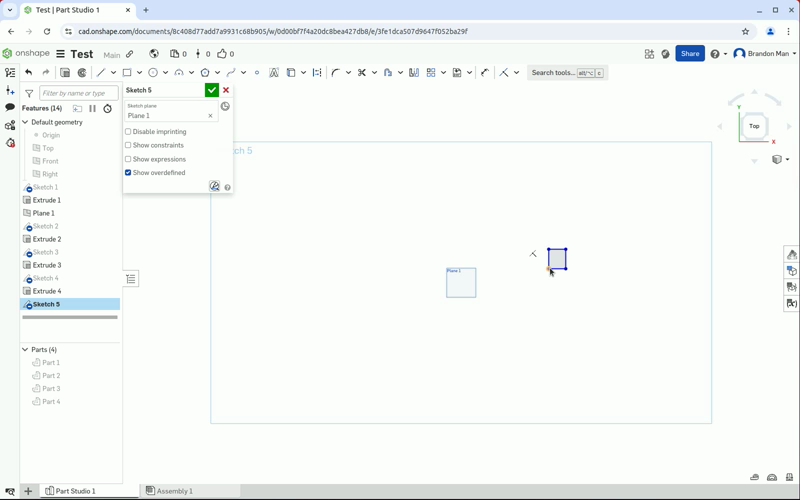
scroll(6)
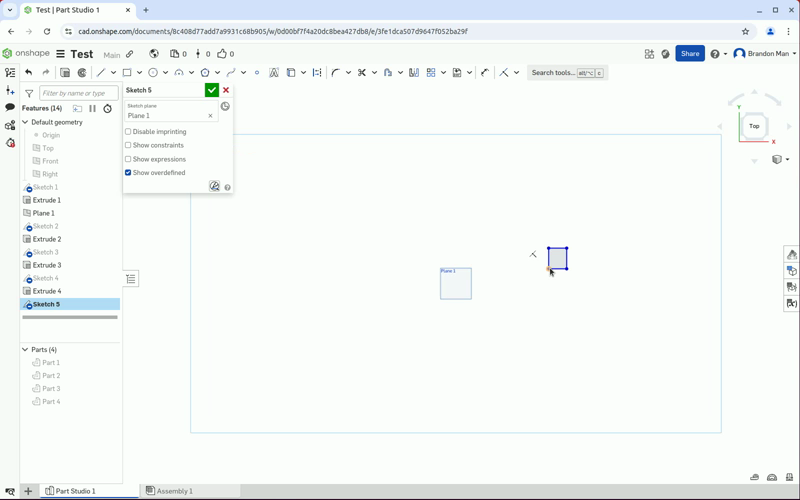
scroll(6)
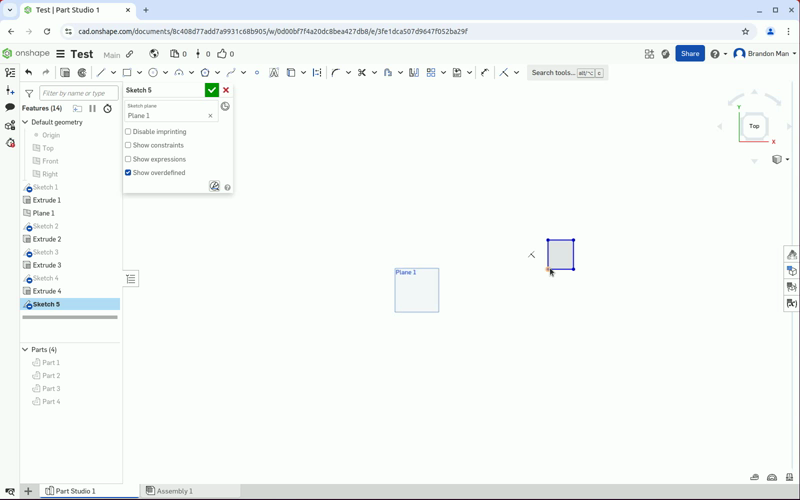
scroll(6)
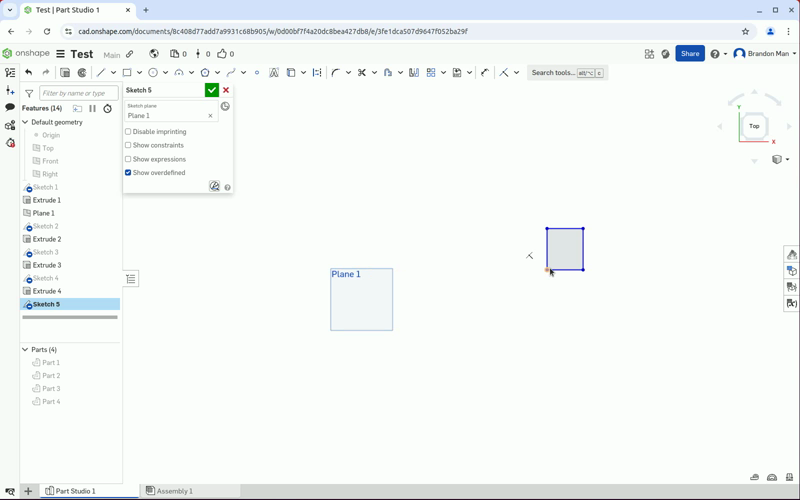
scroll(6)
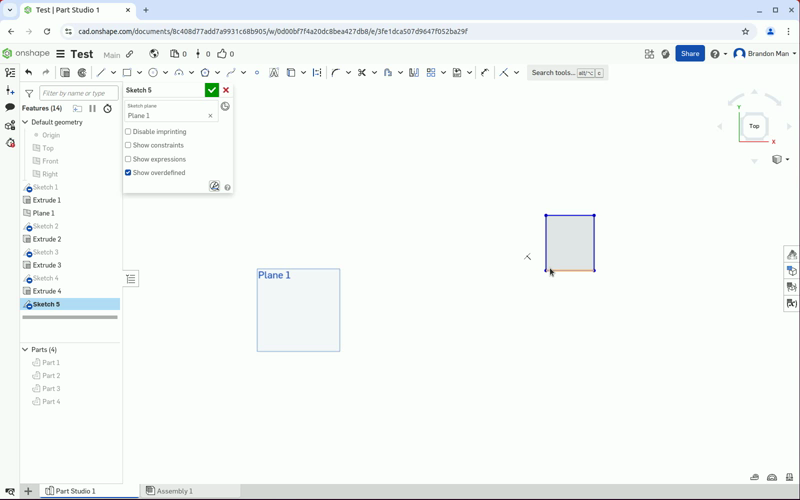
scroll(6)
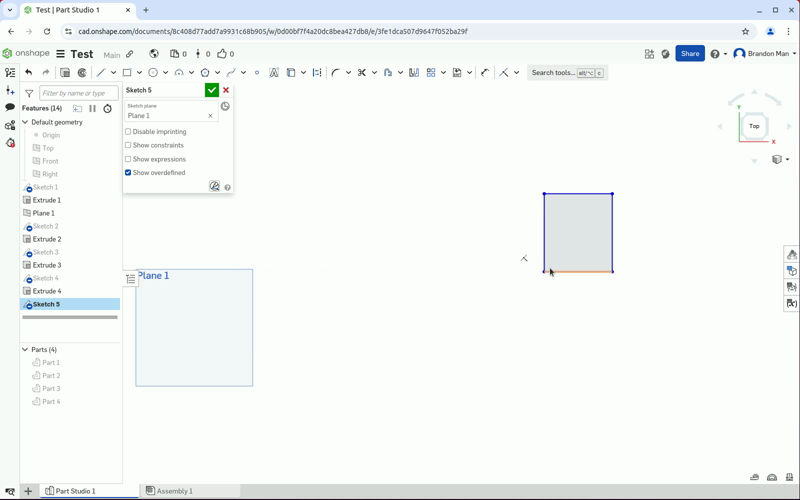
scroll(6)
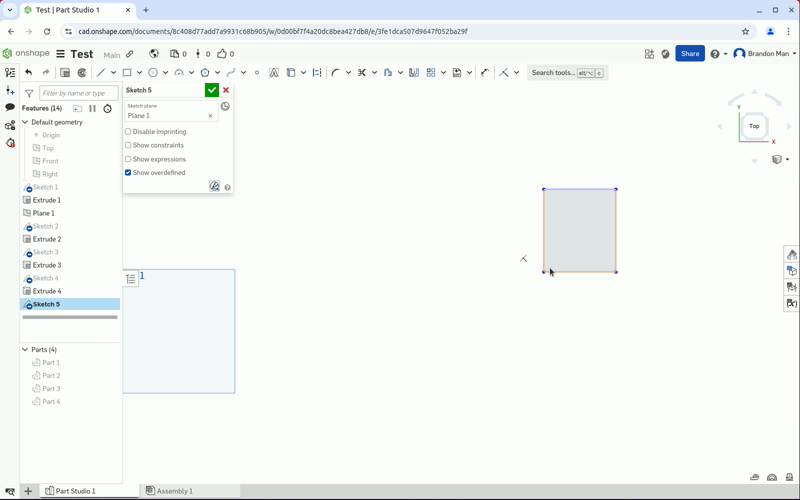
scroll(6)
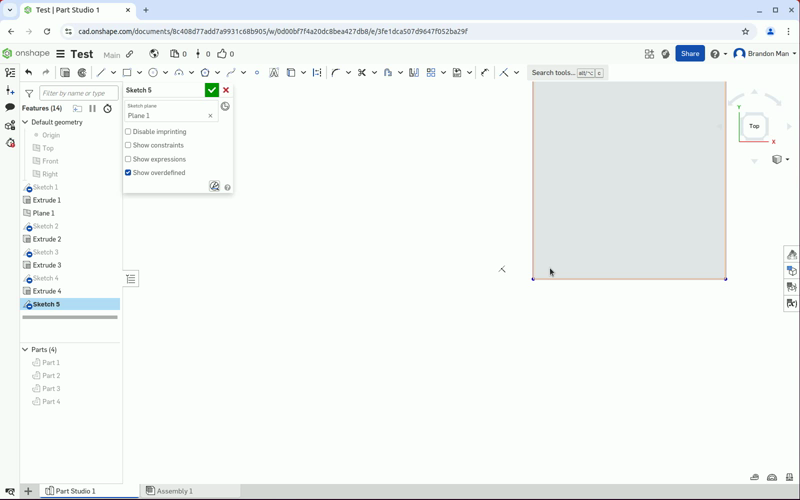
click(550, 267)
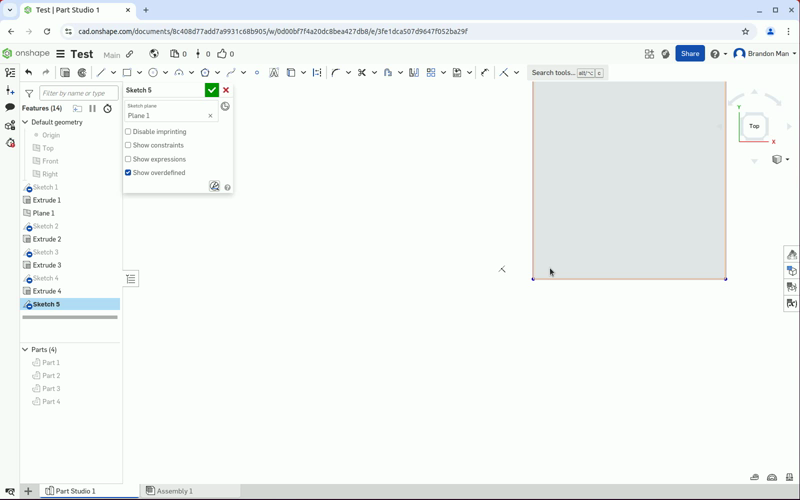
scroll(-6)
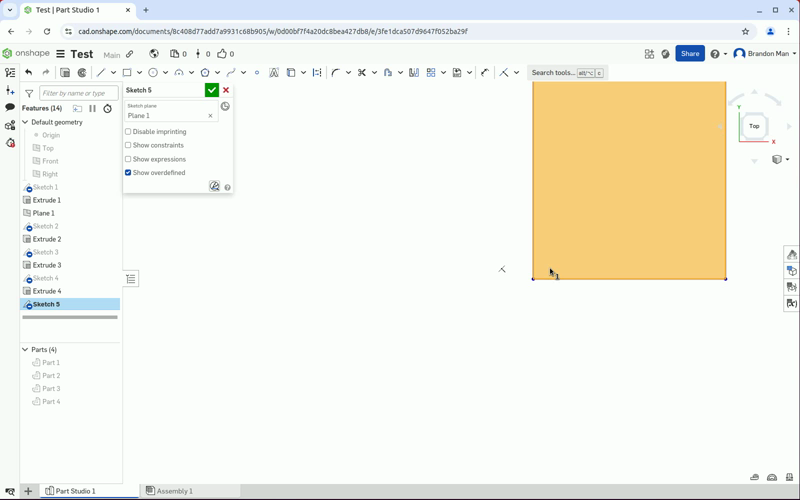
scroll(-6)
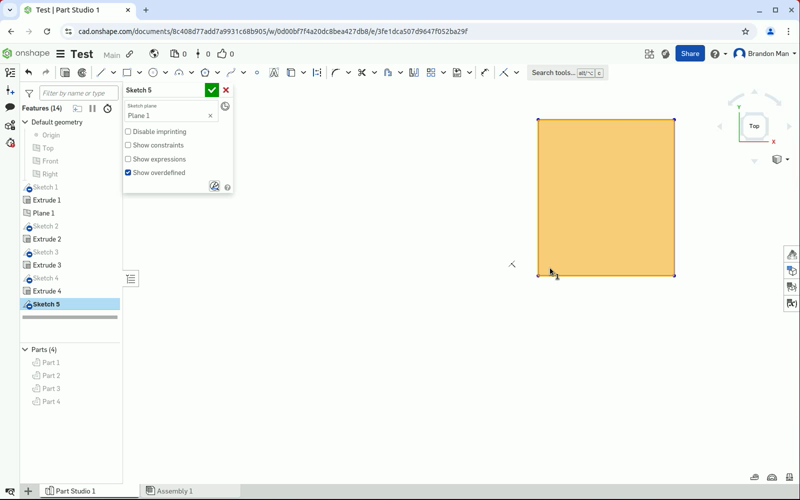
scroll(-6)
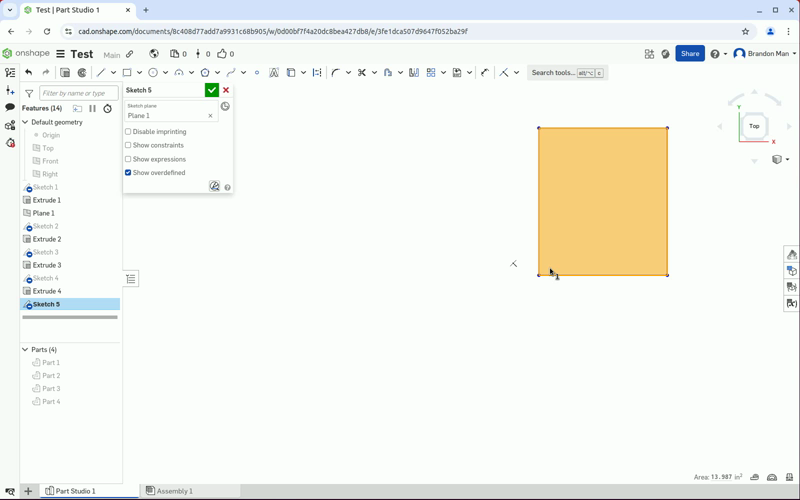
scroll(-6)
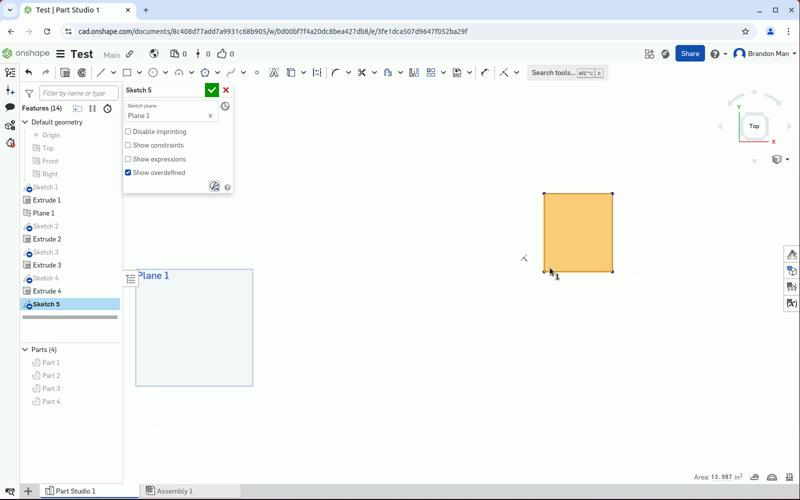
scroll(-6)
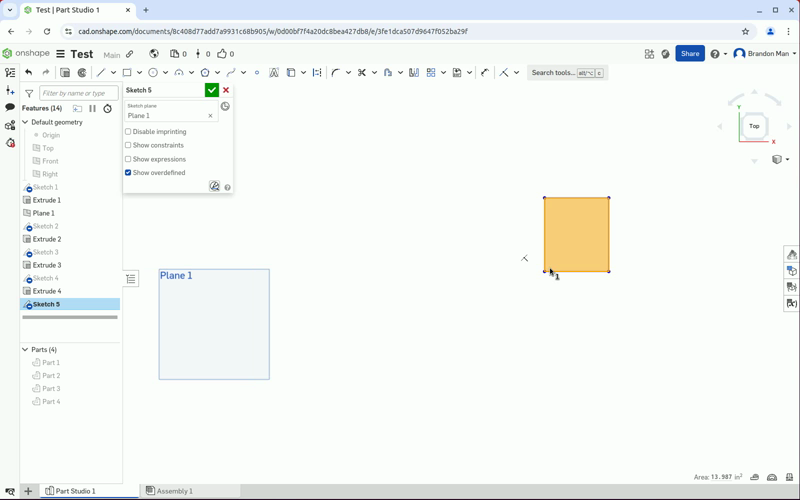
scroll(-6)
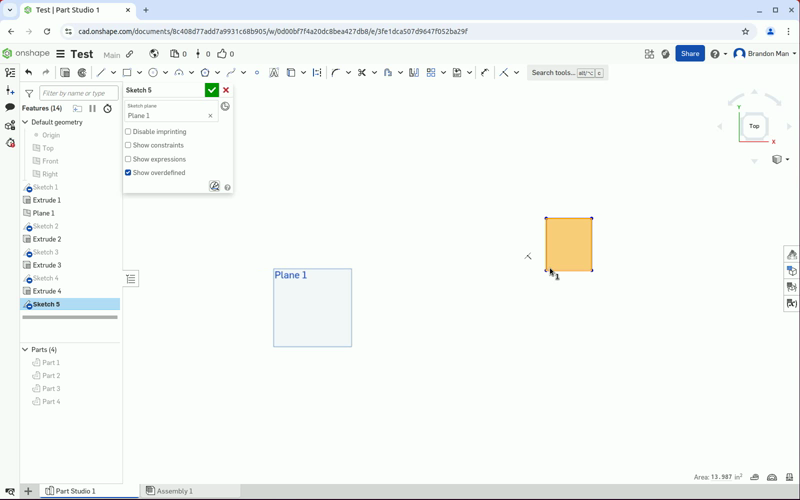
scroll(-6)
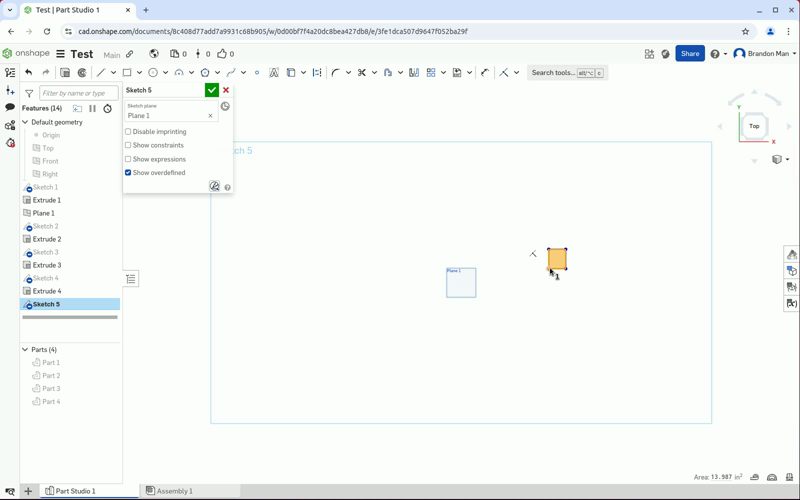
mouse_move(73, 352)
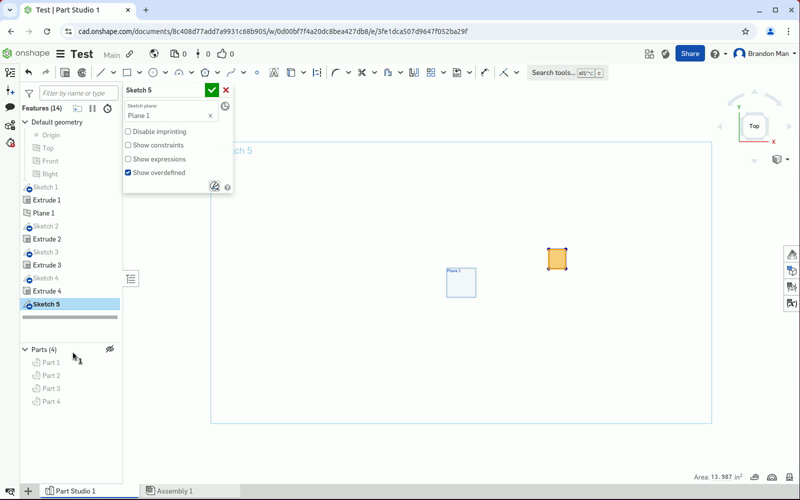
key(shift+y)
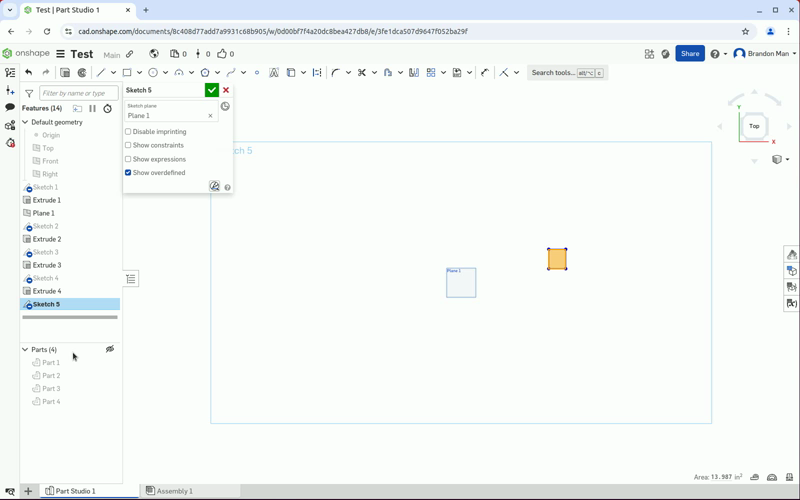
key(shift+e)
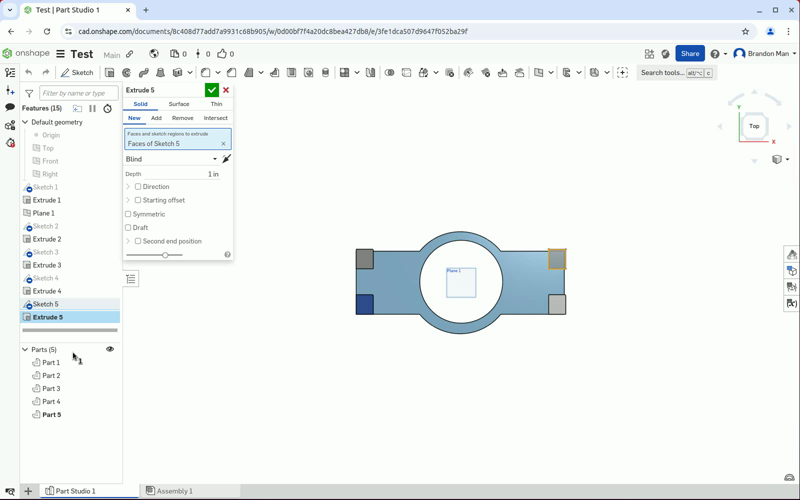
mouse_move(143, 106)
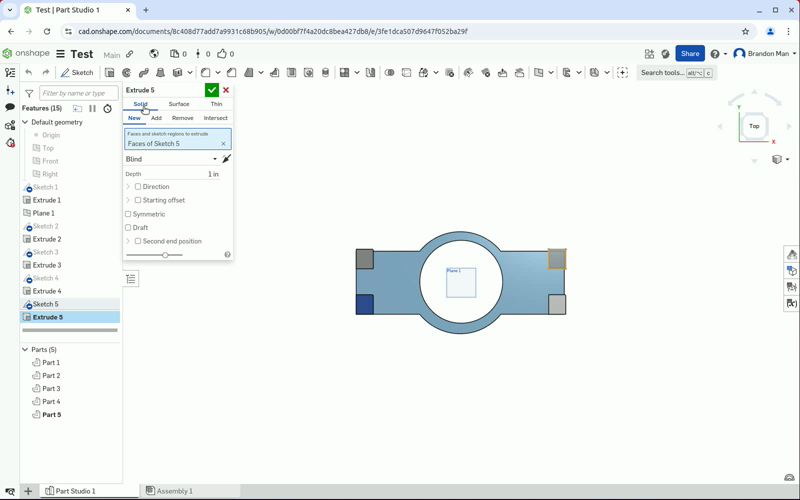
click(143, 106)
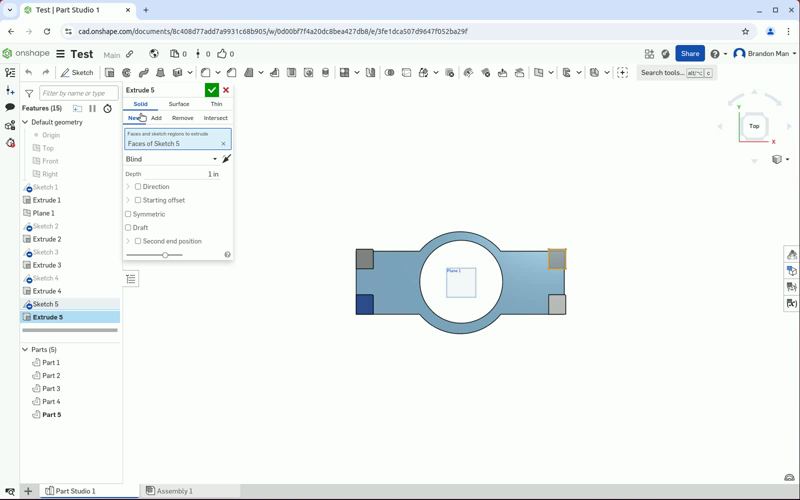
mouse_move(137, 120)
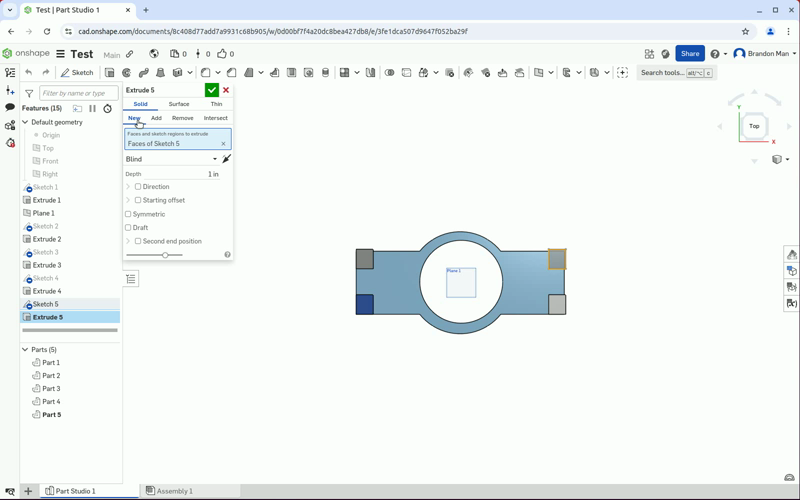
click(137, 120)
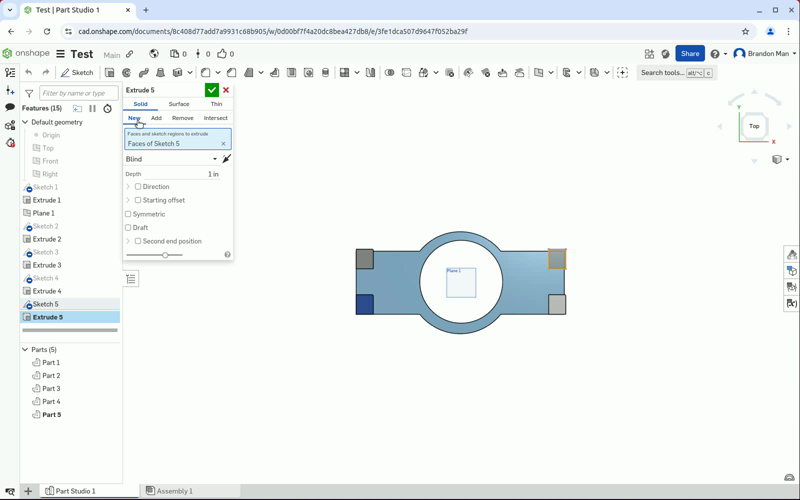
key(tab, 4)
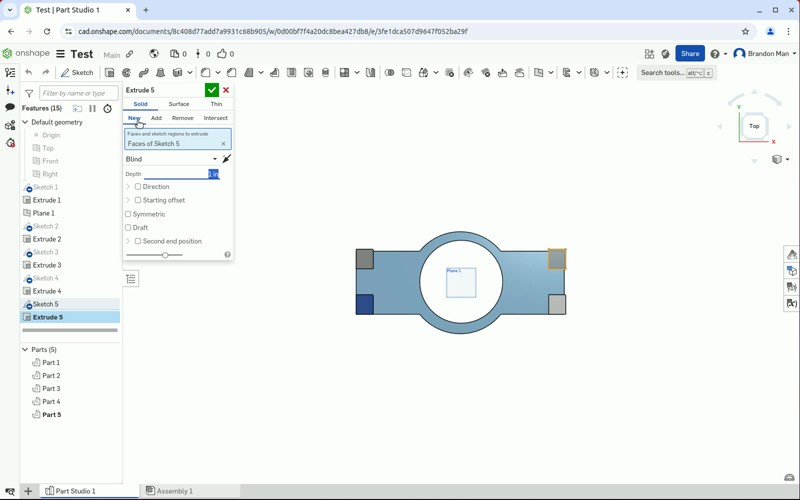
text(16.609)
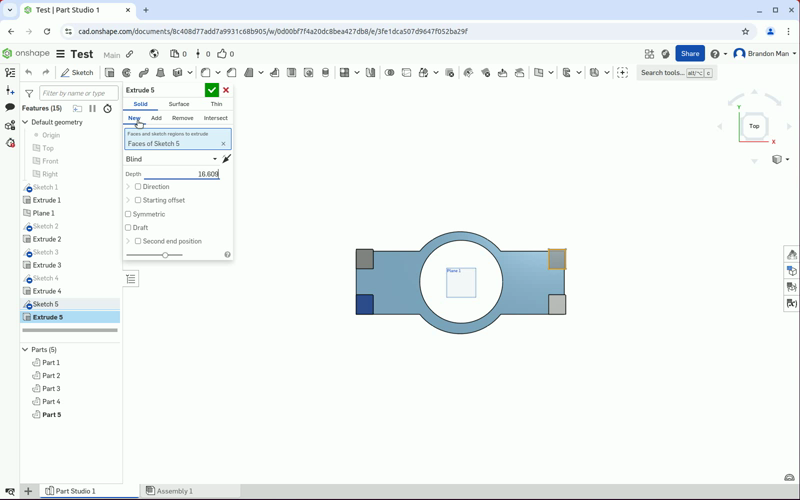
key(enter)
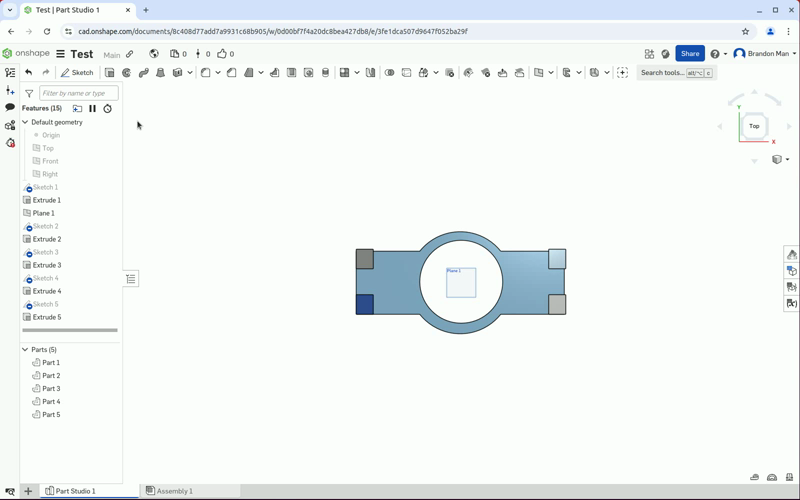
key(shift+h)
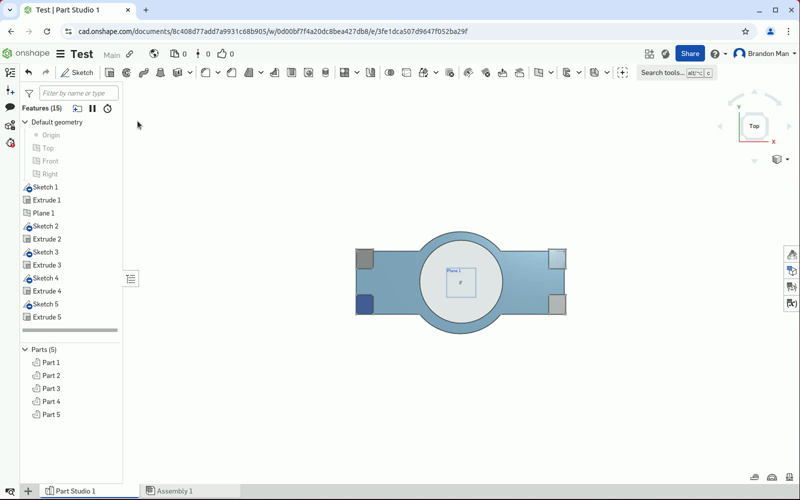
key(shift+h)
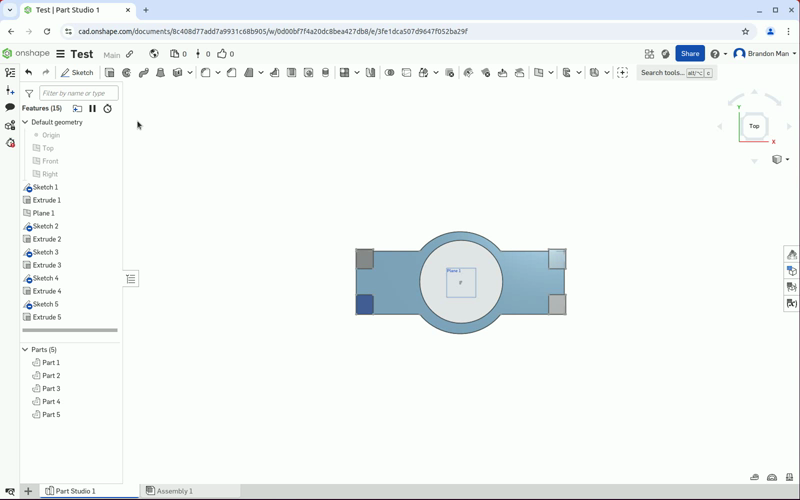
key(shift+7)
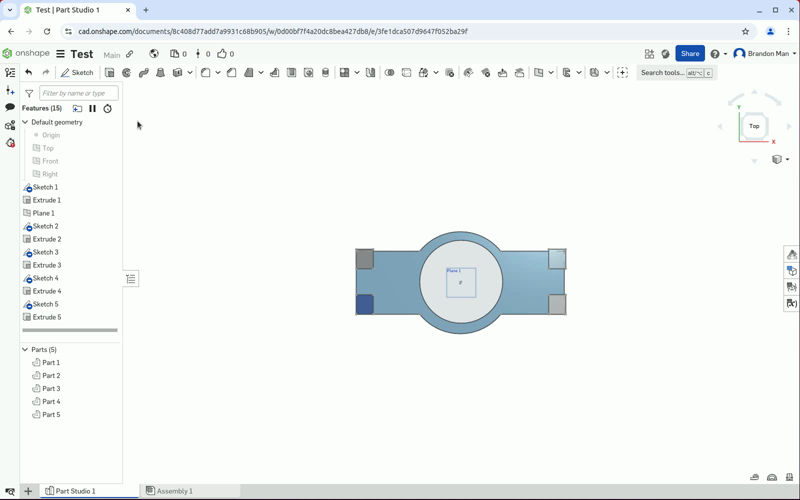
key(up, 3)
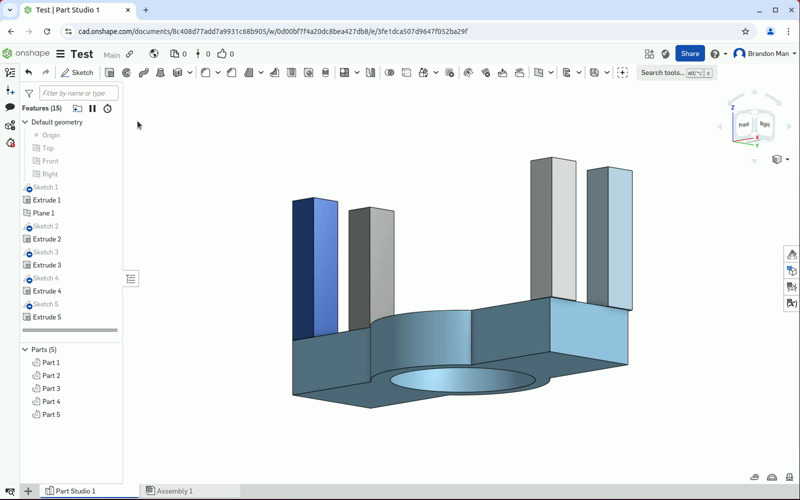
key(left, 3)
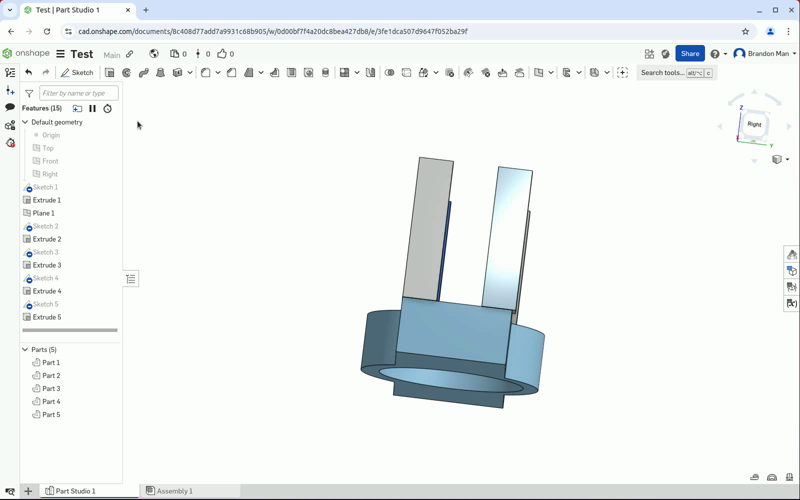
key(right, 3)
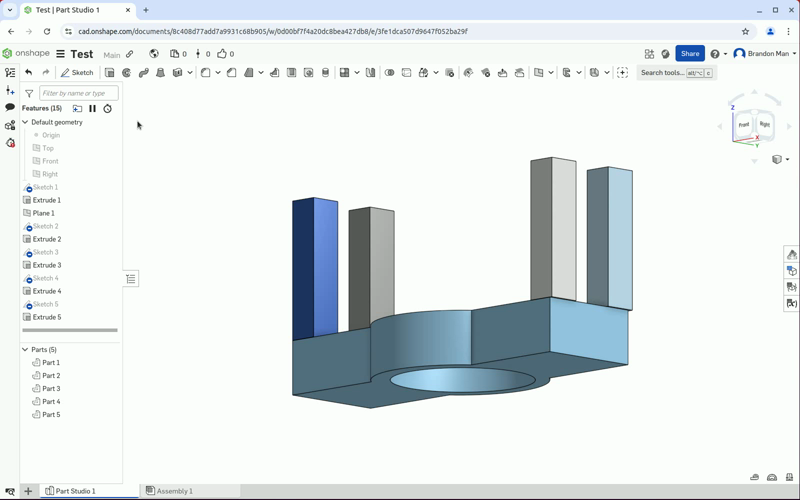
key(down, 3)
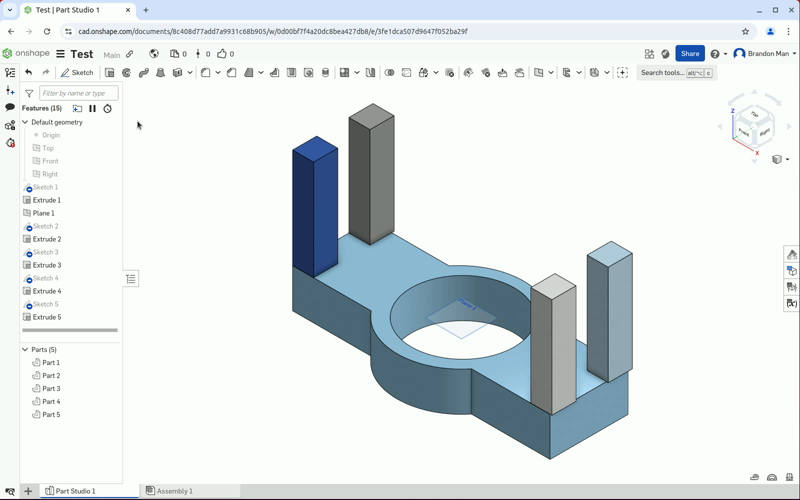
mouse_move(73, 189)
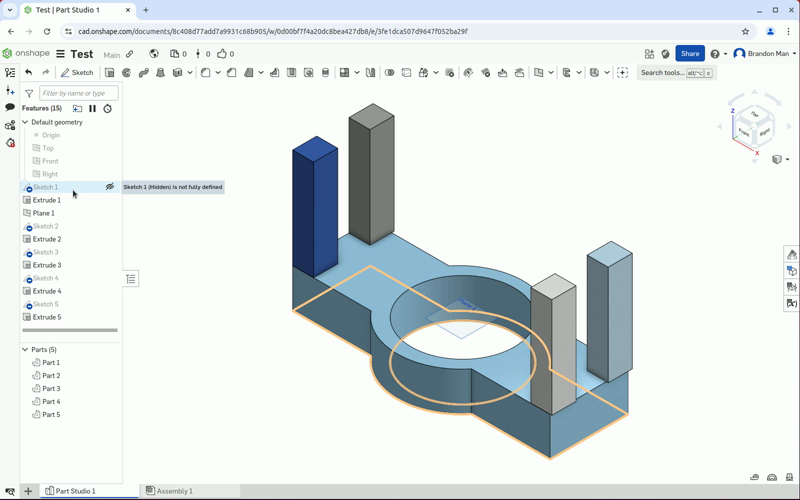
click(73, 189)